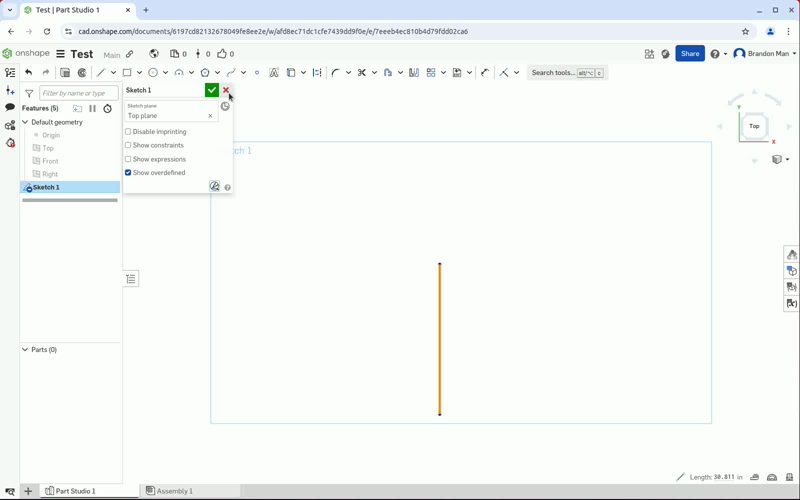
key(shift+h)
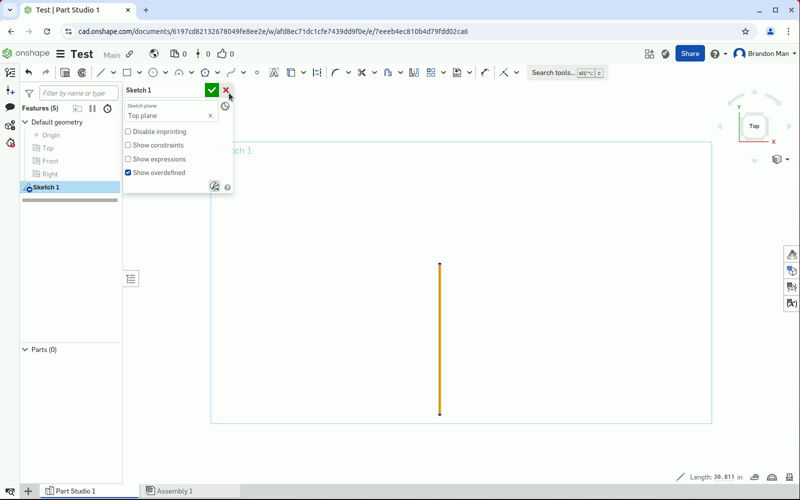
key(shift+s)
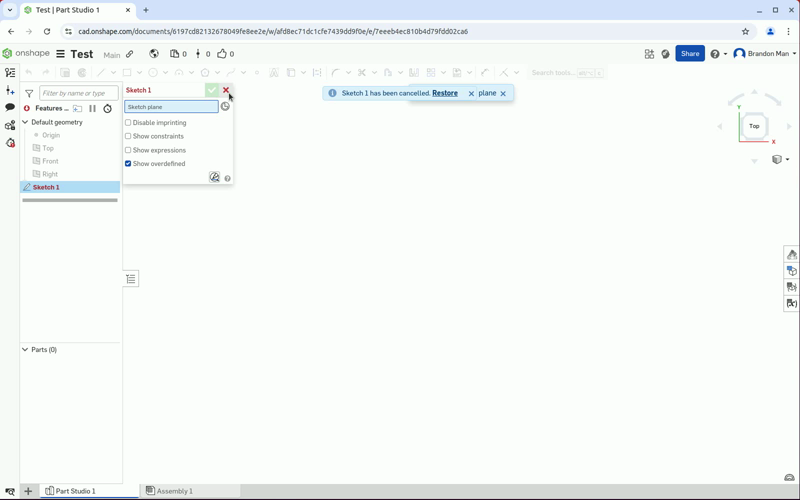
mouse_move(73, 150)
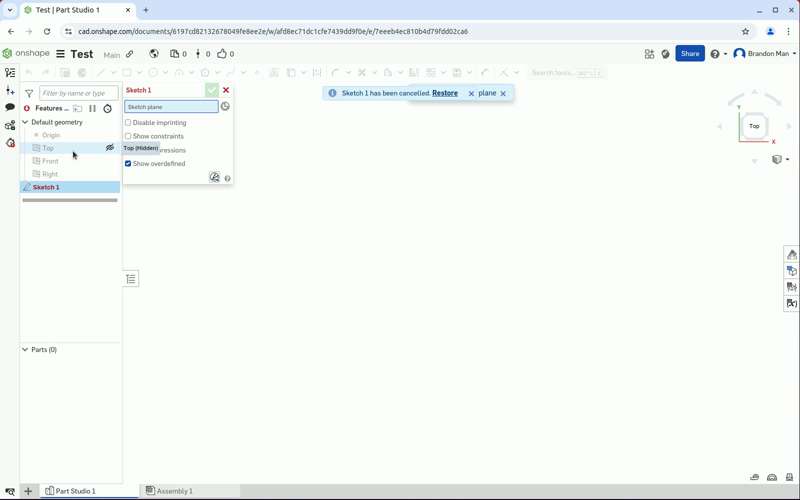
click(73, 150)
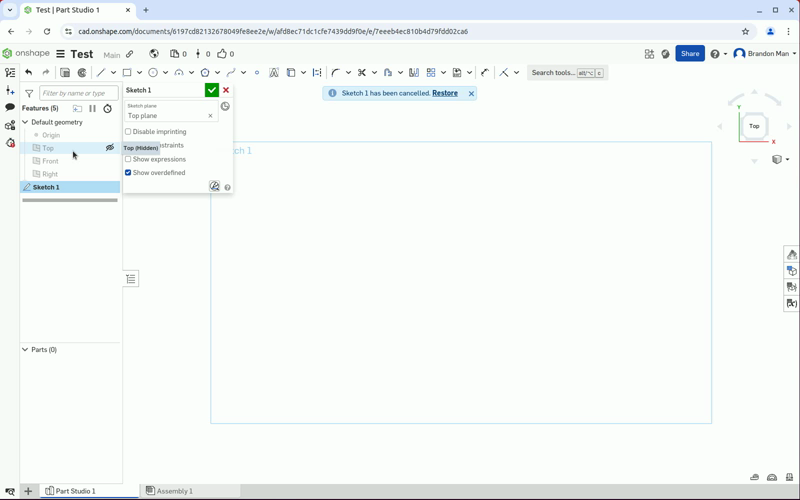
mouse_move(73, 352)
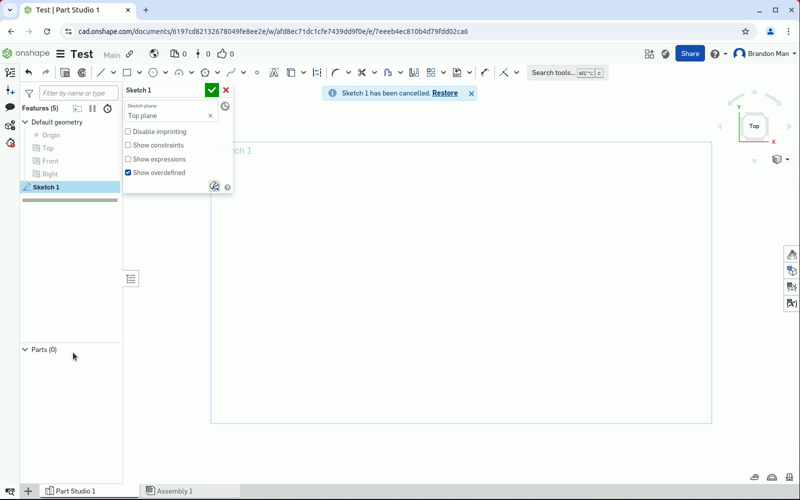
key(y)
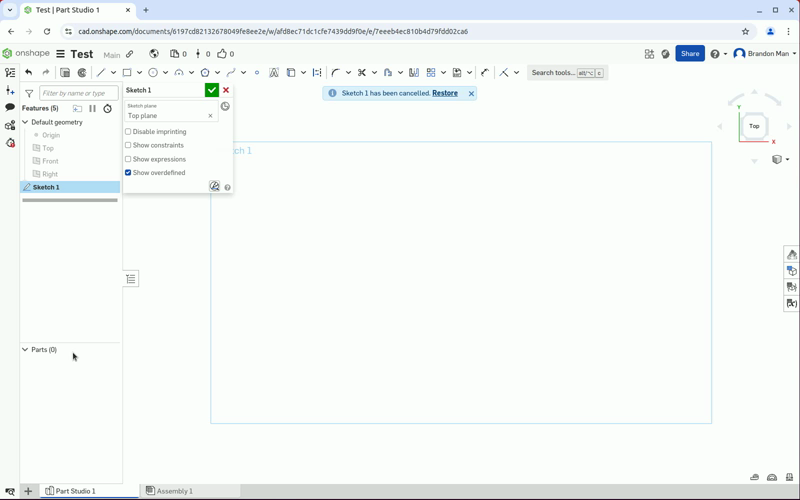
key(c)
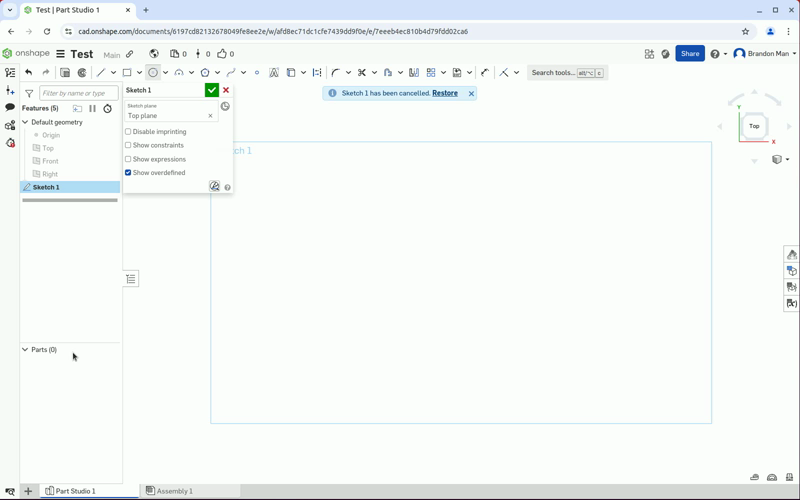
key_down(shift)
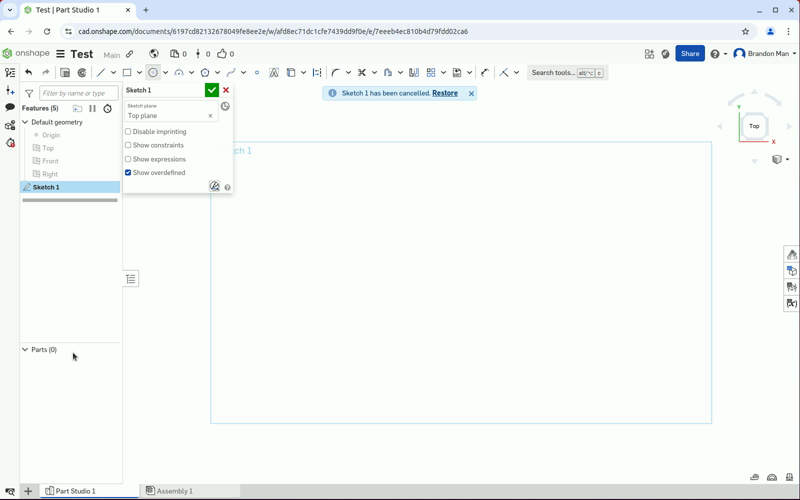
mouse_move(461, 282)
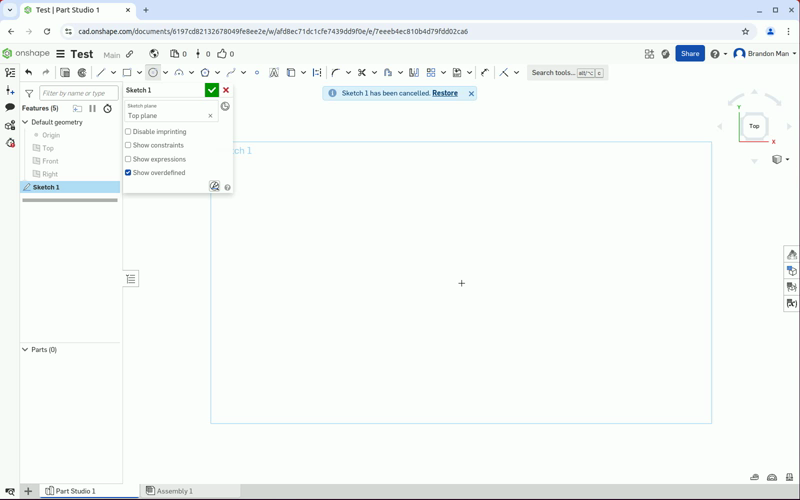
click(461, 282)
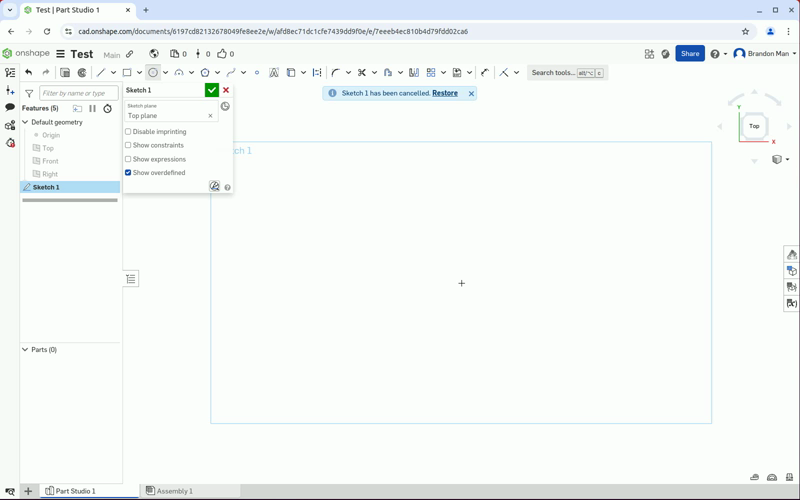
key_up(shift)
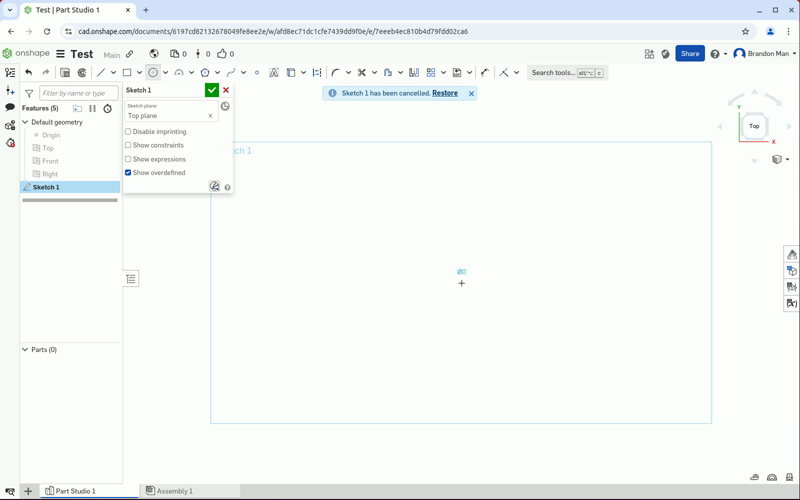
mouse_move(505, 282)
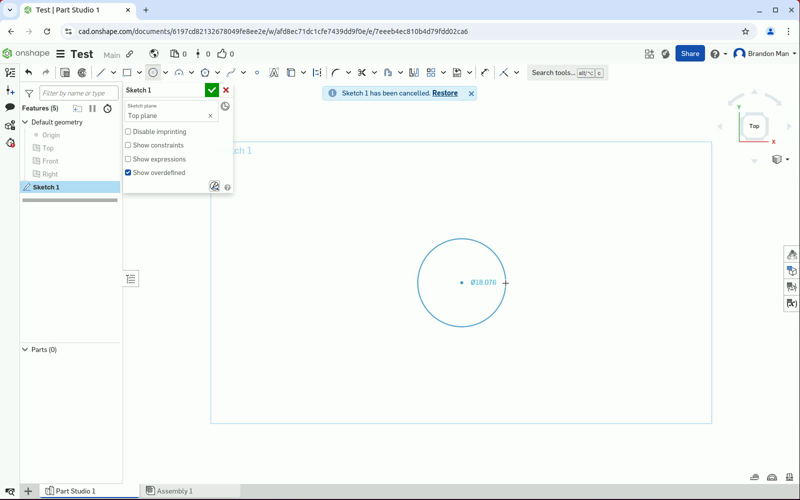
click(505, 282)
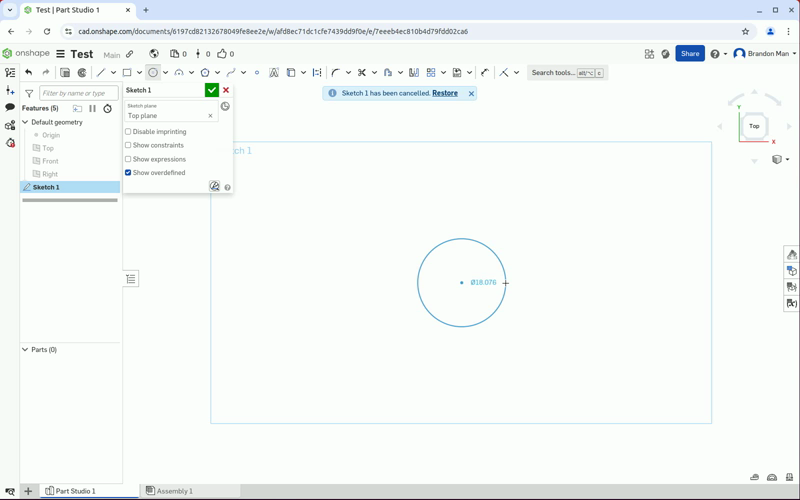
key(esc)
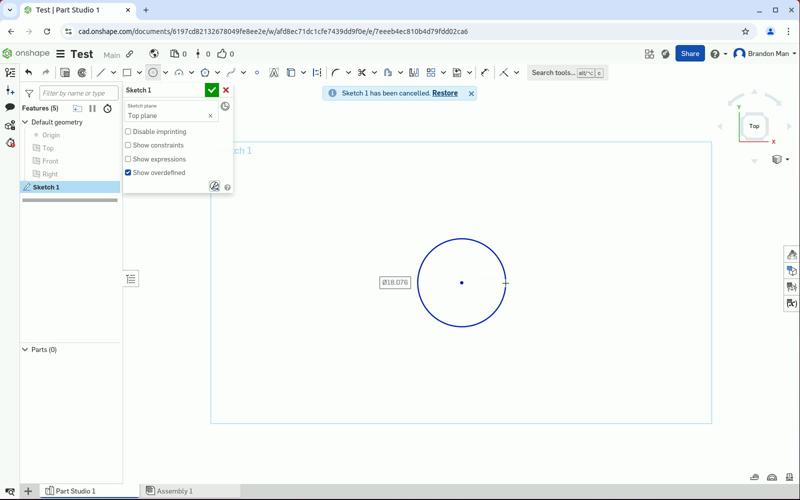
mouse_move(467, 281)
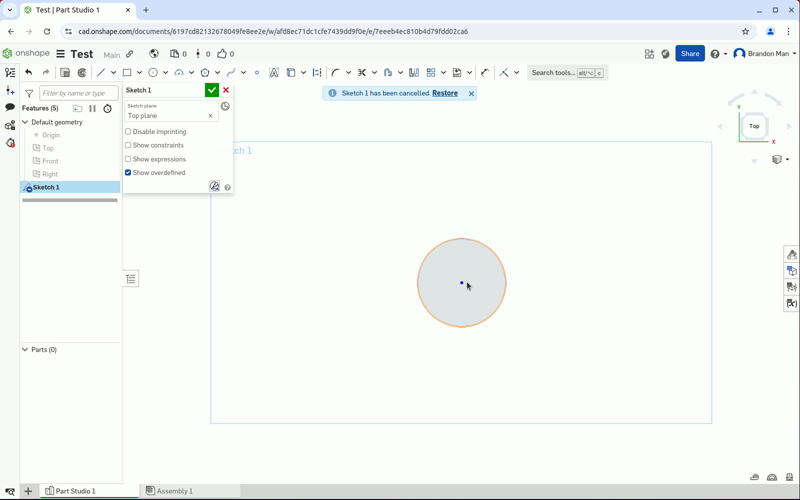
click(467, 281)
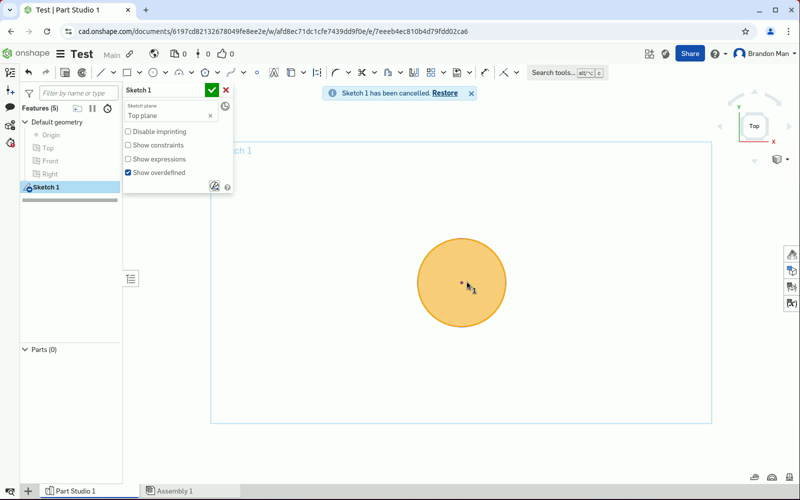
mouse_move(73, 352)
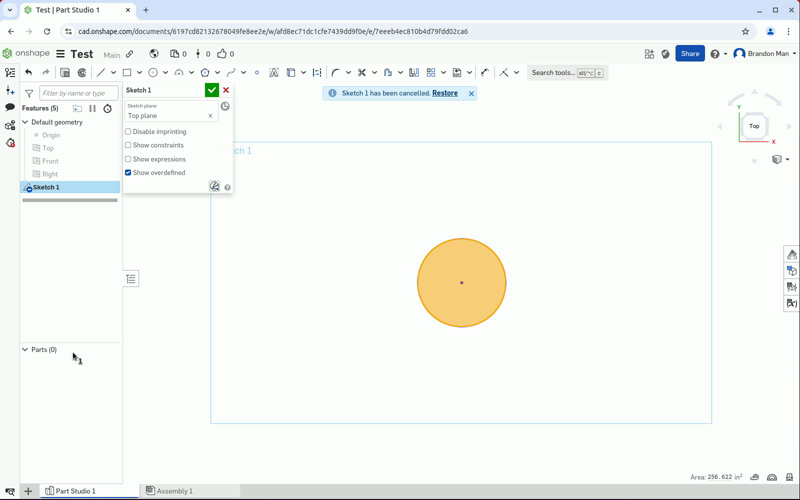
key(shift+y)
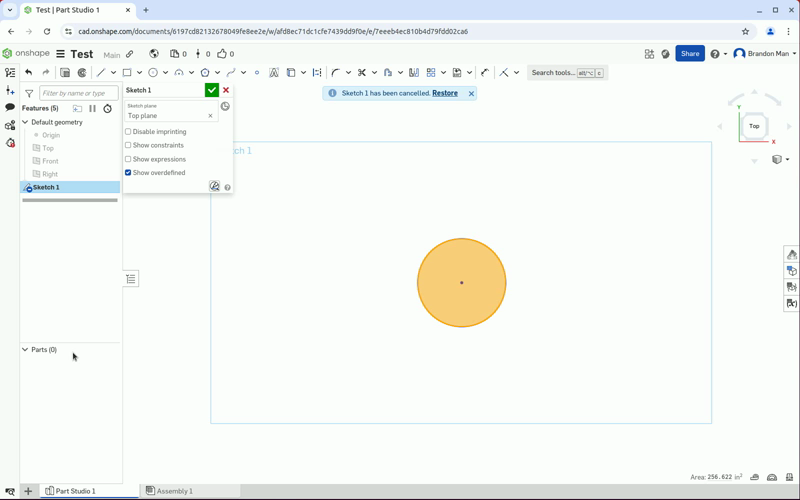
key(shift+e)
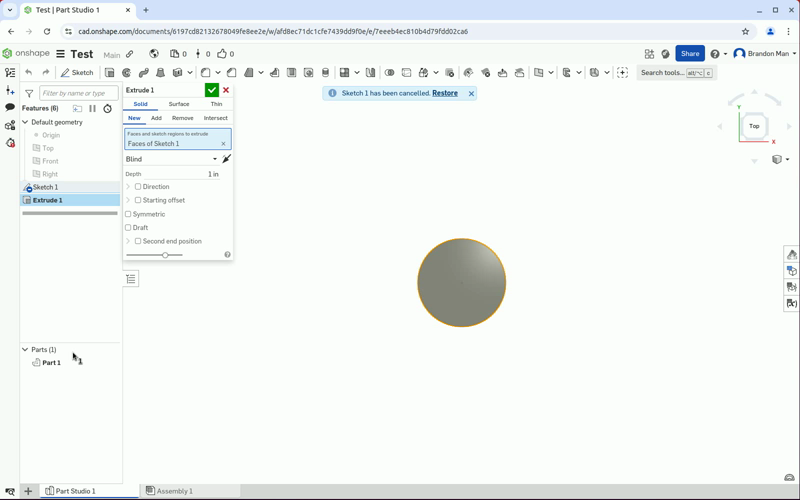
mouse_move(143, 106)
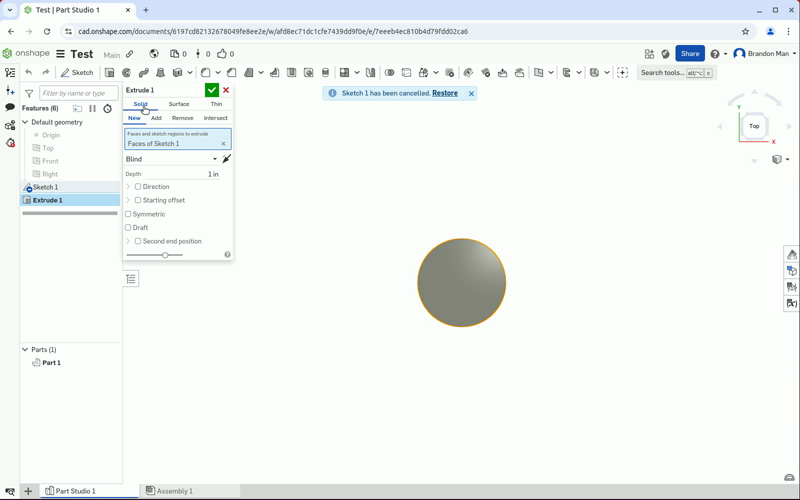
click(143, 106)
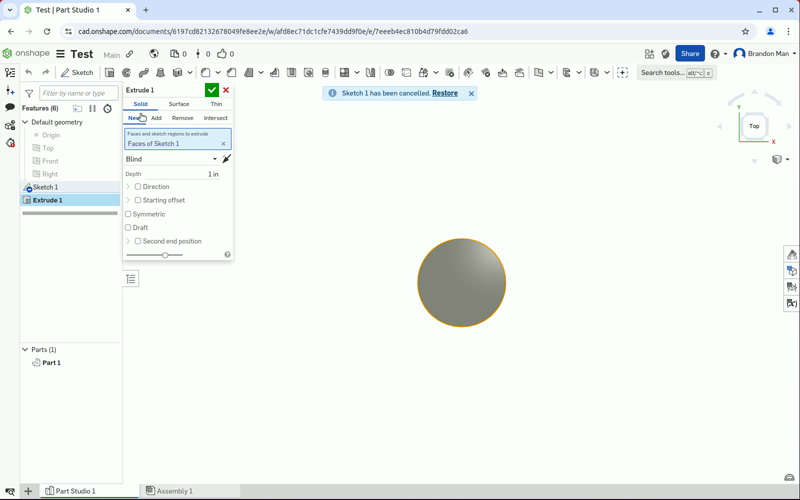
mouse_move(137, 120)
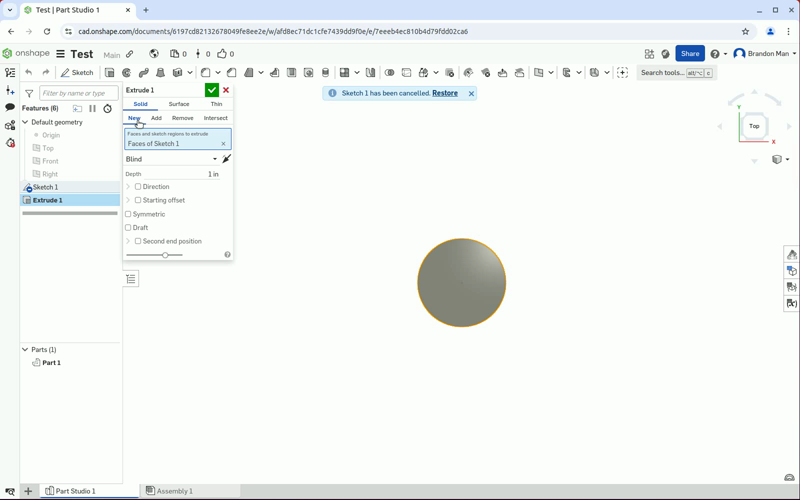
click(137, 120)
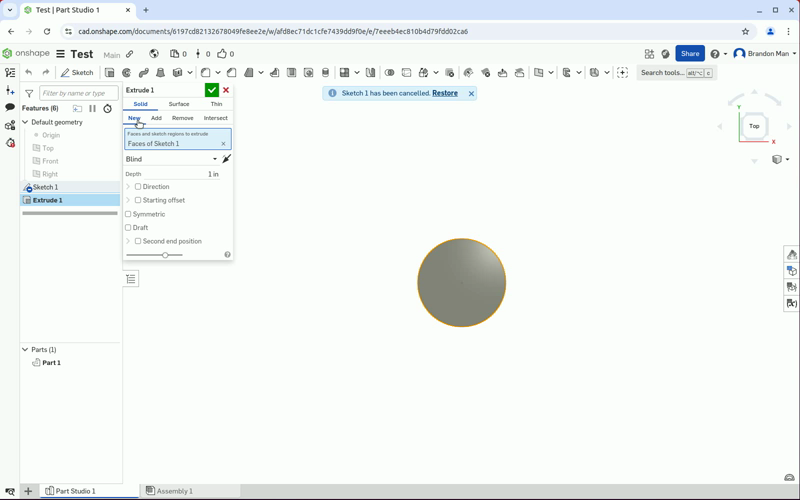
key(tab, 4)
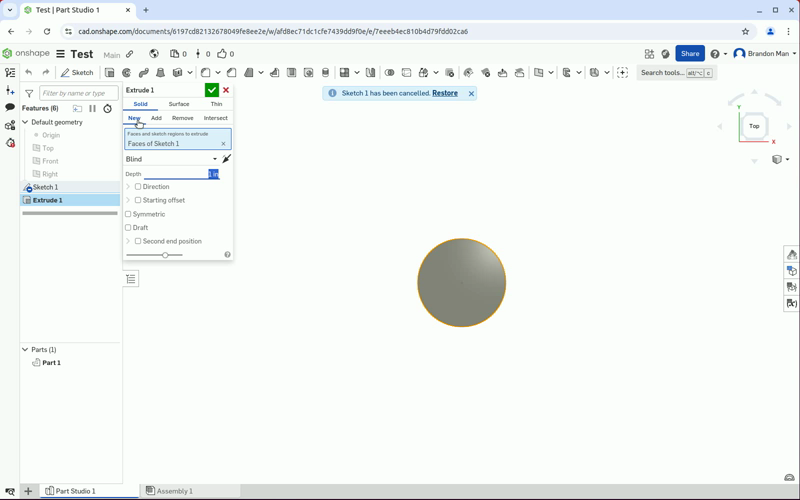
text(23.108)
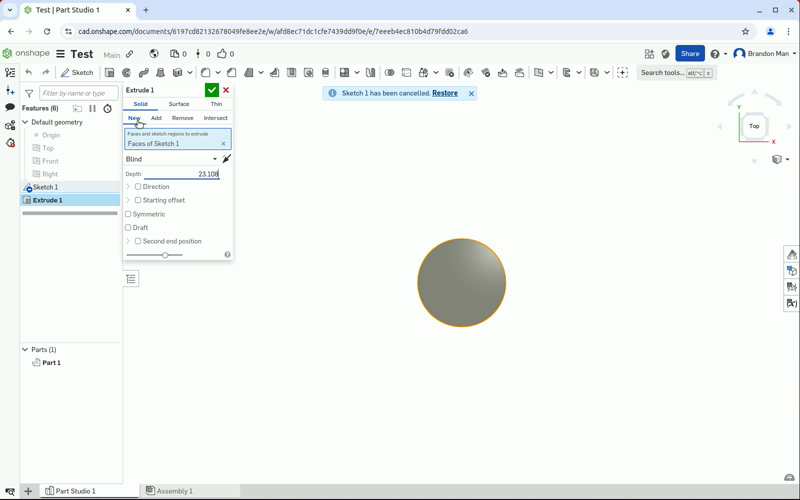
key(enter)
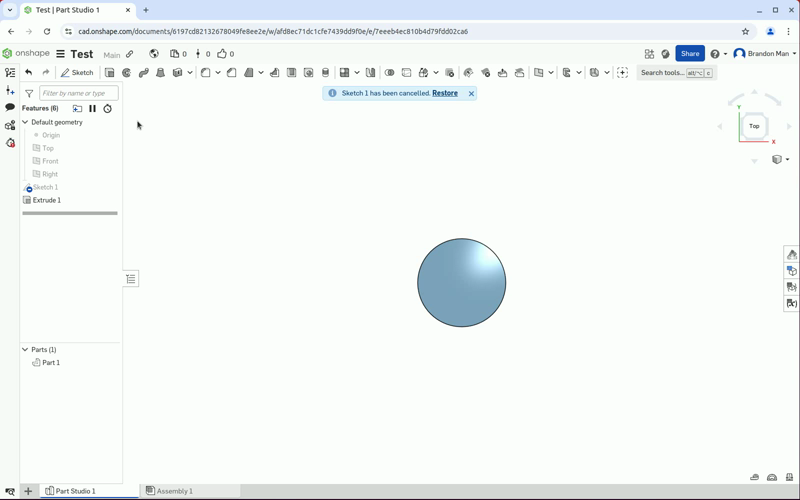
key(shift+h)
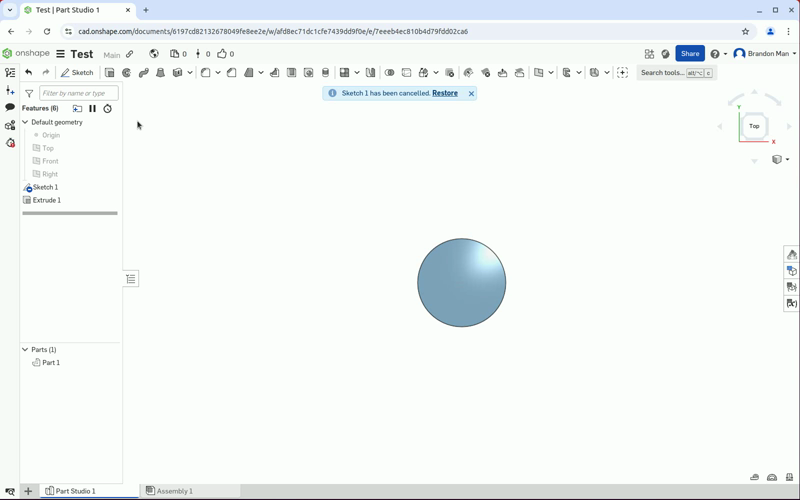
key(shift+h)
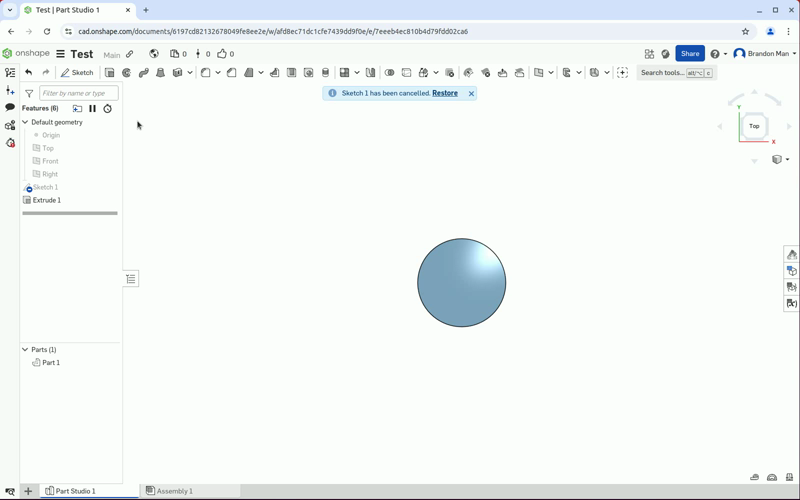
mouse_move(73, 189)
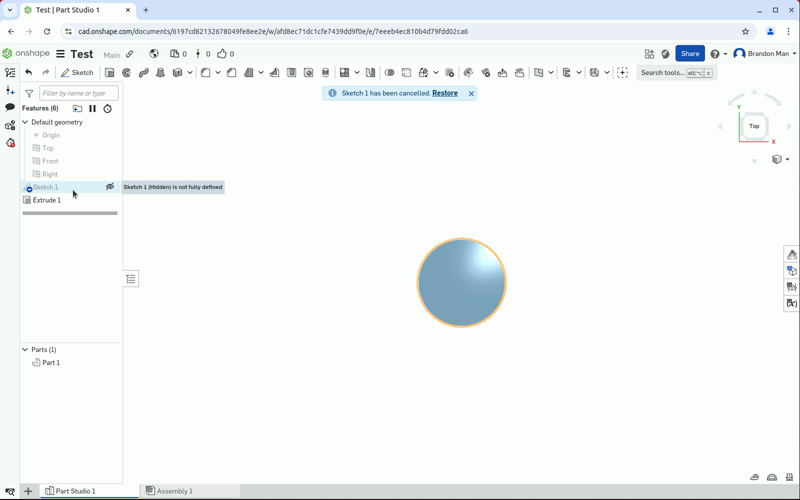
click(73, 189)
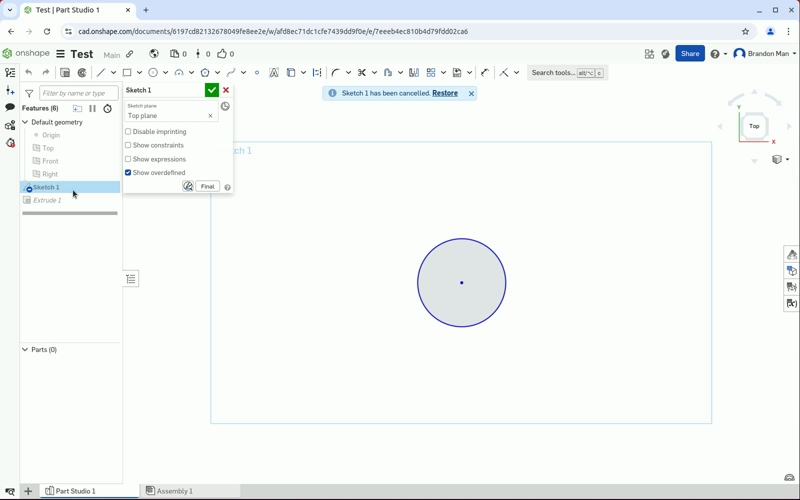
mouse_move(229, 92)
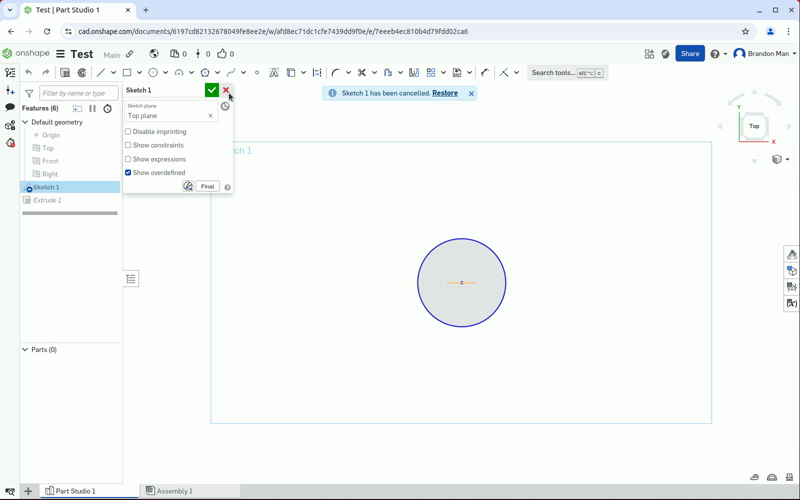
click(229, 92)
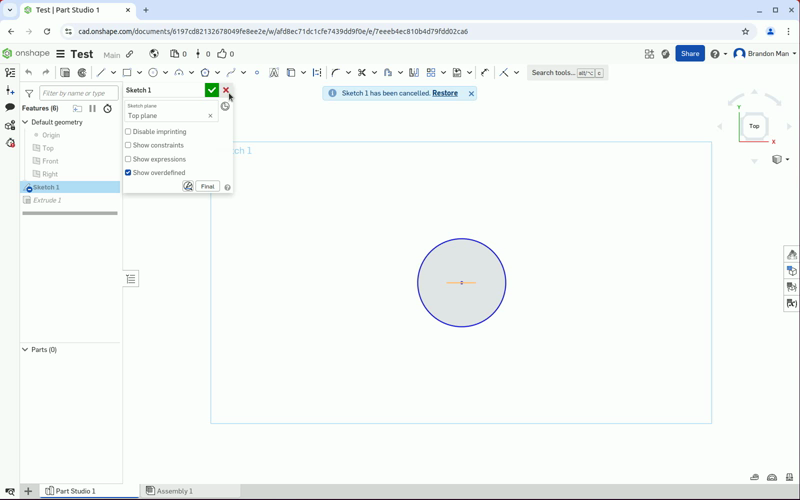
key(shift+s)
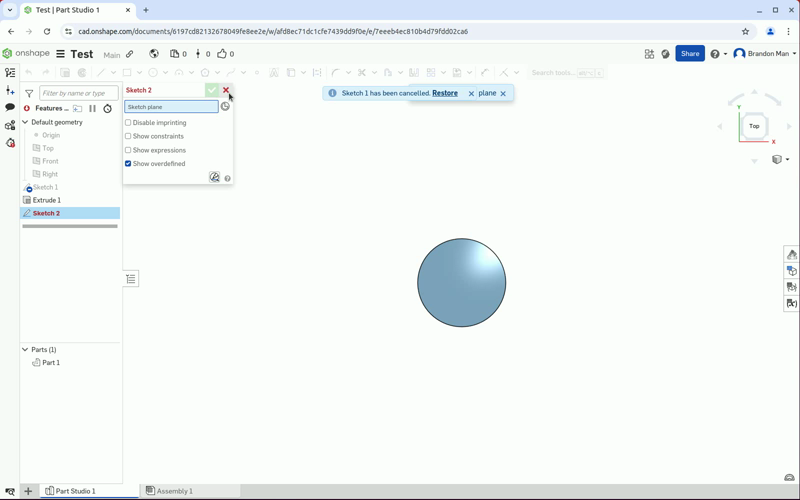
mouse_move(73, 150)
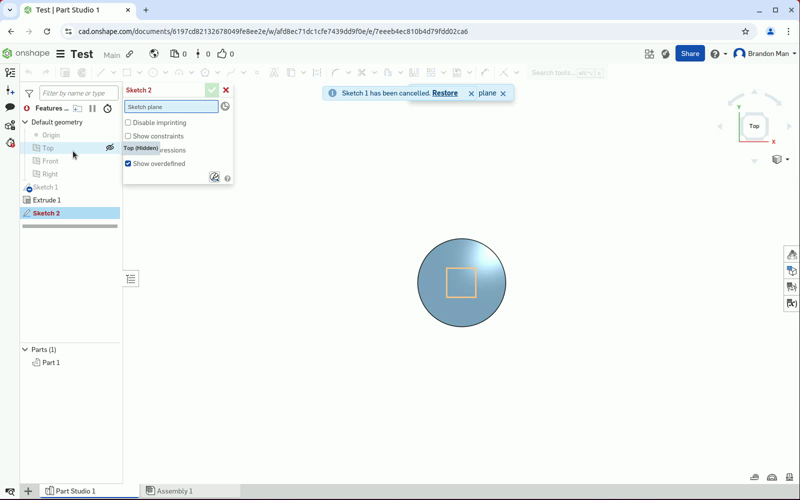
click(73, 150)
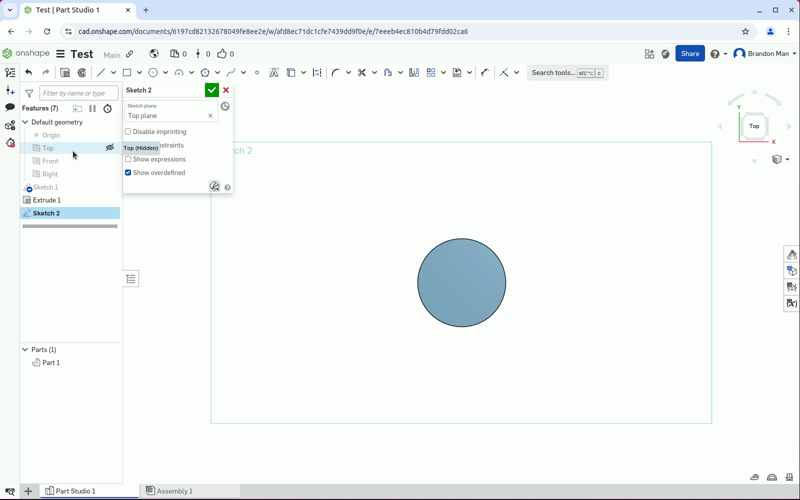
mouse_move(73, 352)
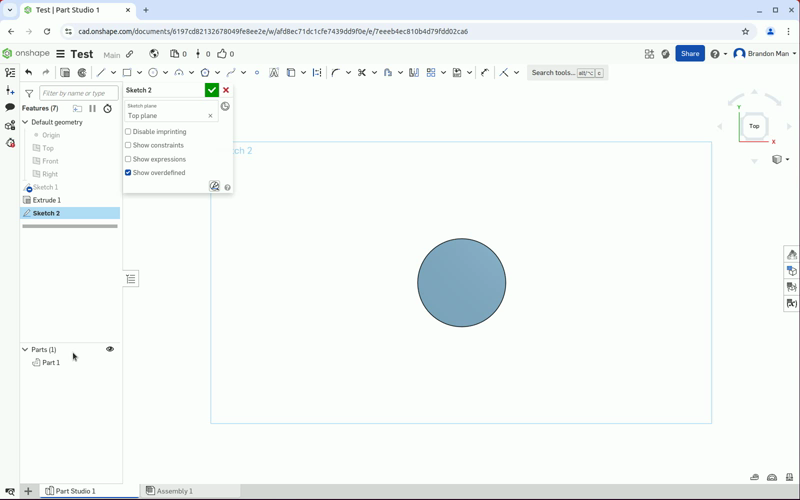
key(y)
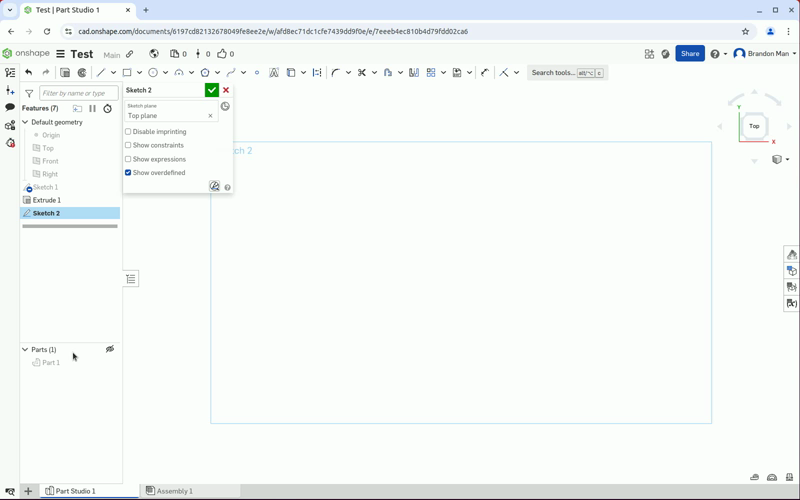
key(l)
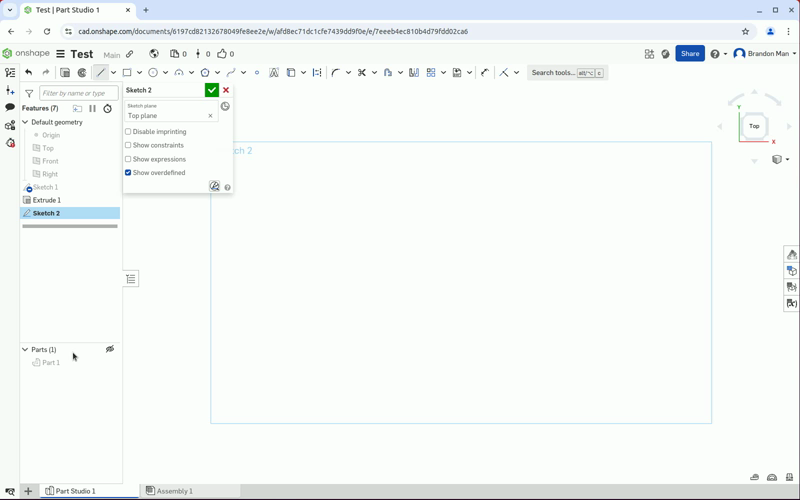
key_down(shift)
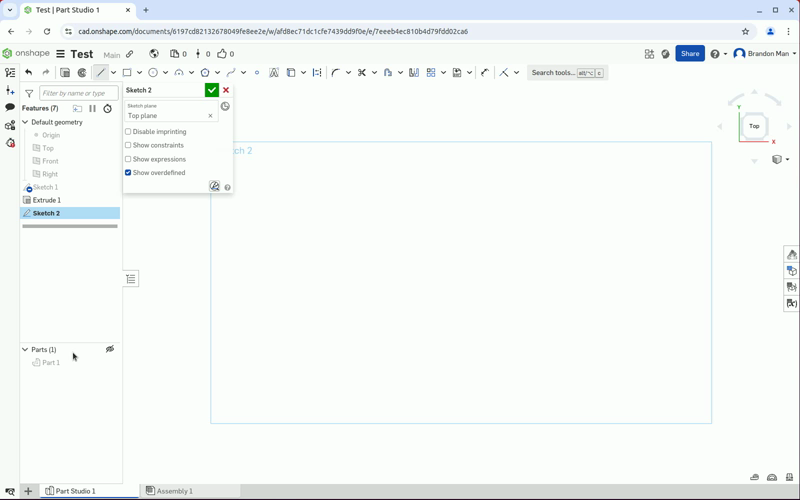
mouse_move(445, 241)
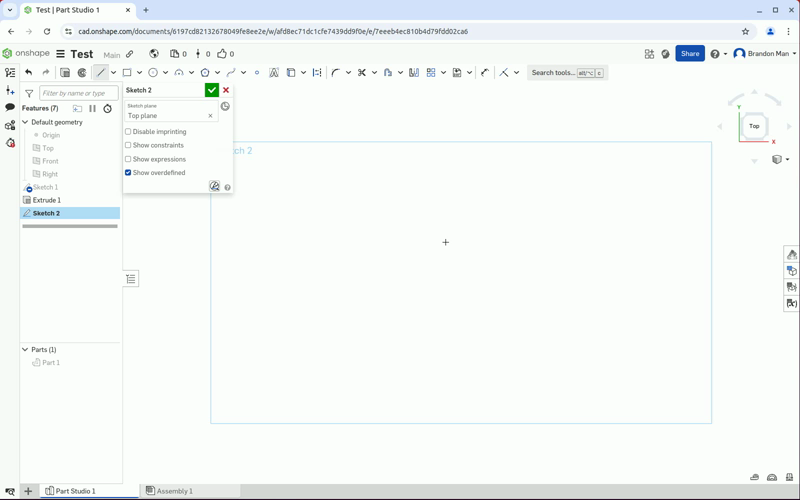
click(445, 241)
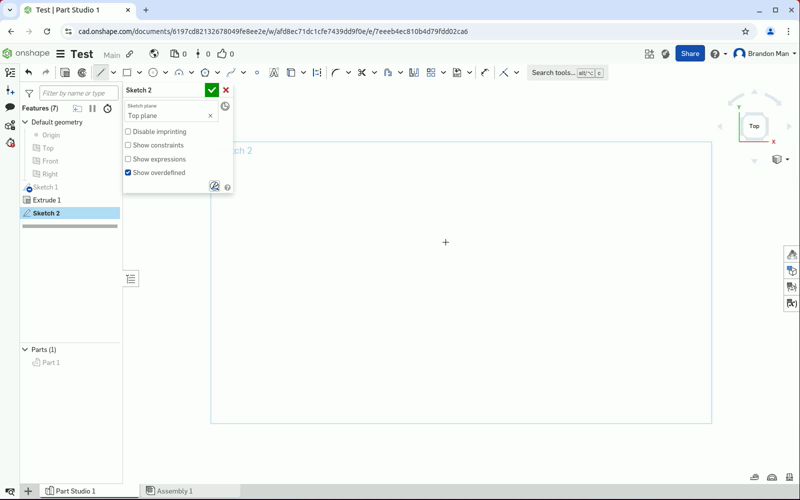
key_up(shift)
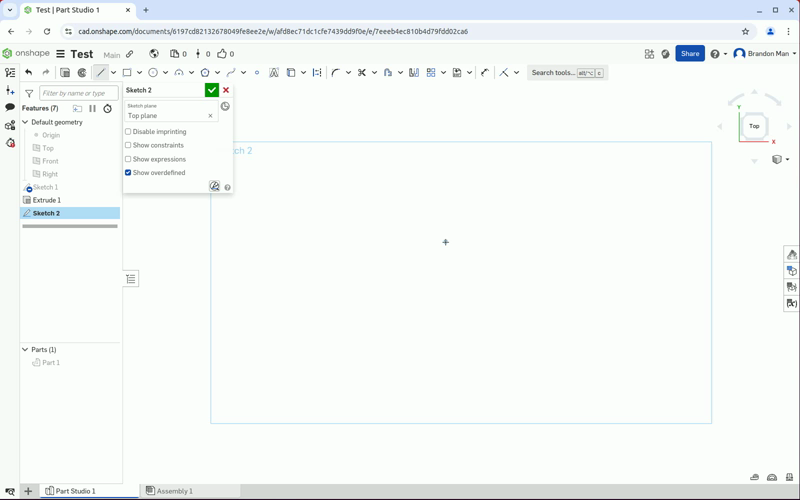
key_down(shift)
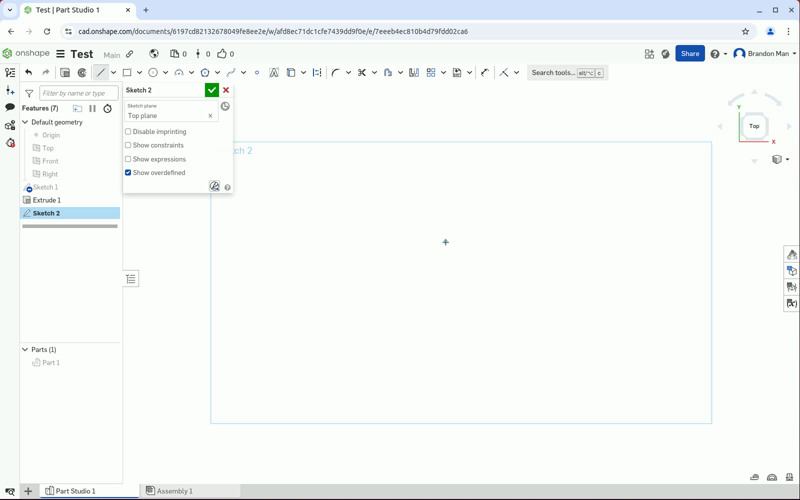
mouse_move(475, 241)
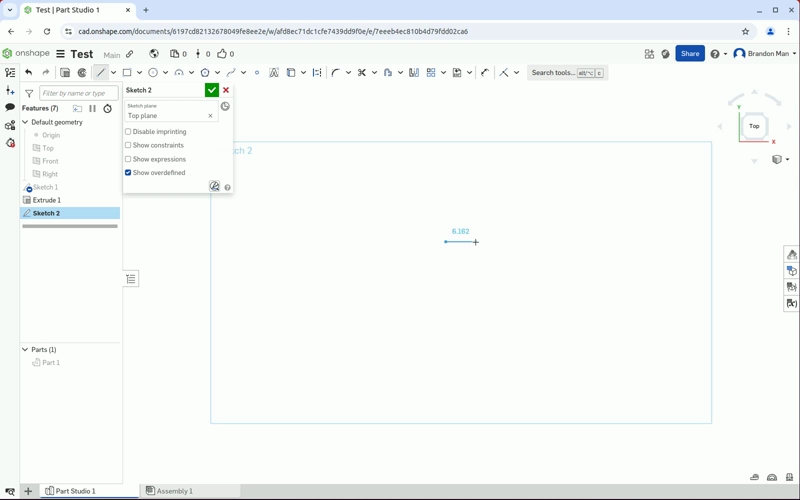
mouse_move(476, 241)
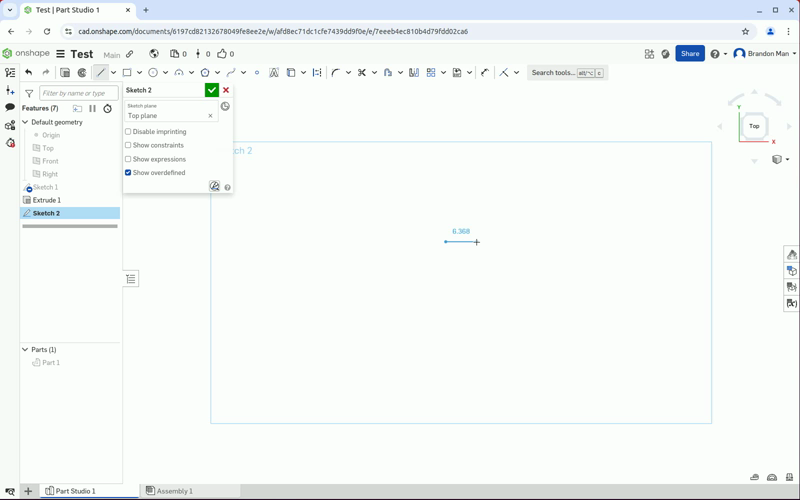
click(476, 241)
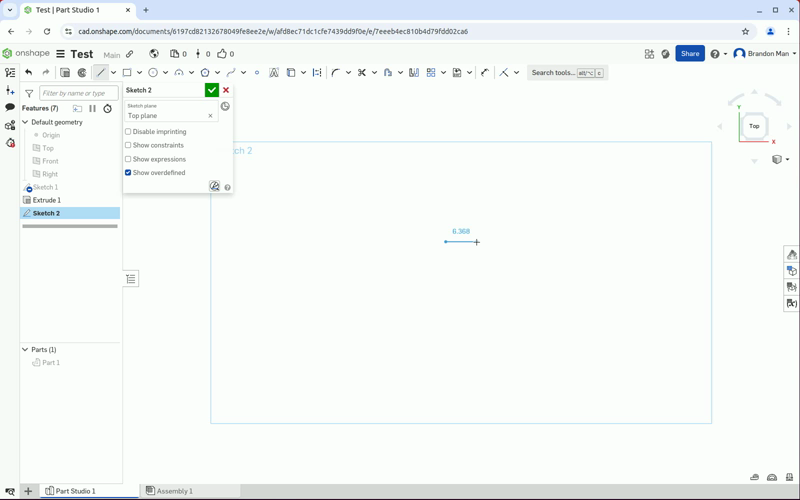
key_up(shift)
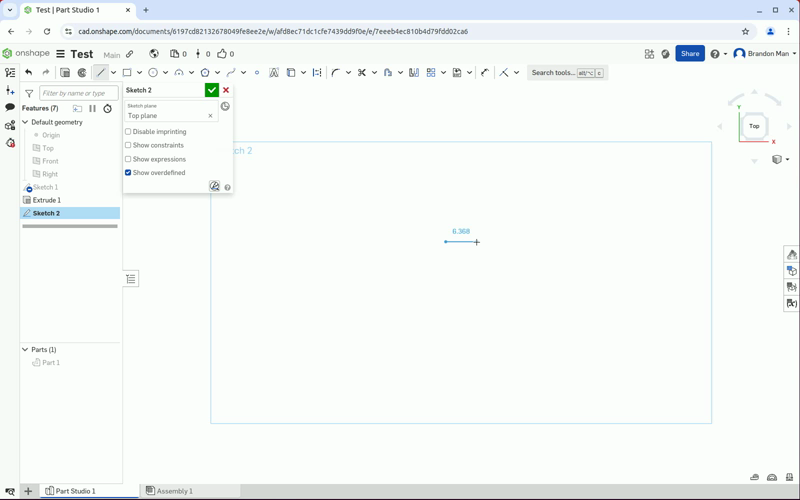
key_down(shift)
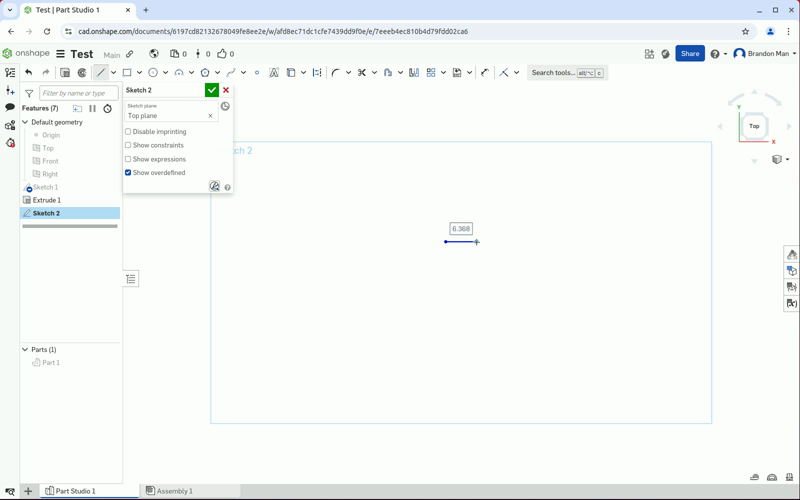
mouse_move(506, 241)
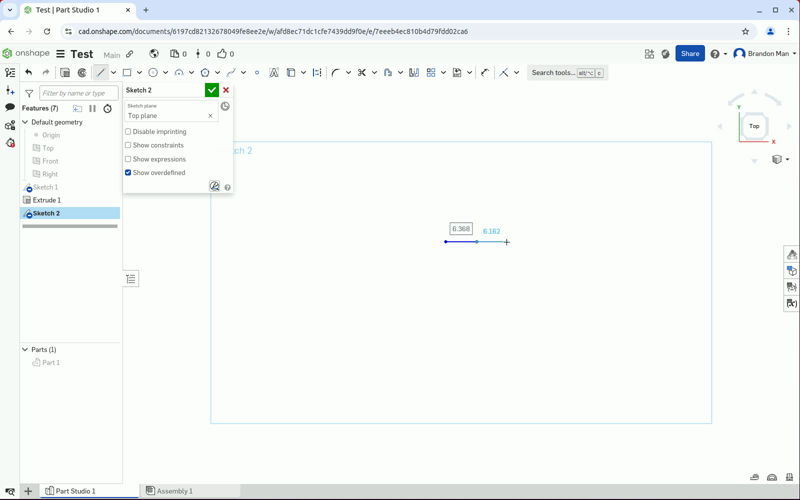
mouse_move(476, 237)
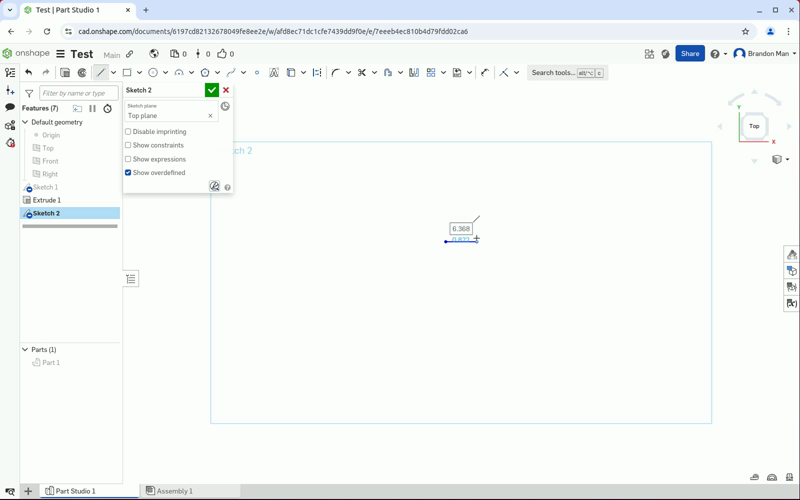
scroll(6)
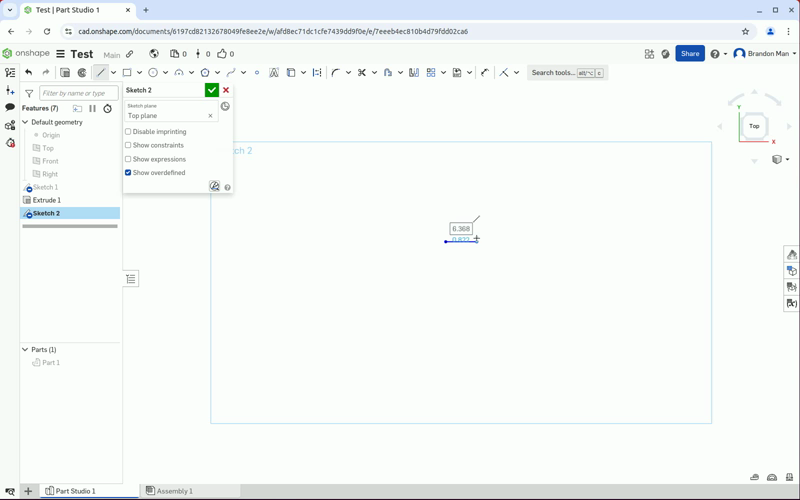
scroll(6)
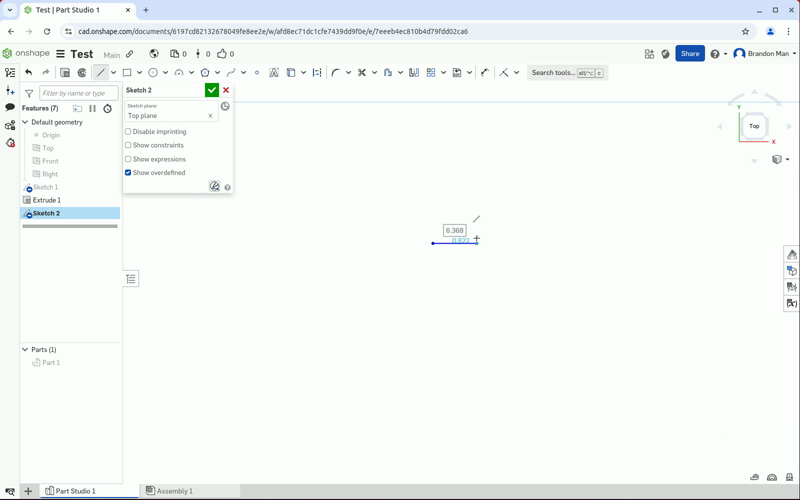
scroll(6)
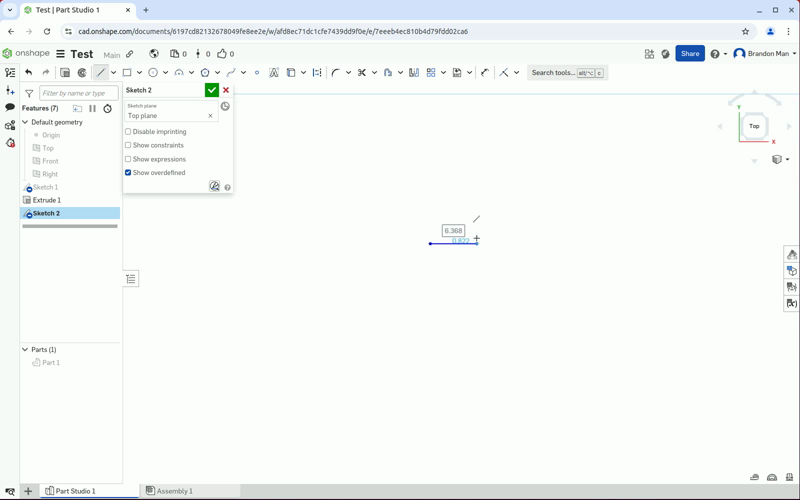
scroll(6)
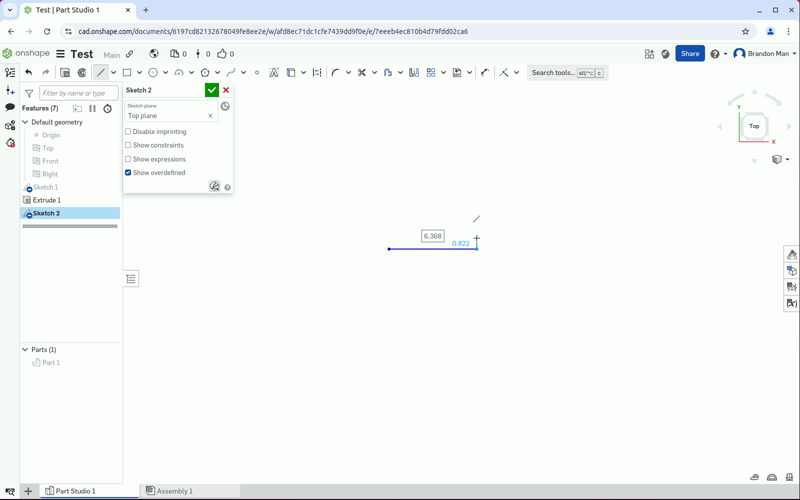
scroll(6)
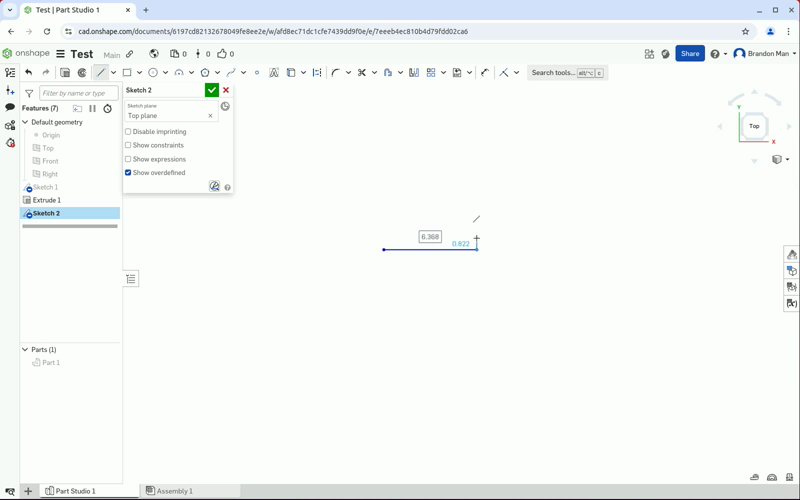
scroll(6)
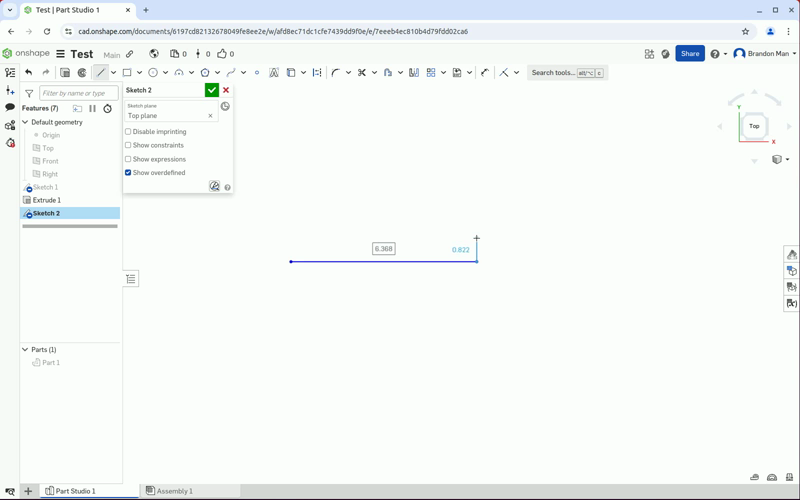
scroll(6)
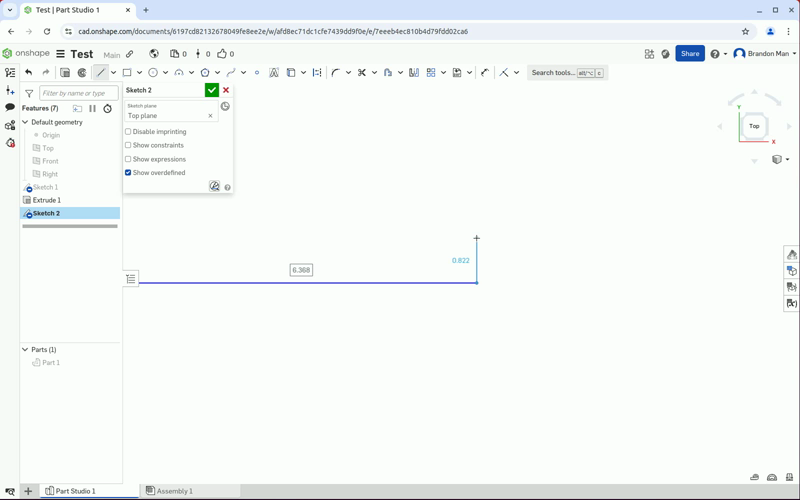
click(476, 237)
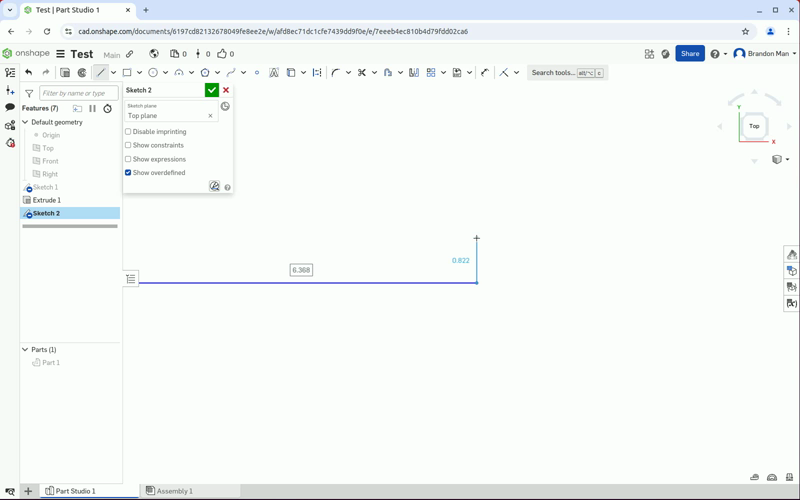
scroll(-6)
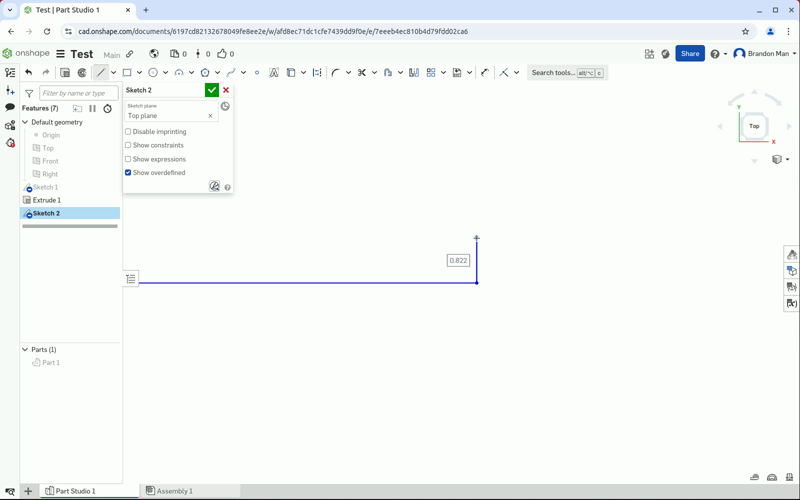
scroll(-6)
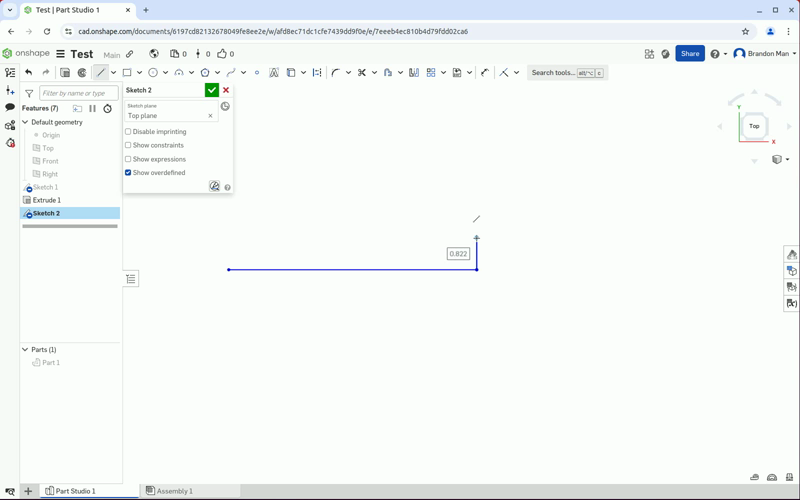
scroll(-6)
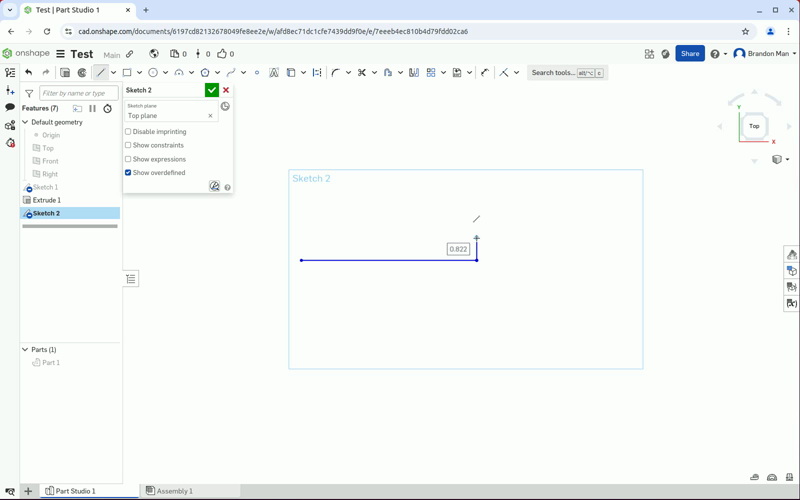
scroll(-6)
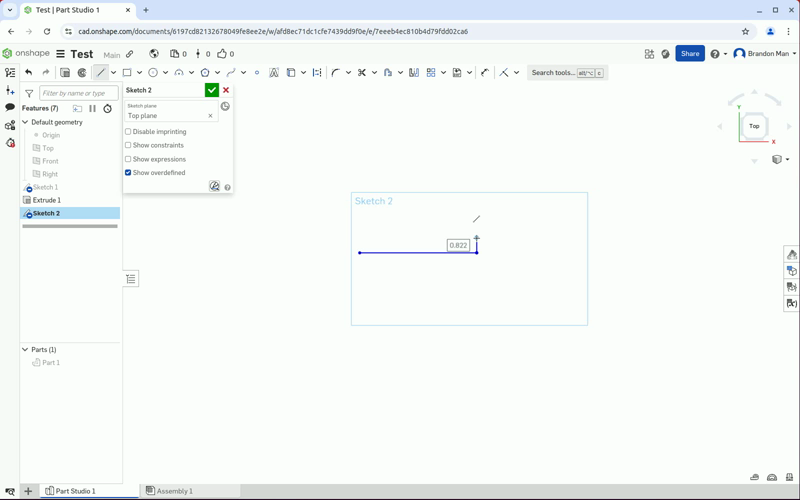
scroll(-6)
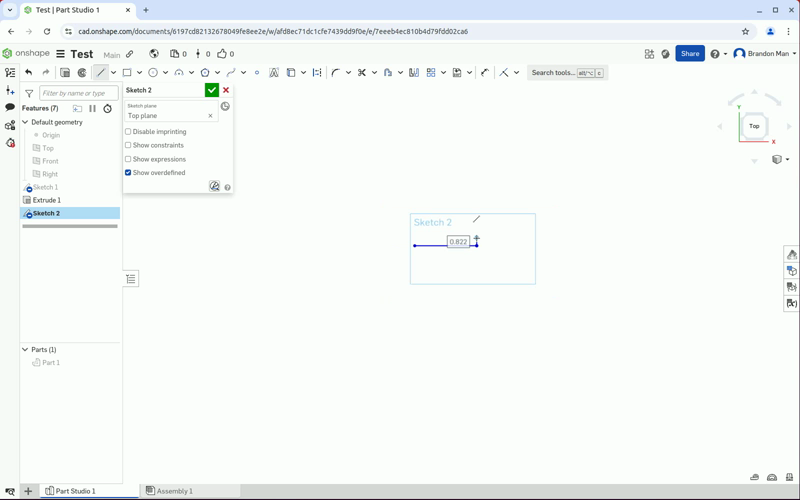
scroll(-6)
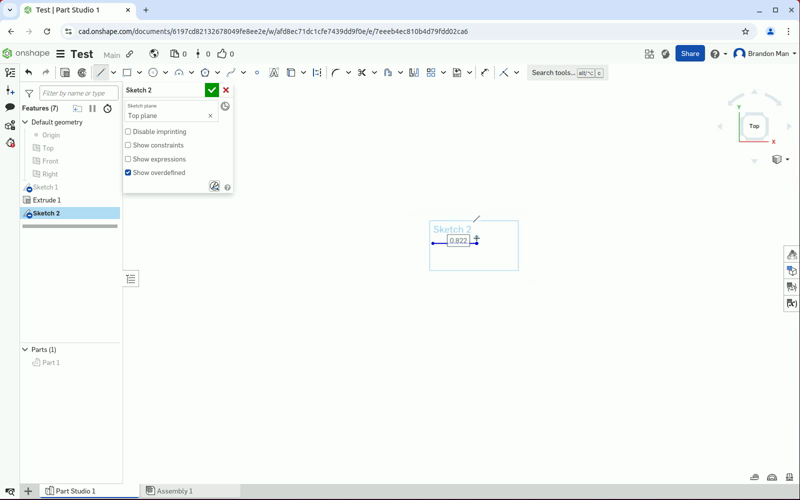
scroll(-6)
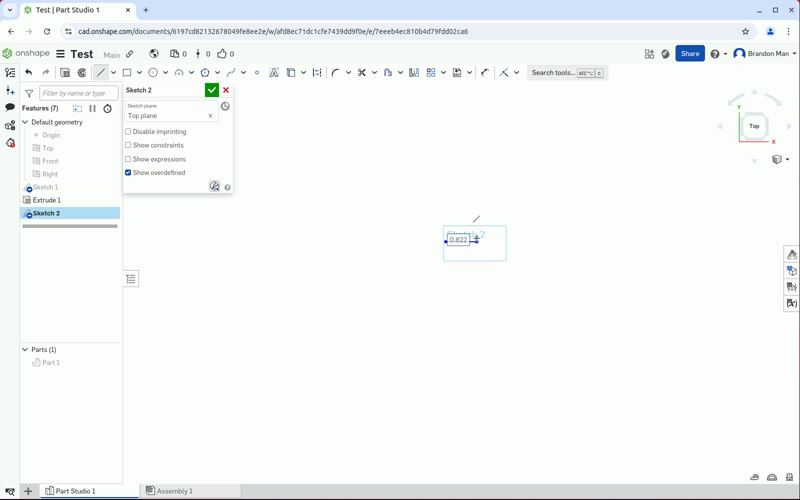
key_up(shift)
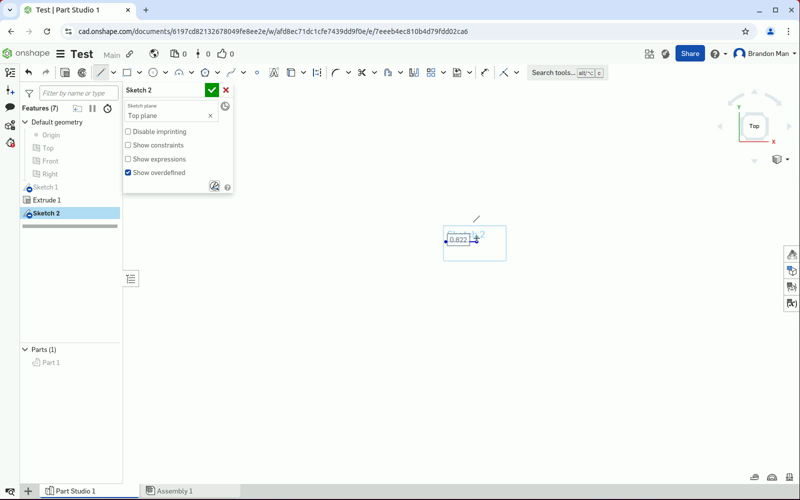
key_down(shift)
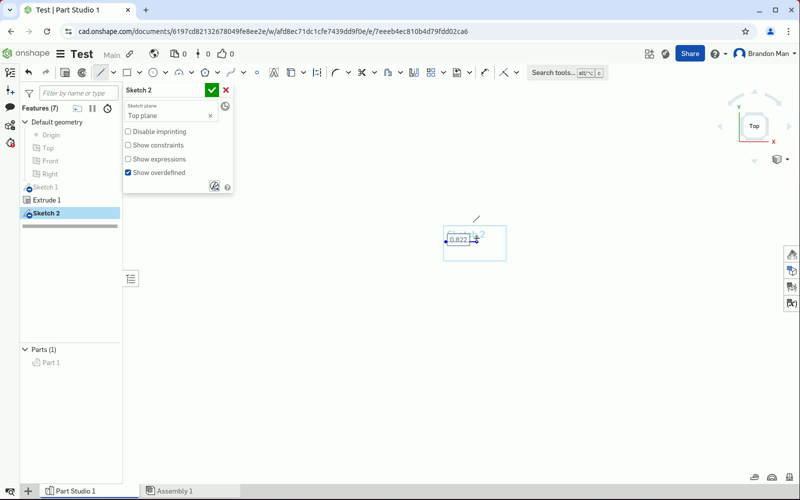
mouse_move(506, 237)
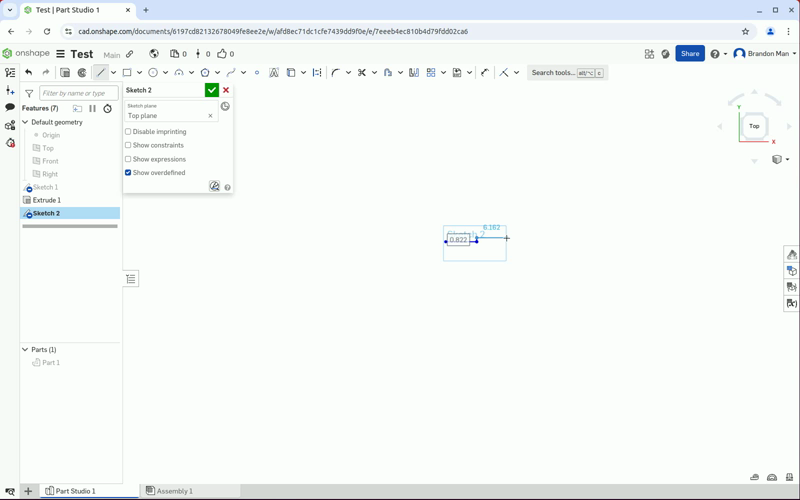
mouse_move(445, 237)
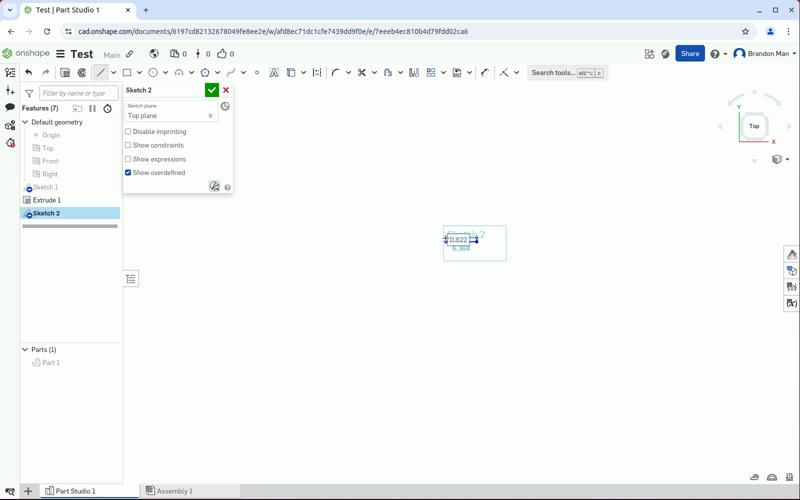
scroll(6)
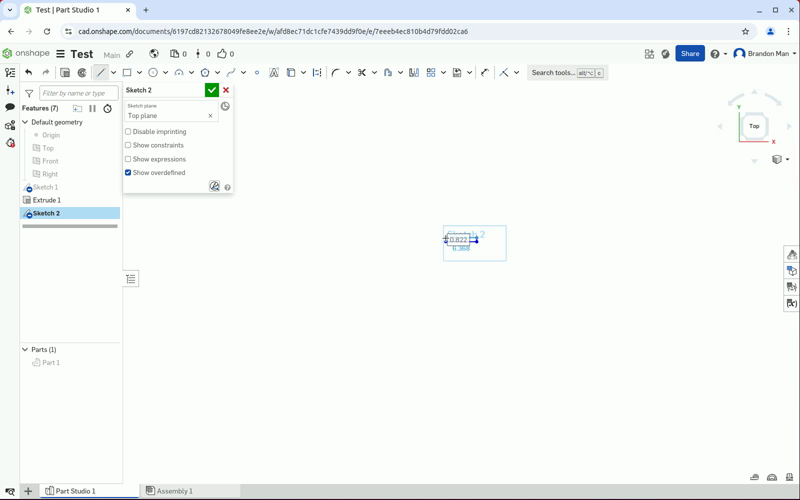
scroll(6)
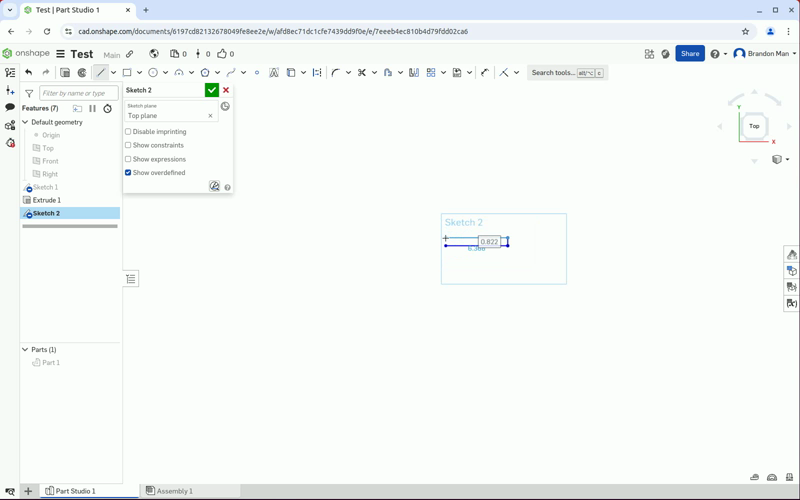
scroll(6)
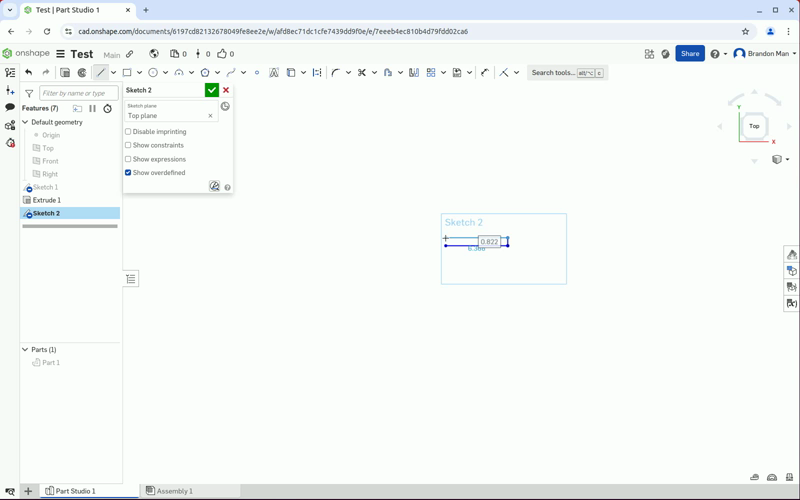
scroll(6)
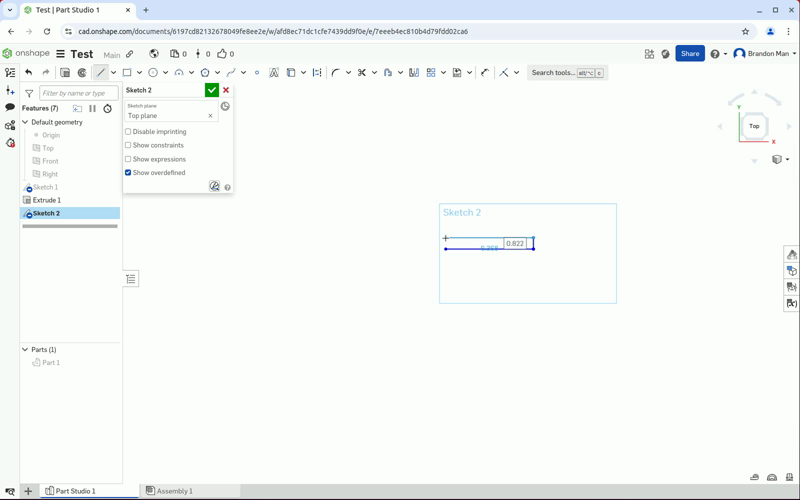
scroll(6)
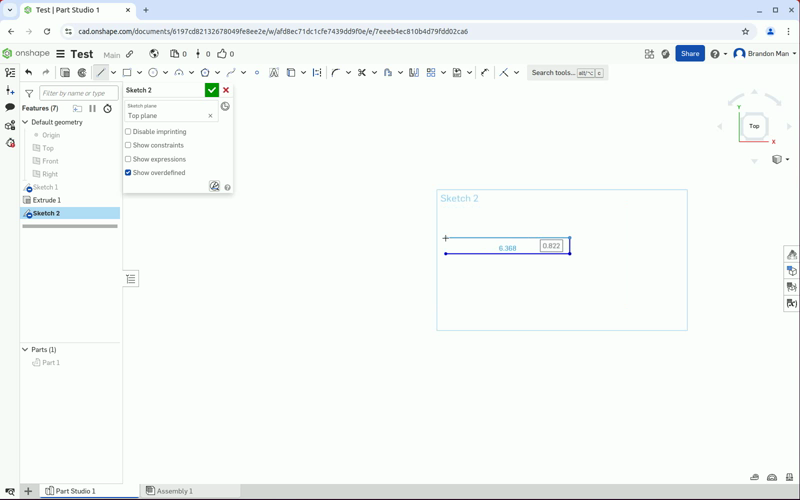
scroll(6)
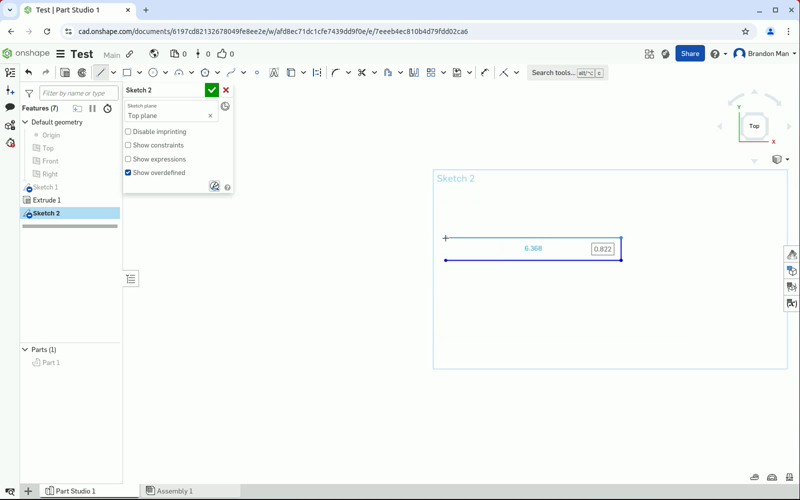
scroll(6)
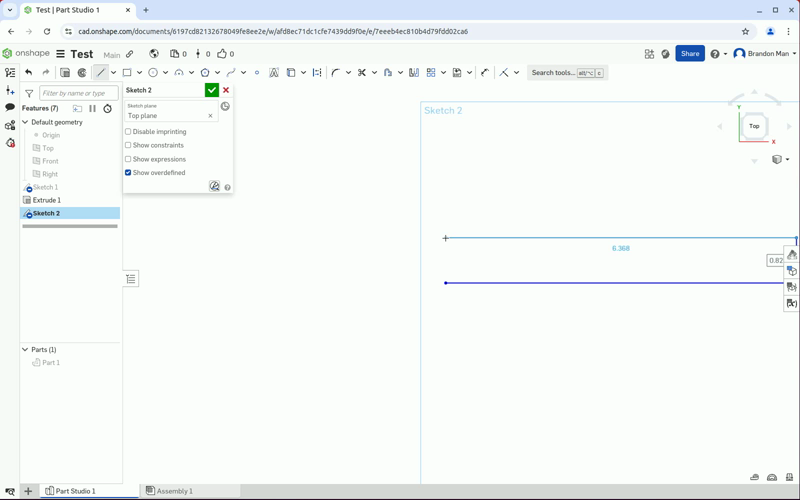
click(445, 237)
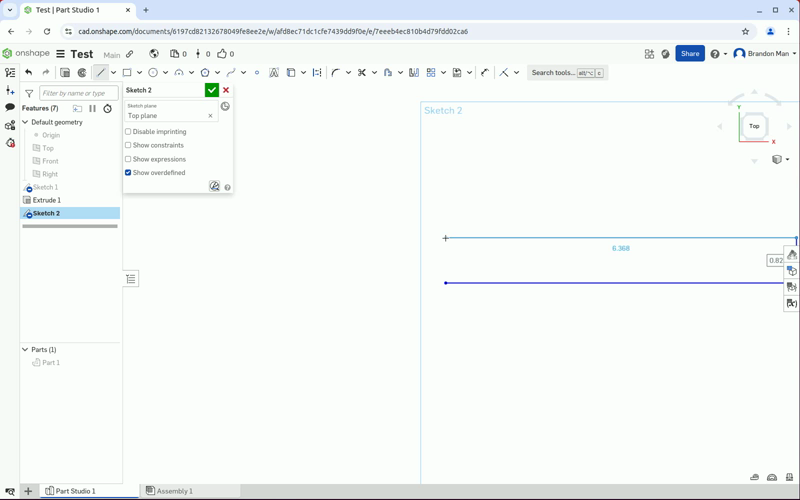
scroll(-6)
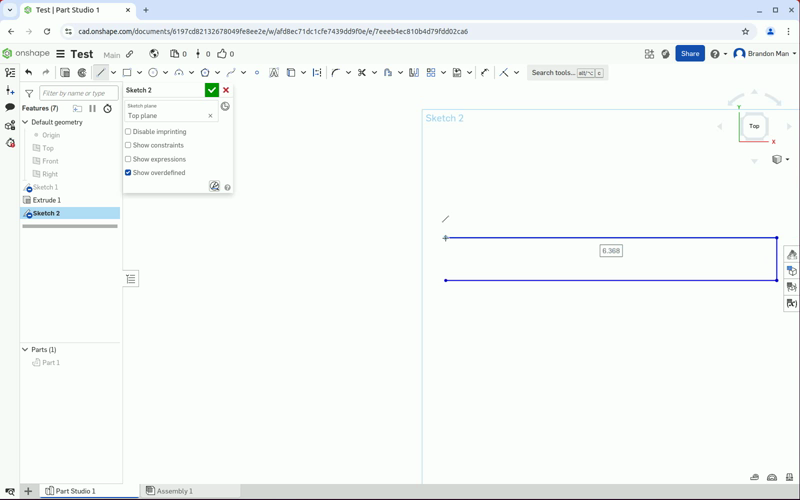
scroll(-6)
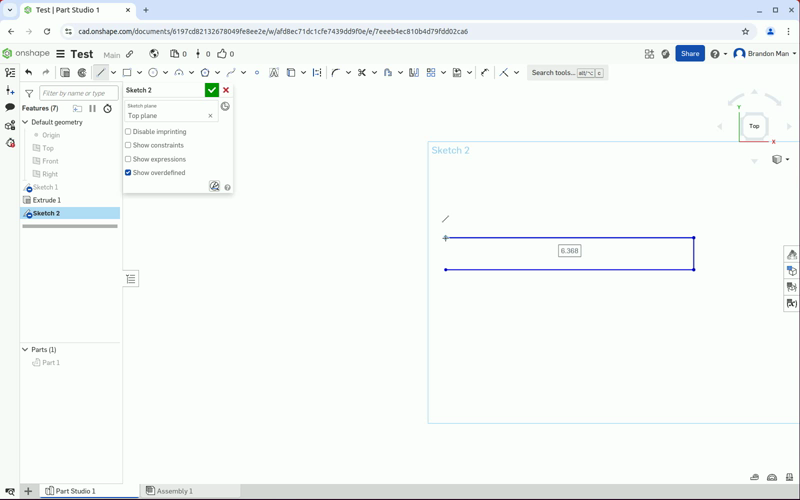
scroll(-6)
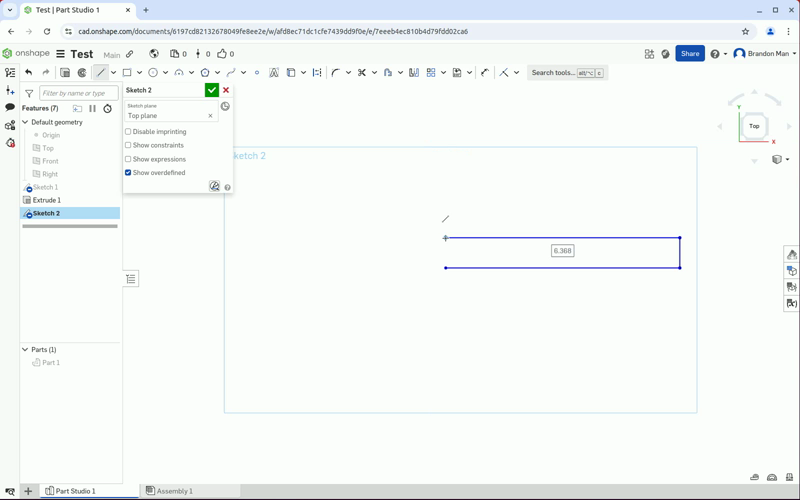
scroll(-6)
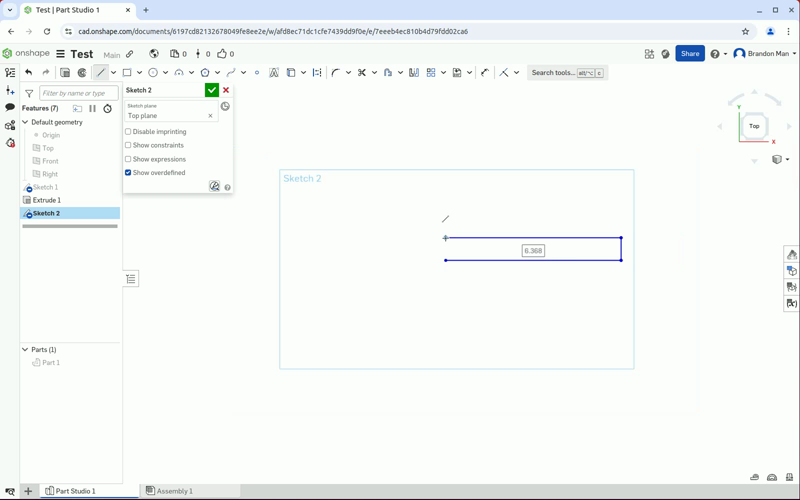
scroll(-6)
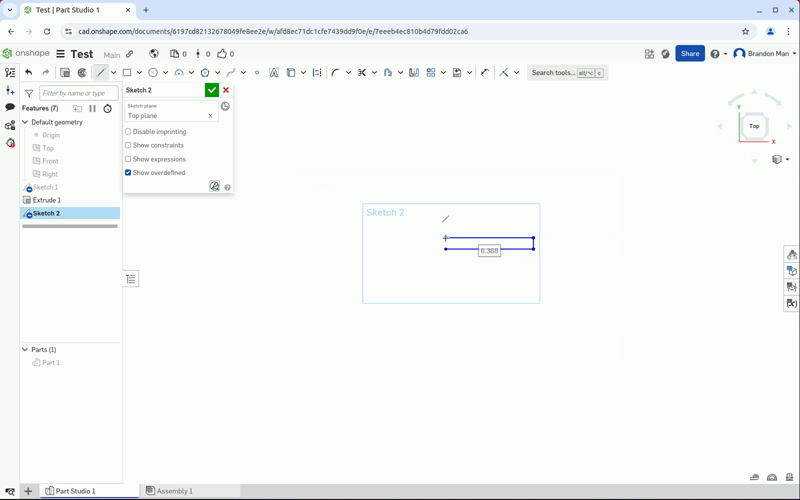
scroll(-6)
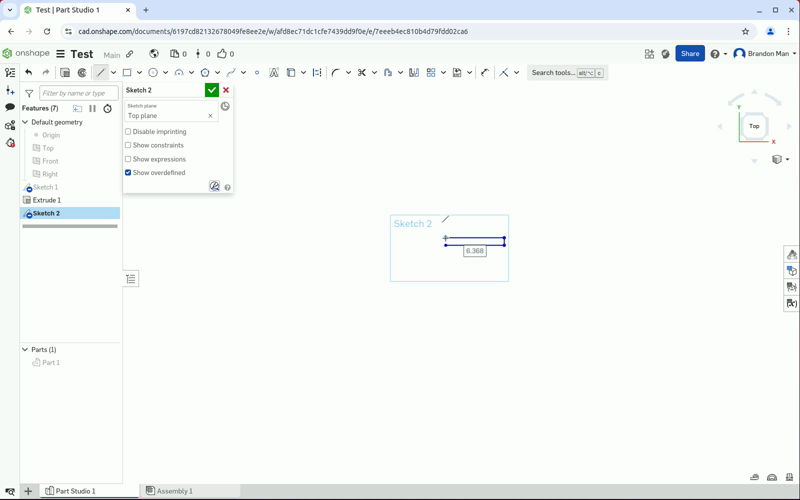
scroll(-6)
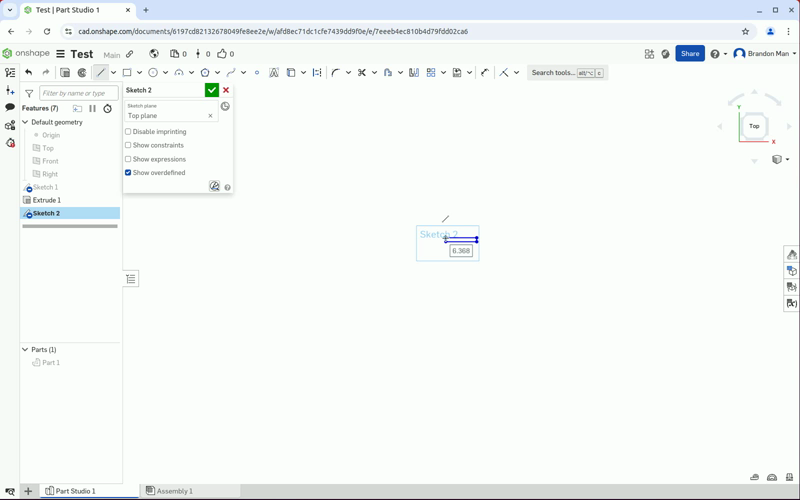
key_up(shift)
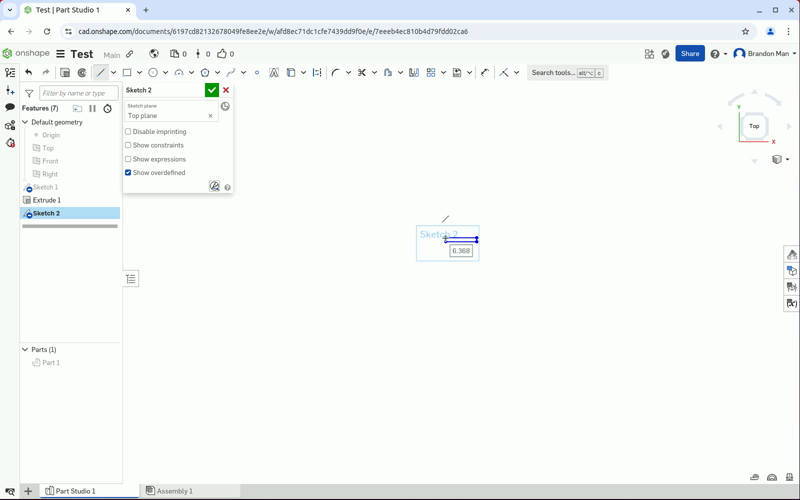
mouse_move(475, 237)
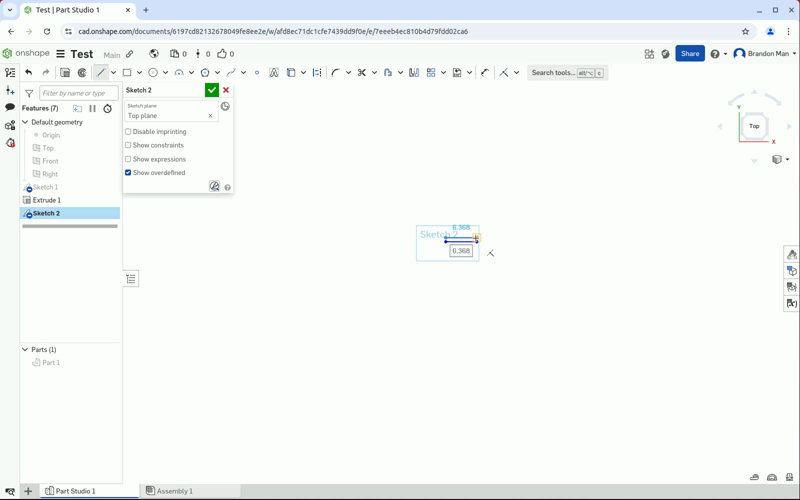
key_down(shift)
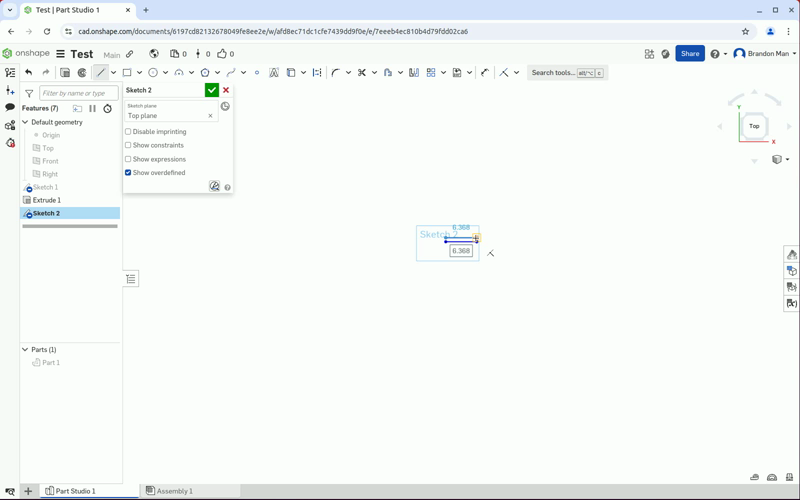
mouse_move(445, 241)
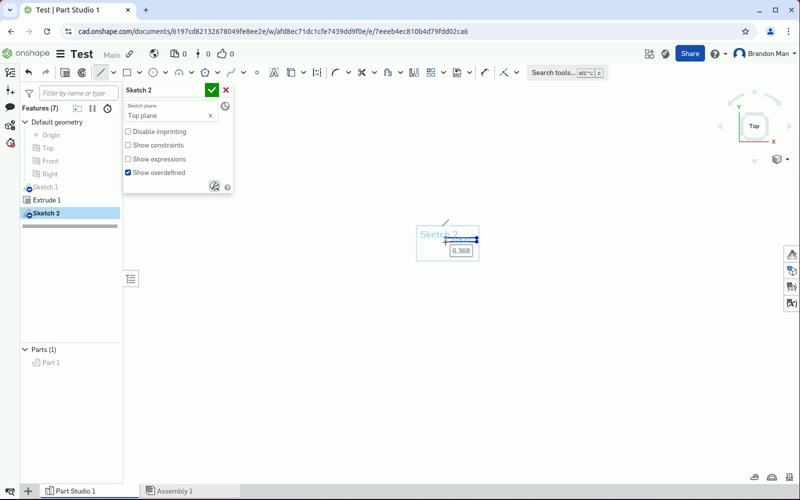
scroll(6)
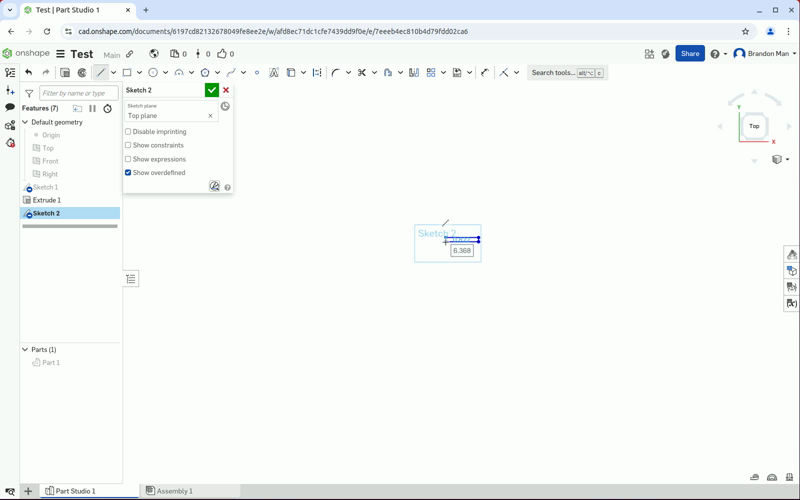
scroll(6)
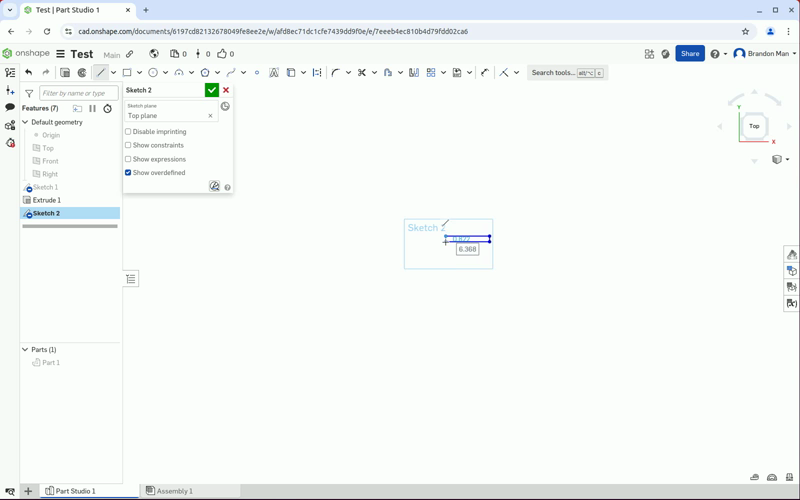
scroll(6)
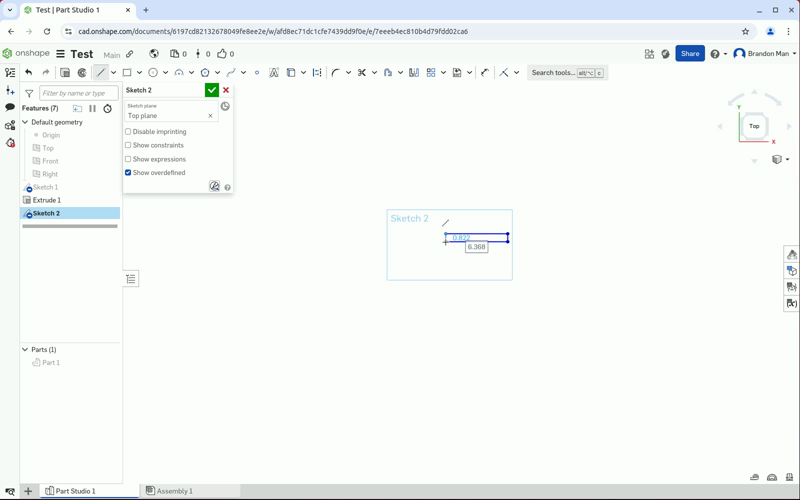
scroll(6)
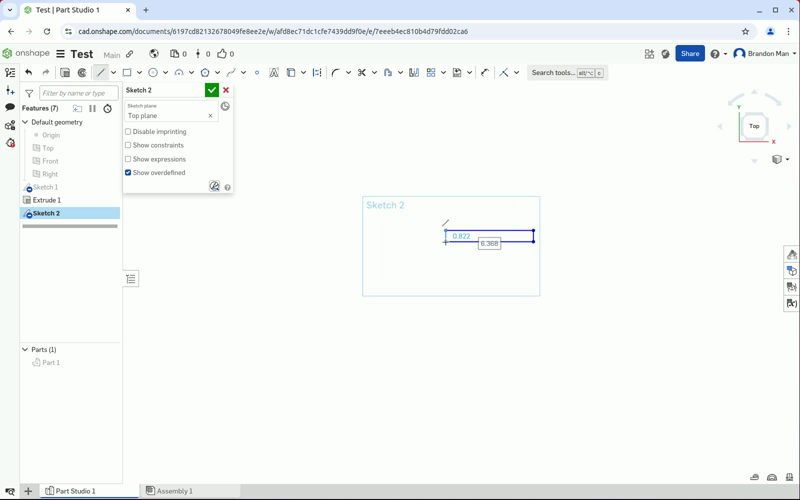
scroll(6)
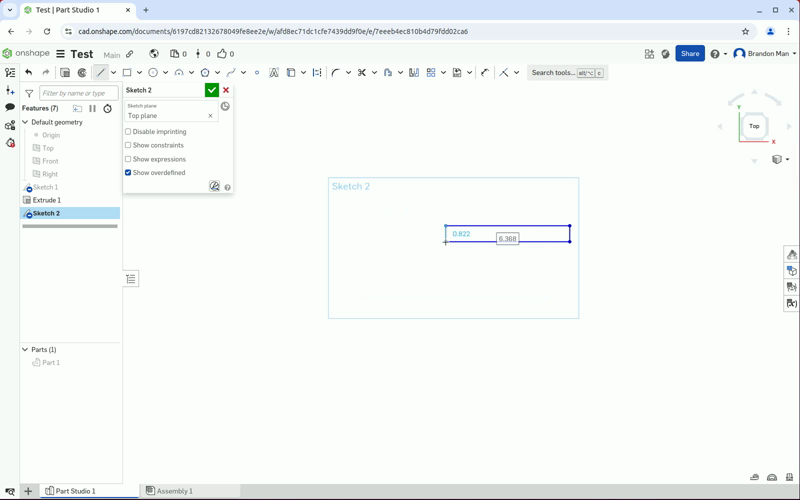
scroll(6)
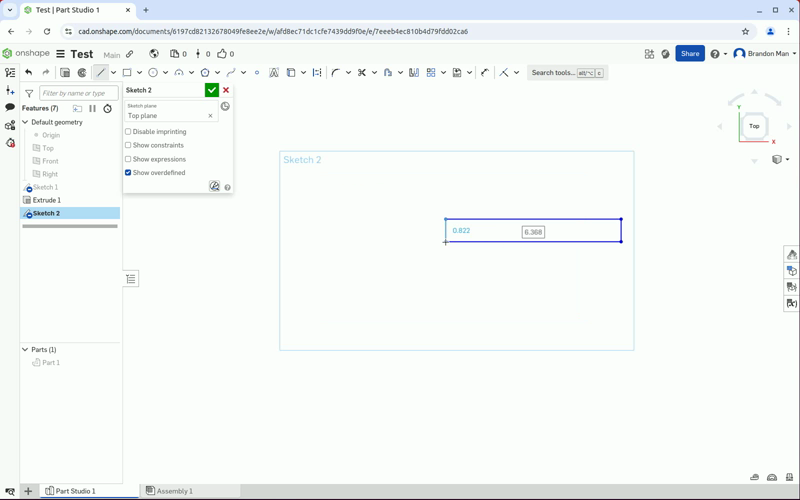
scroll(6)
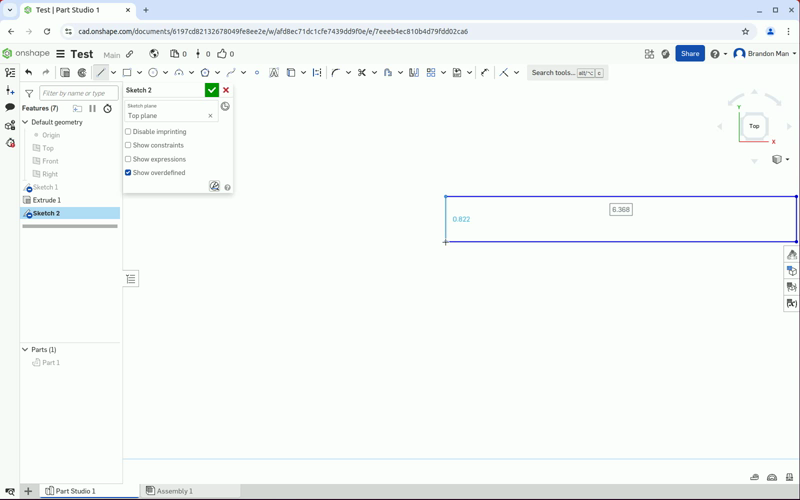
key_up(shift)
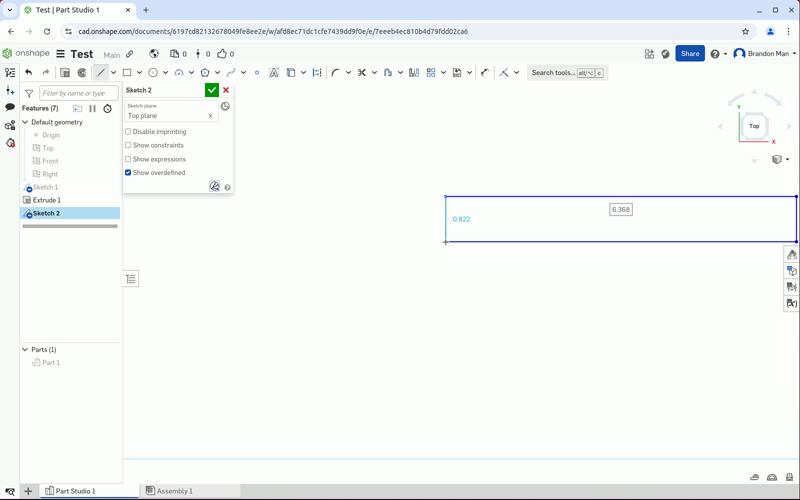
click(445, 241)
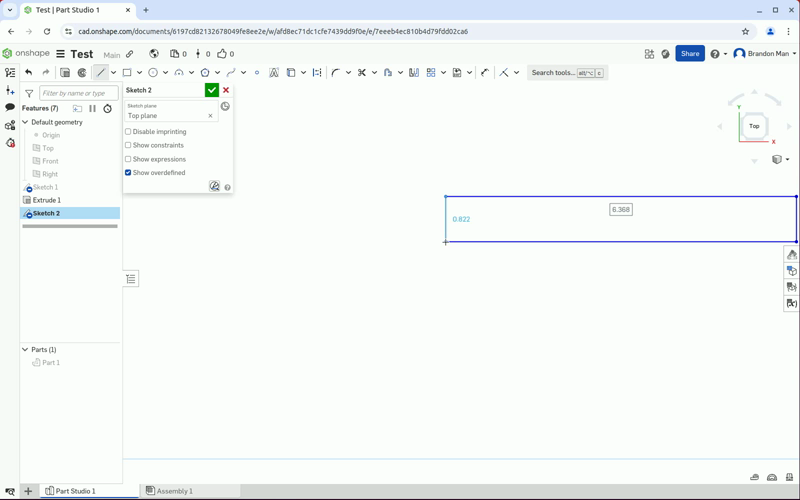
scroll(-6)
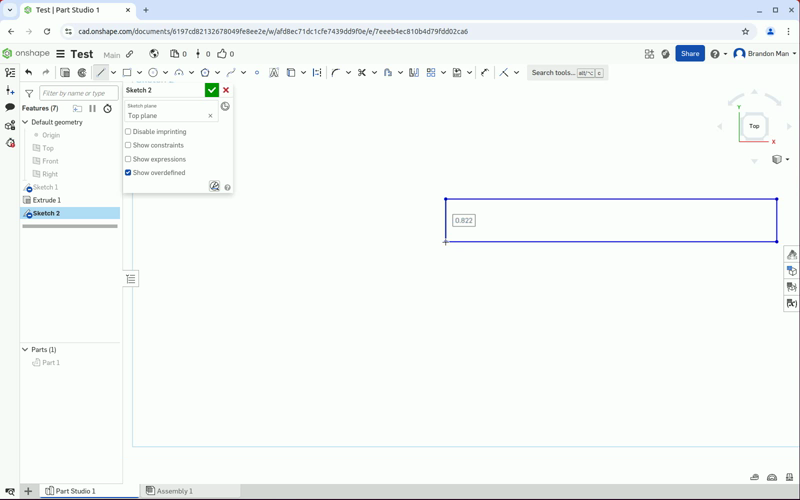
scroll(-6)
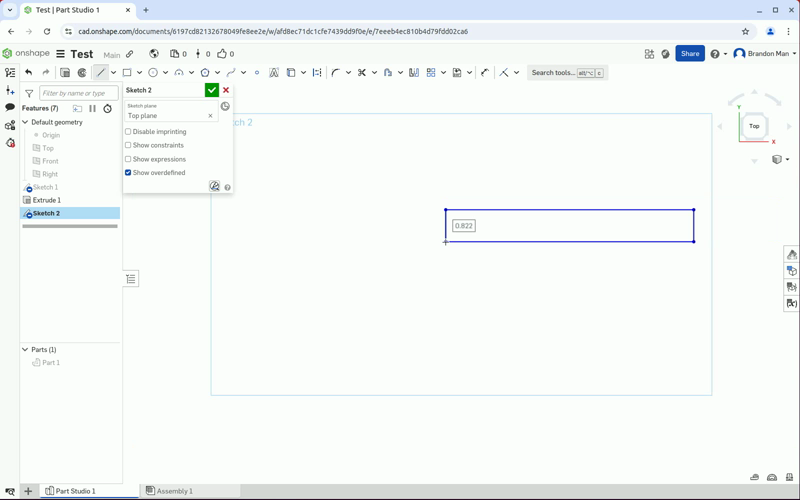
scroll(-6)
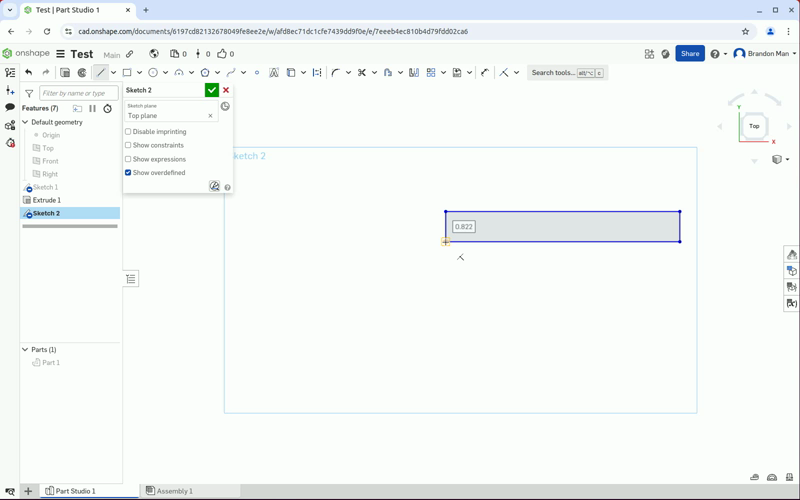
scroll(-6)
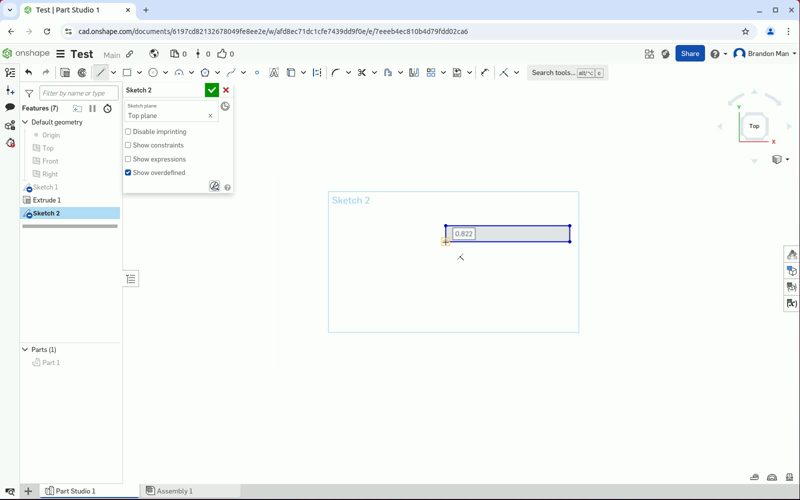
scroll(-6)
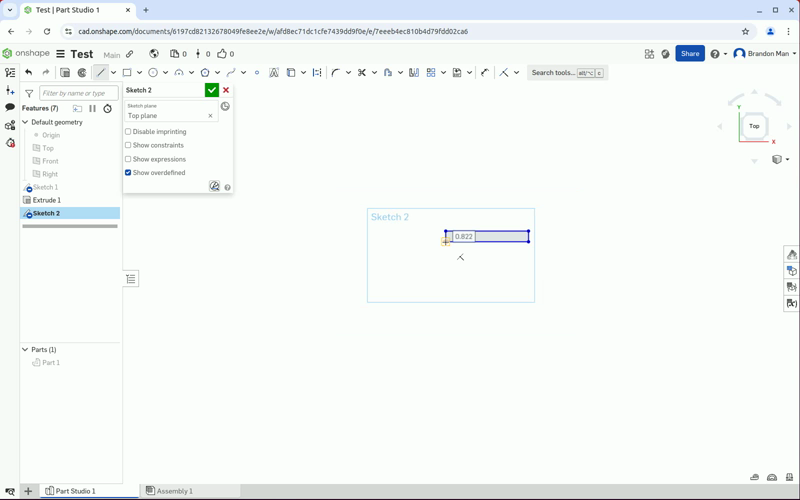
scroll(-6)
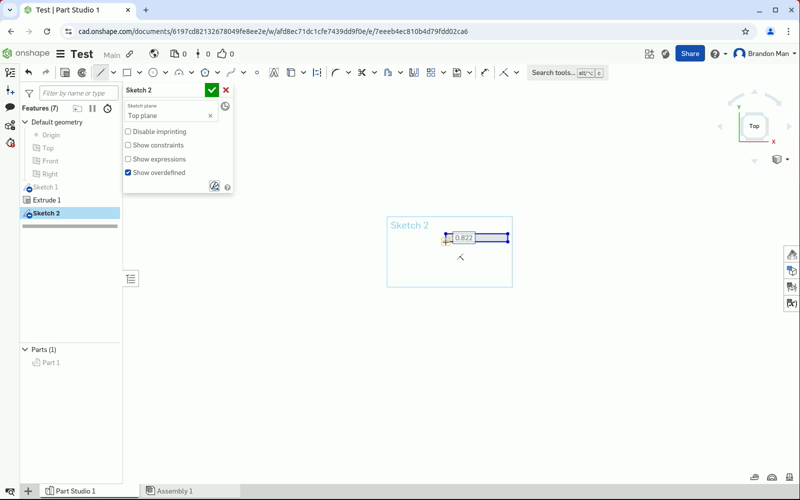
scroll(-6)
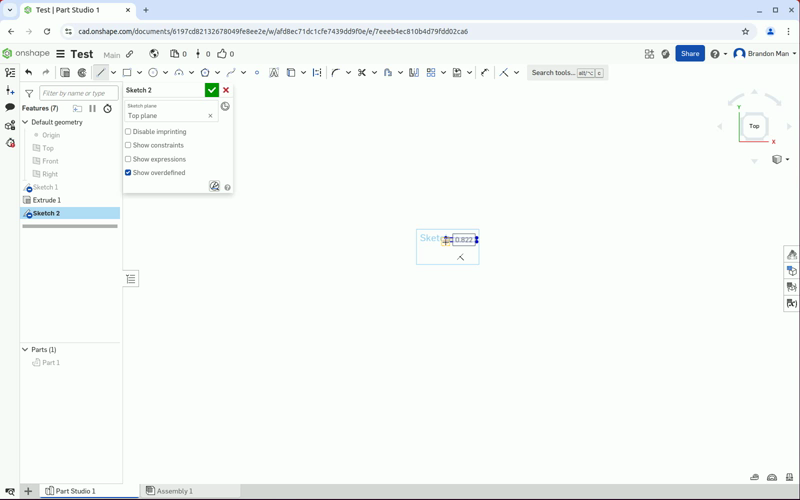
key(esc)
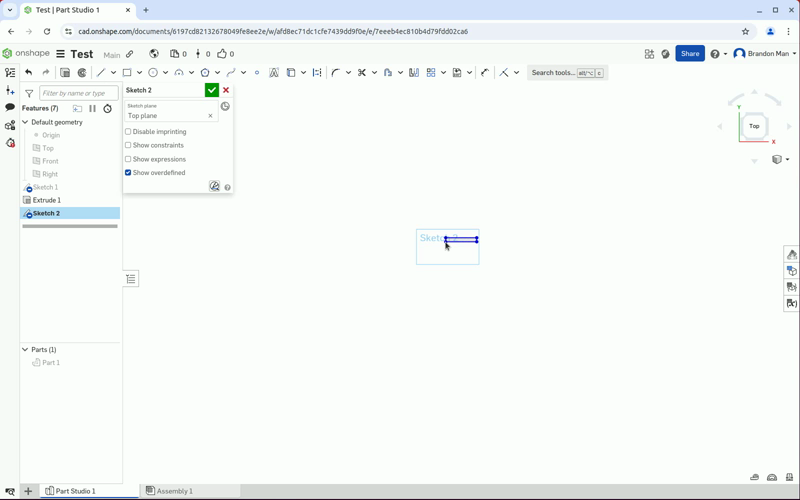
mouse_move(468, 239)
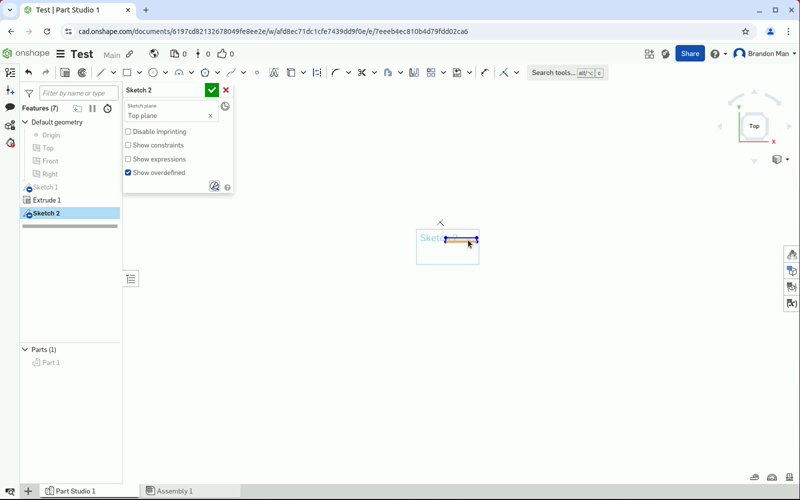
scroll(6)
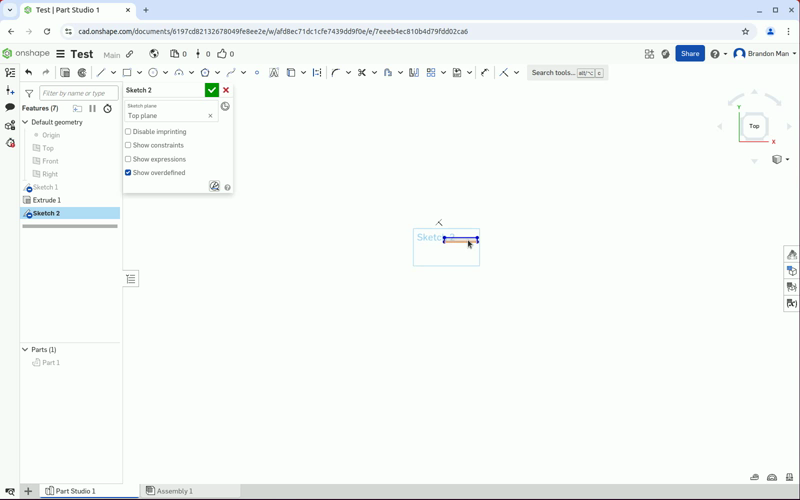
scroll(6)
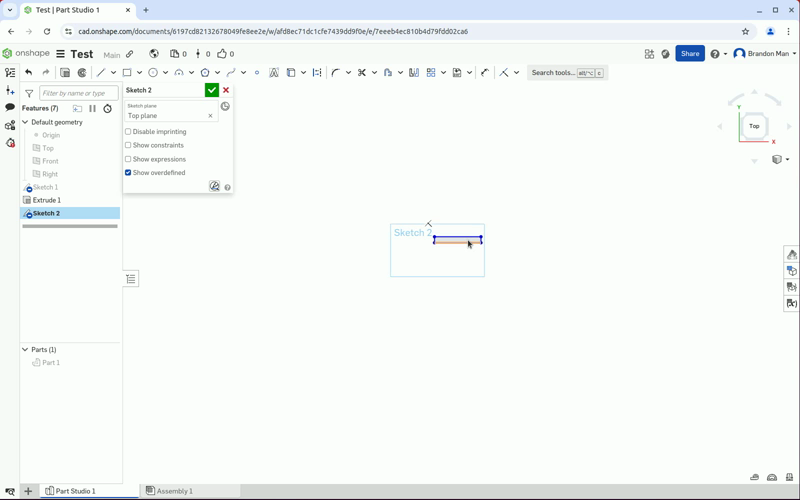
scroll(6)
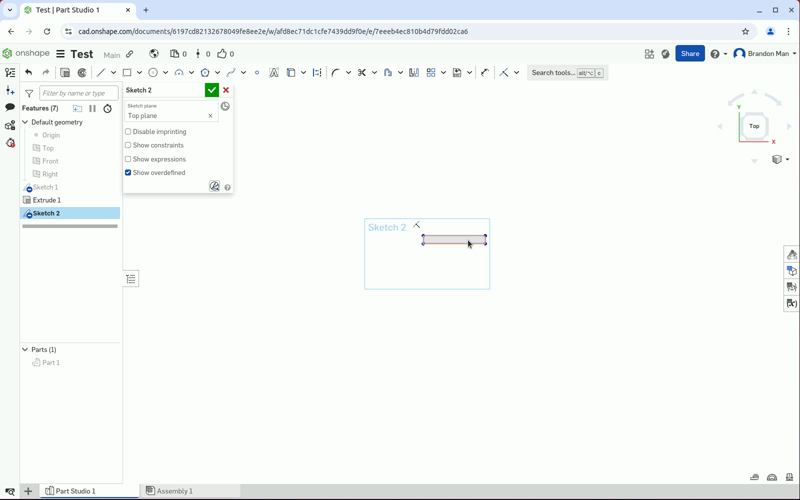
scroll(6)
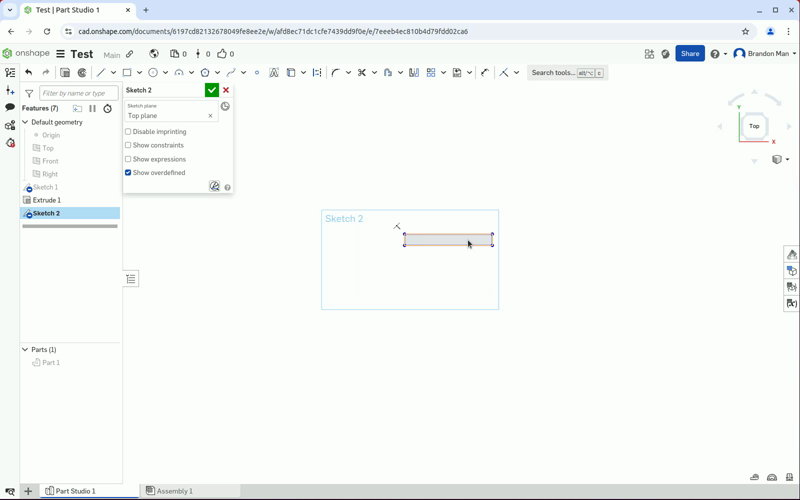
scroll(6)
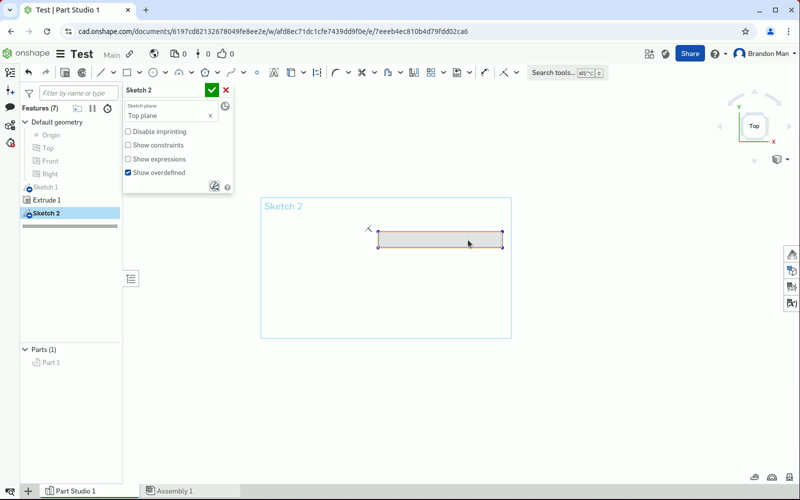
scroll(6)
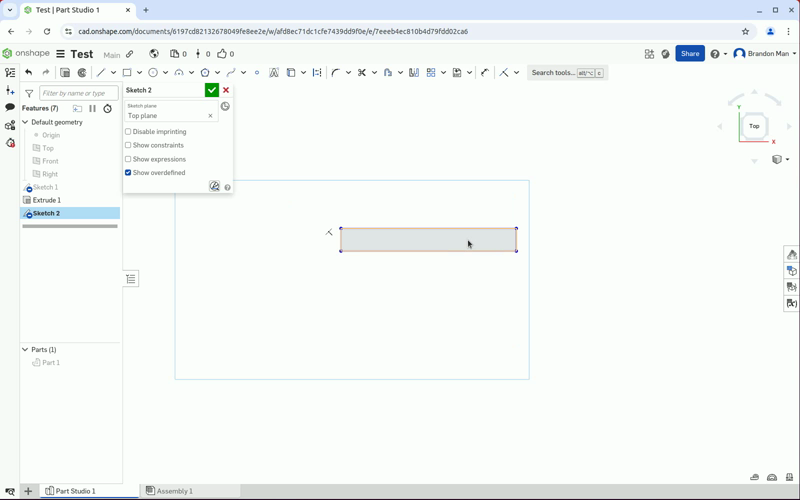
scroll(6)
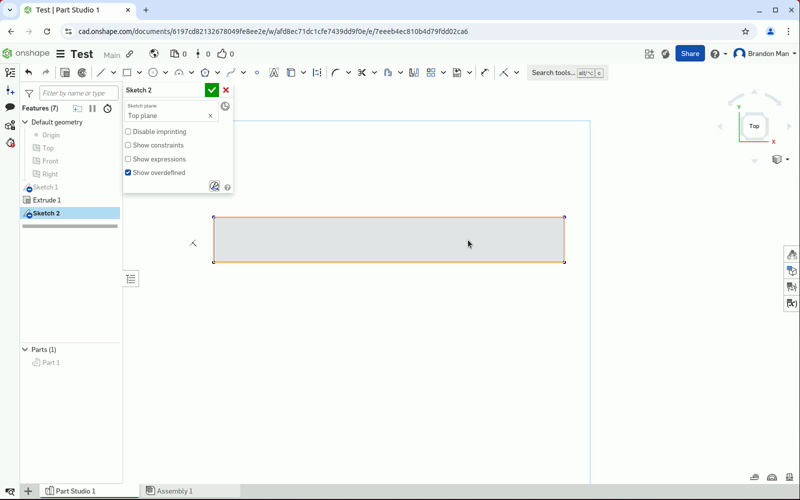
click(468, 239)
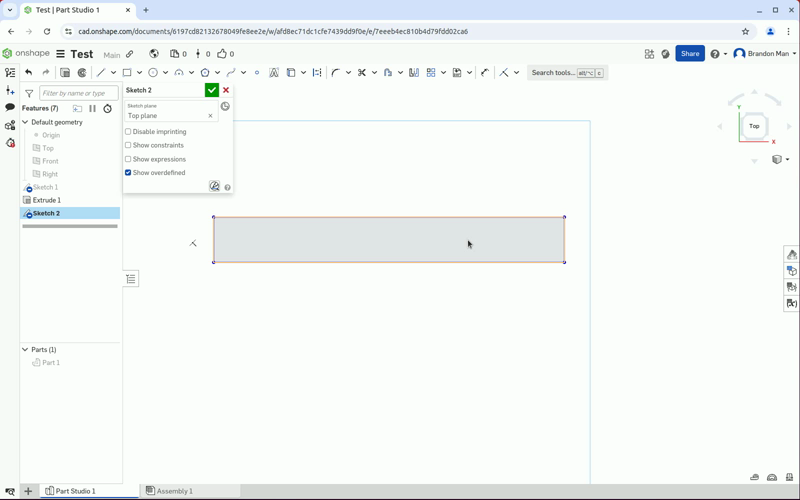
scroll(-6)
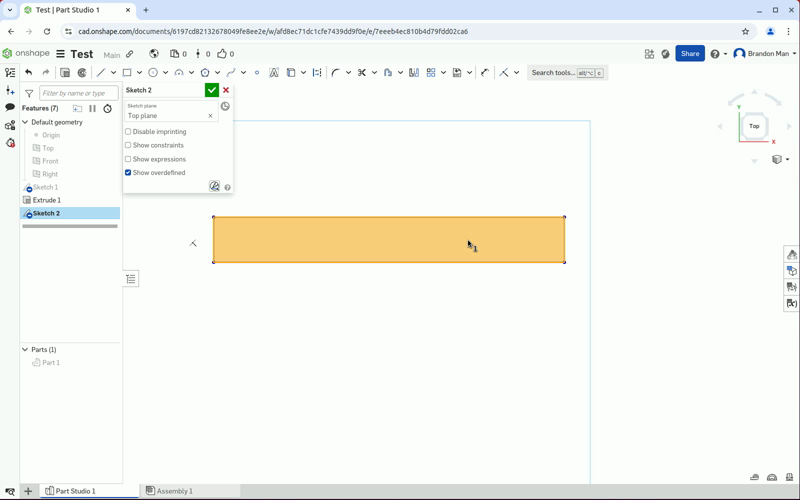
scroll(-6)
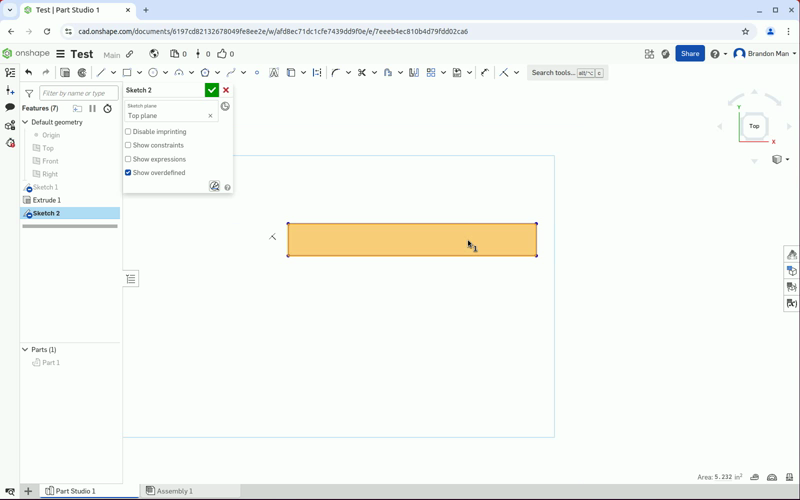
scroll(-6)
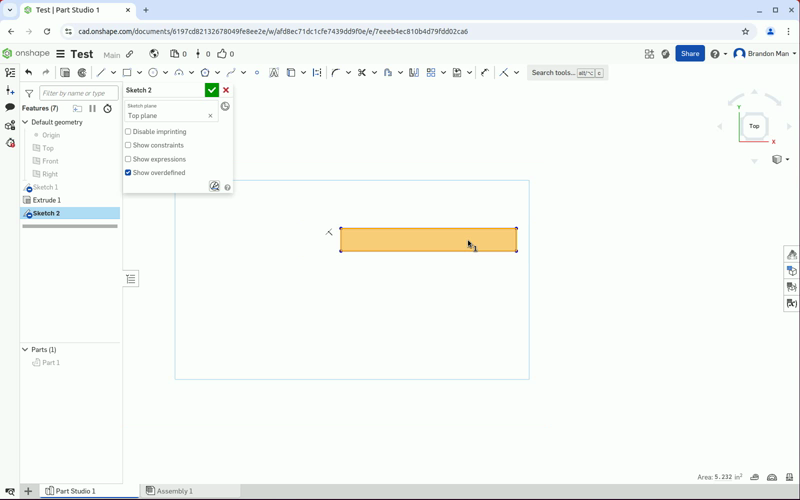
scroll(-6)
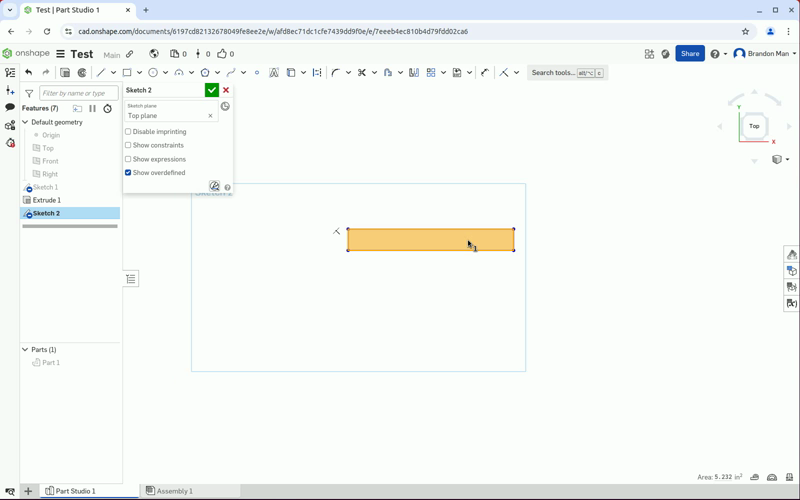
scroll(-6)
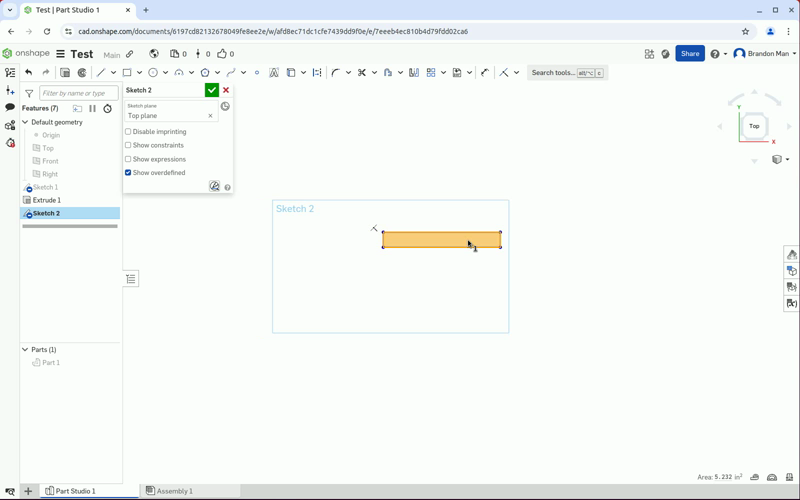
scroll(-6)
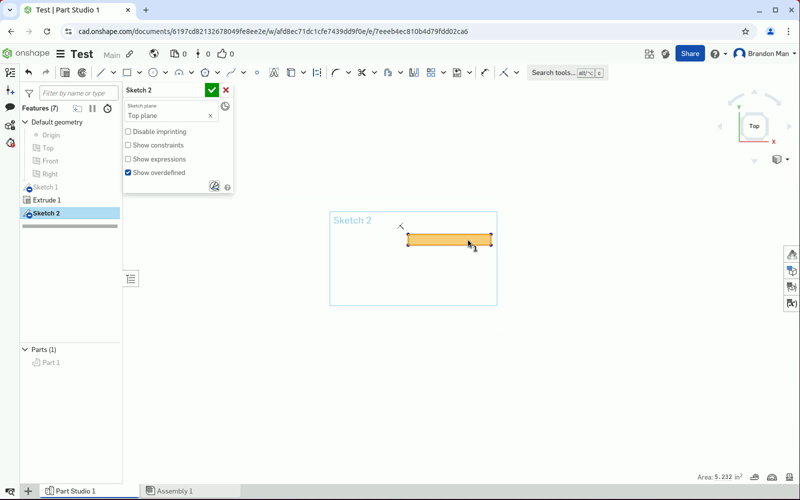
scroll(-6)
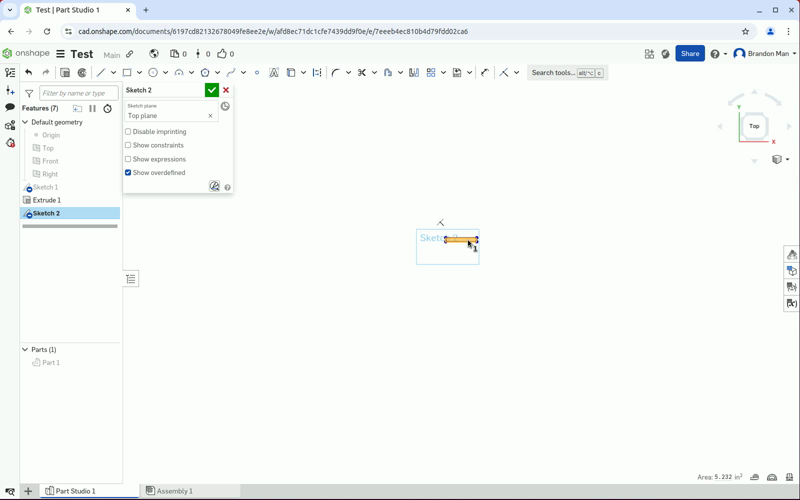
mouse_move(73, 352)
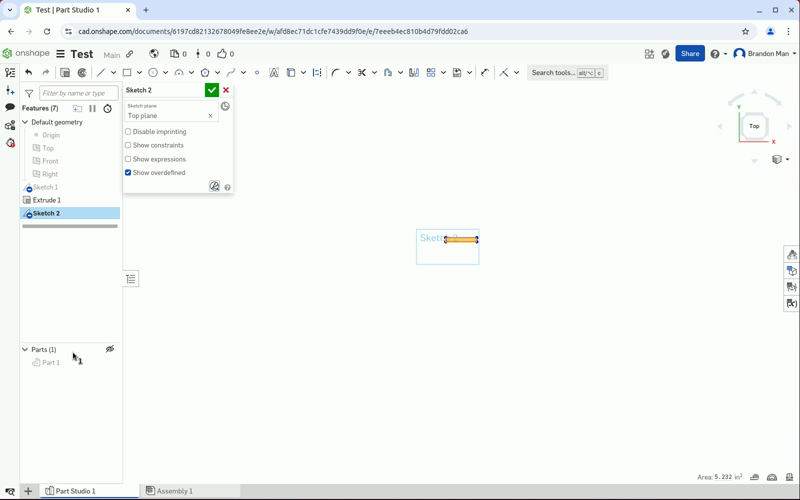
key(shift+y)
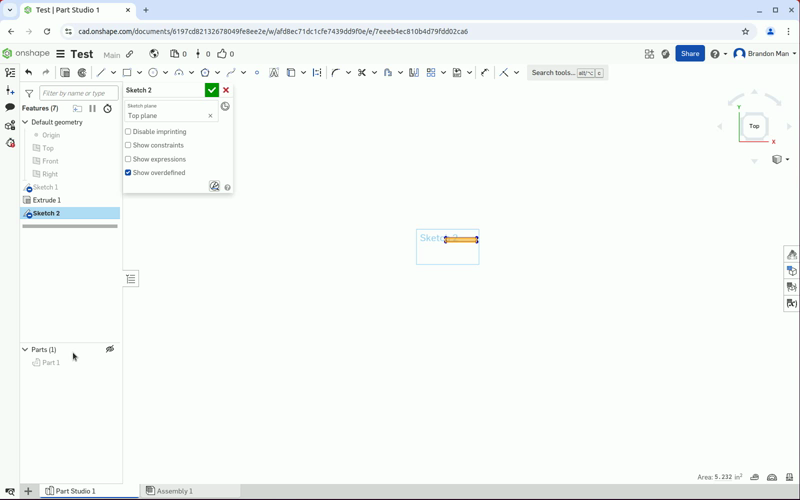
key(shift+e)
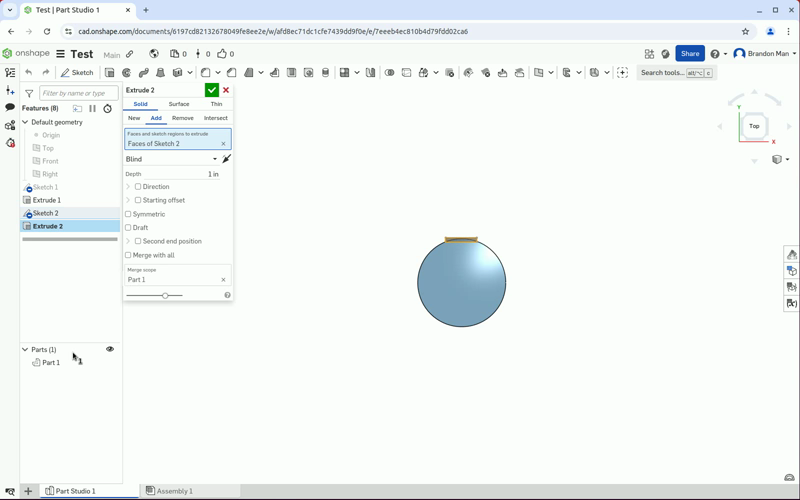
mouse_move(143, 106)
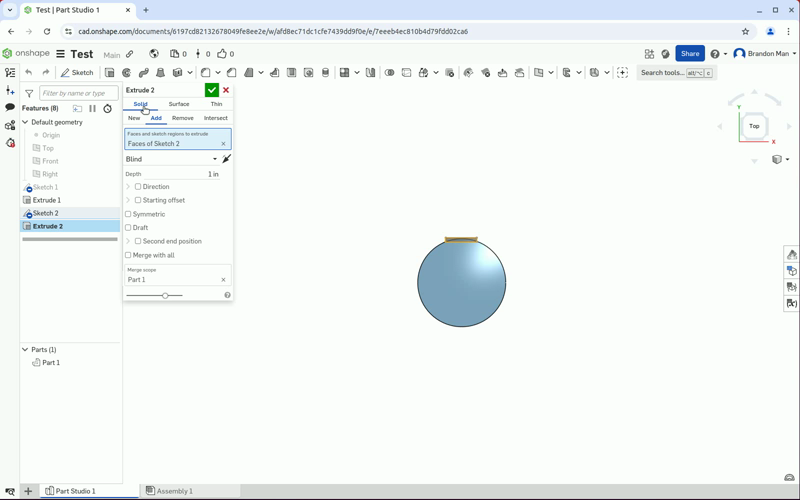
click(143, 106)
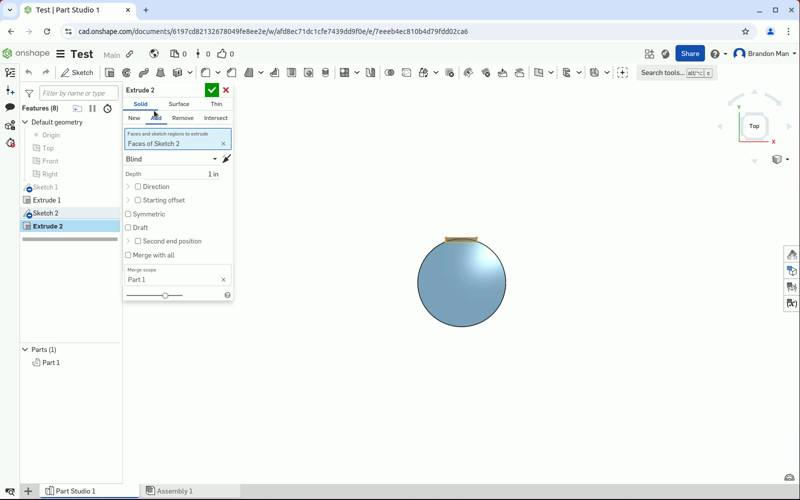
mouse_move(186, 120)
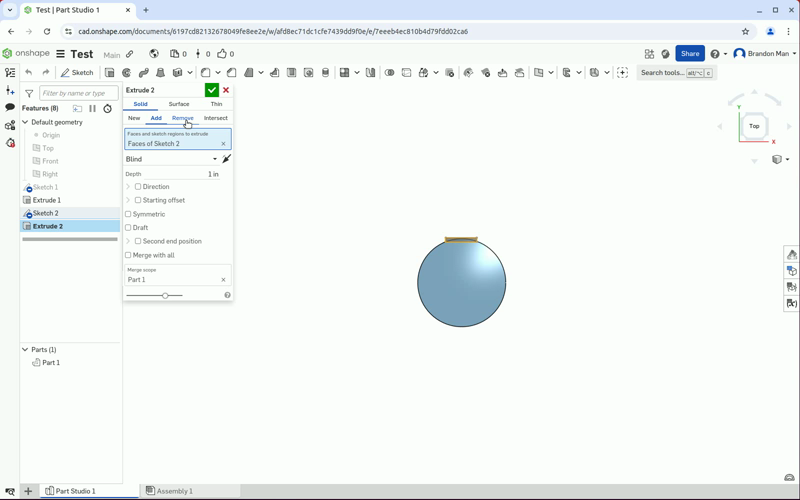
click(186, 120)
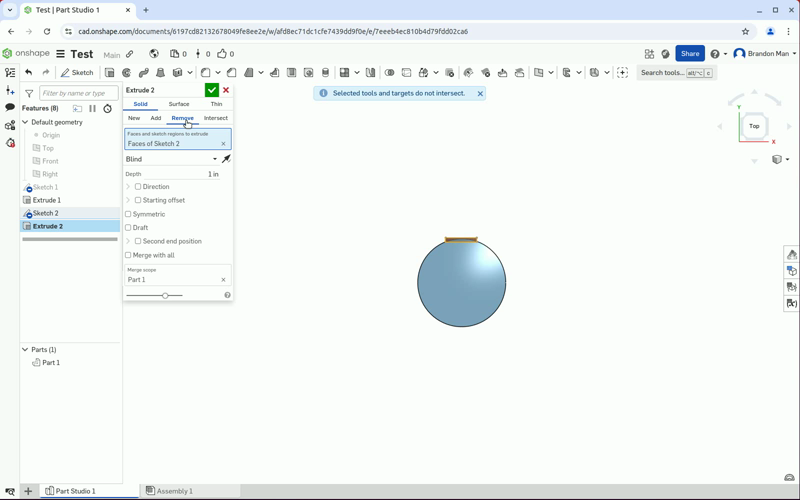
key(tab, 4)
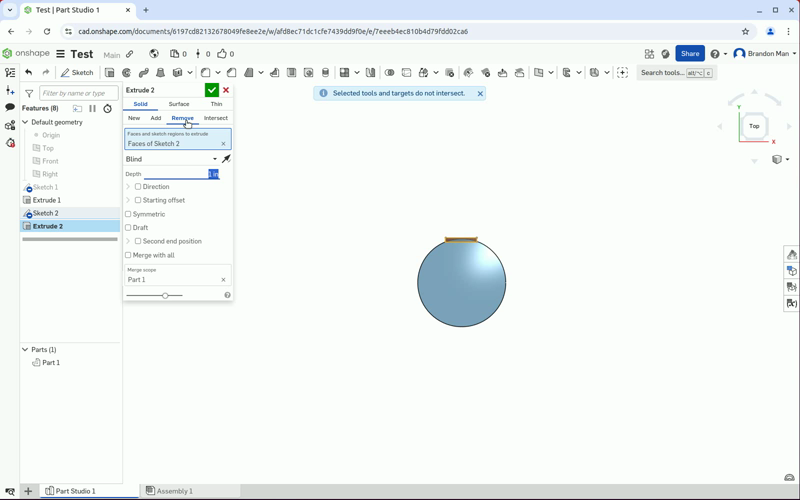
text(-30.57)
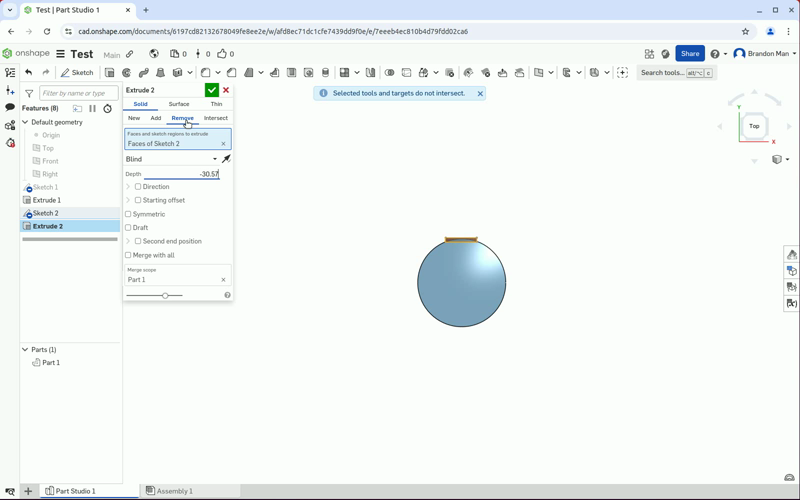
key(tab, 6)
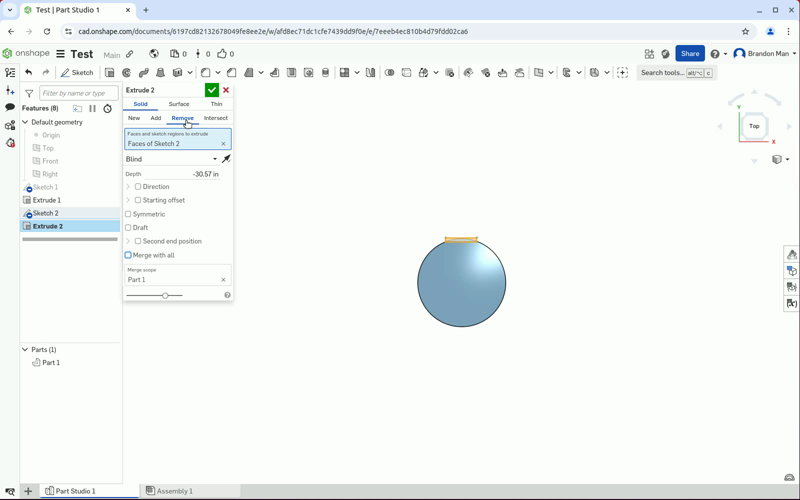
key(space)
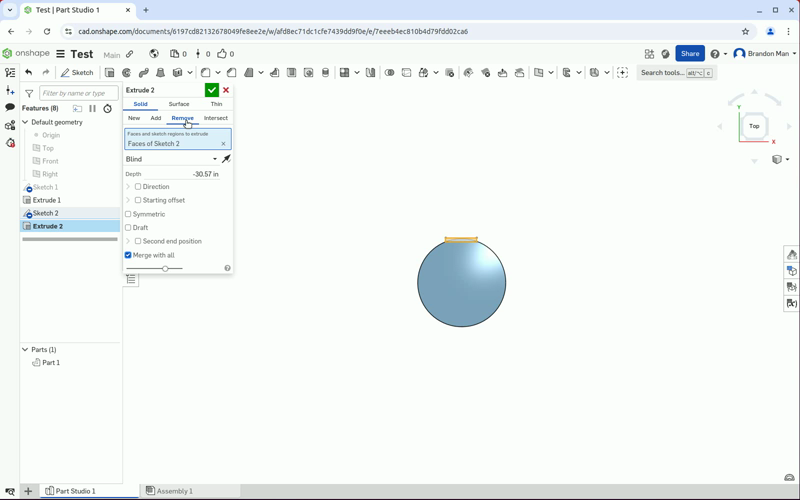
key(enter)
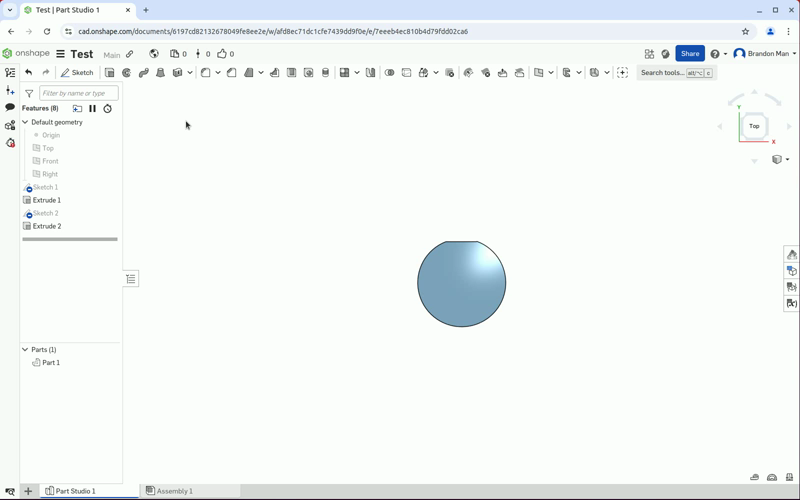
key(shift+h)
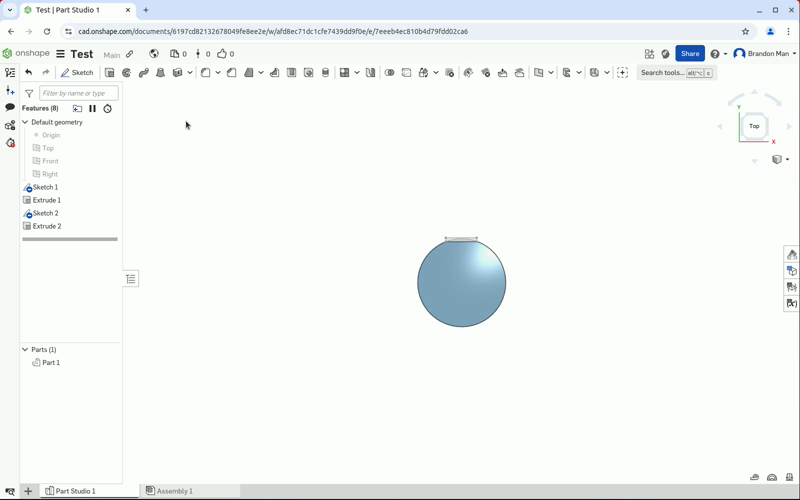
key(shift+h)
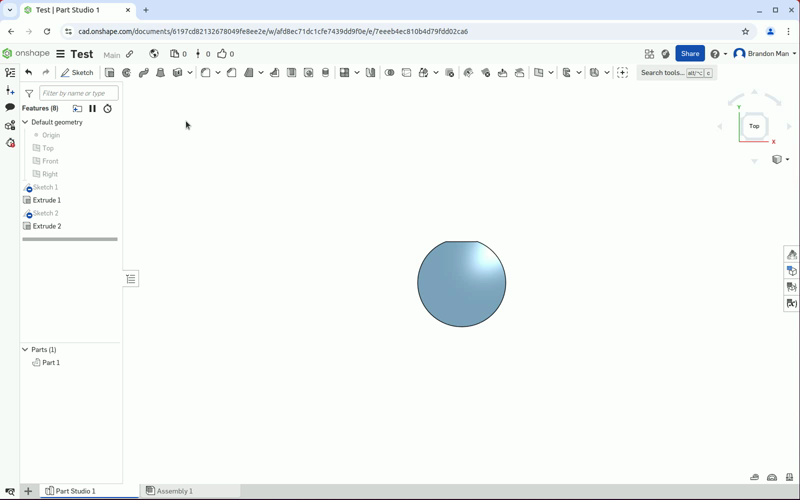
mouse_move(73, 189)
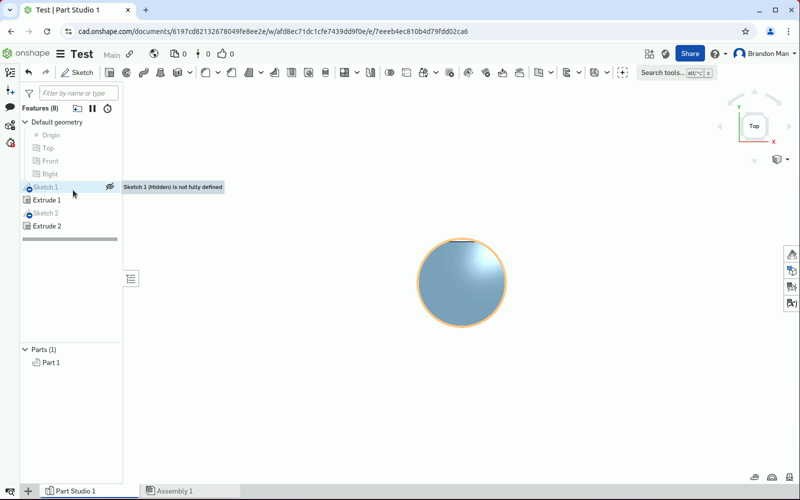
click(73, 189)
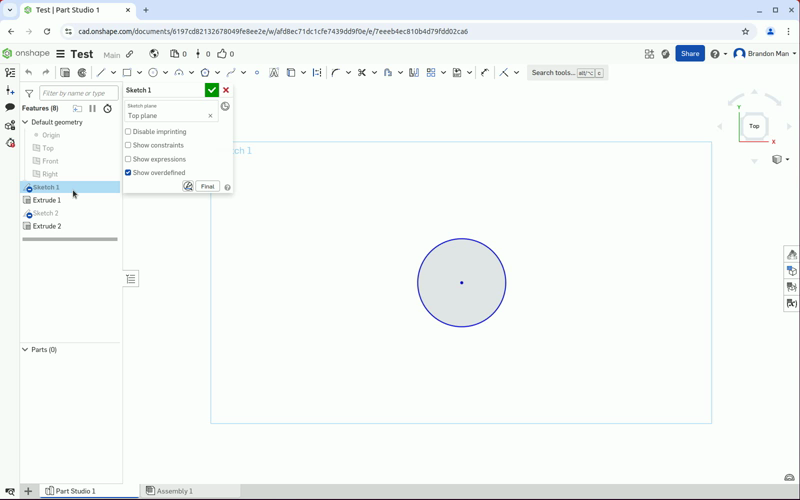
mouse_move(229, 92)
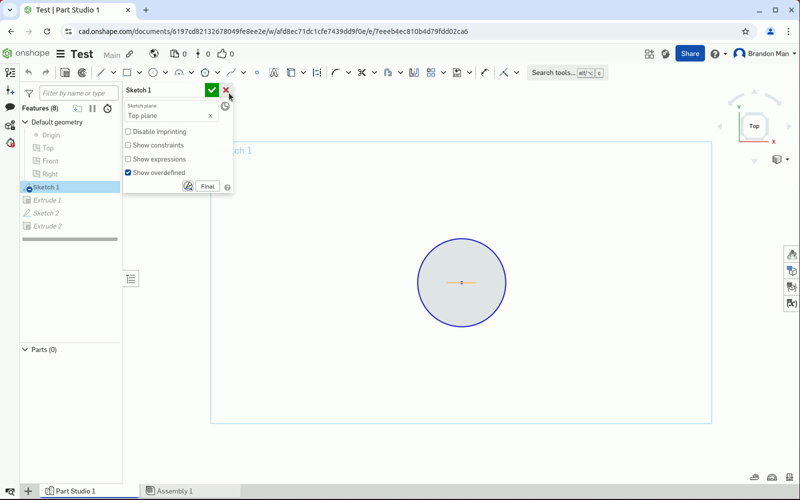
click(229, 92)
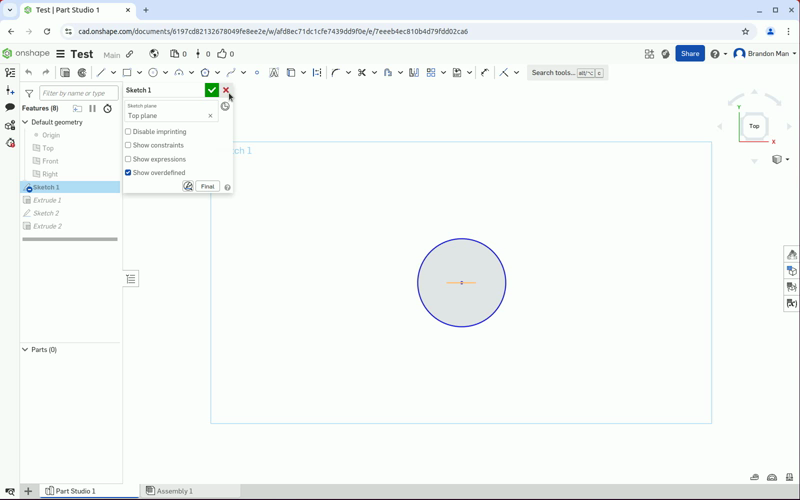
key(shift+s)
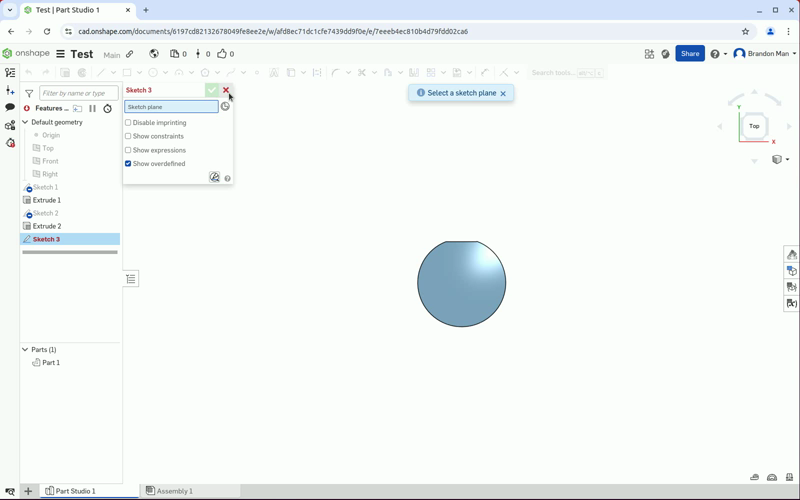
mouse_move(73, 150)
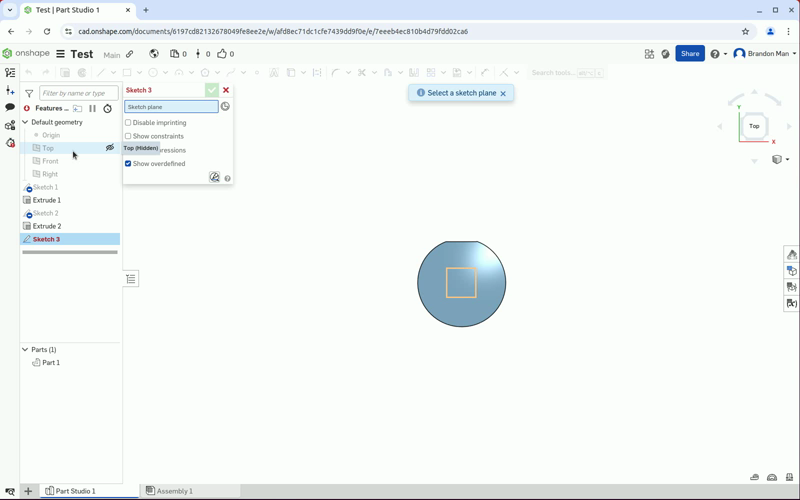
click(73, 150)
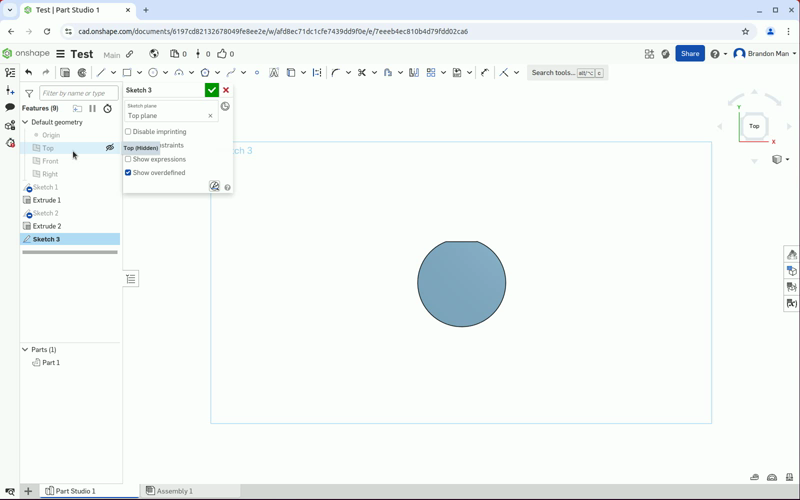
mouse_move(73, 352)
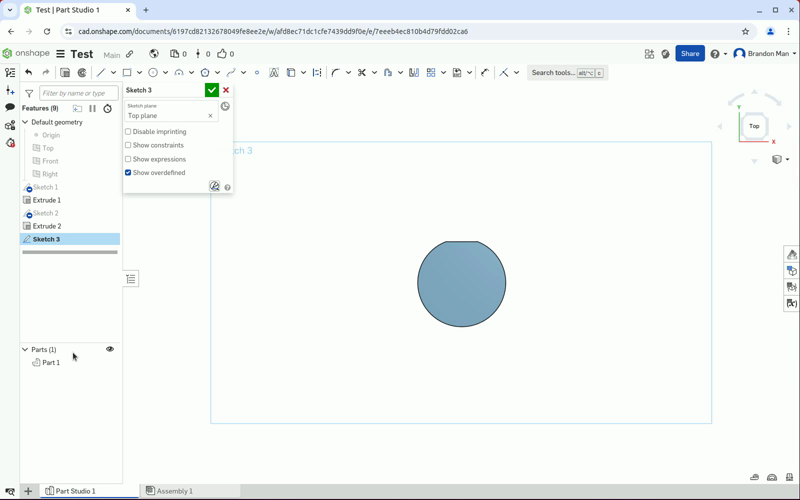
key(y)
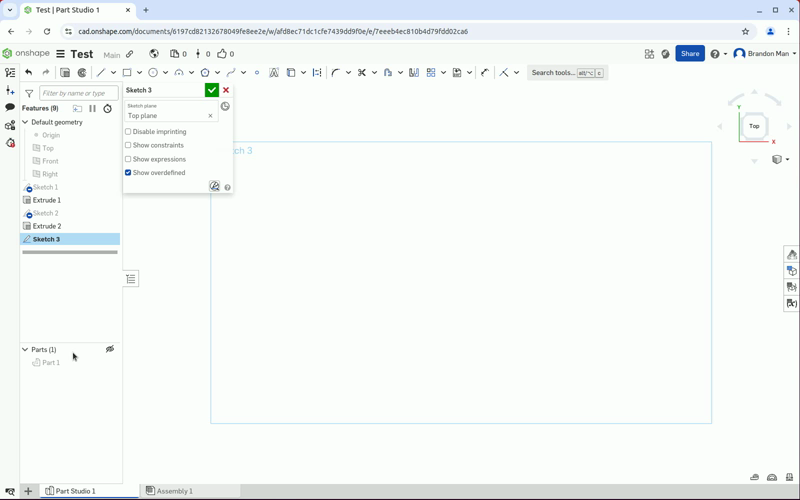
key(l)
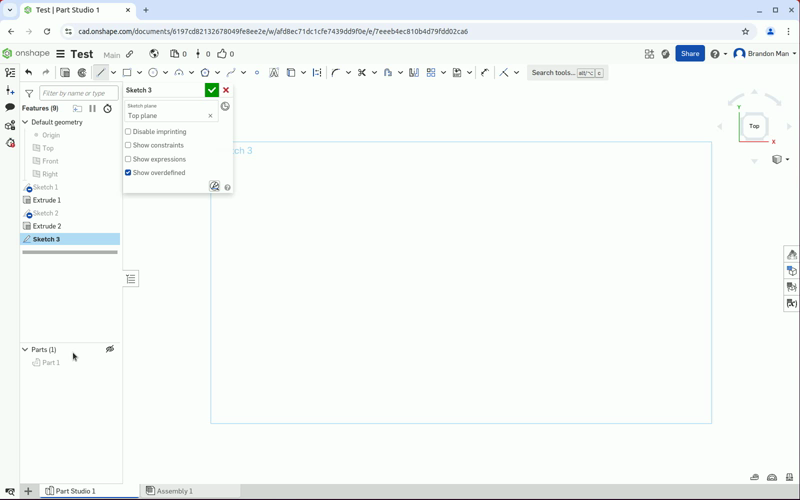
key_down(shift)
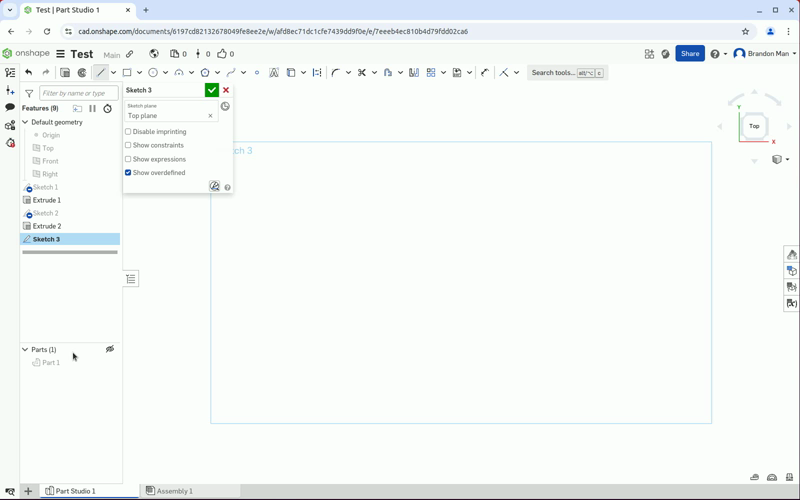
mouse_move(416, 298)
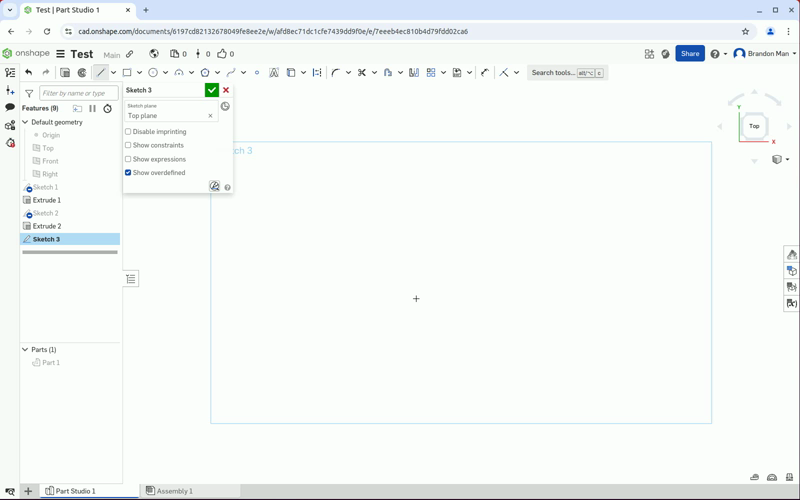
click(416, 298)
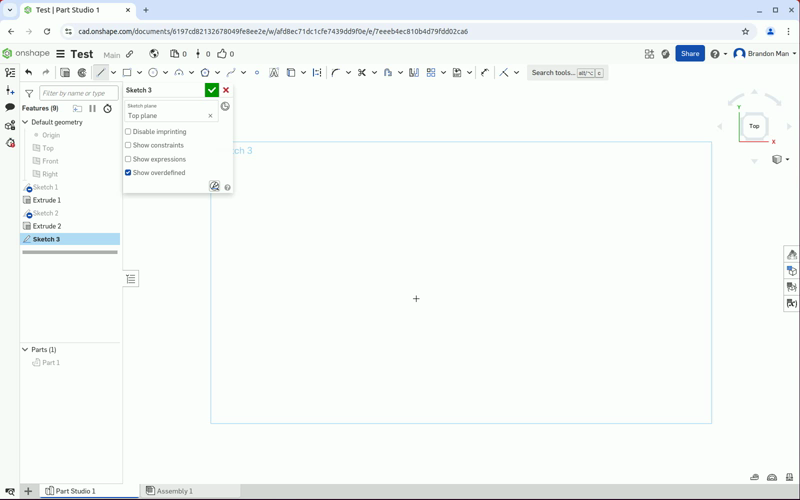
key_up(shift)
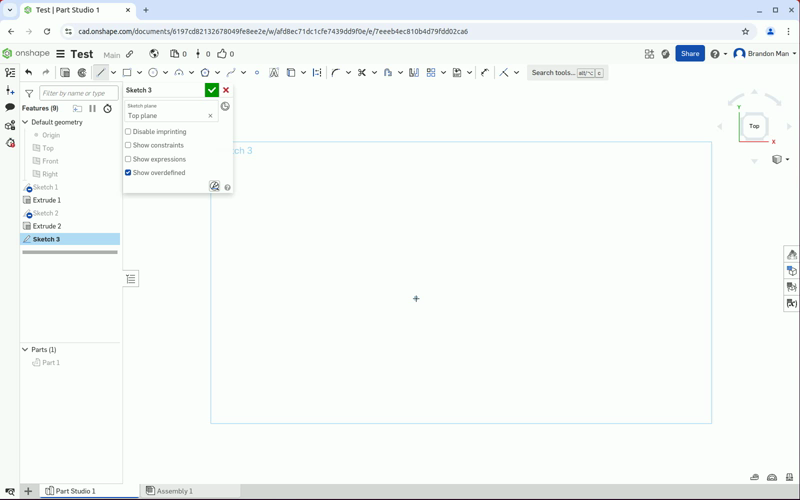
key_down(shift)
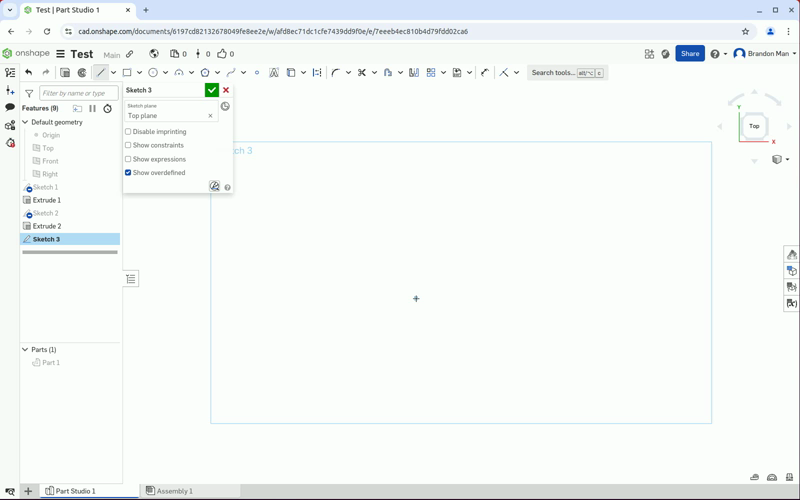
mouse_move(446, 298)
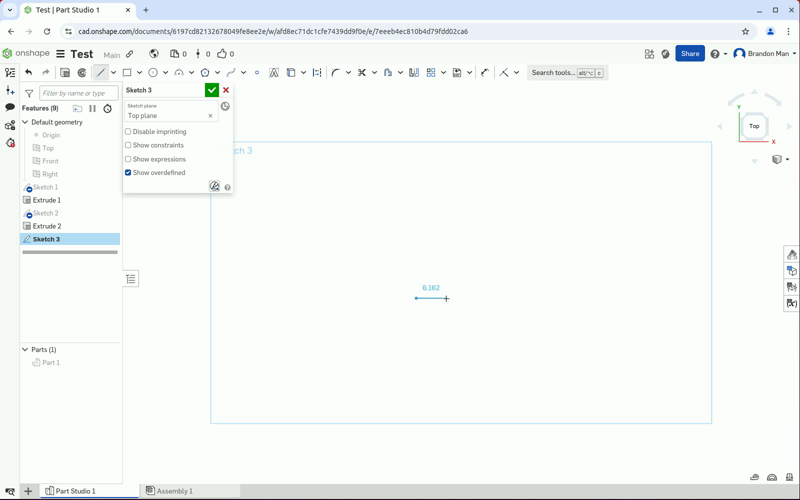
mouse_move(420, 298)
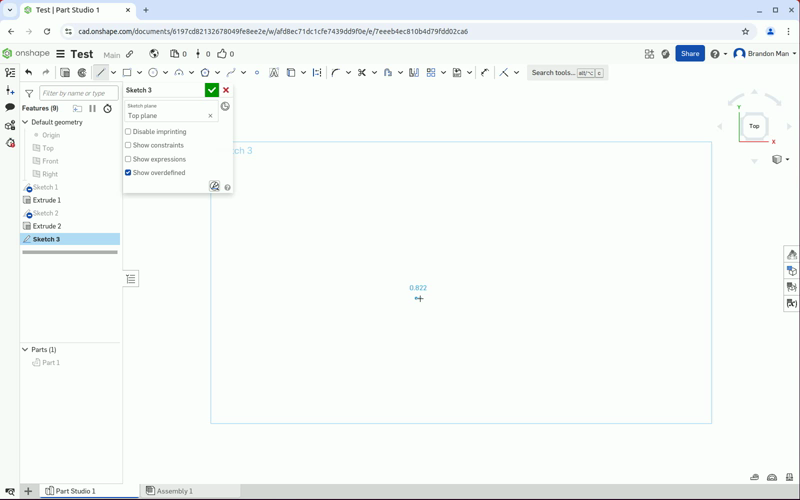
scroll(6)
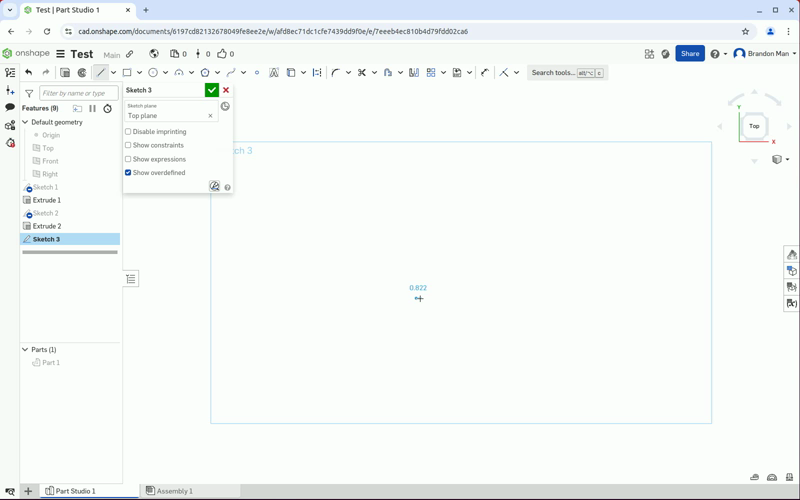
scroll(6)
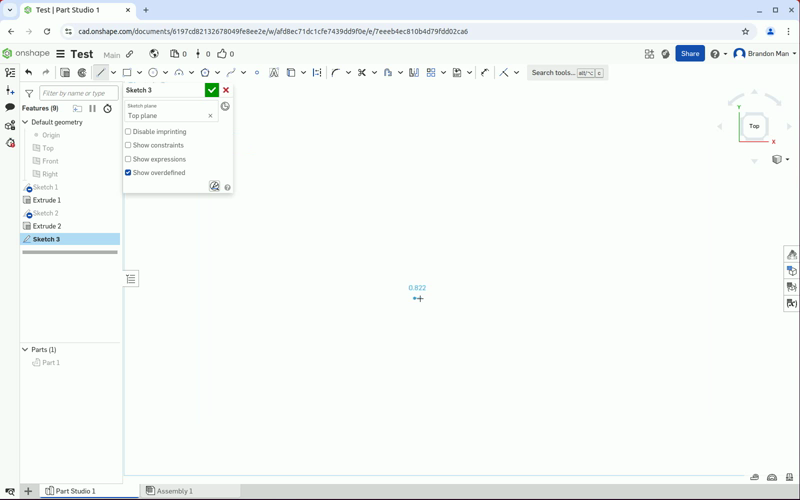
scroll(6)
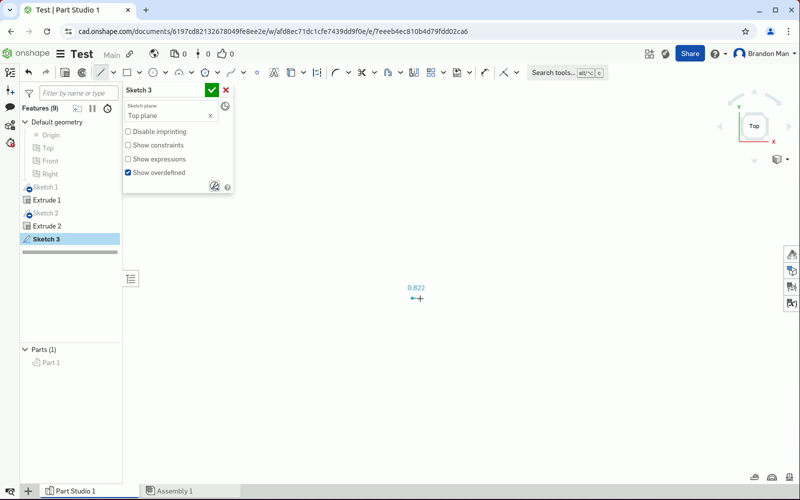
scroll(6)
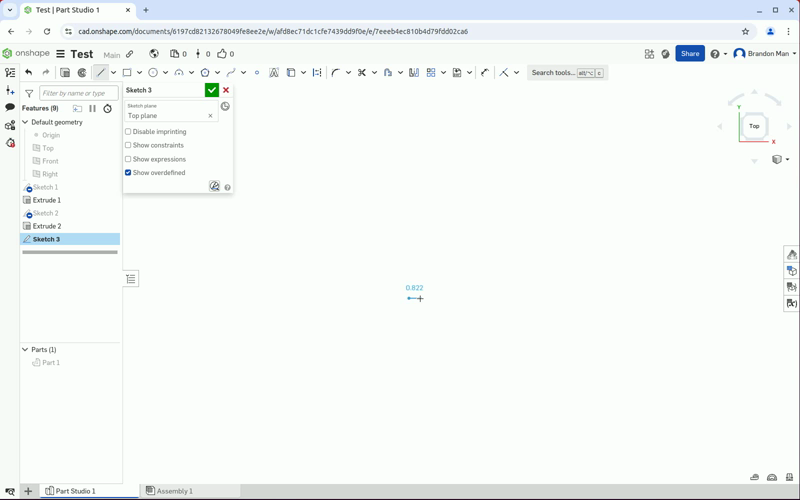
scroll(6)
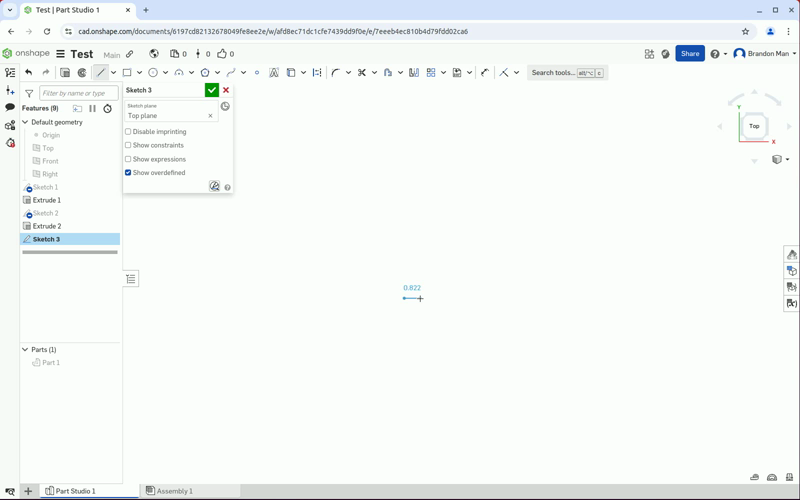
scroll(6)
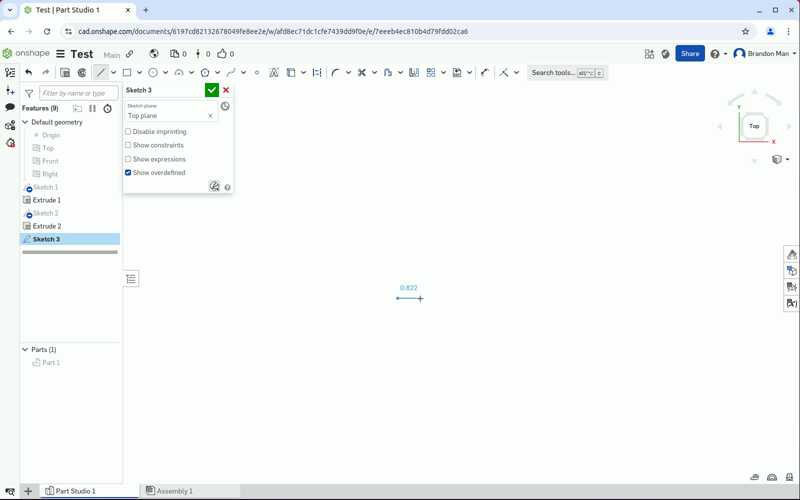
scroll(6)
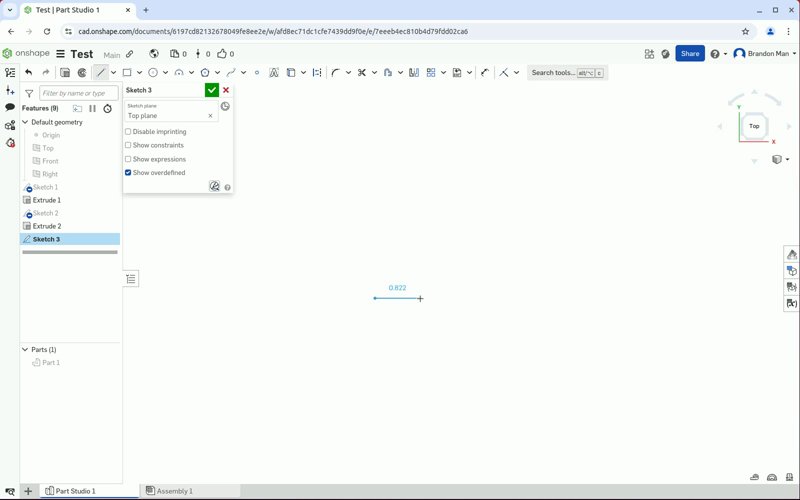
click(420, 298)
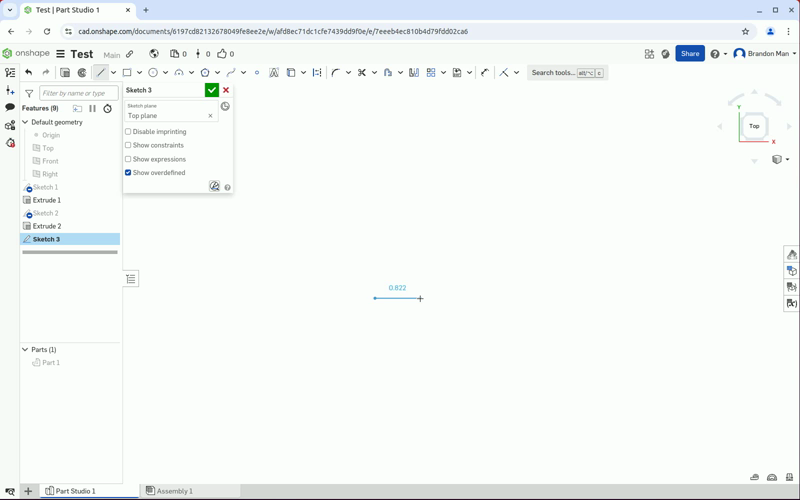
scroll(-6)
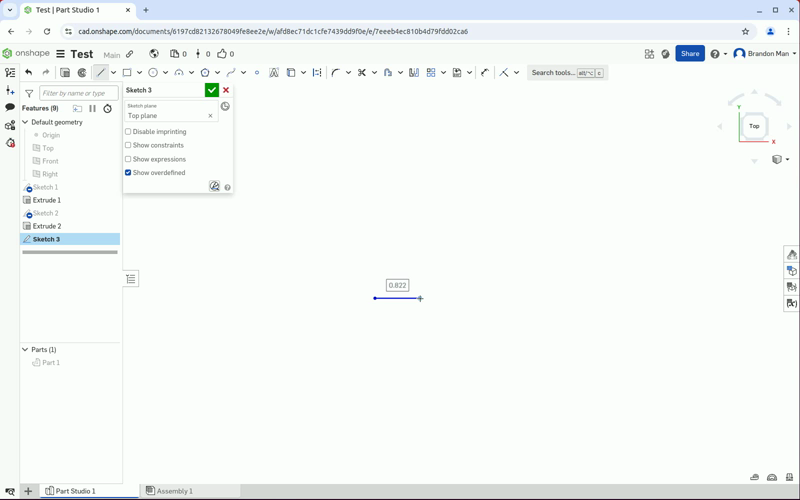
scroll(-6)
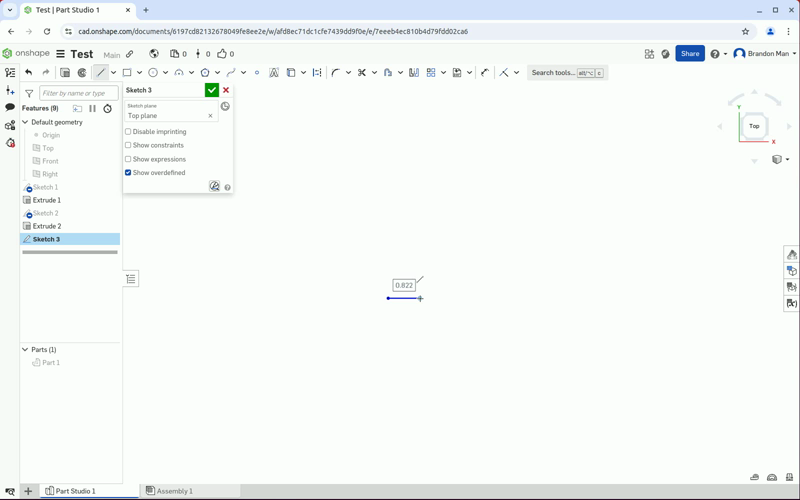
scroll(-6)
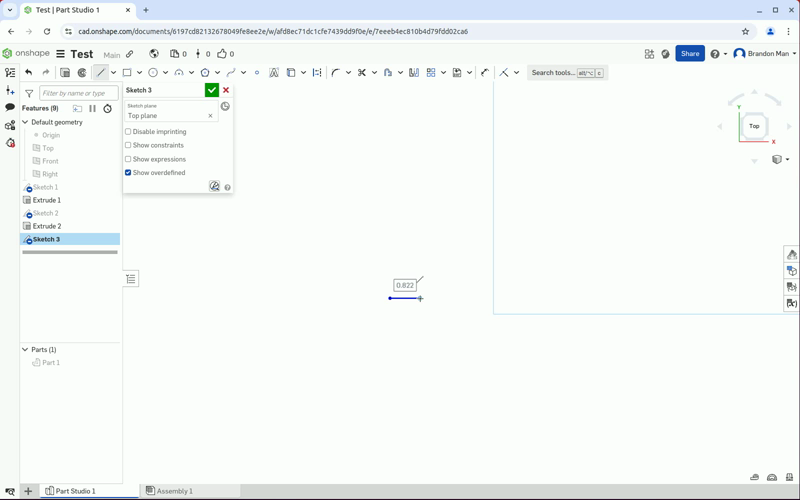
scroll(-6)
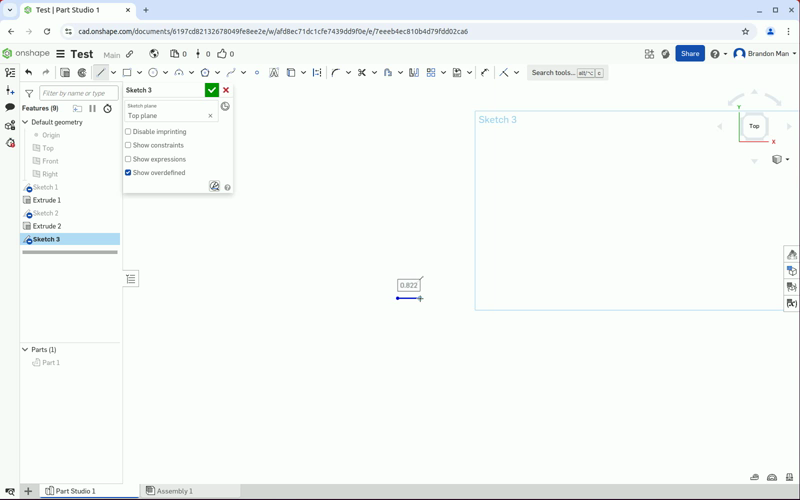
scroll(-6)
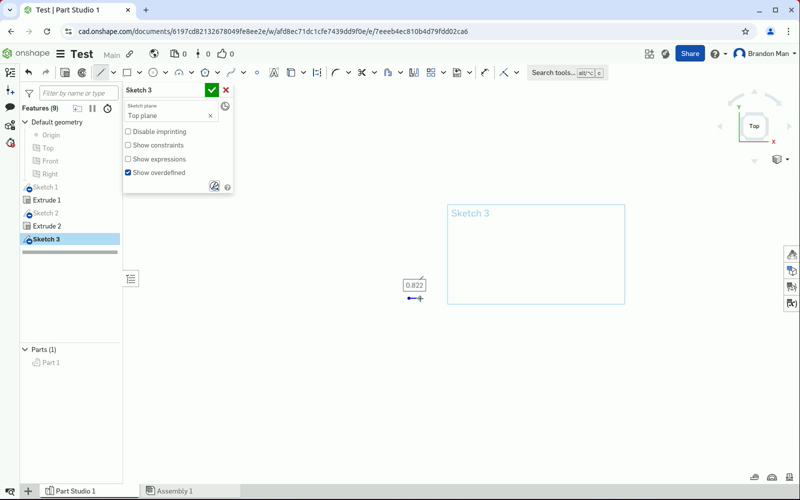
scroll(-6)
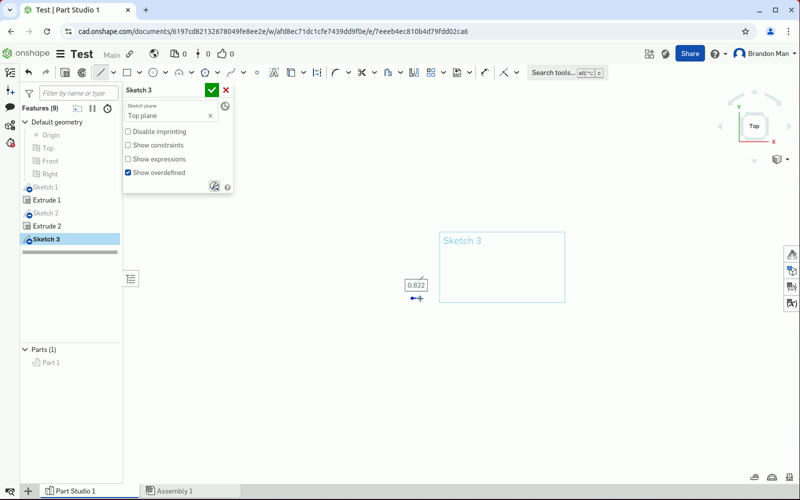
scroll(-6)
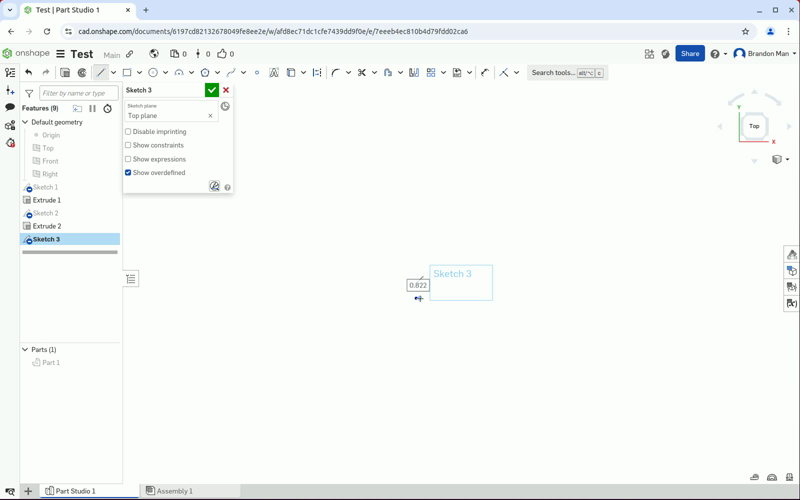
key_up(shift)
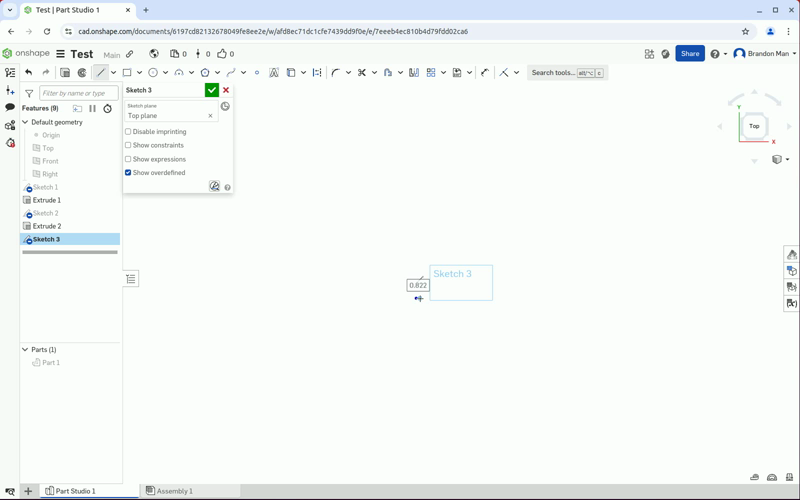
key_down(shift)
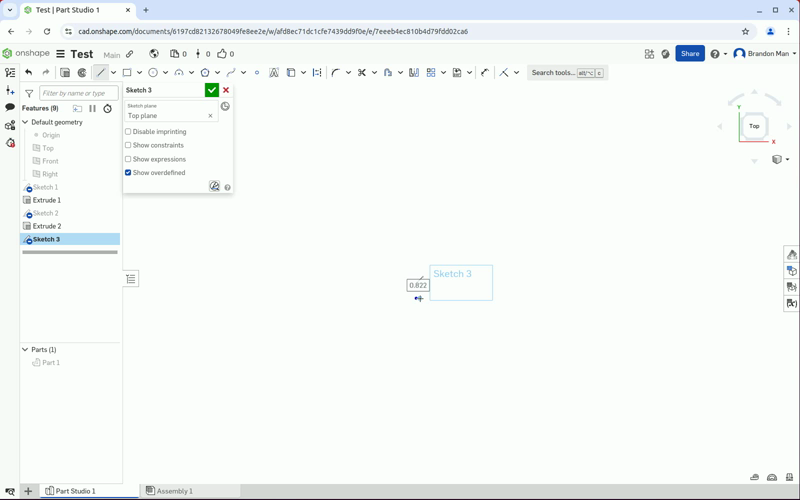
mouse_move(450, 298)
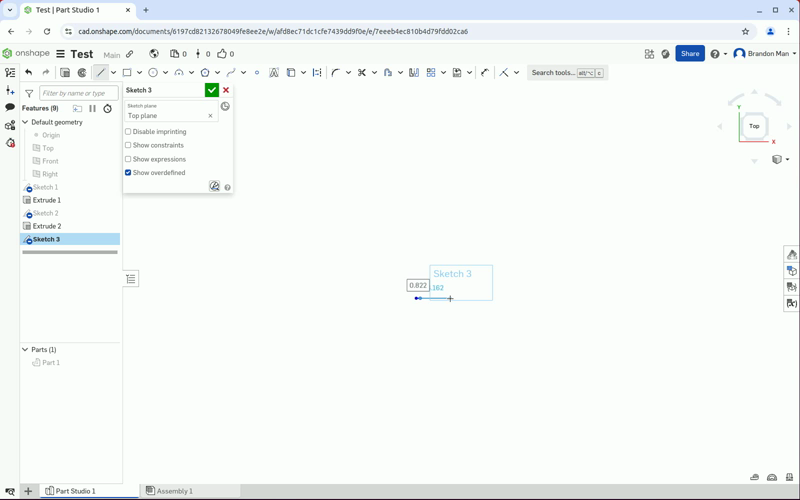
mouse_move(420, 267)
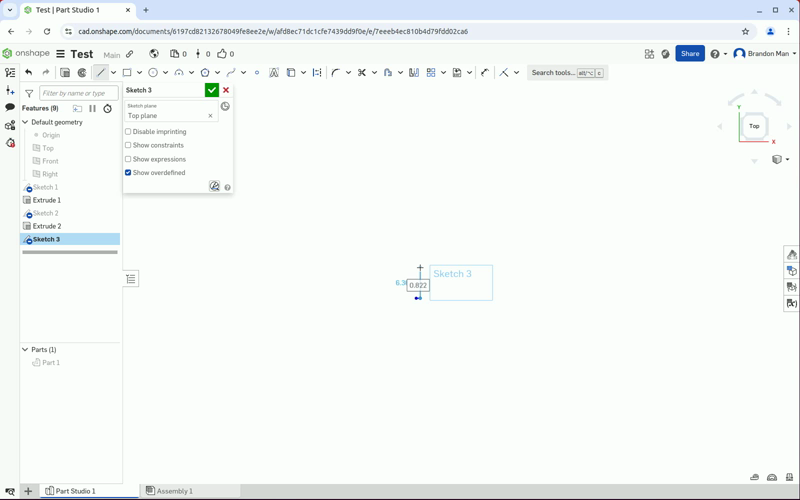
click(420, 267)
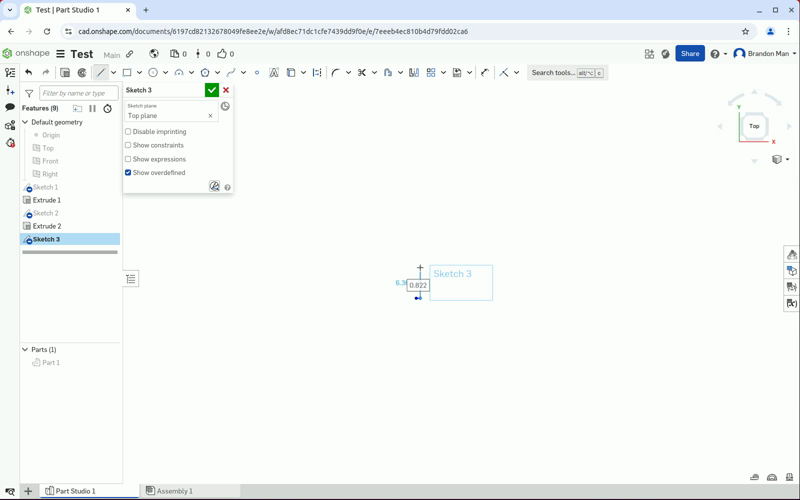
key_up(shift)
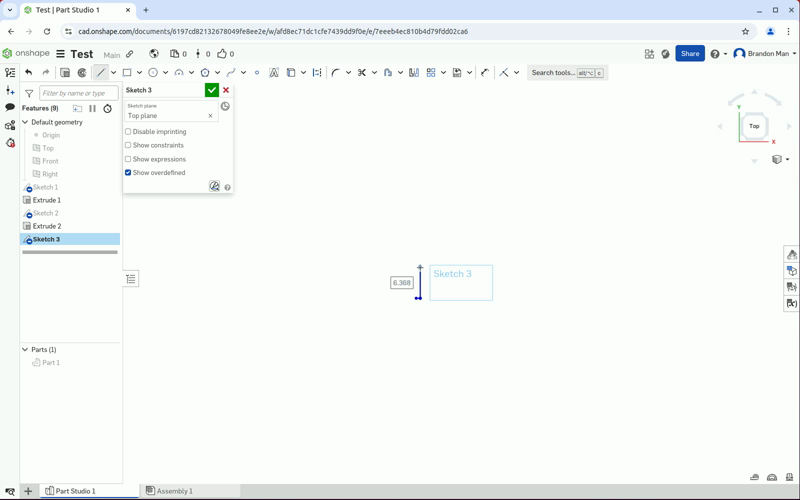
key_down(shift)
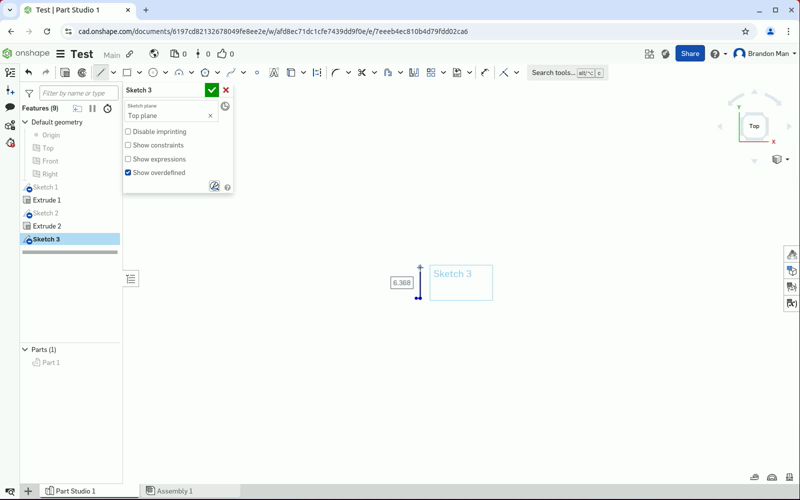
mouse_move(450, 267)
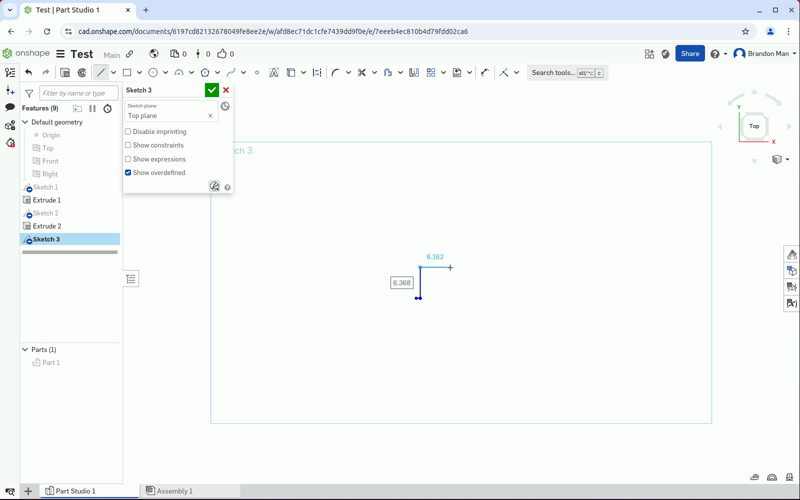
mouse_move(416, 267)
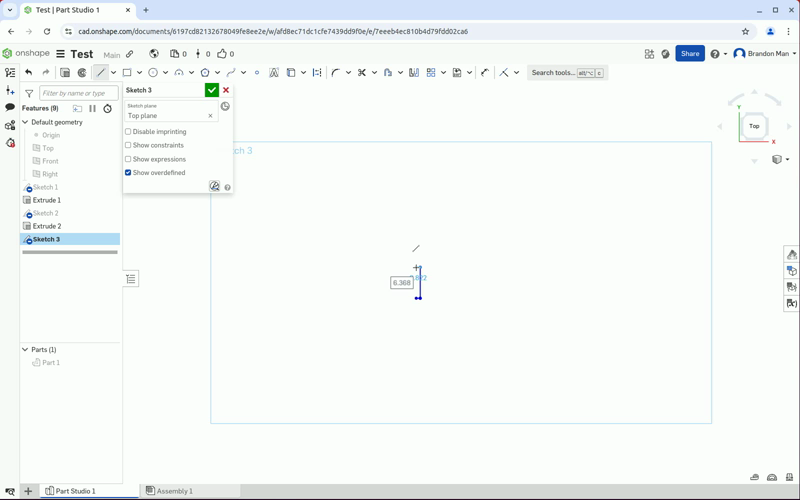
scroll(6)
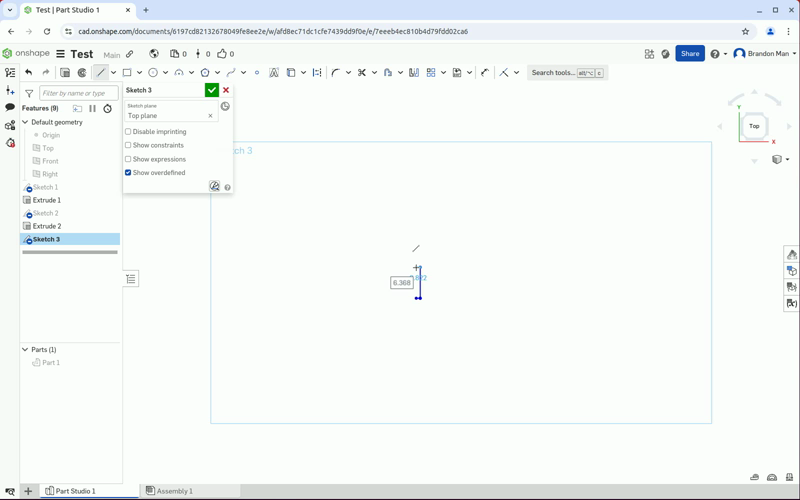
scroll(6)
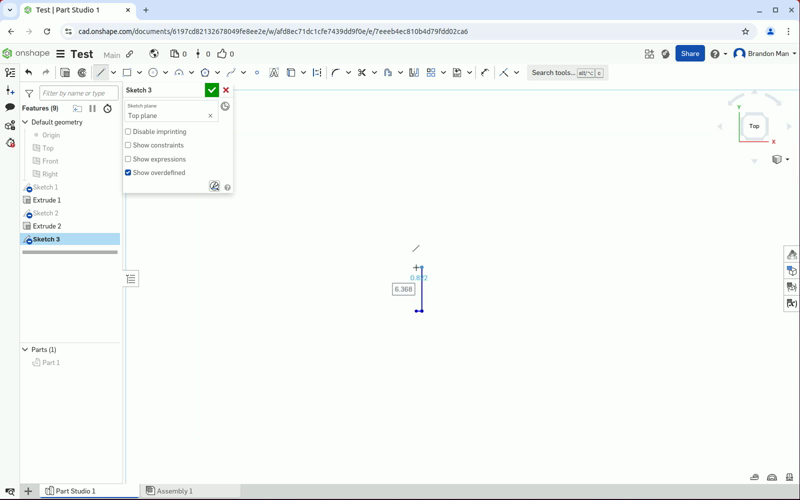
scroll(6)
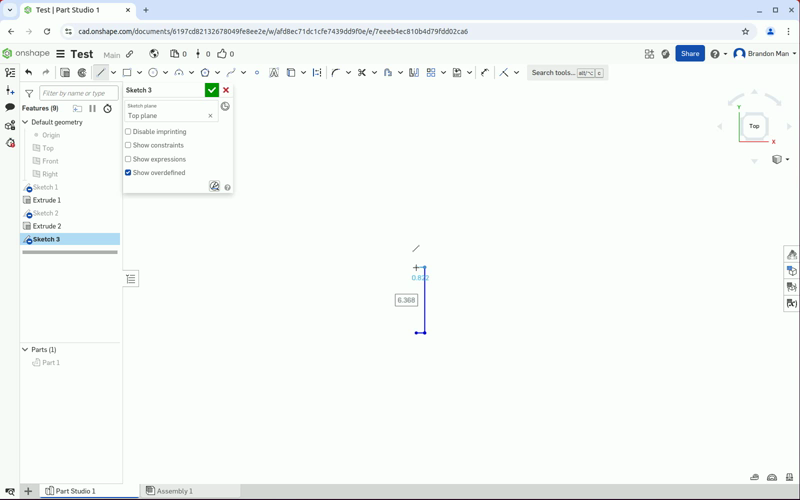
scroll(6)
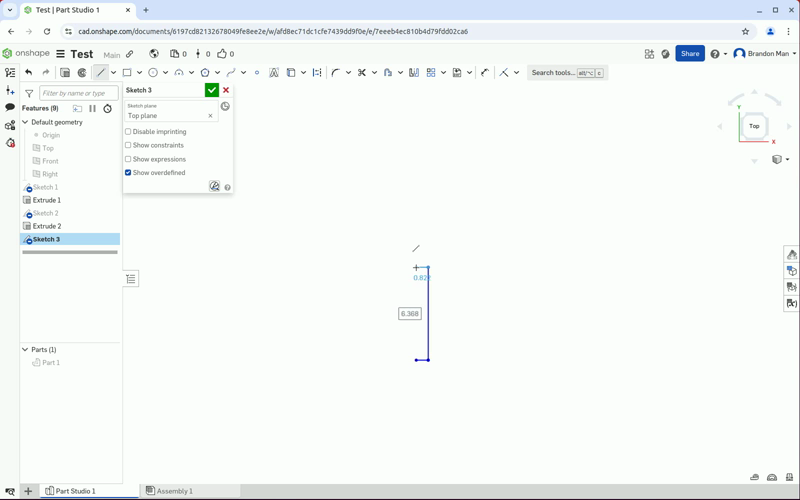
scroll(6)
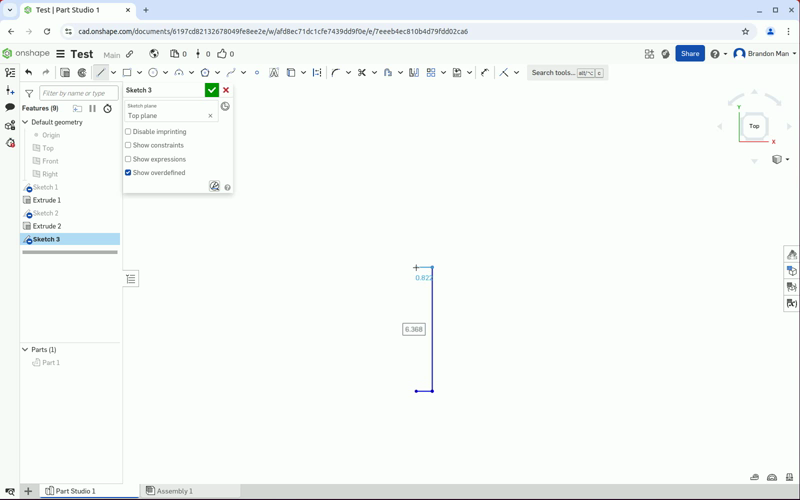
scroll(6)
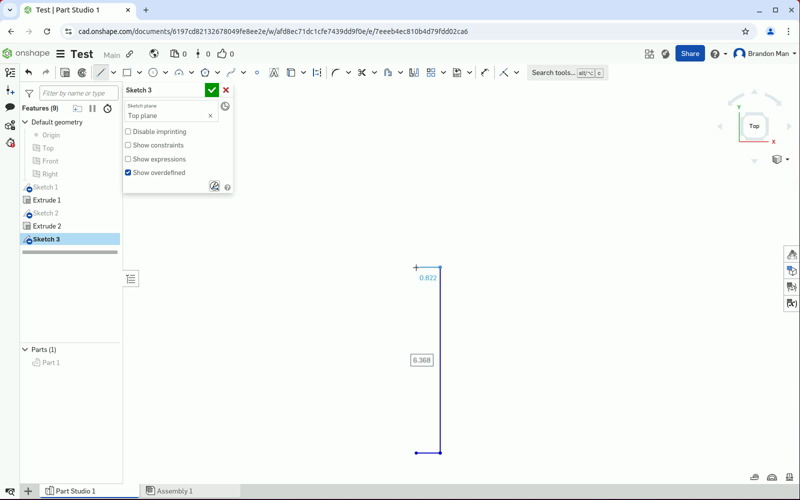
scroll(6)
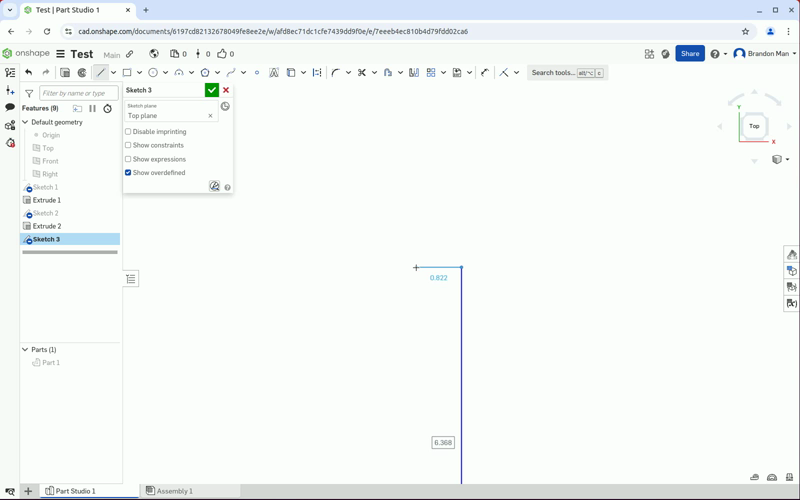
click(416, 267)
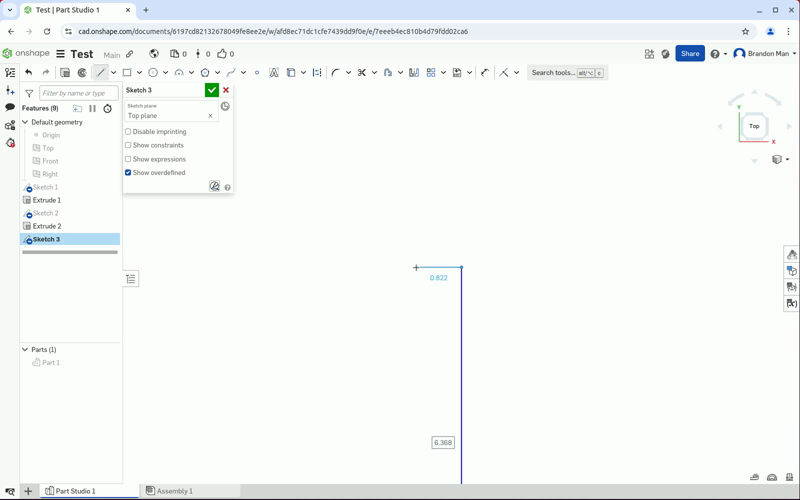
scroll(-6)
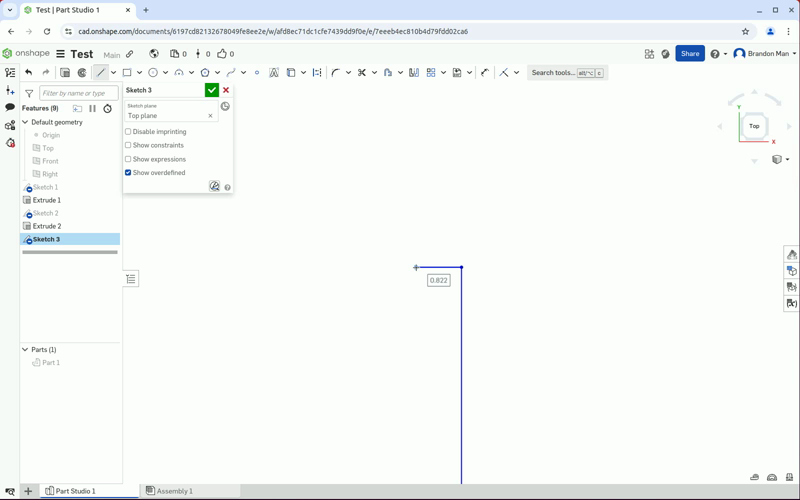
scroll(-6)
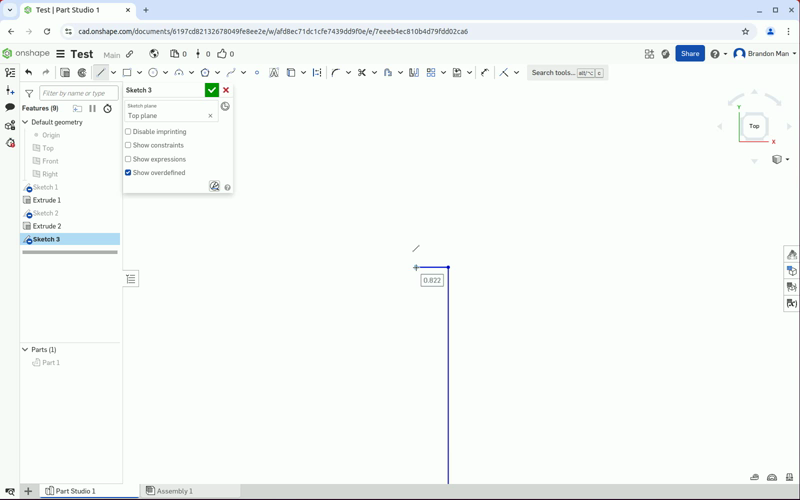
scroll(-6)
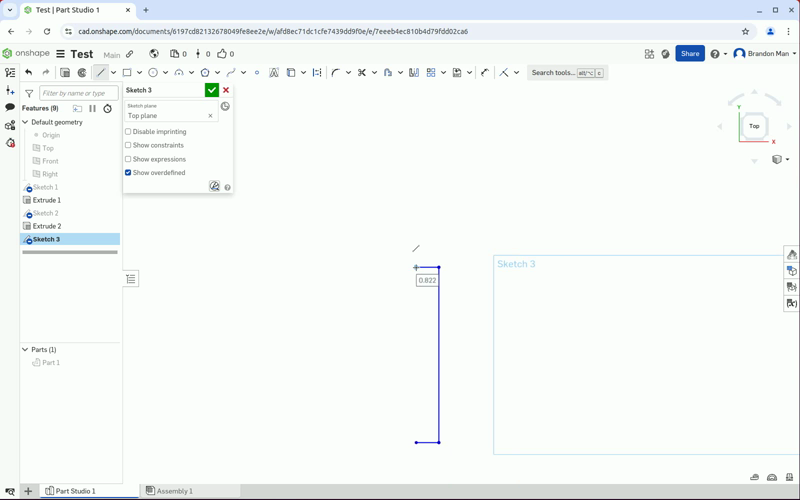
scroll(-6)
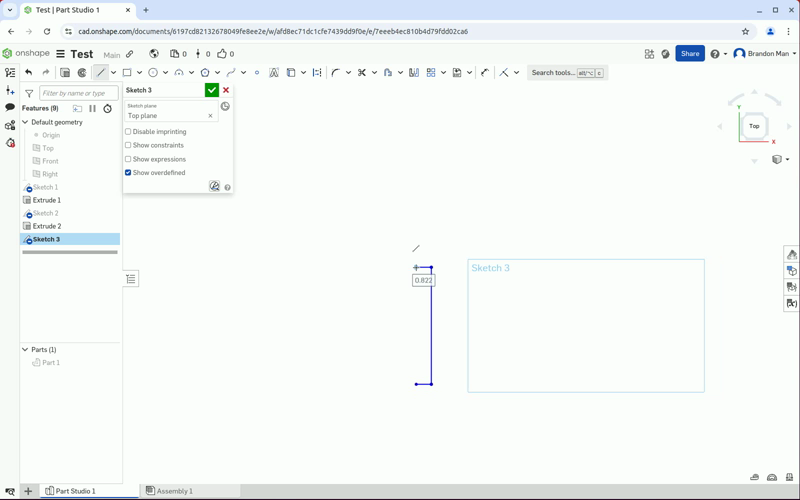
scroll(-6)
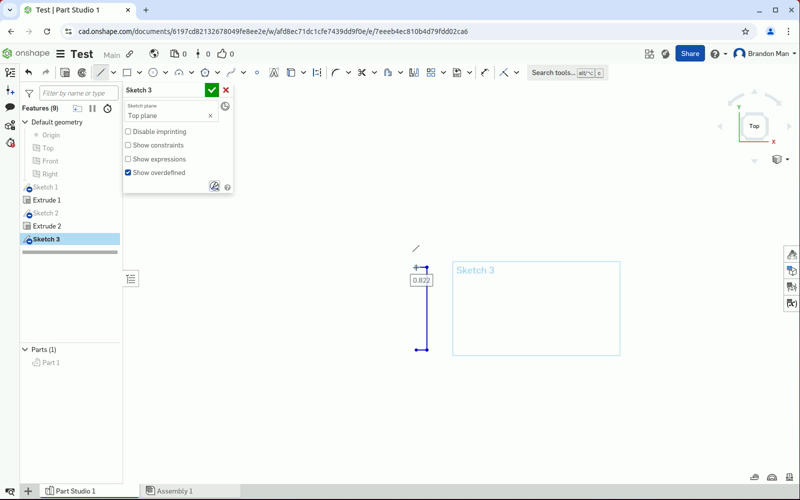
scroll(-6)
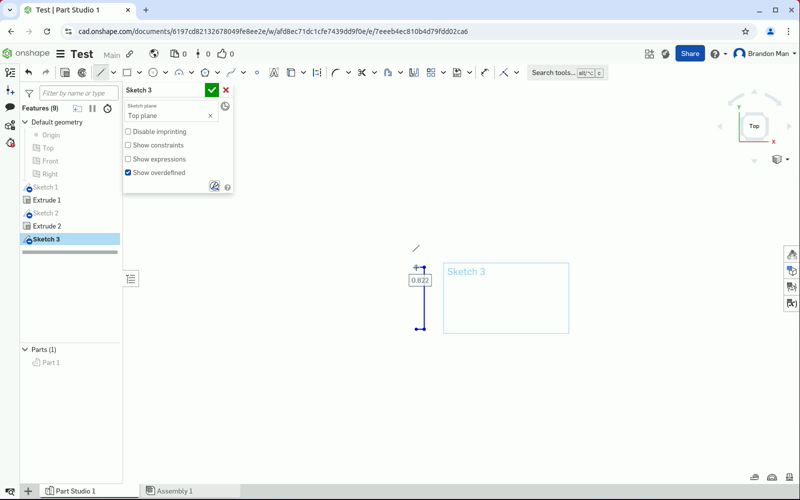
scroll(-6)
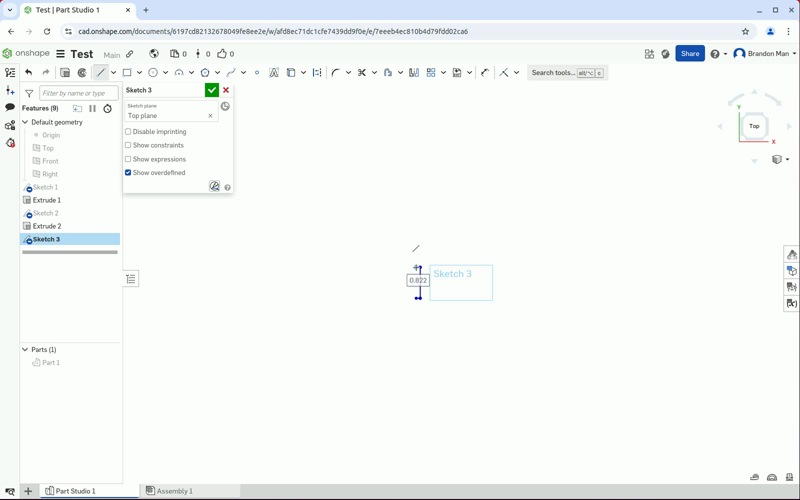
key_up(shift)
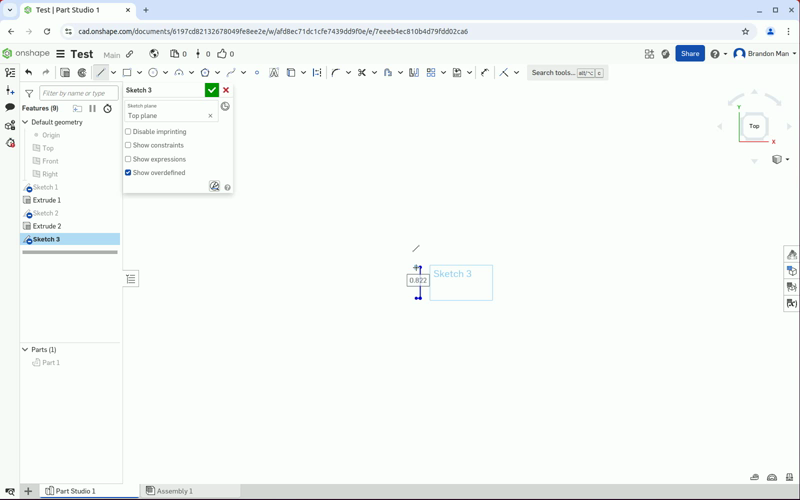
mouse_move(446, 267)
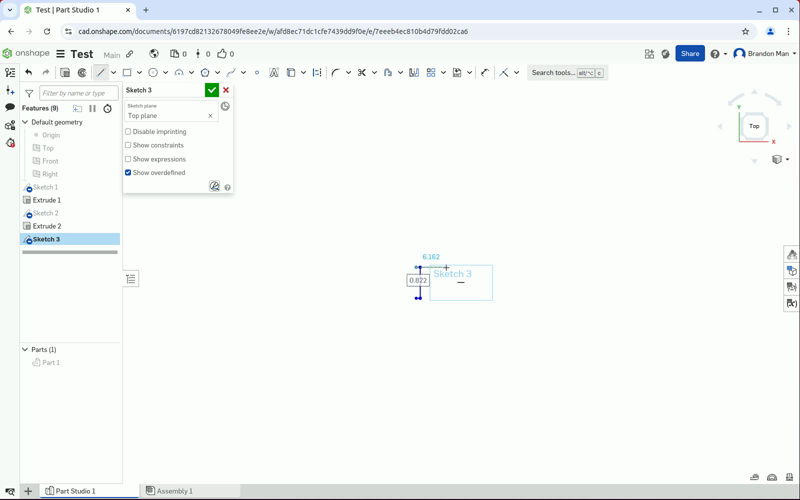
key_down(shift)
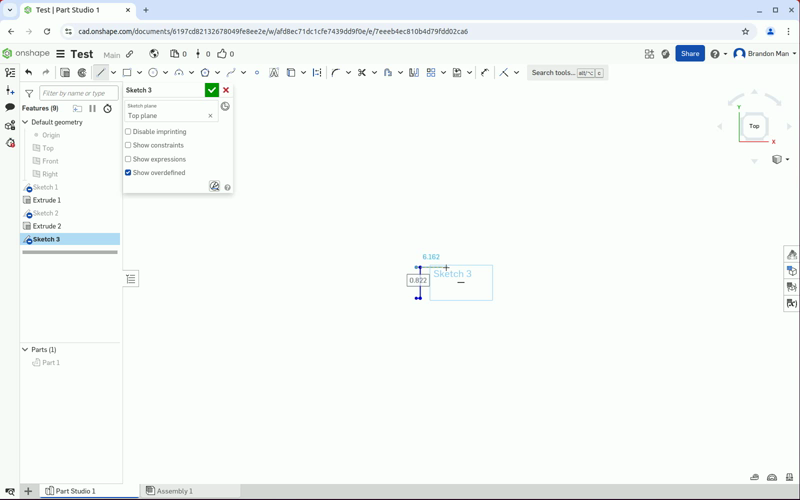
mouse_move(416, 298)
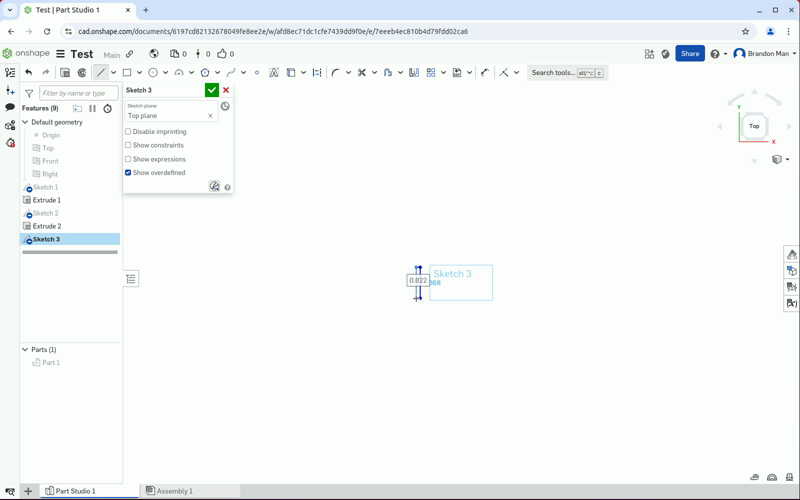
scroll(6)
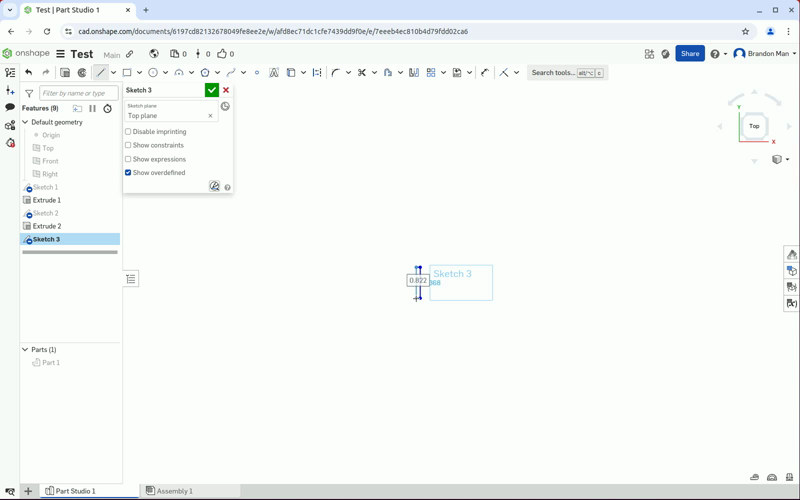
scroll(6)
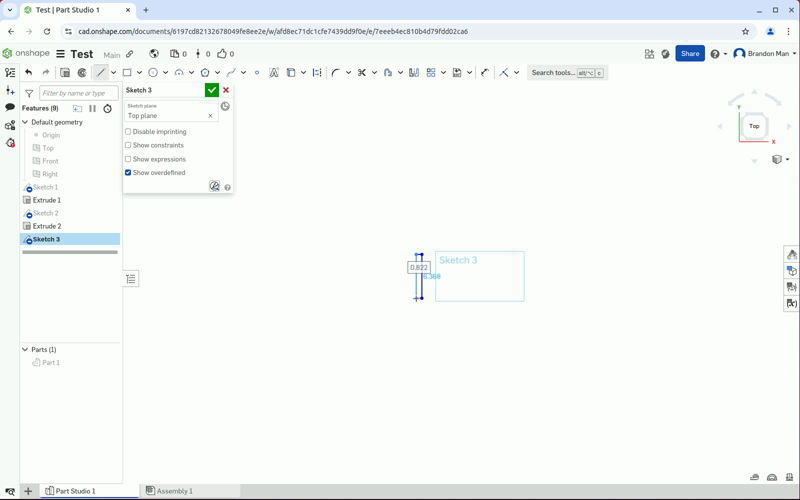
scroll(6)
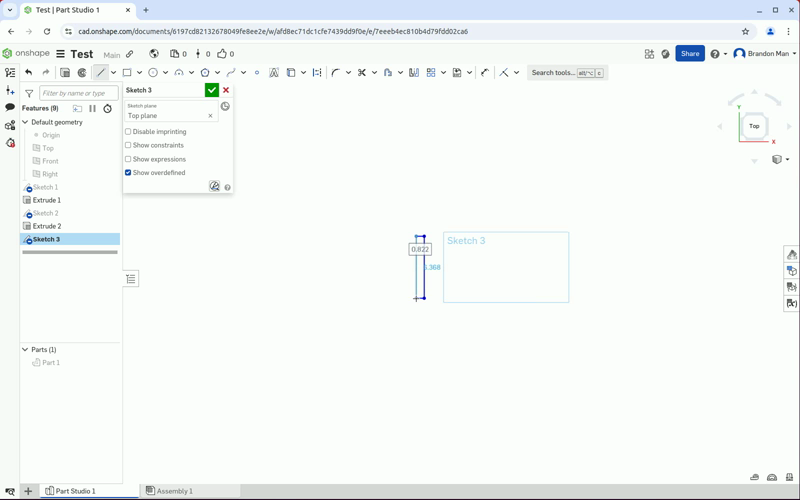
scroll(6)
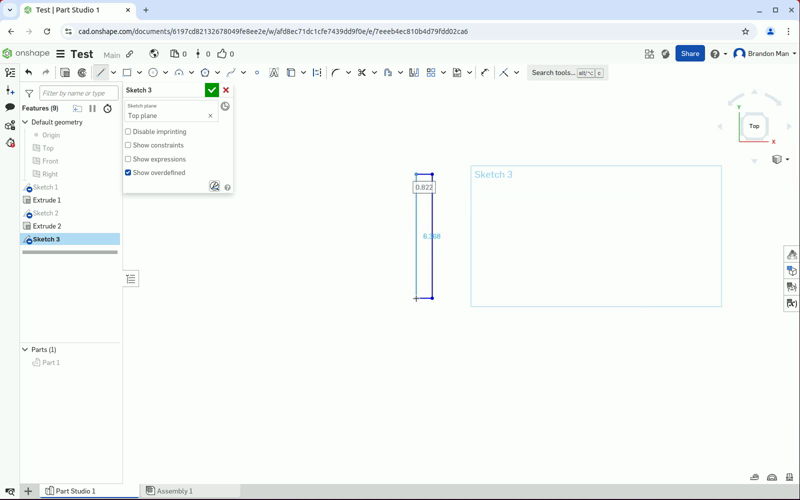
scroll(6)
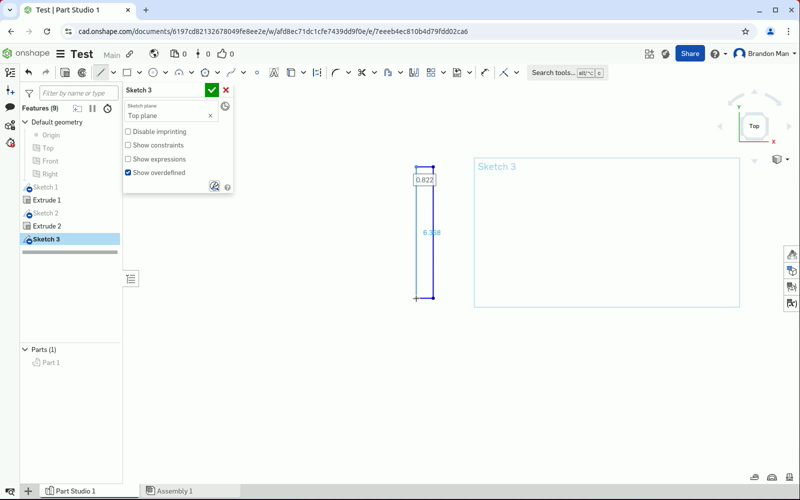
scroll(6)
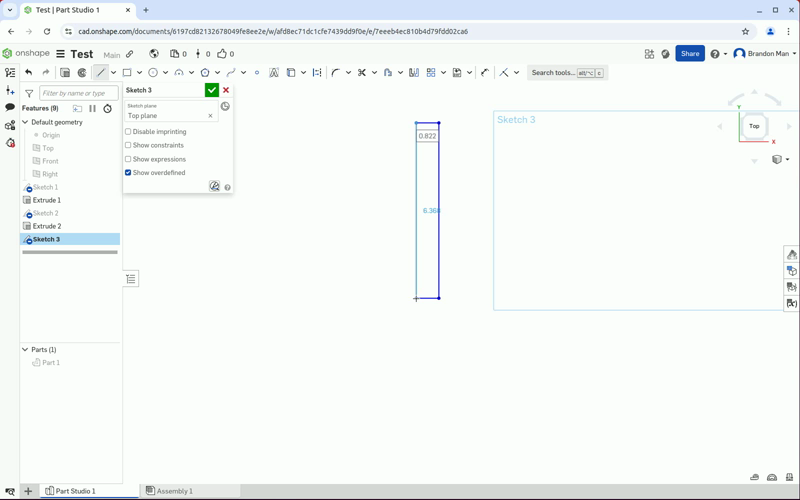
scroll(6)
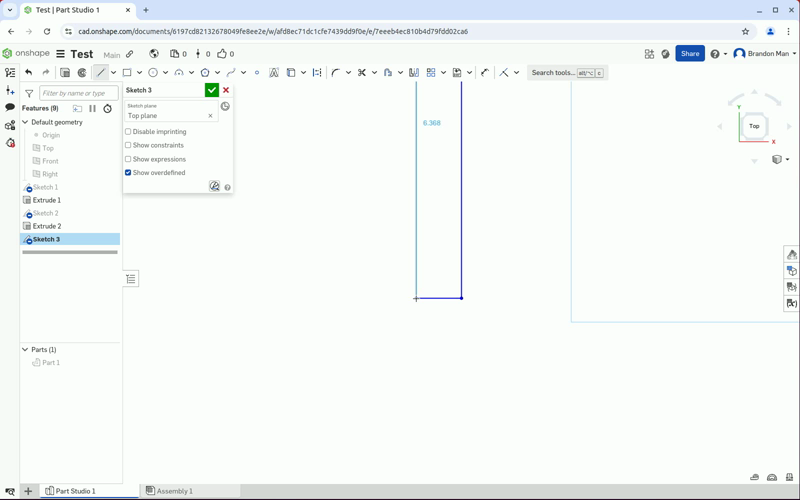
key_up(shift)
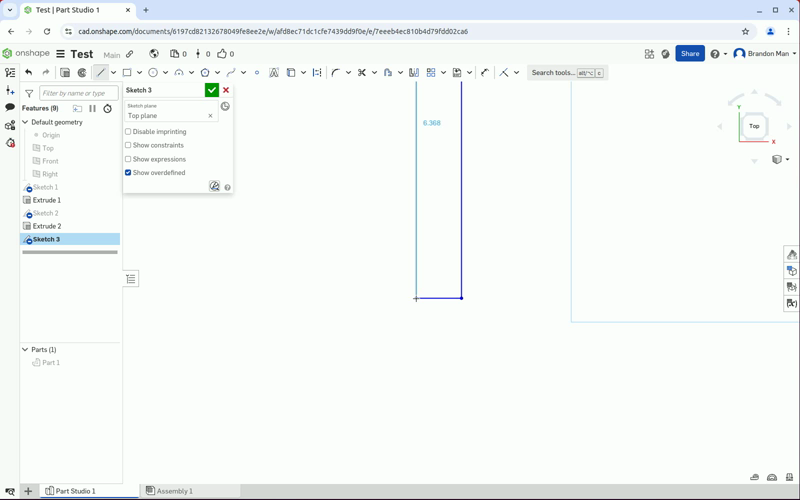
click(416, 298)
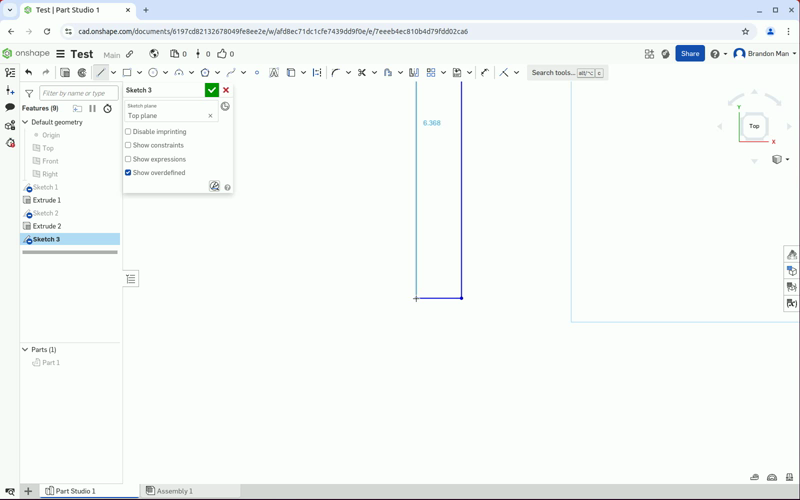
scroll(-6)
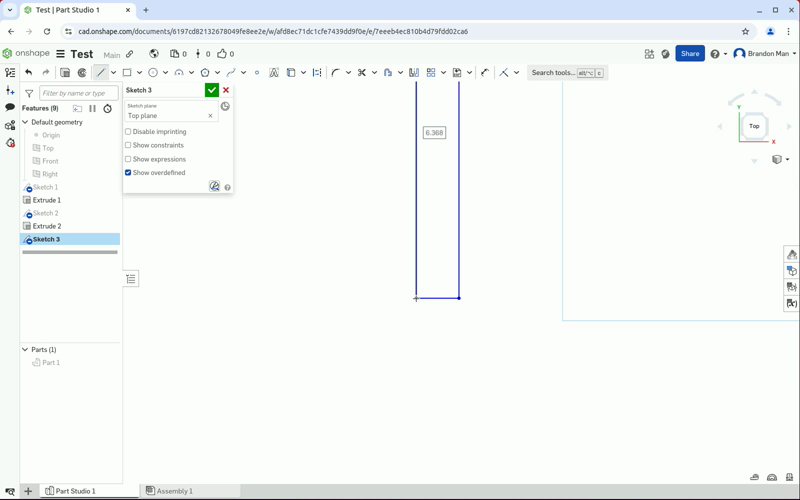
scroll(-6)
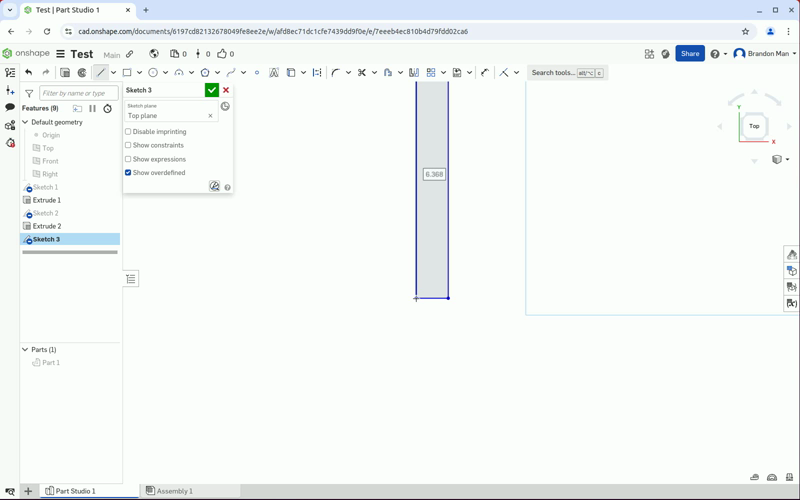
scroll(-6)
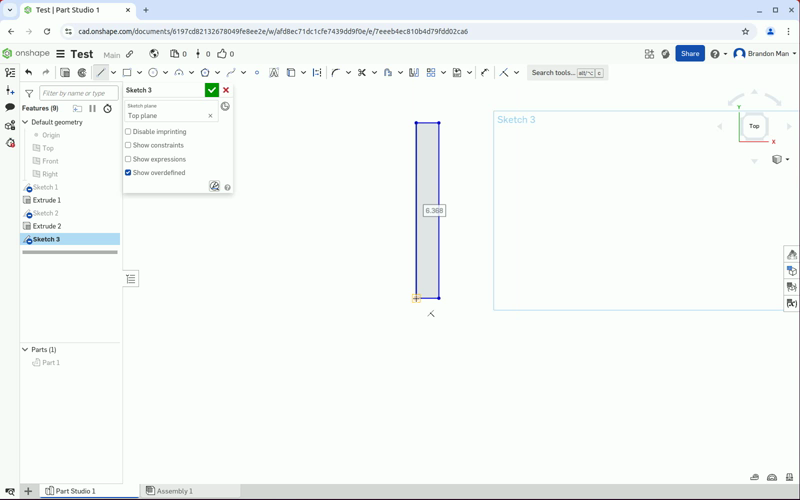
scroll(-6)
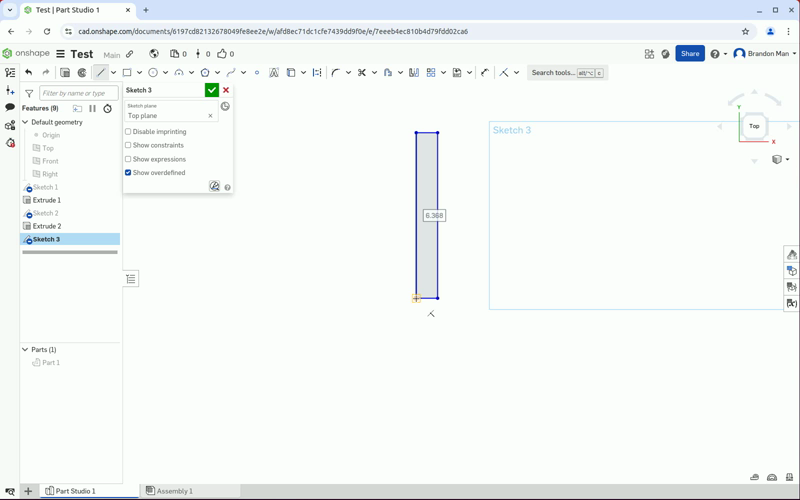
scroll(-6)
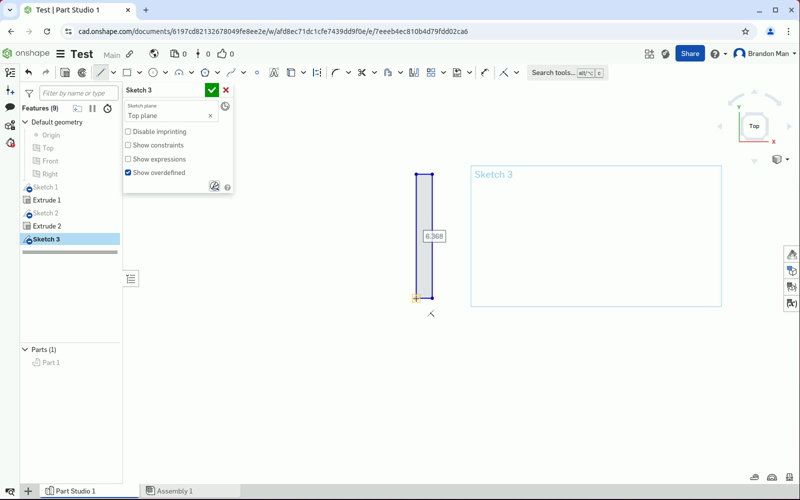
scroll(-6)
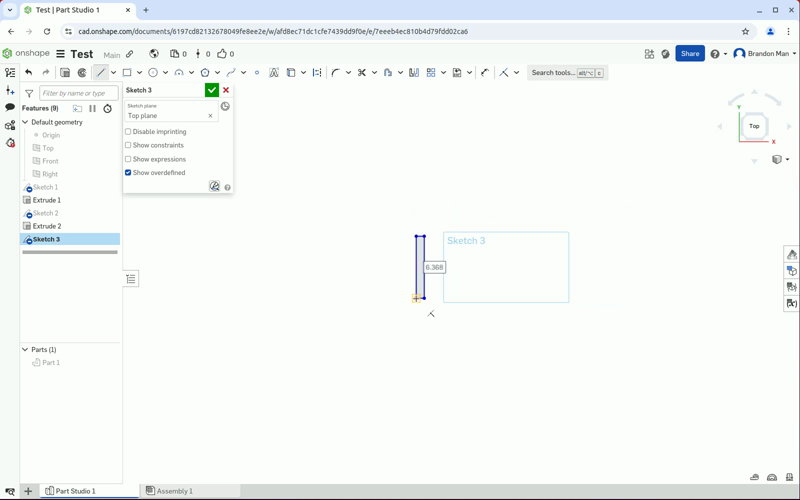
scroll(-6)
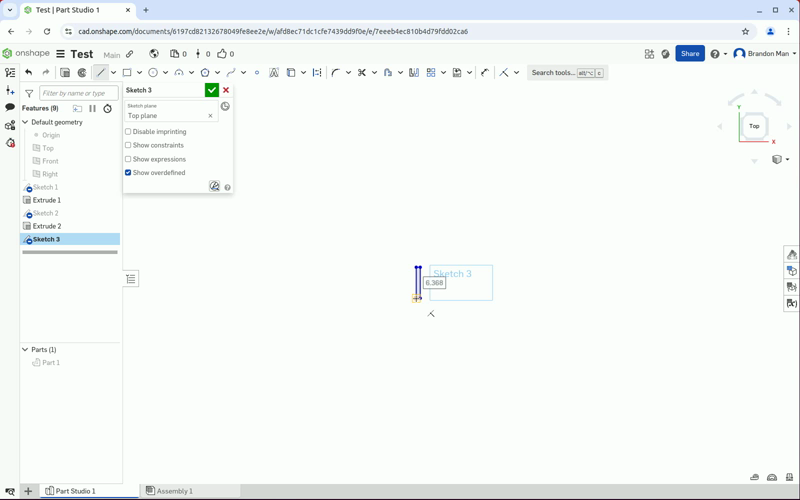
key(esc)
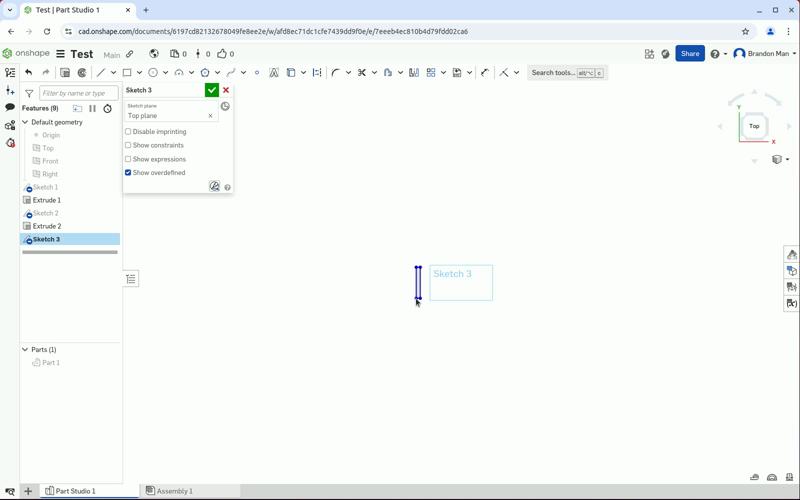
mouse_move(418, 286)
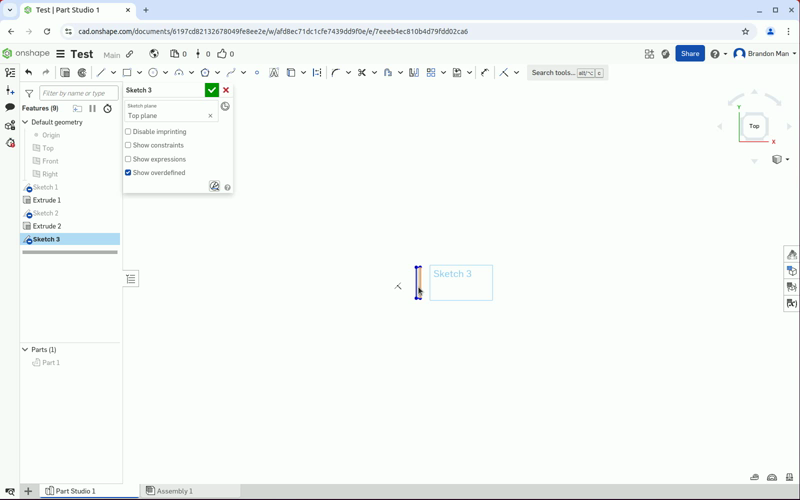
scroll(6)
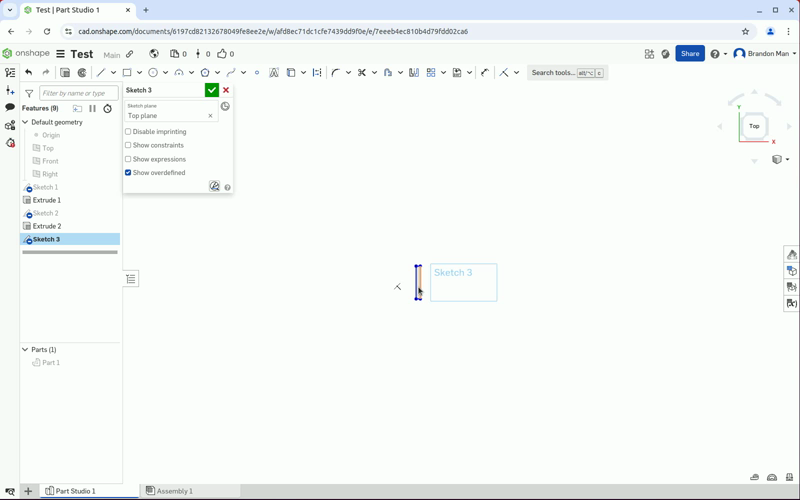
scroll(6)
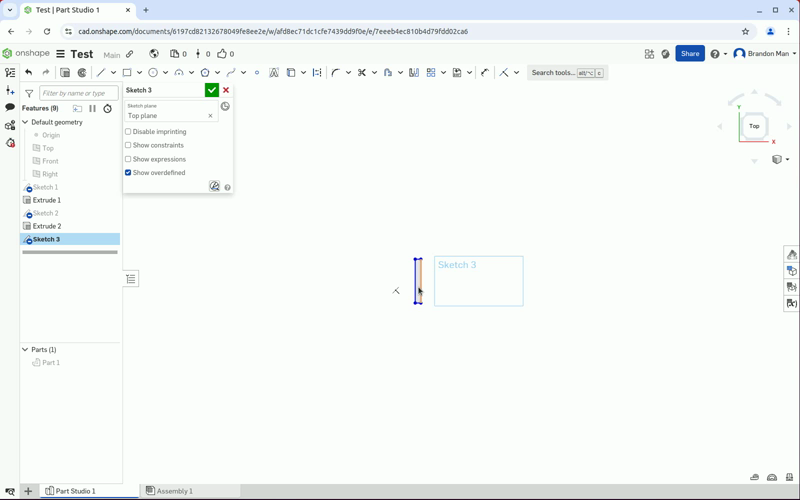
scroll(6)
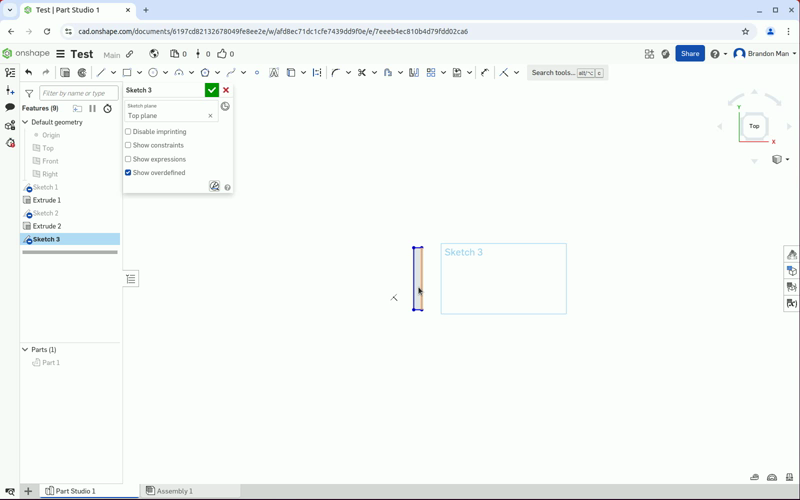
scroll(6)
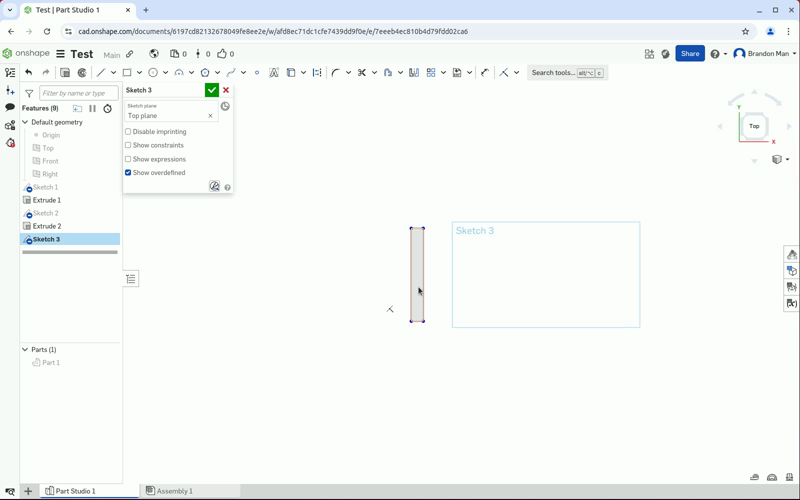
scroll(6)
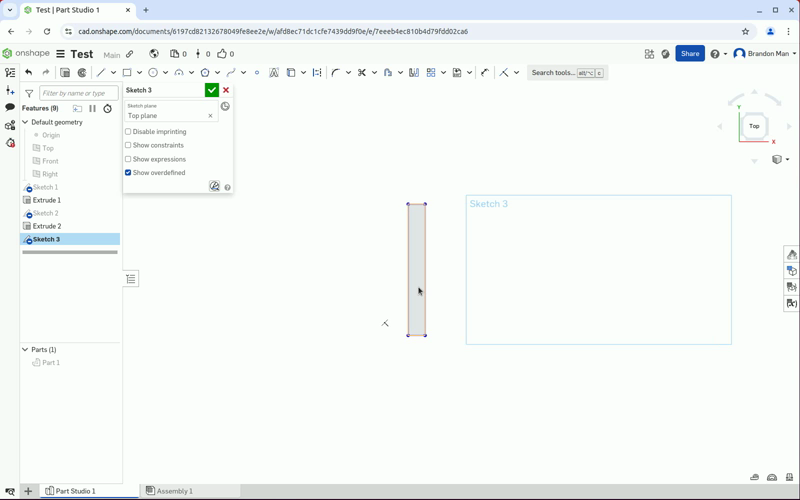
scroll(6)
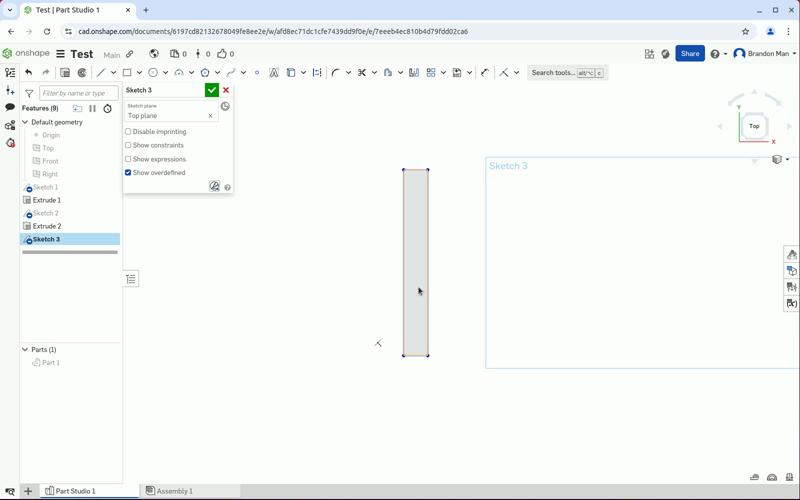
scroll(6)
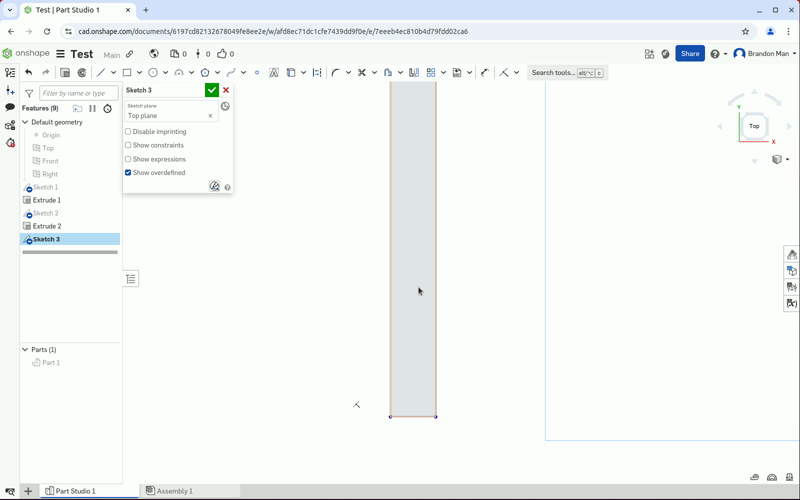
click(418, 286)
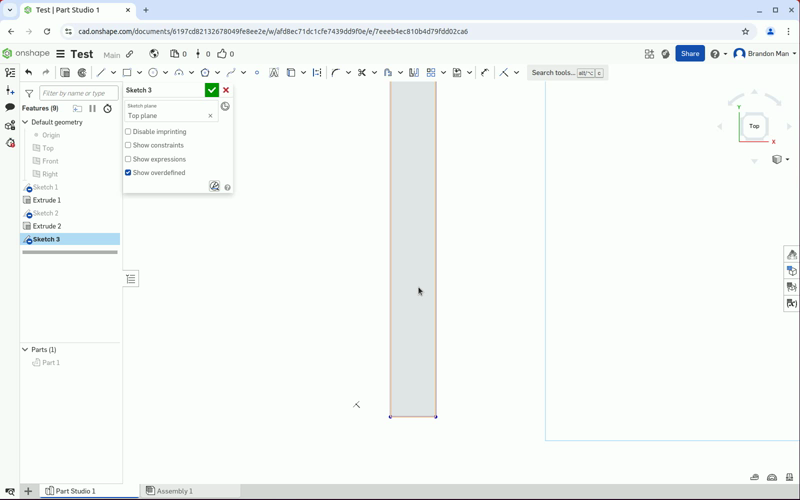
scroll(-6)
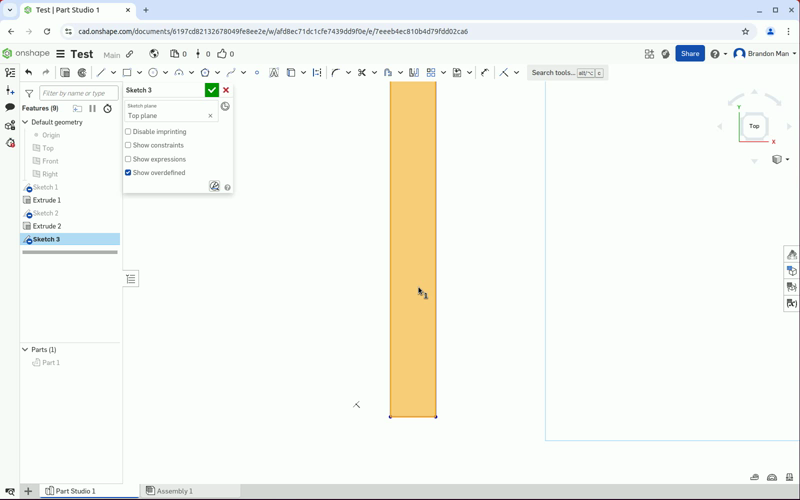
scroll(-6)
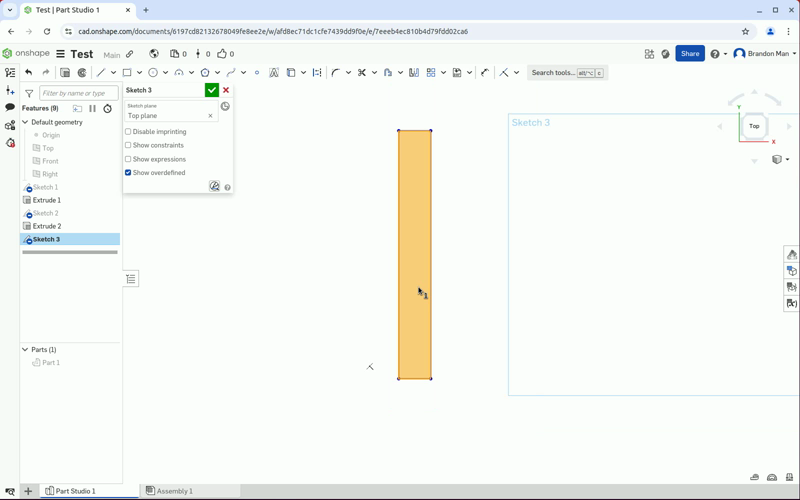
scroll(-6)
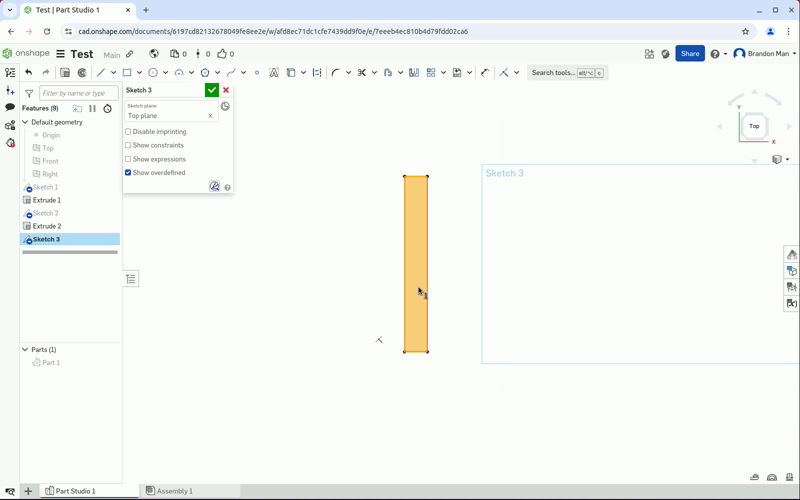
scroll(-6)
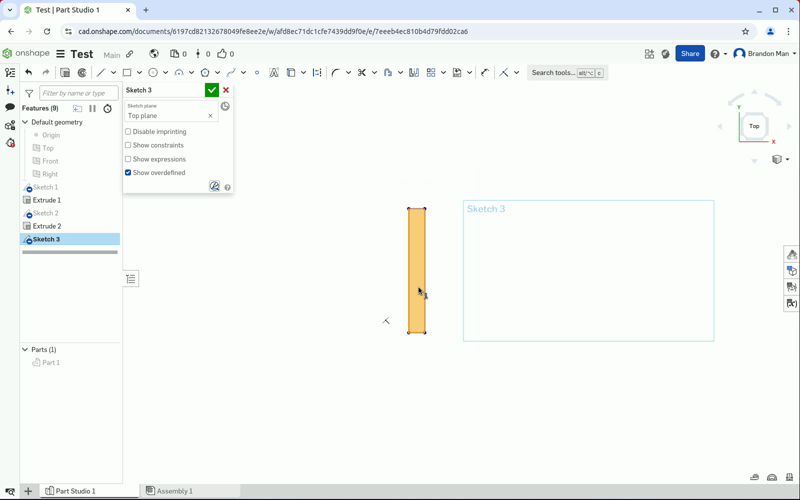
scroll(-6)
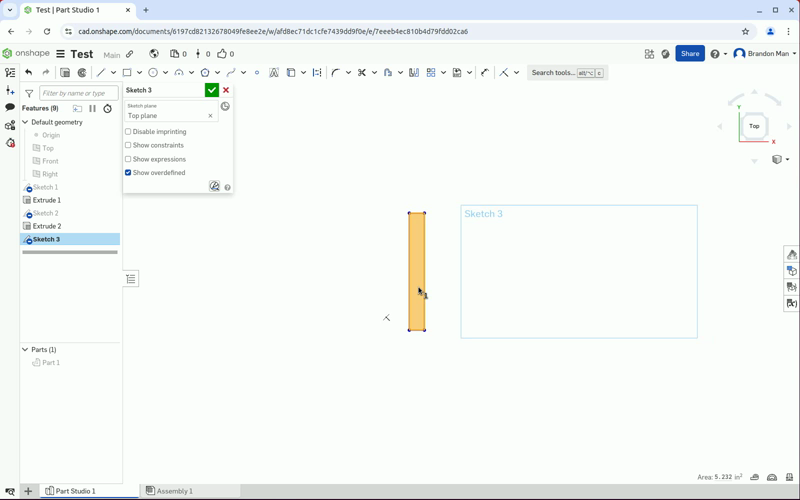
scroll(-6)
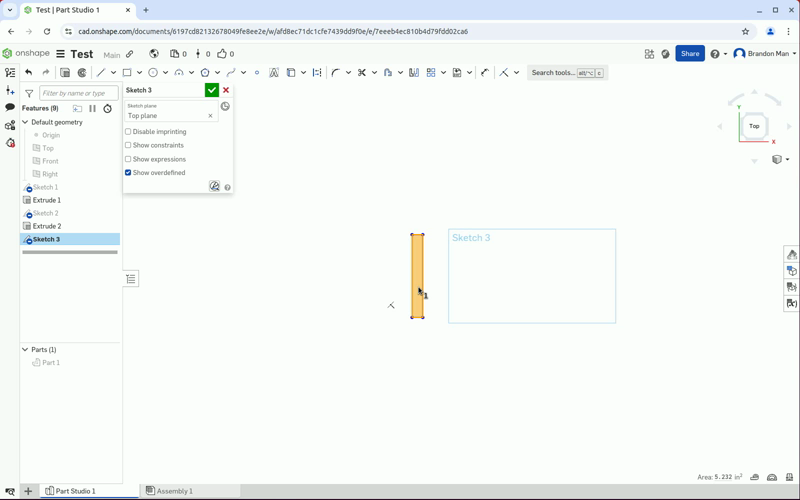
scroll(-6)
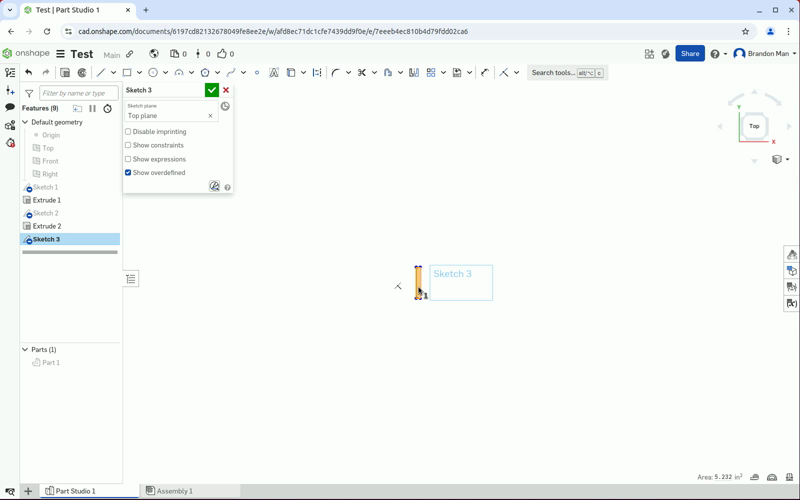
mouse_move(73, 352)
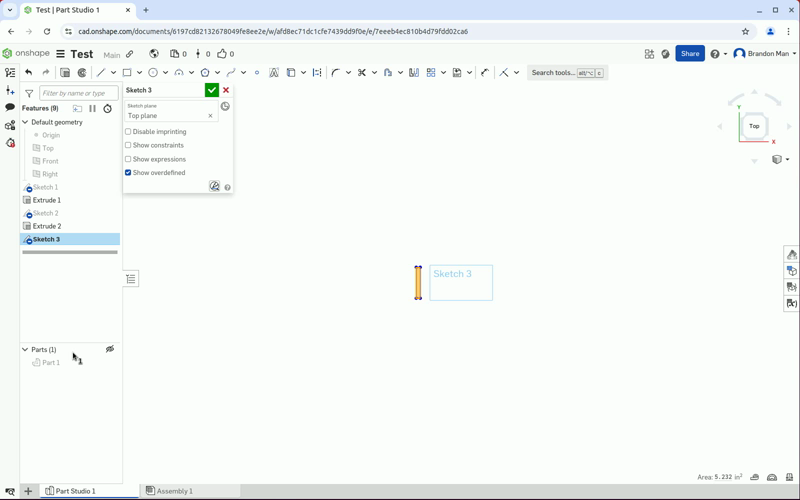
key(shift+y)
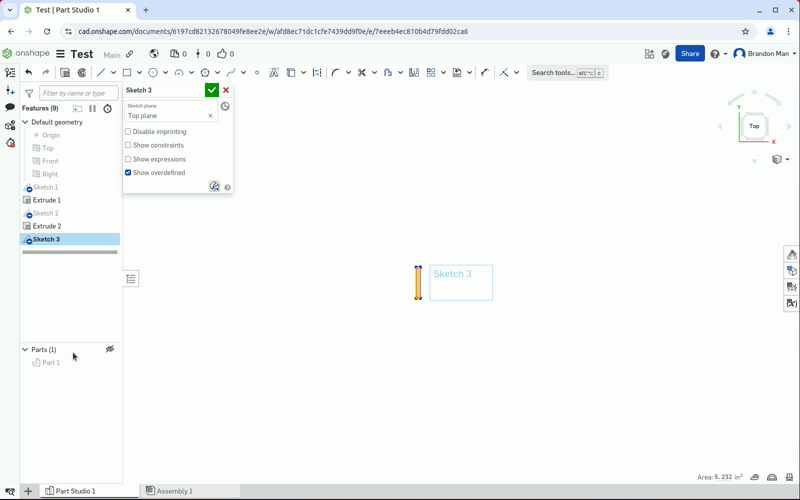
key(shift+e)
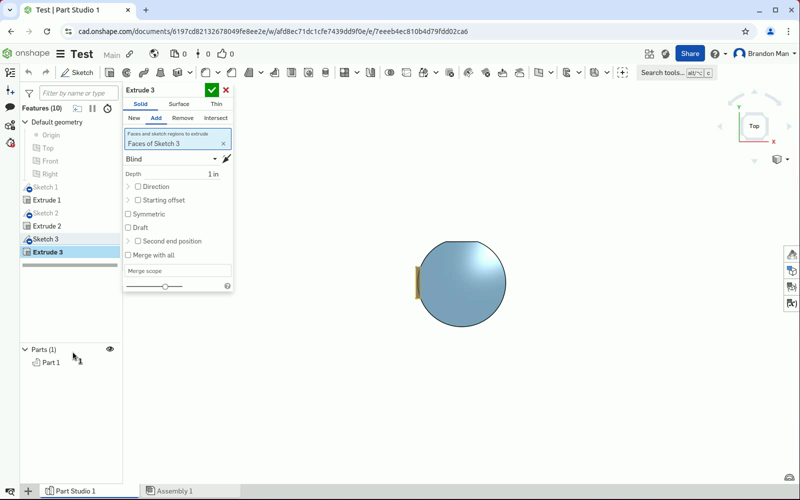
mouse_move(143, 106)
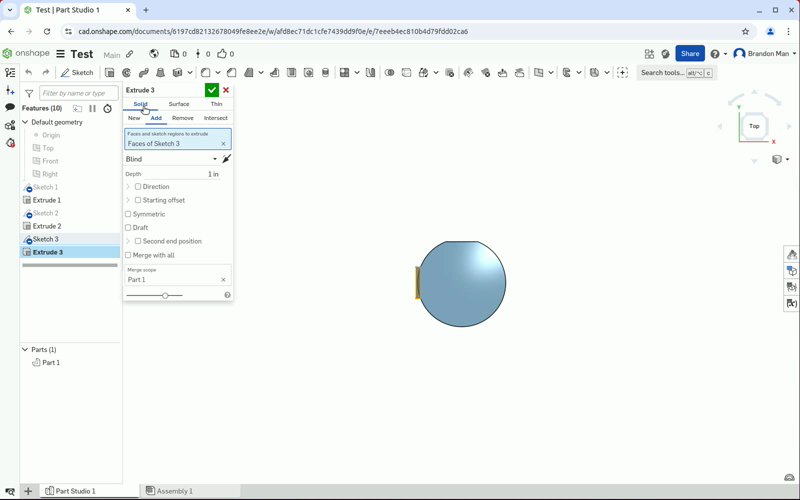
click(143, 106)
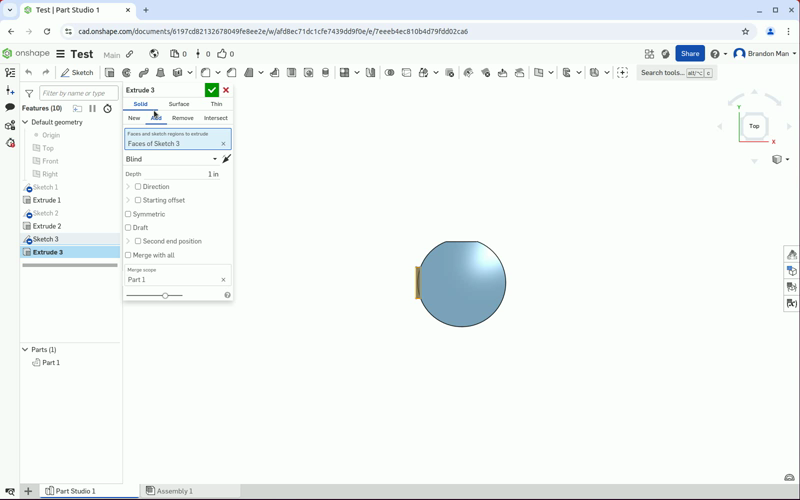
mouse_move(186, 120)
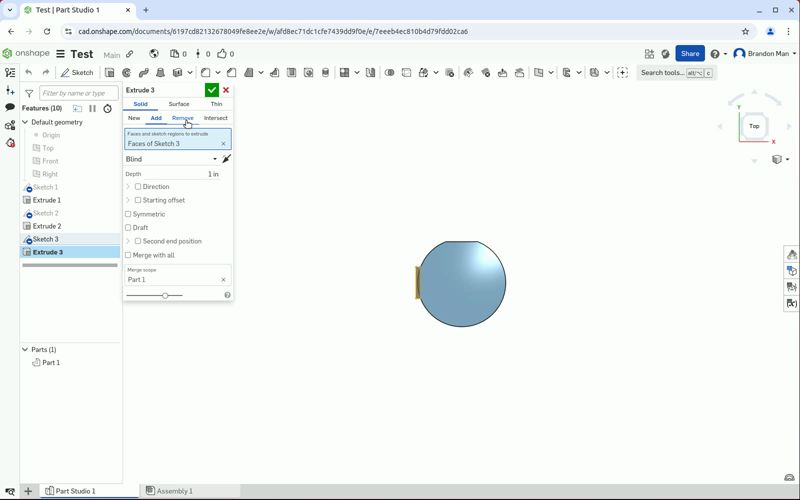
click(186, 120)
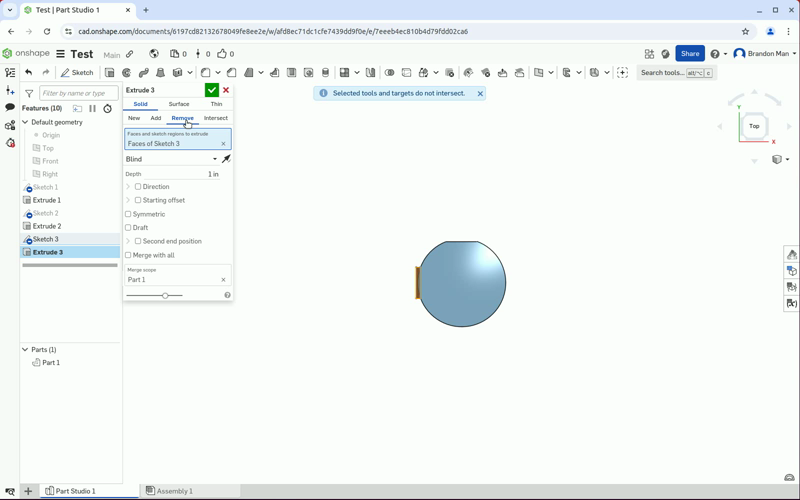
key(tab, 4)
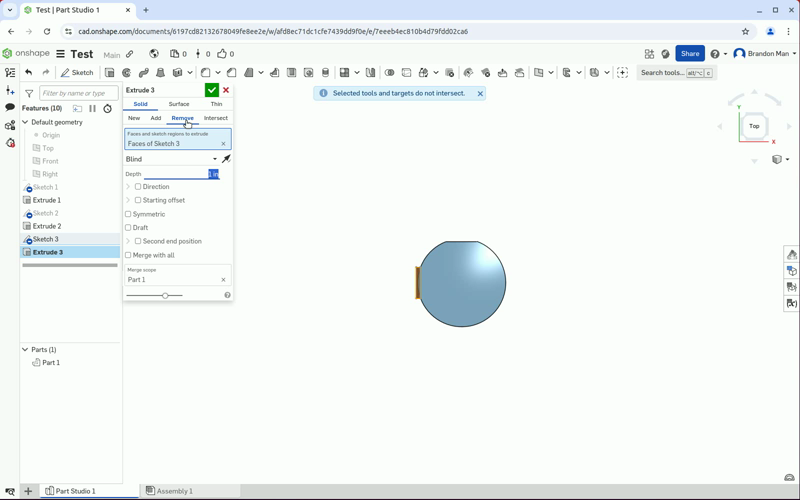
text(-30.57)
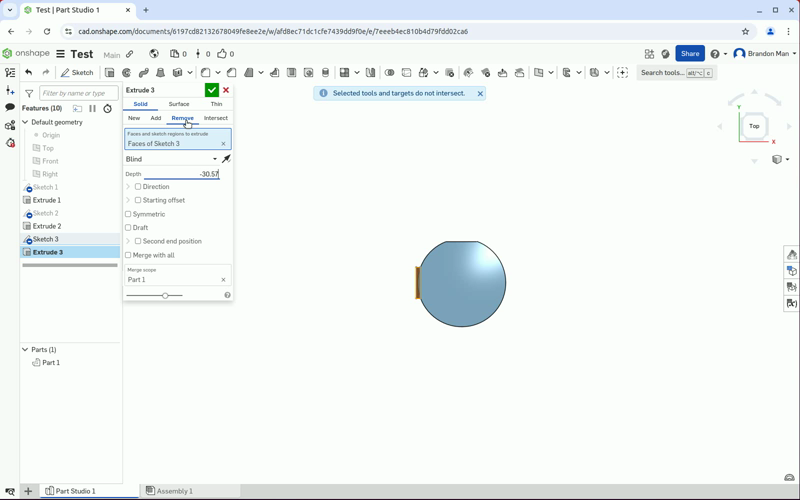
key(tab, 6)
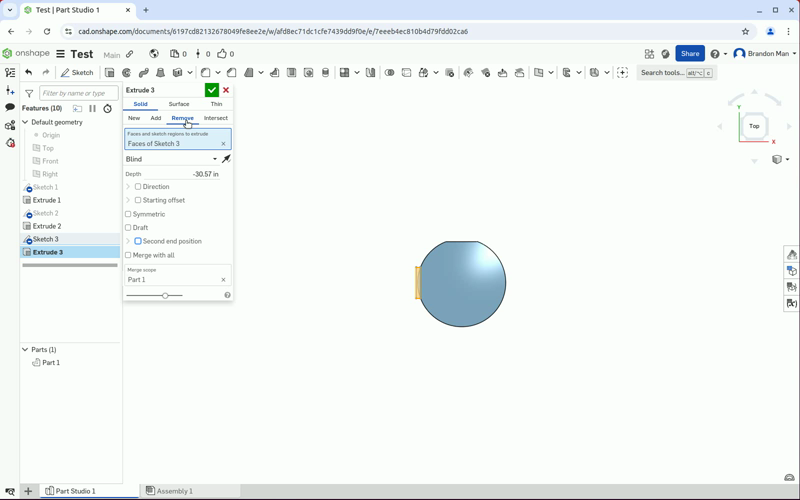
key(space)
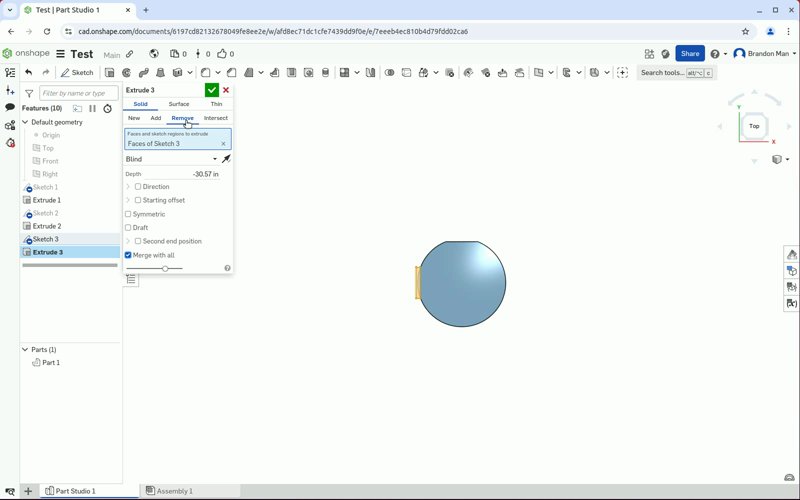
key(enter)
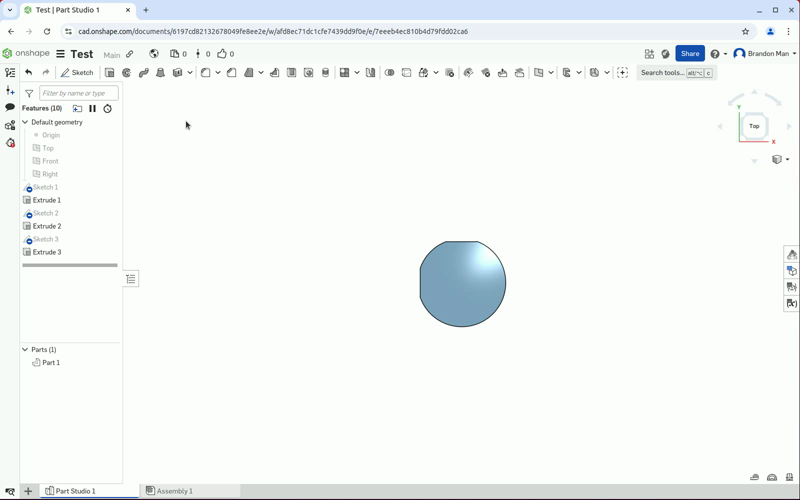
key(shift+h)
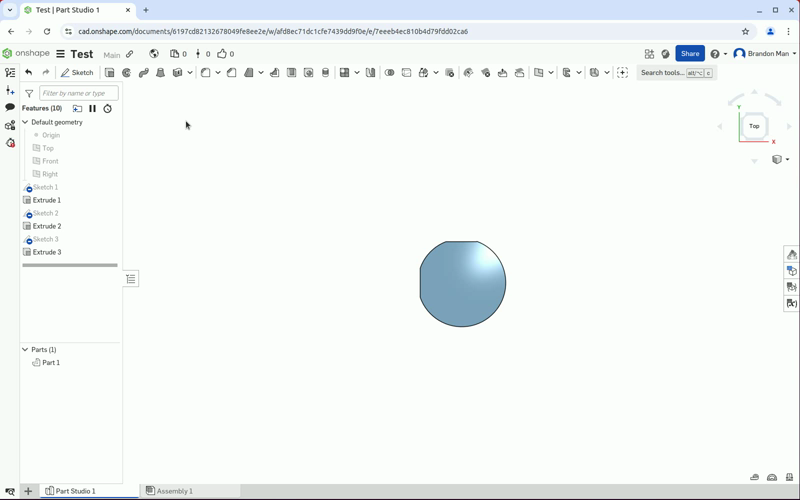
key(shift+h)
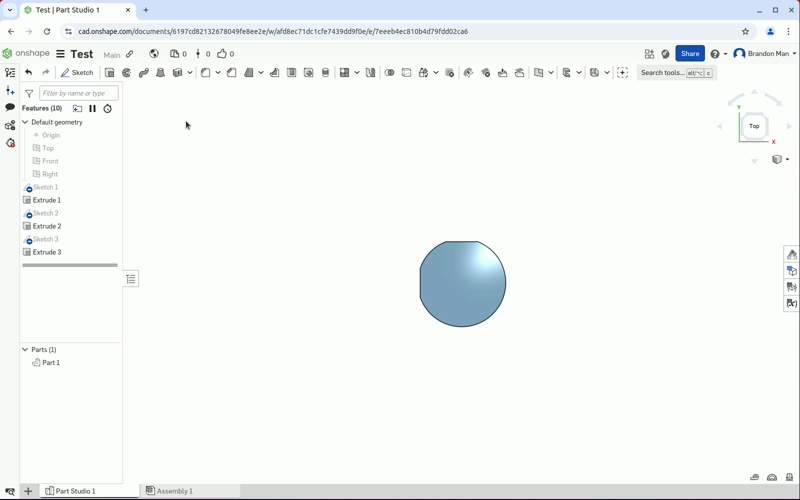
mouse_move(73, 189)
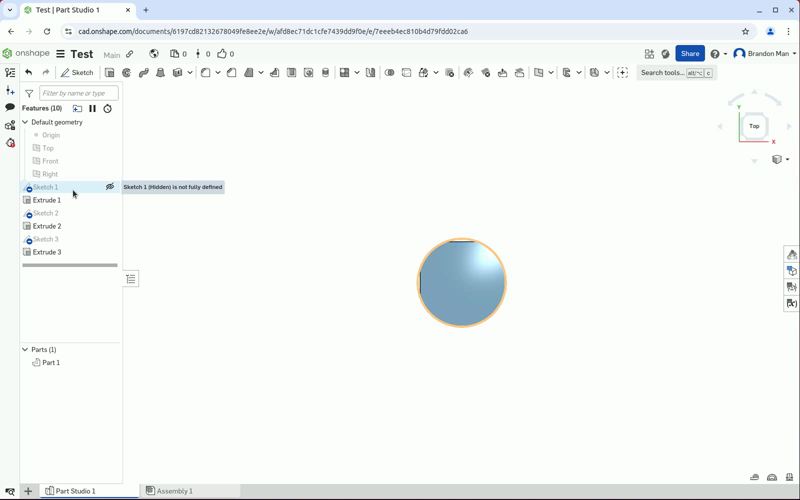
click(73, 189)
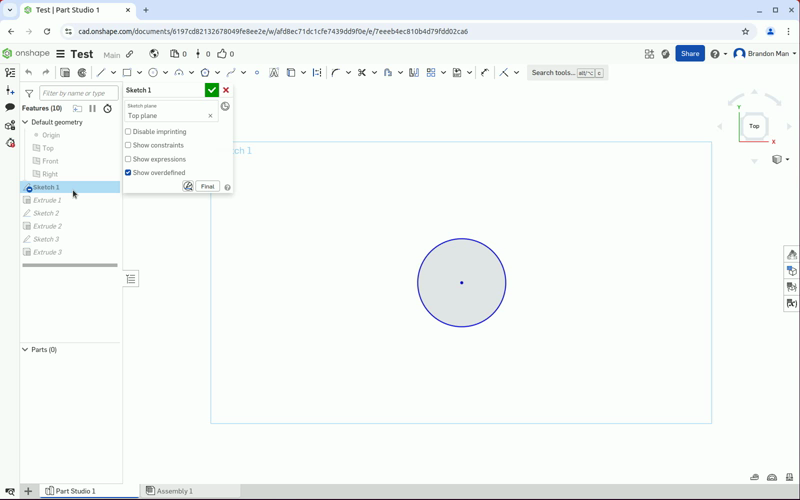
mouse_move(229, 92)
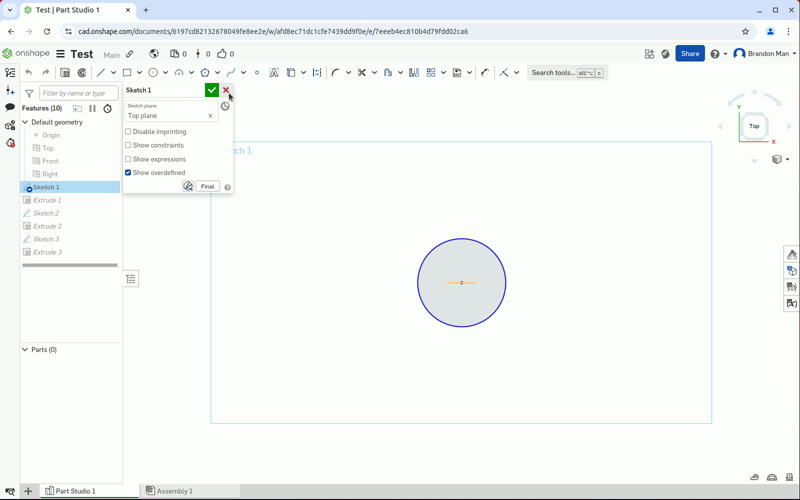
click(229, 92)
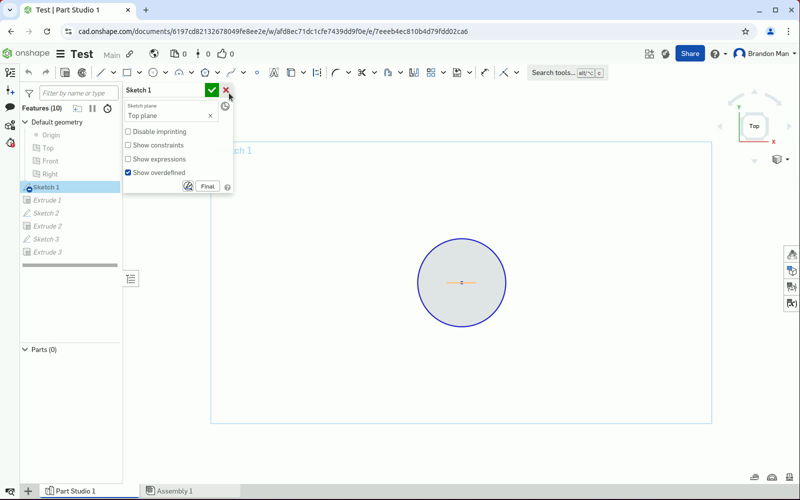
key(shift+s)
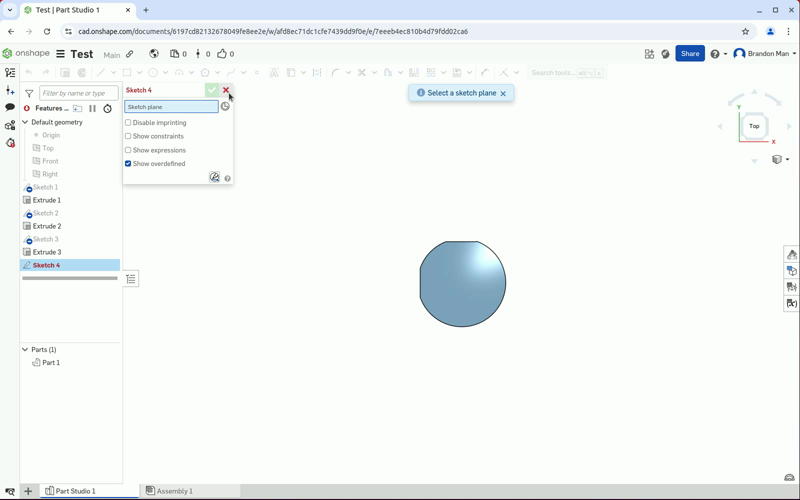
mouse_move(73, 150)
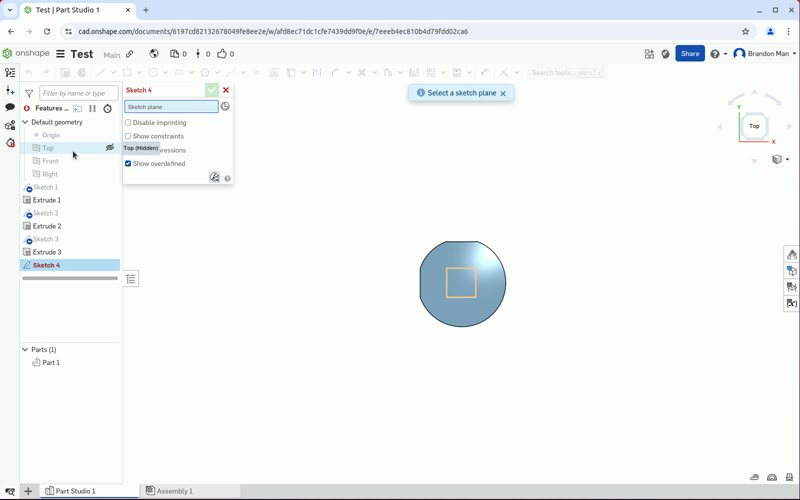
click(73, 150)
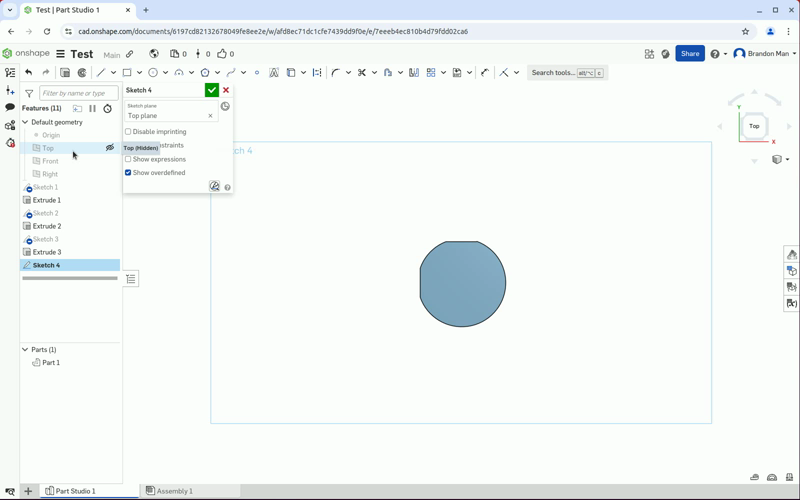
mouse_move(73, 352)
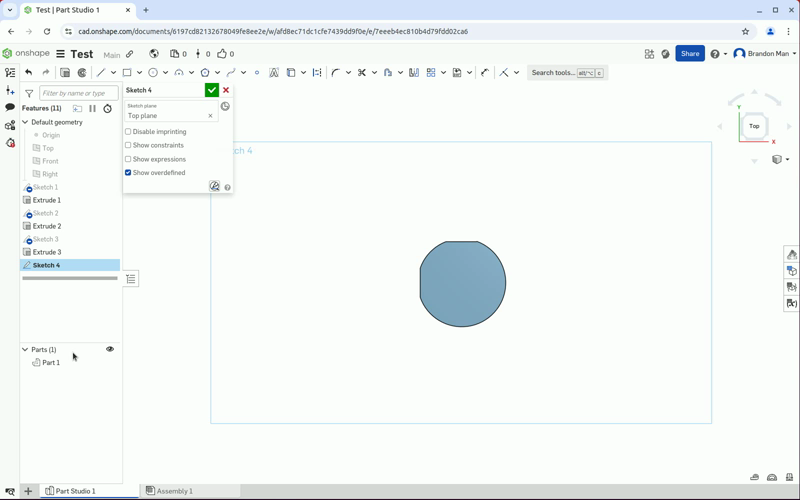
key(y)
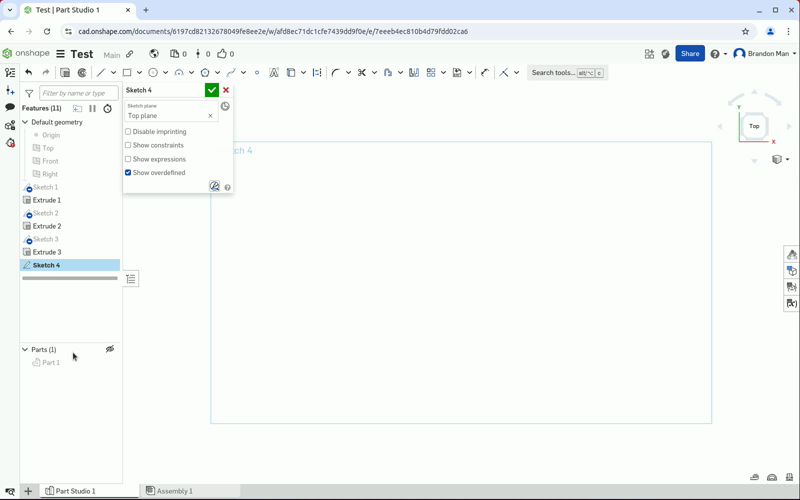
key(l)
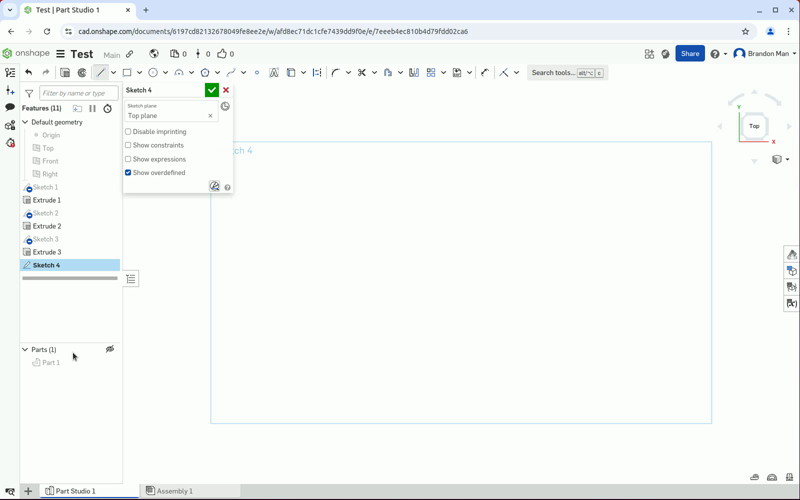
key_down(shift)
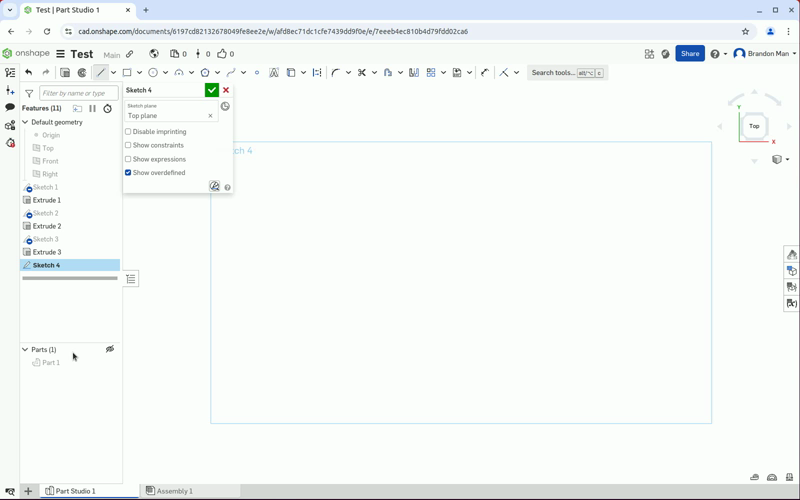
mouse_move(445, 327)
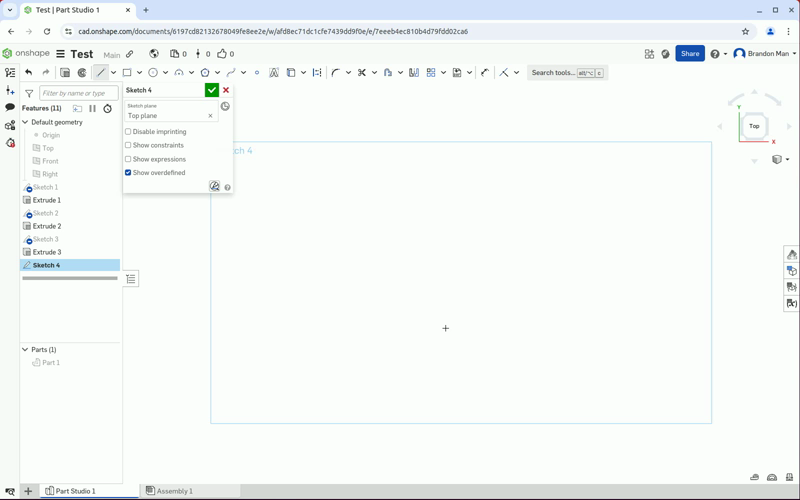
click(445, 327)
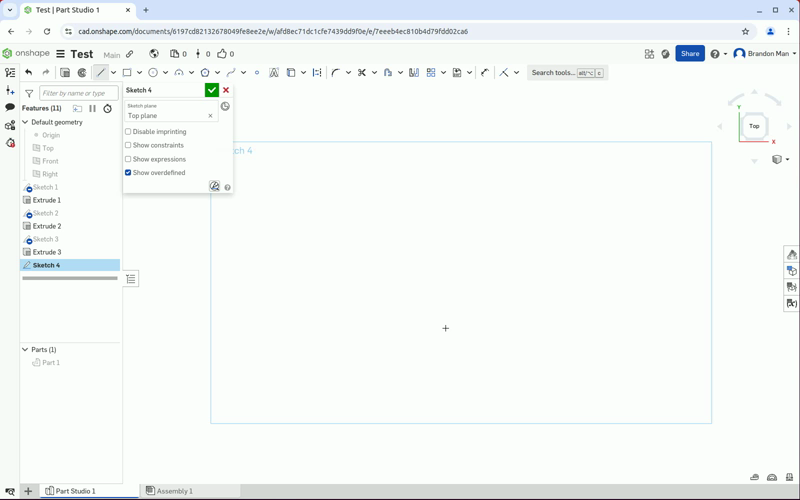
key_up(shift)
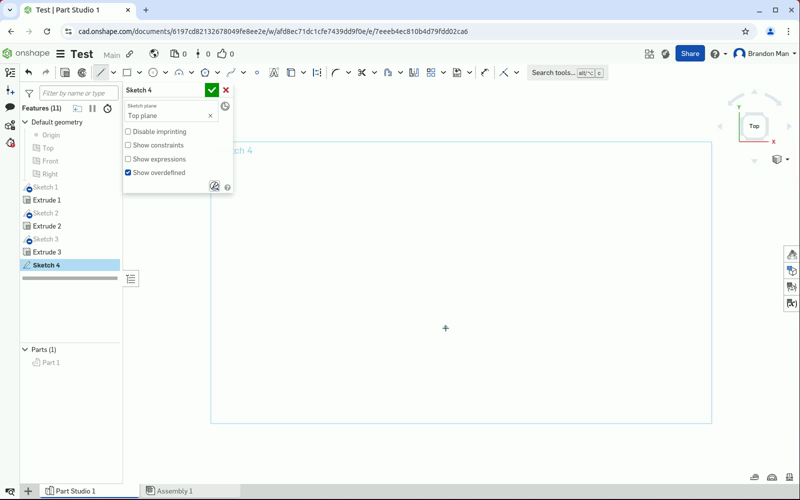
key_down(shift)
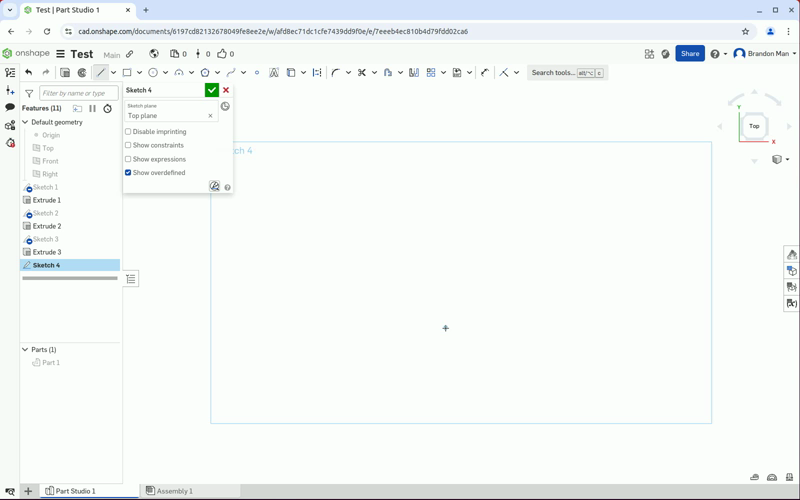
mouse_move(475, 327)
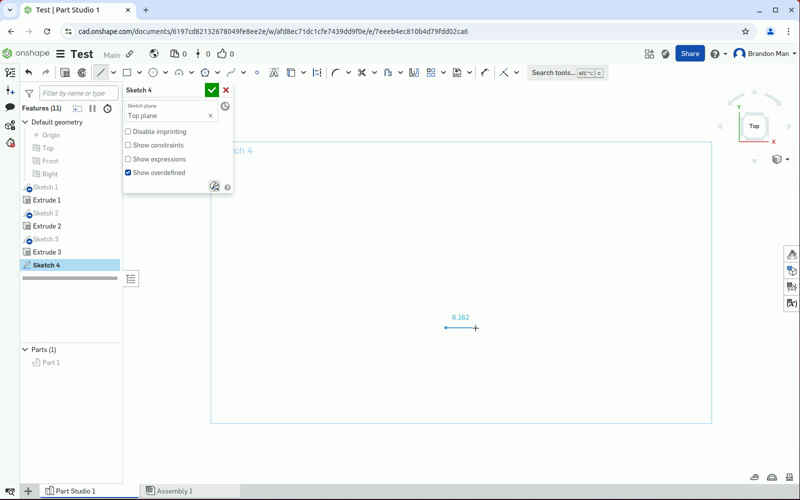
mouse_move(476, 327)
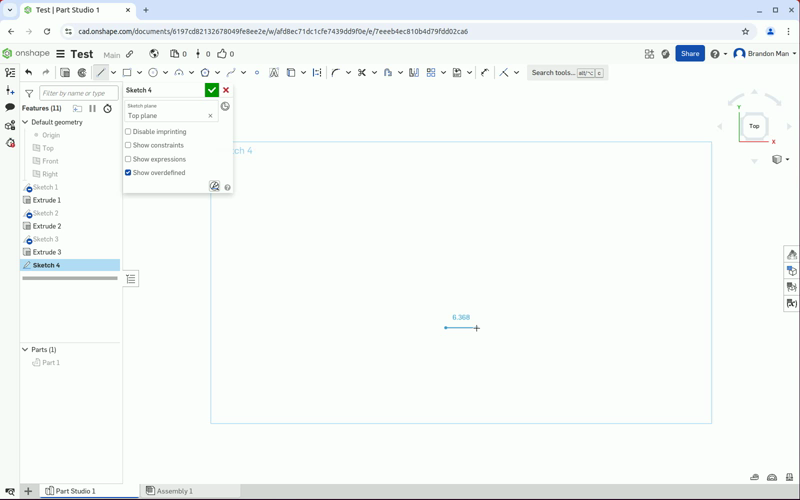
click(476, 327)
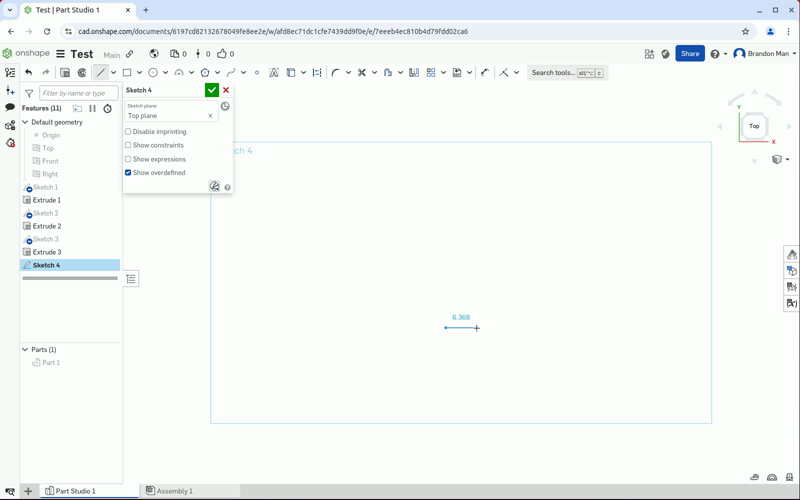
key_up(shift)
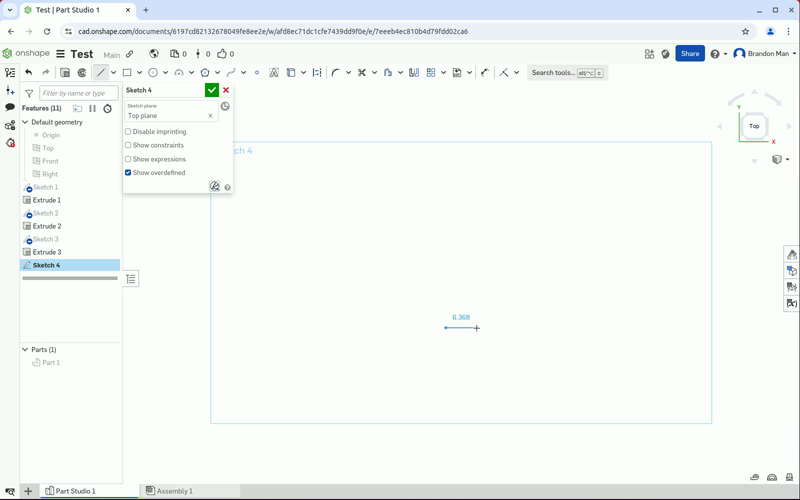
key_down(shift)
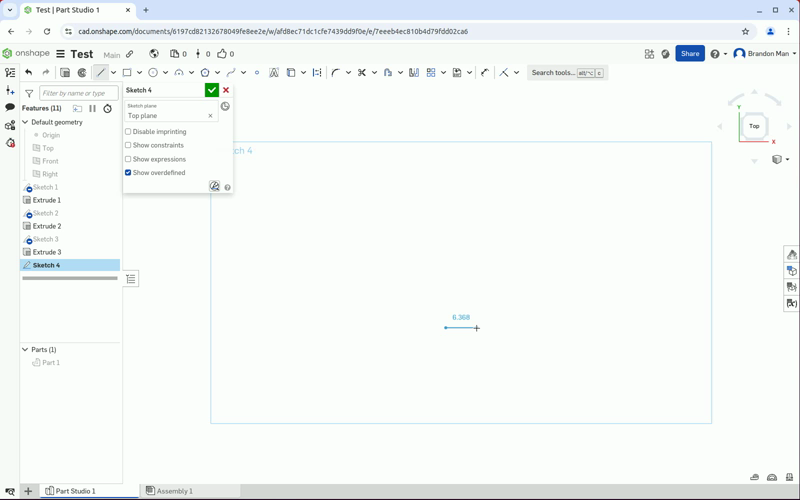
mouse_move(506, 327)
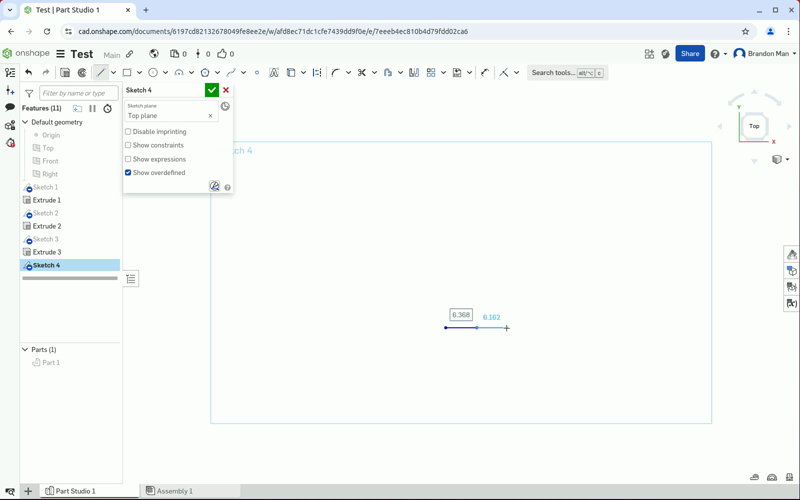
mouse_move(476, 323)
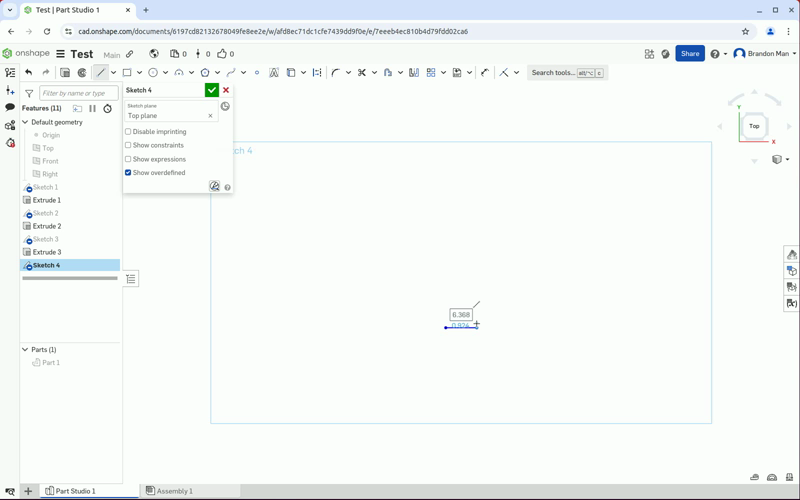
scroll(6)
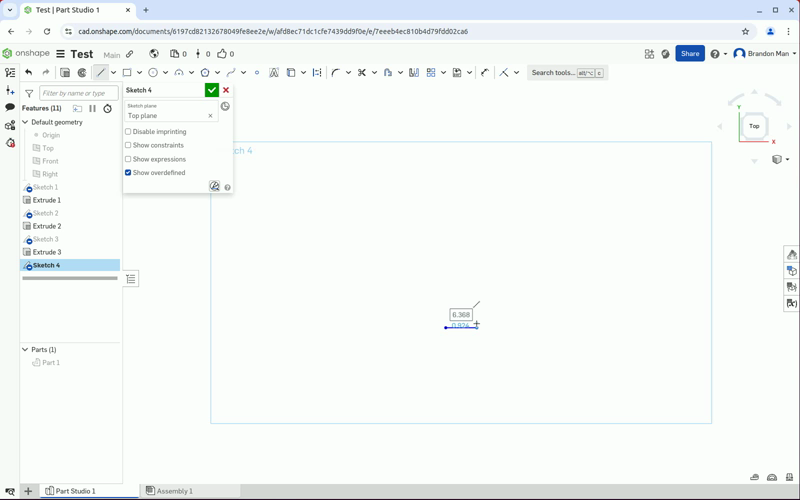
scroll(6)
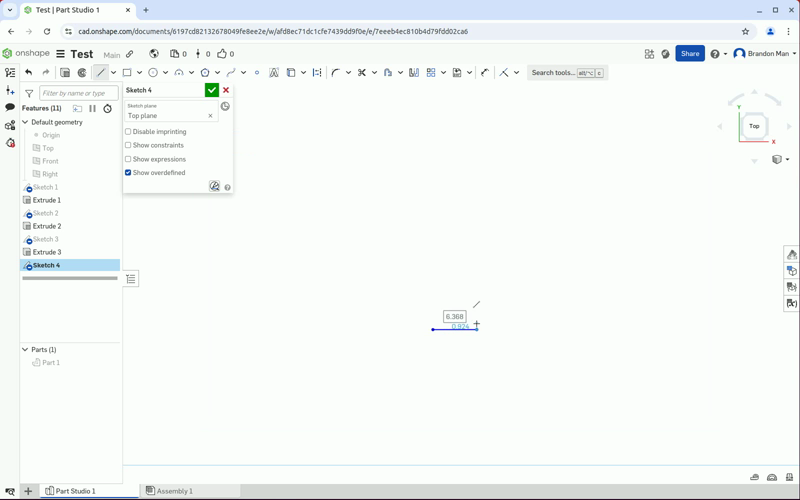
scroll(6)
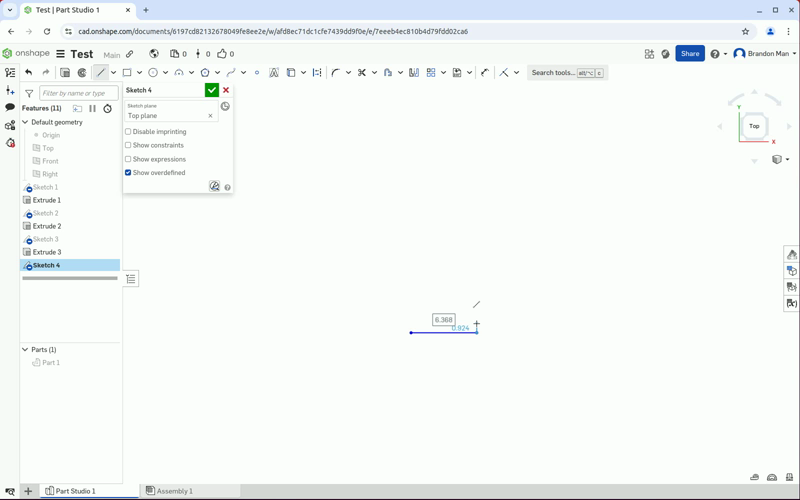
scroll(6)
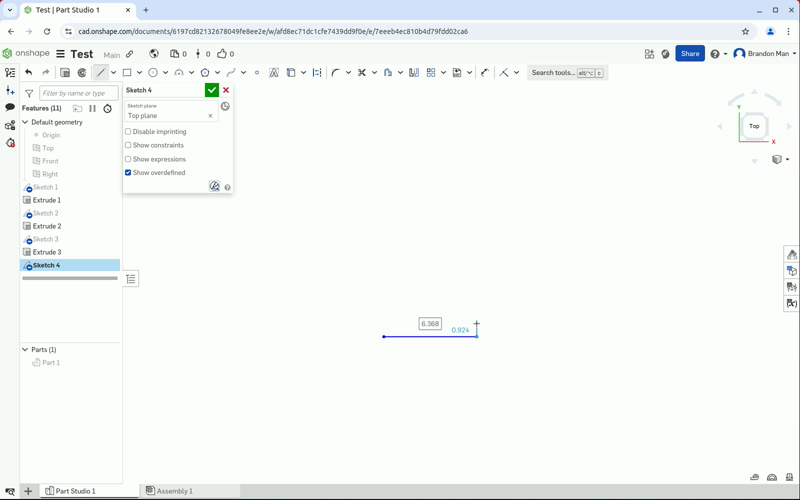
scroll(6)
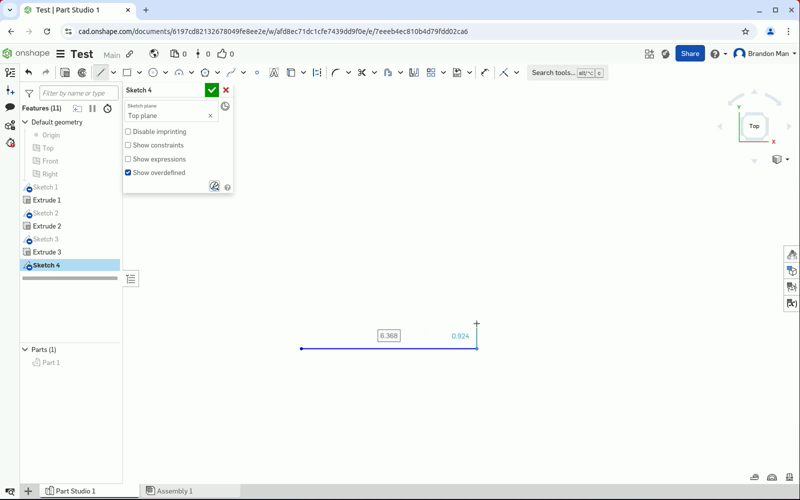
scroll(6)
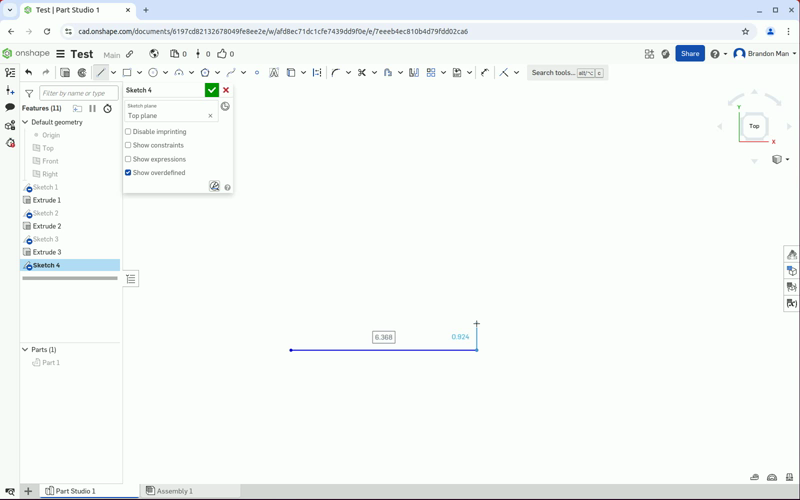
scroll(6)
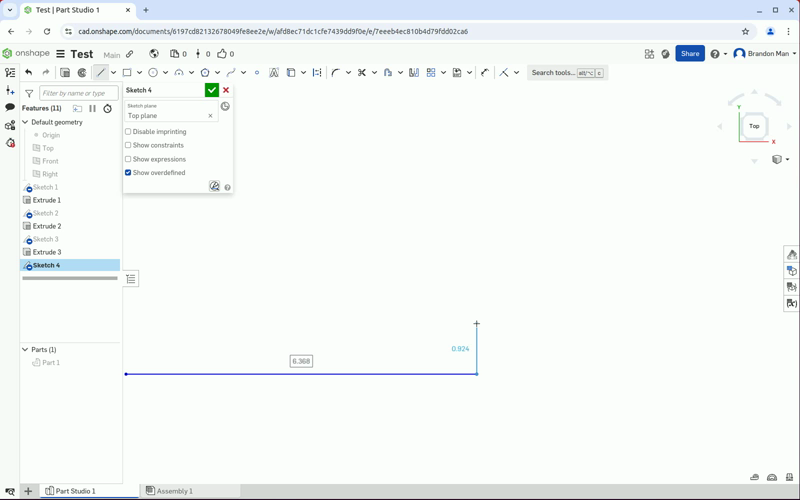
click(476, 323)
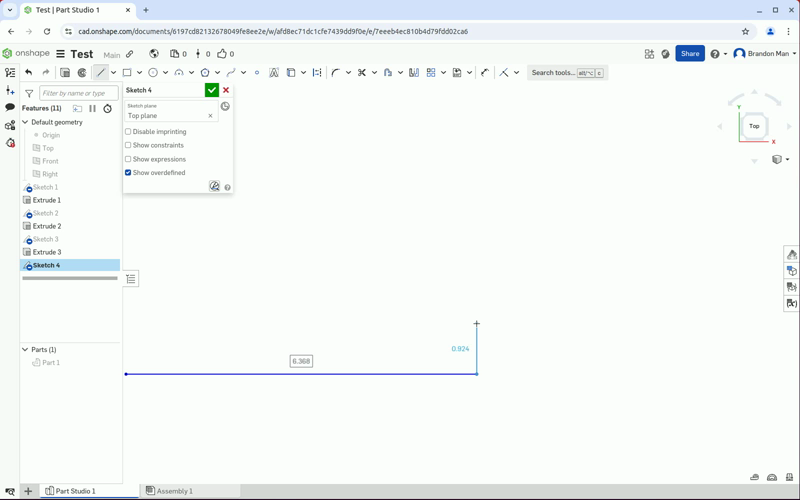
scroll(-6)
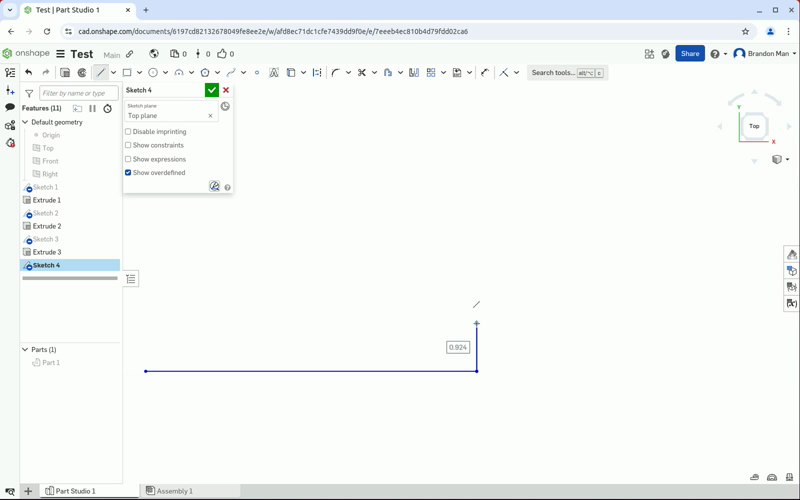
scroll(-6)
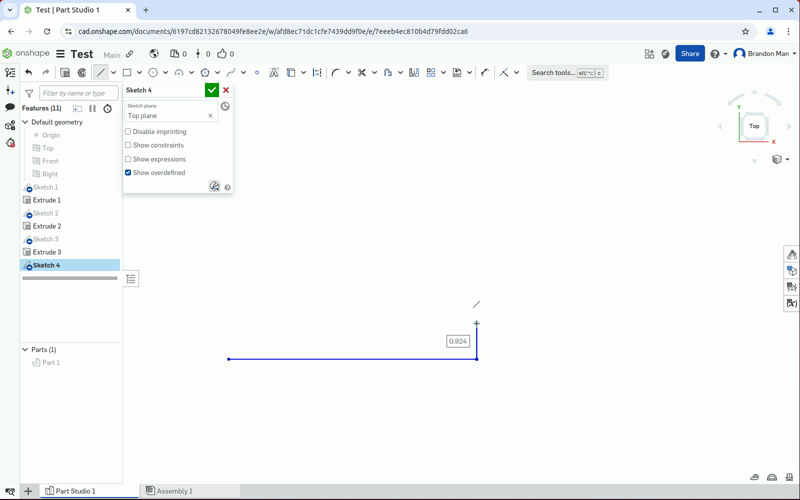
scroll(-6)
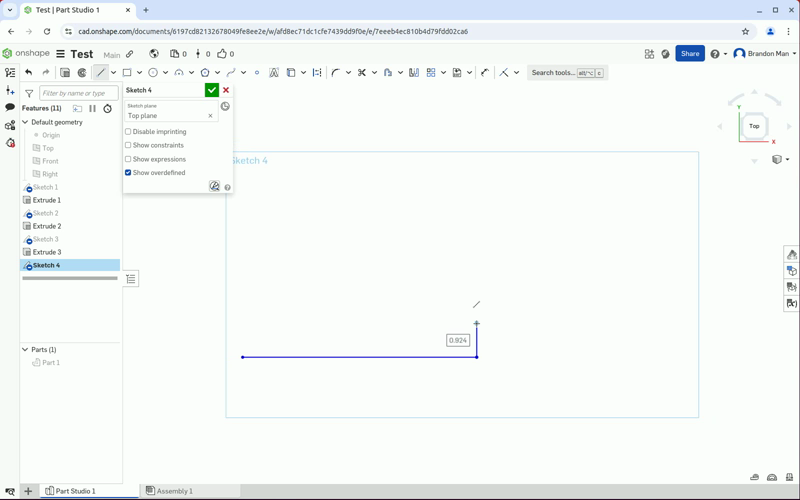
scroll(-6)
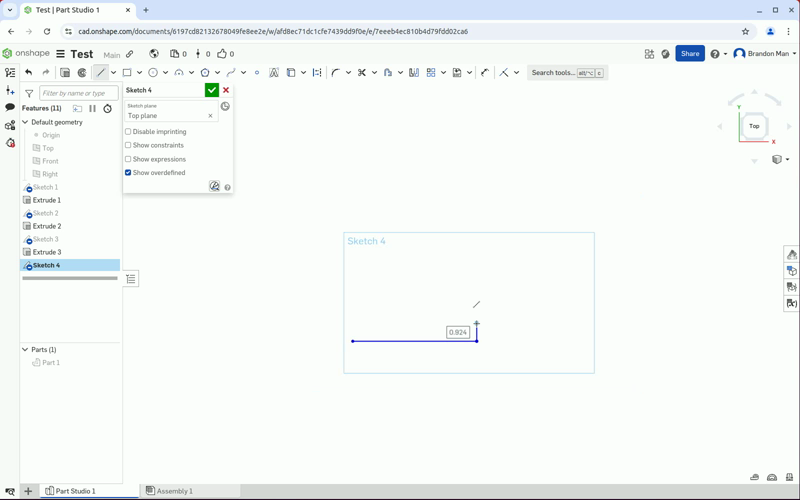
scroll(-6)
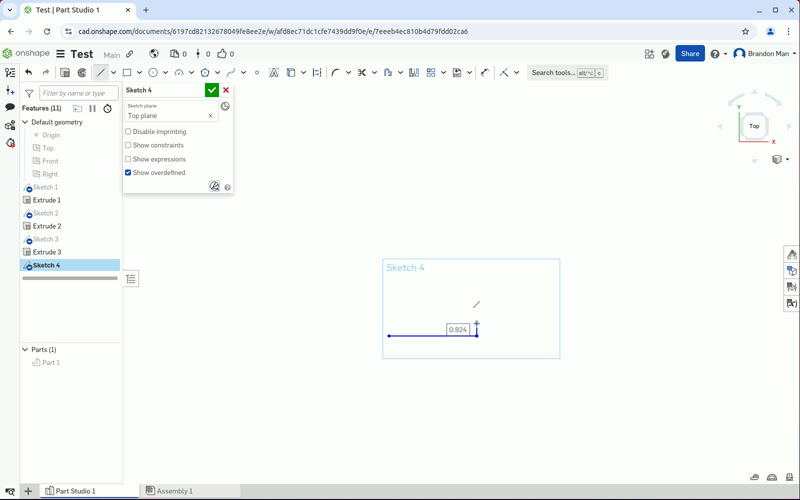
scroll(-6)
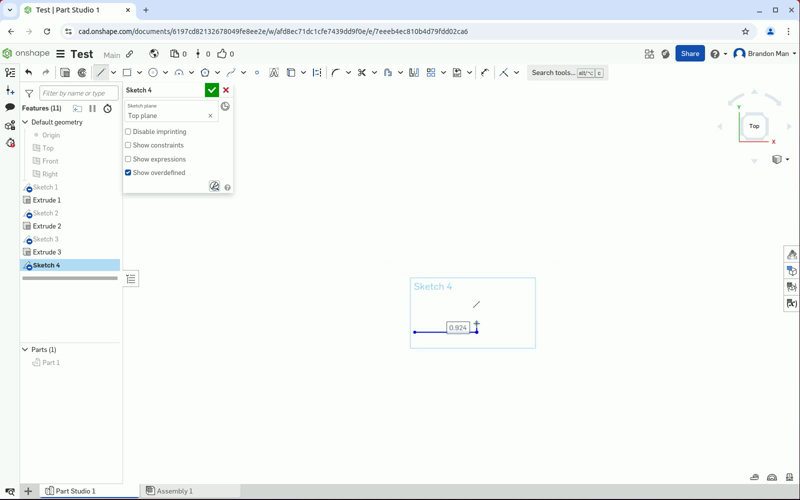
scroll(-6)
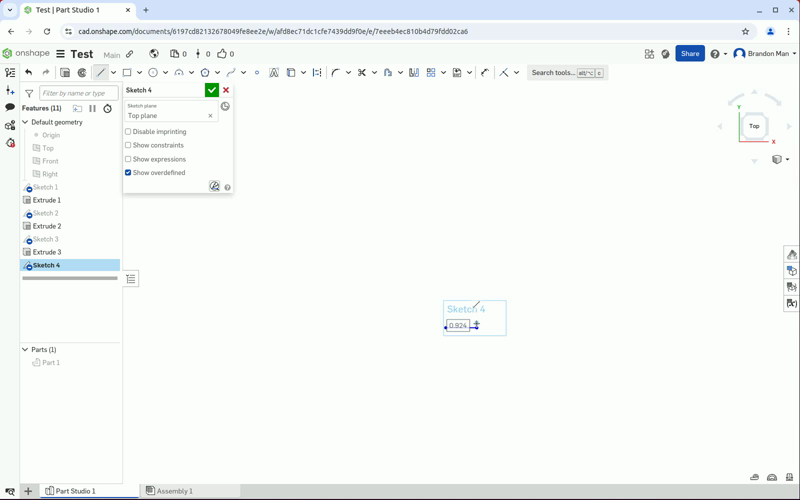
key_up(shift)
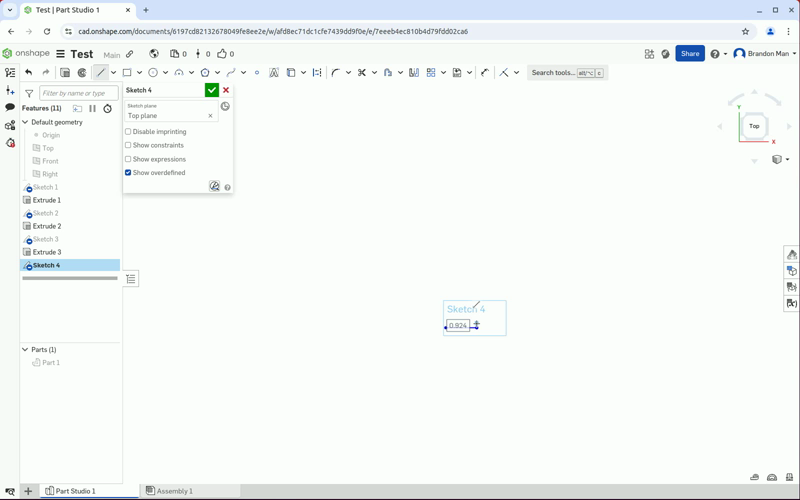
key_down(shift)
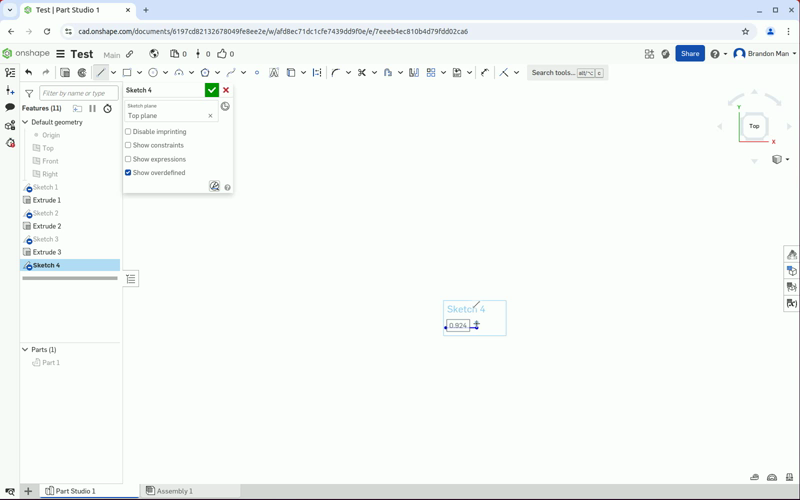
mouse_move(506, 323)
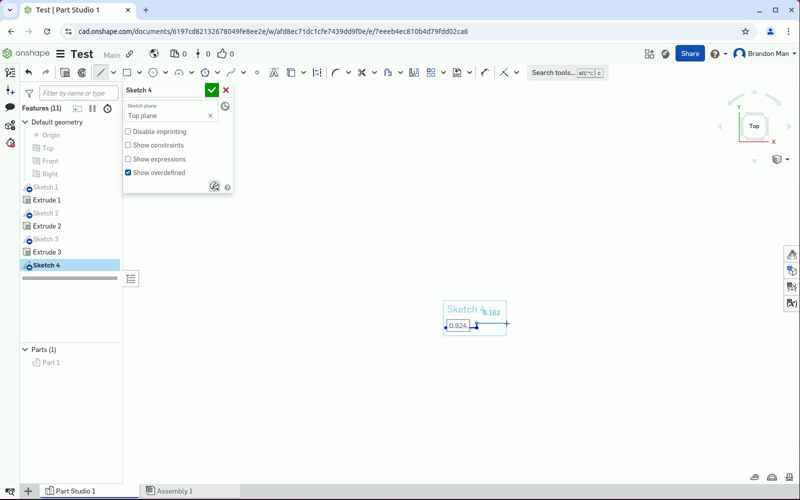
mouse_move(445, 323)
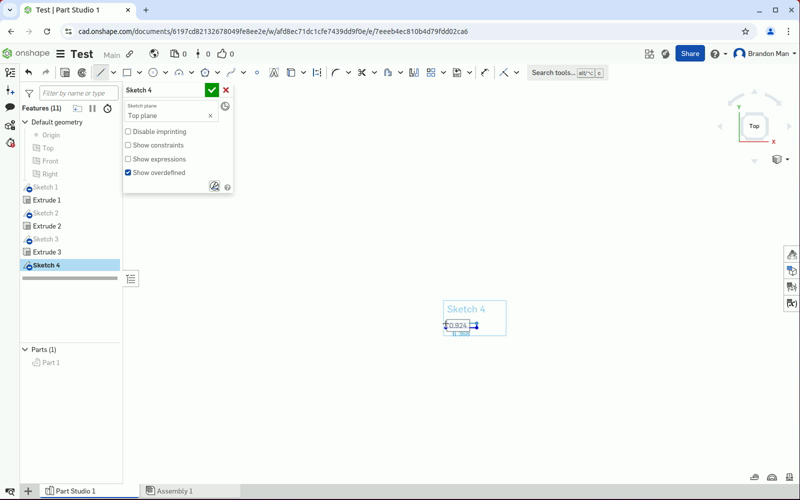
scroll(6)
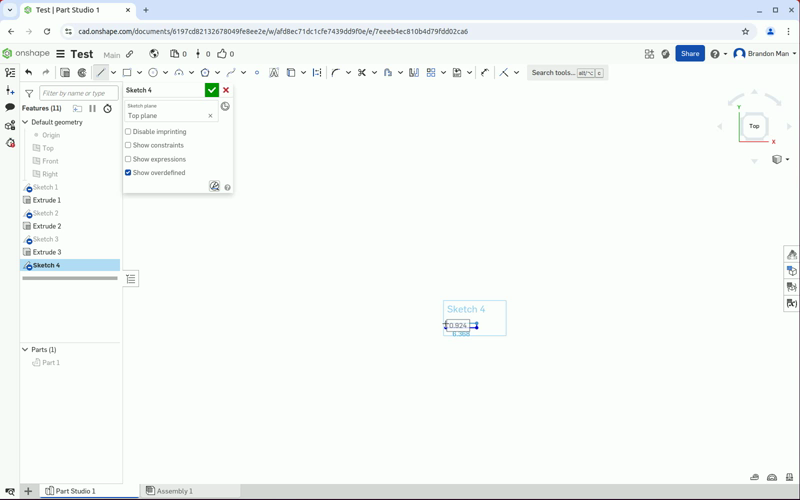
scroll(6)
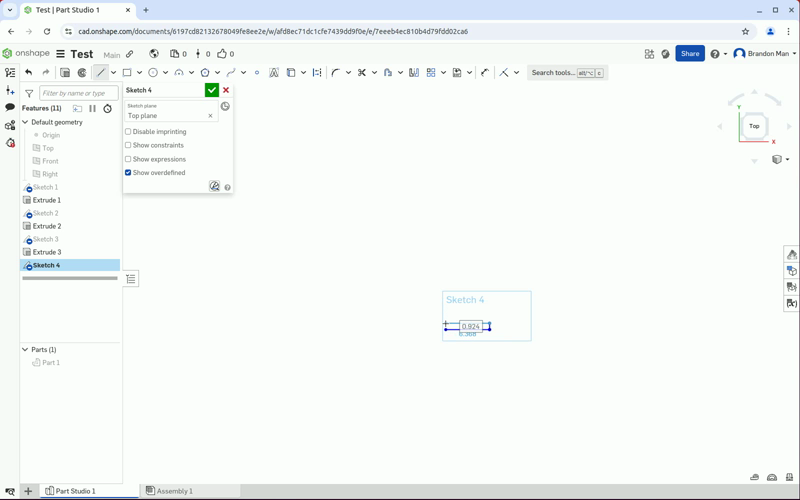
scroll(6)
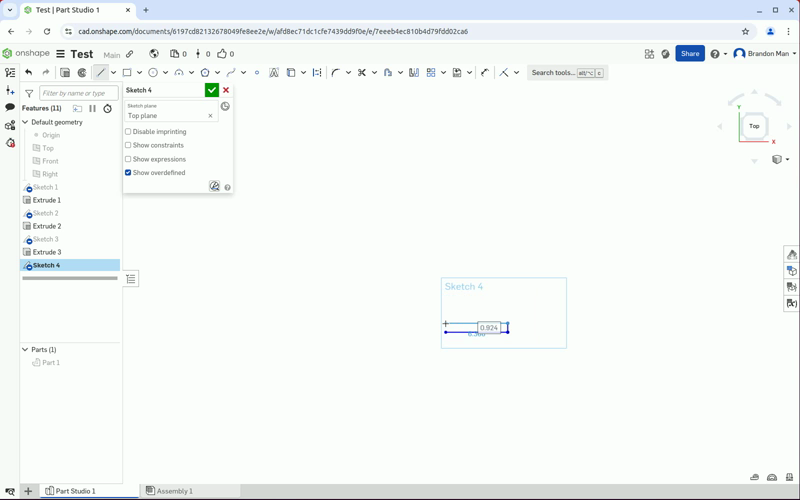
scroll(6)
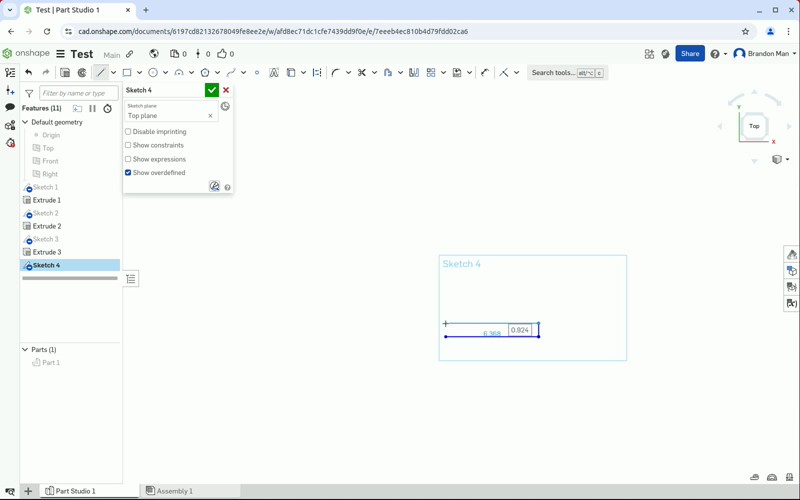
scroll(6)
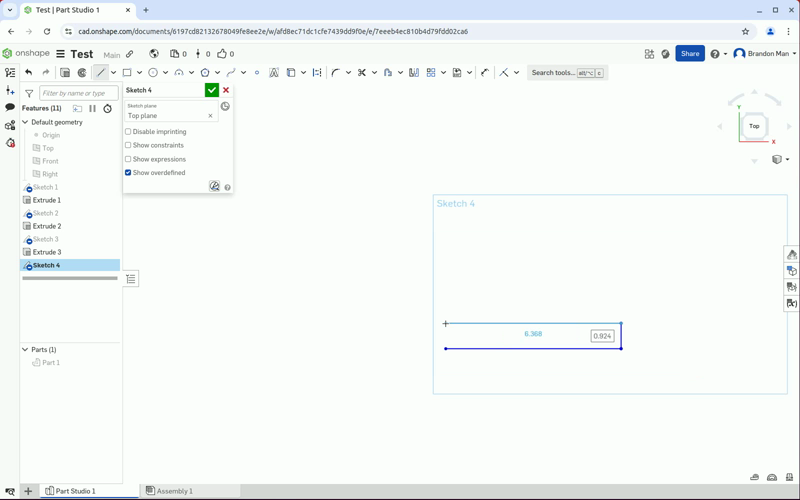
scroll(6)
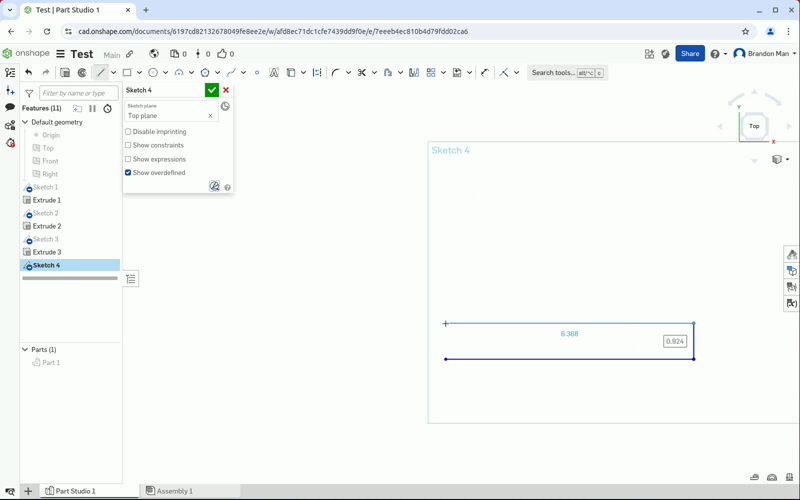
scroll(6)
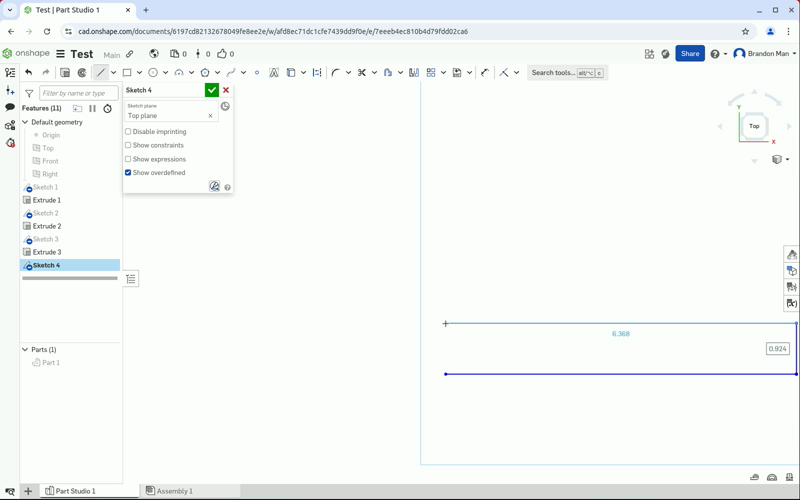
click(445, 323)
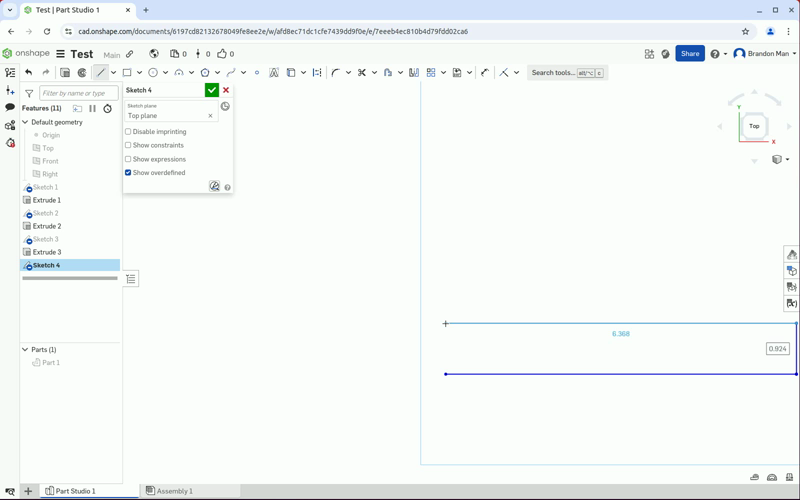
scroll(-6)
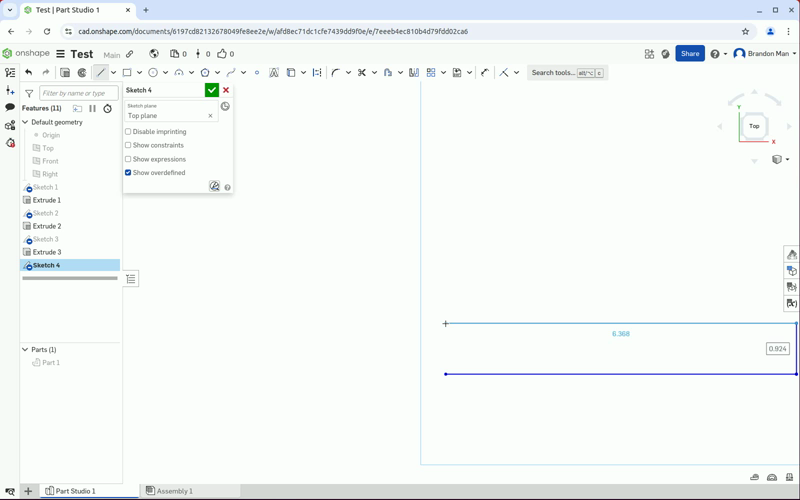
scroll(-6)
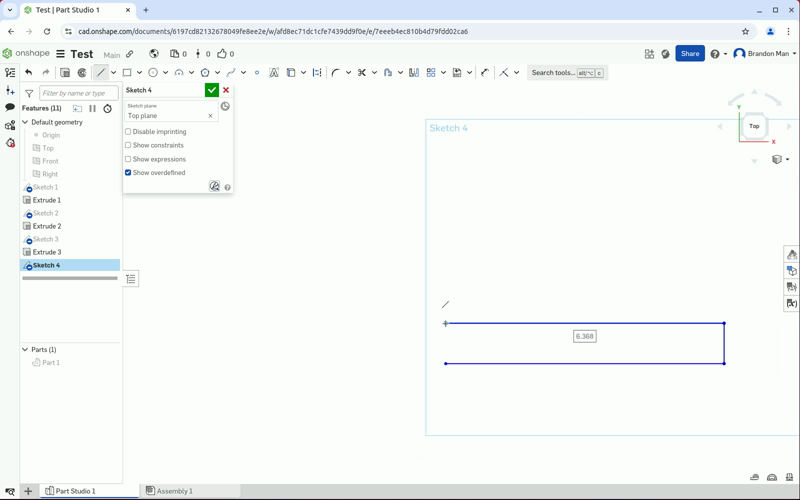
scroll(-6)
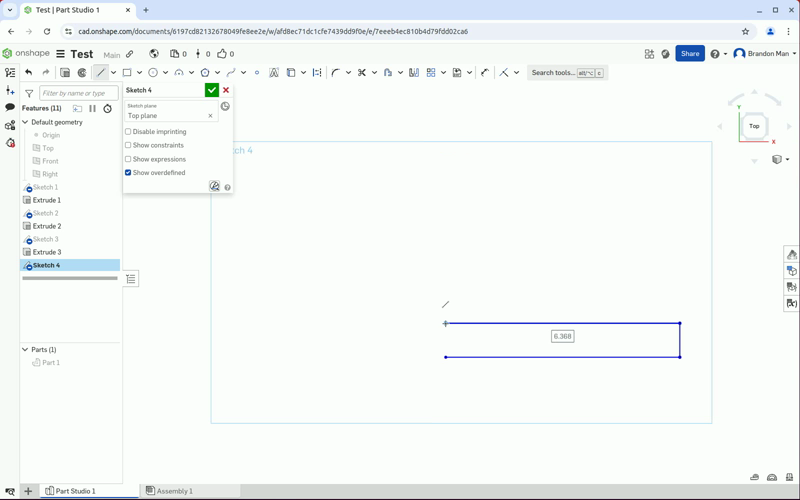
scroll(-6)
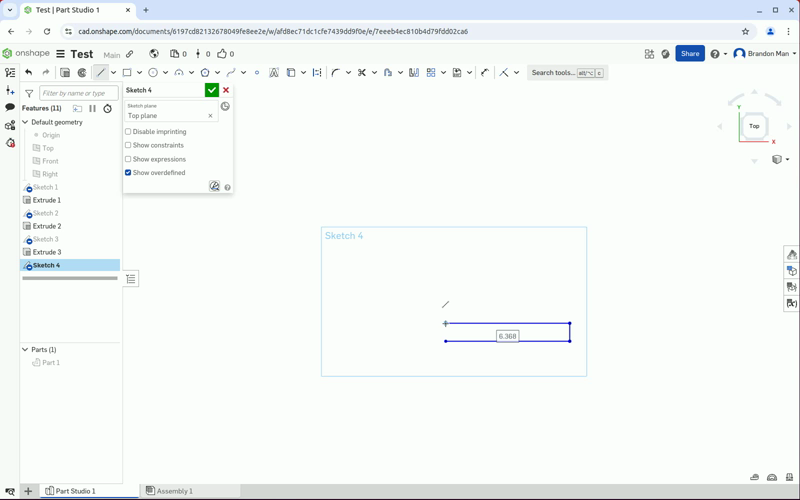
scroll(-6)
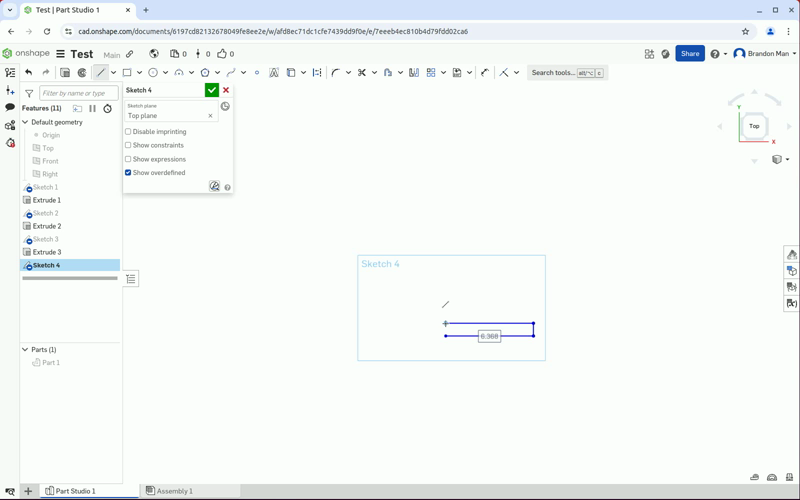
scroll(-6)
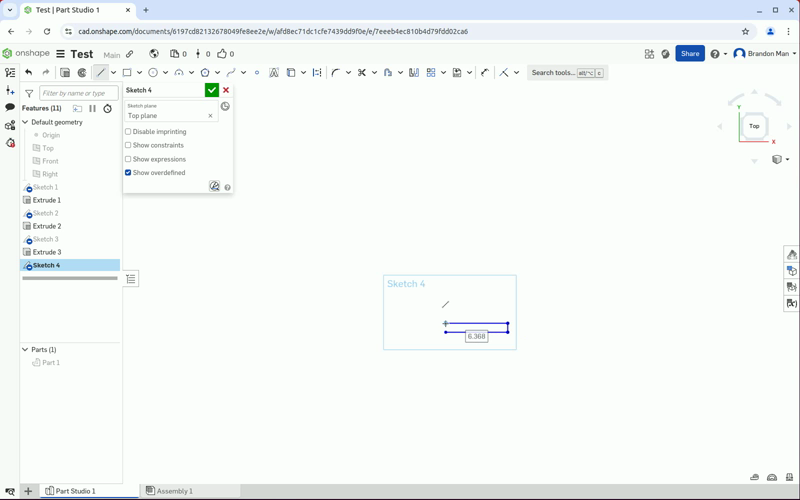
scroll(-6)
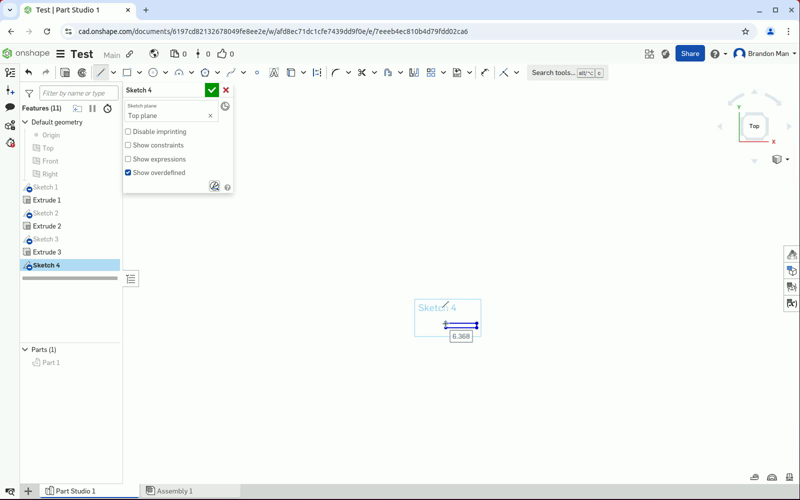
key_up(shift)
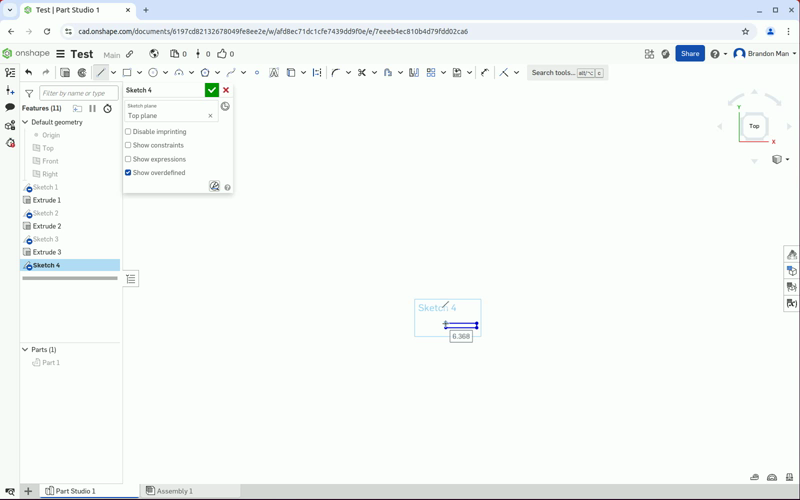
mouse_move(475, 323)
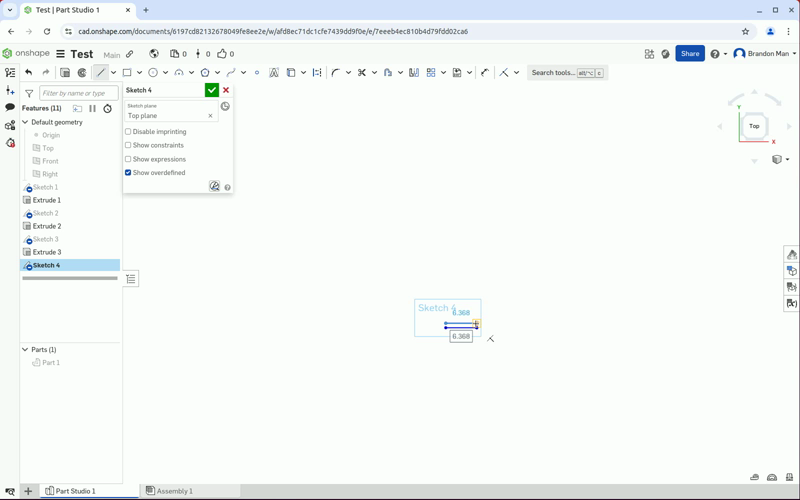
key_down(shift)
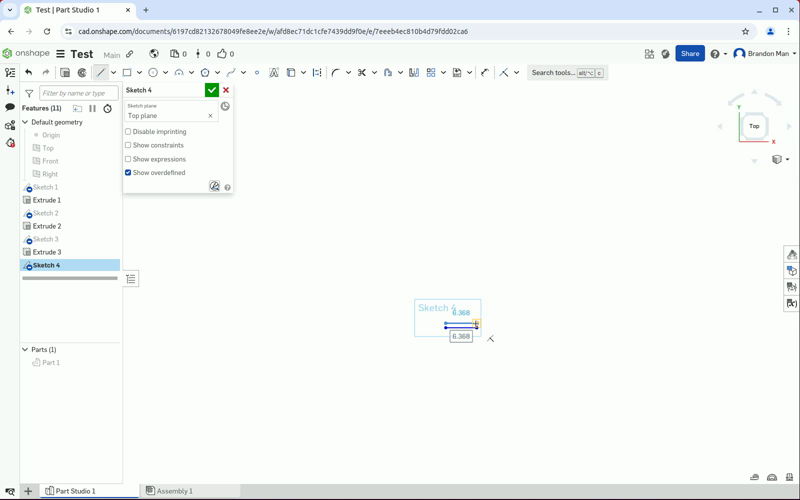
mouse_move(445, 327)
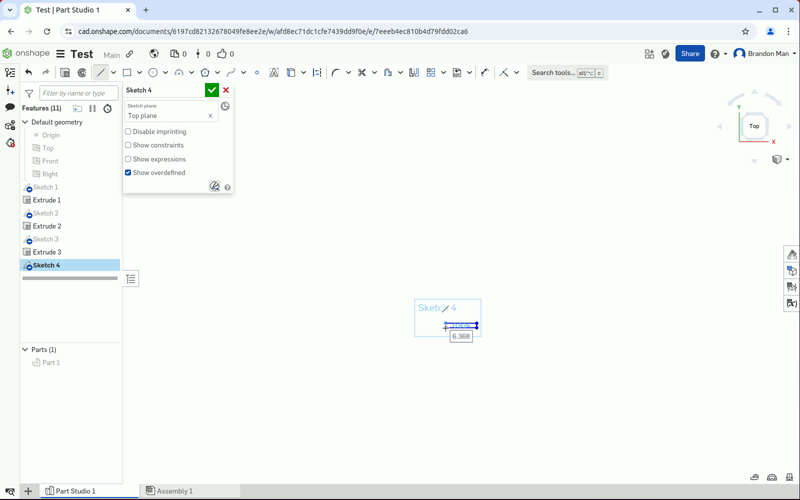
scroll(6)
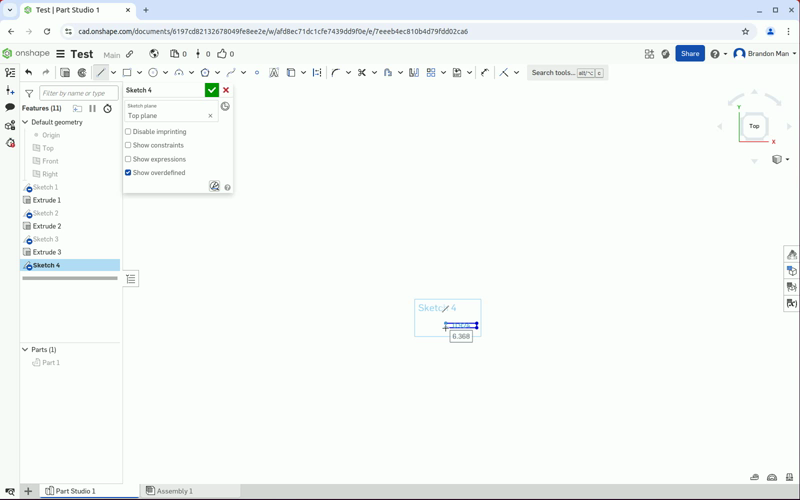
scroll(6)
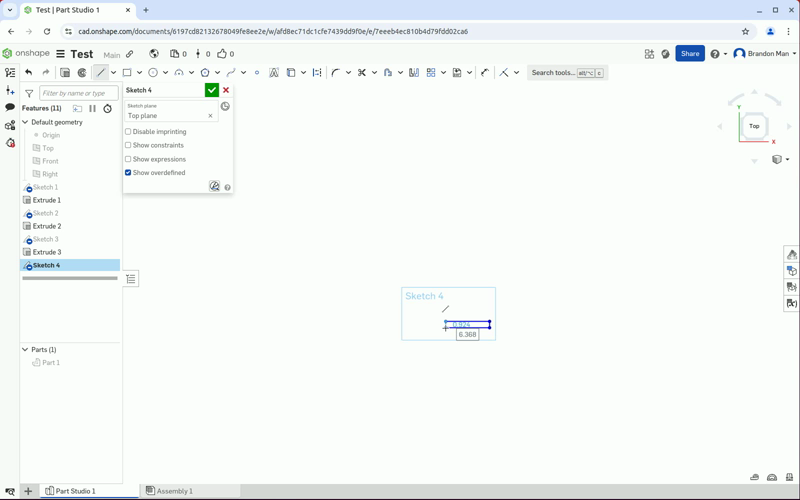
scroll(6)
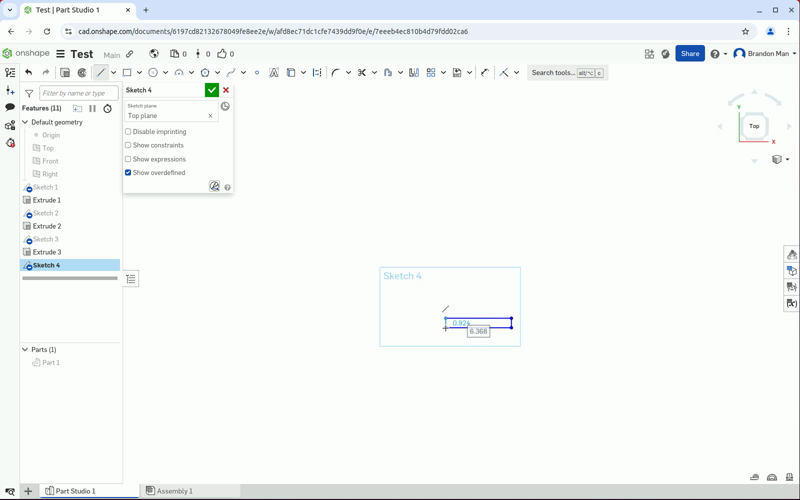
scroll(6)
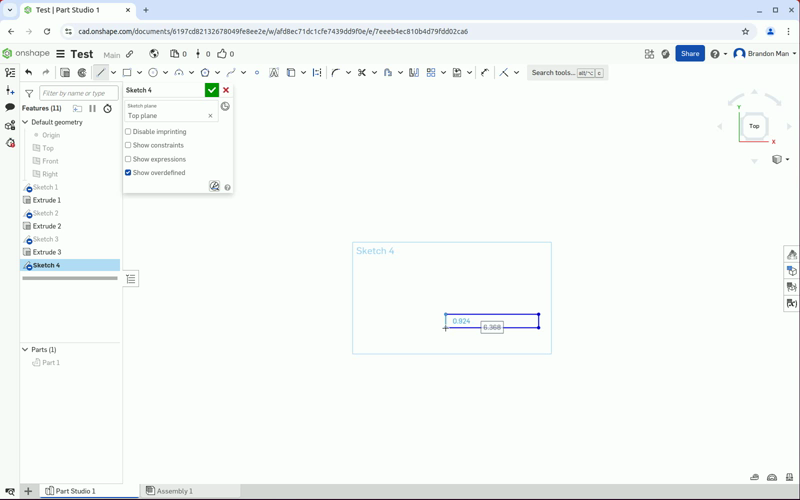
scroll(6)
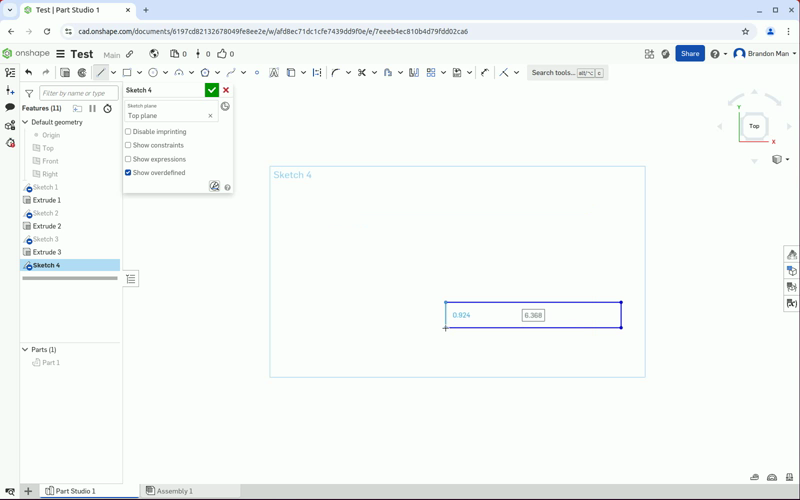
scroll(6)
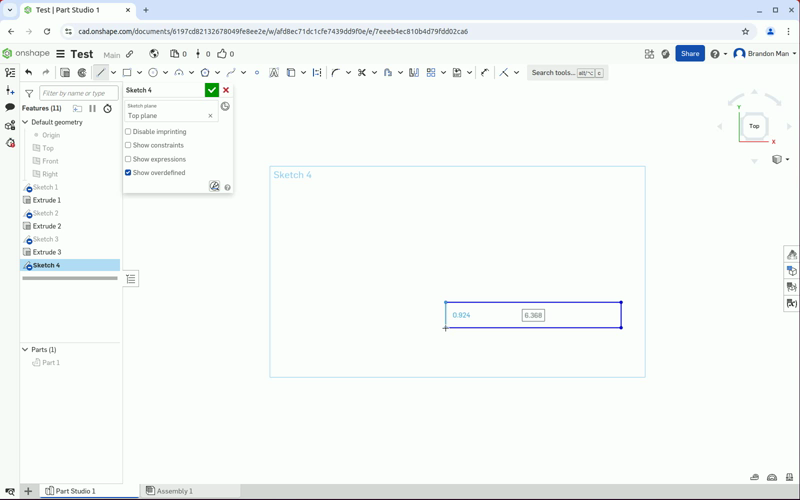
scroll(6)
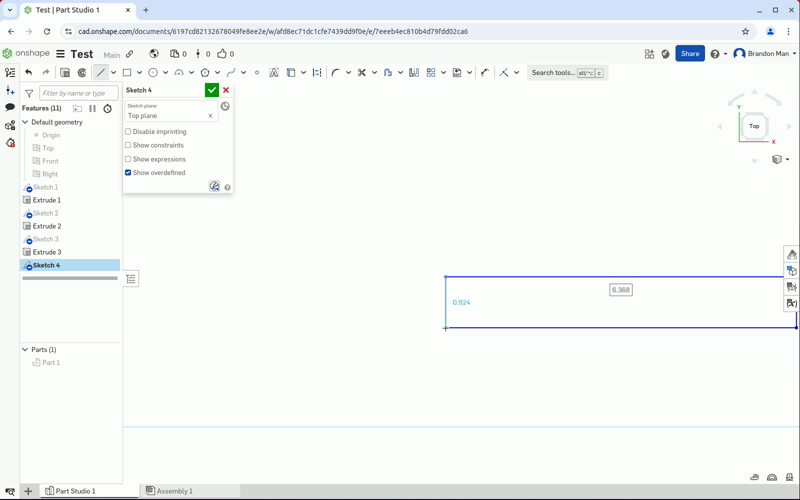
key_up(shift)
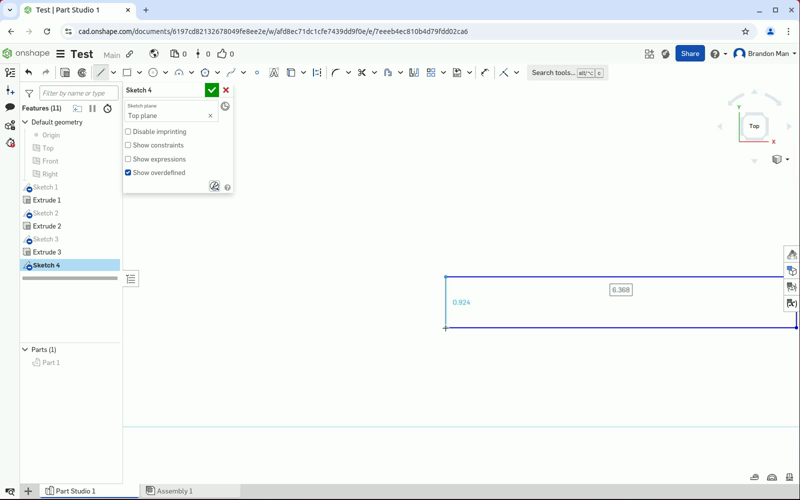
click(445, 327)
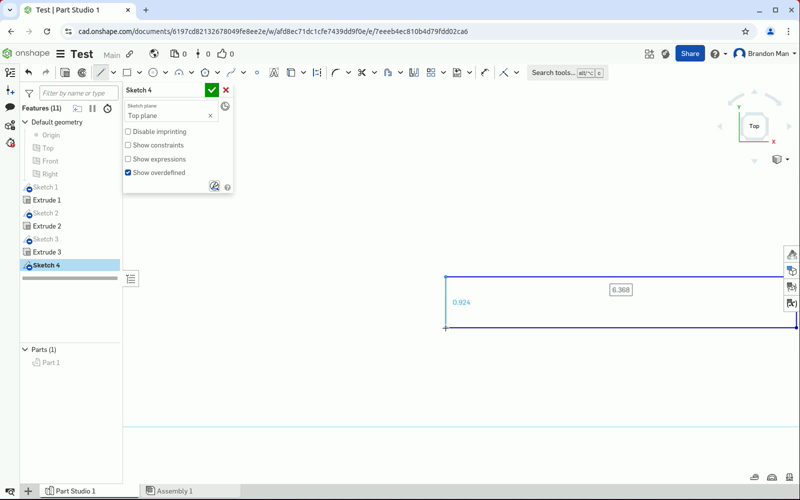
scroll(-6)
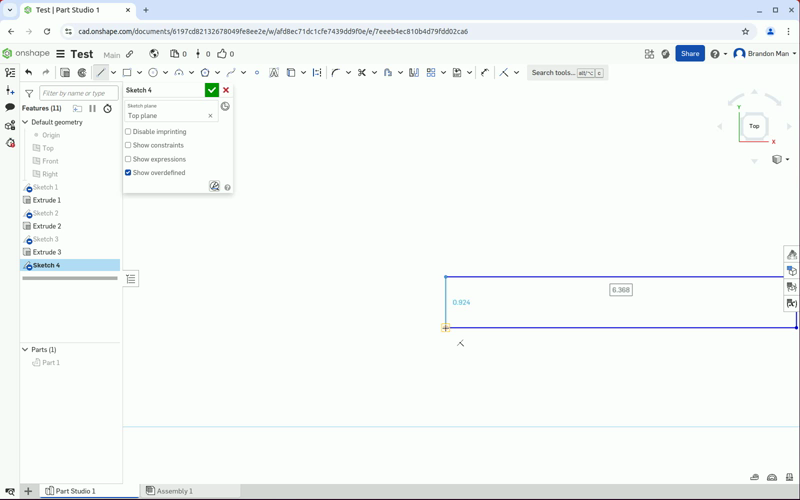
scroll(-6)
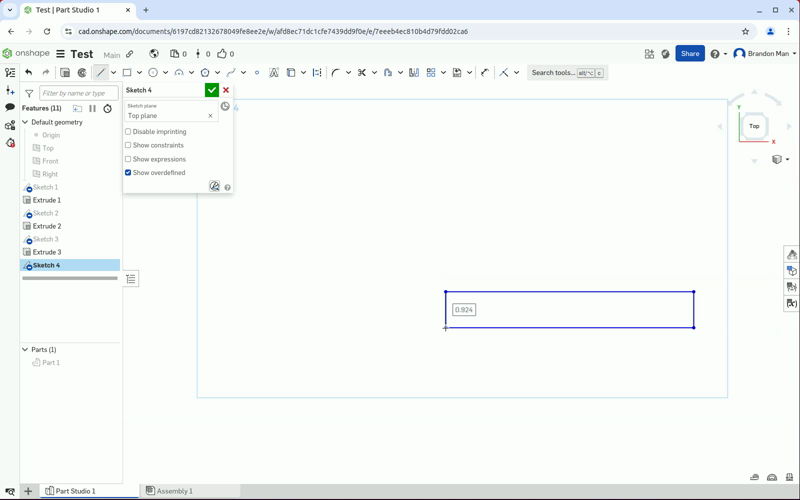
scroll(-6)
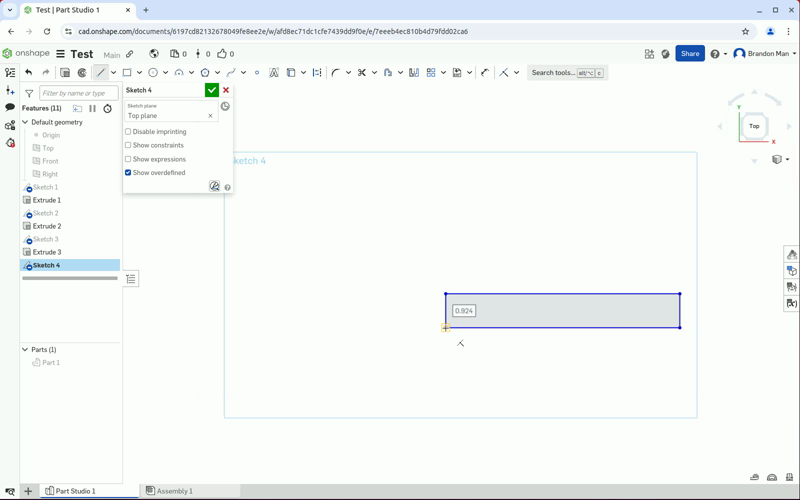
scroll(-6)
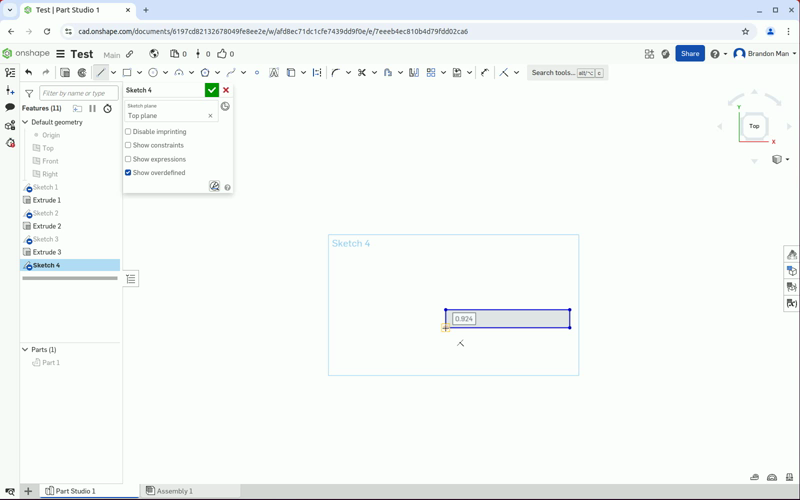
scroll(-6)
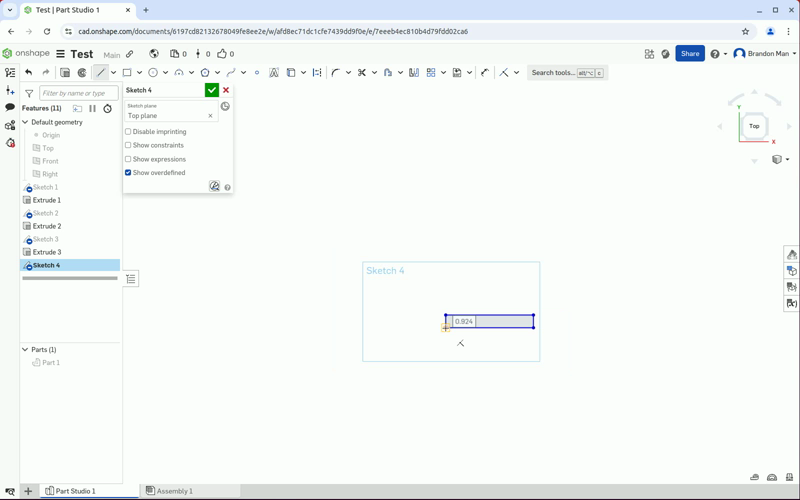
scroll(-6)
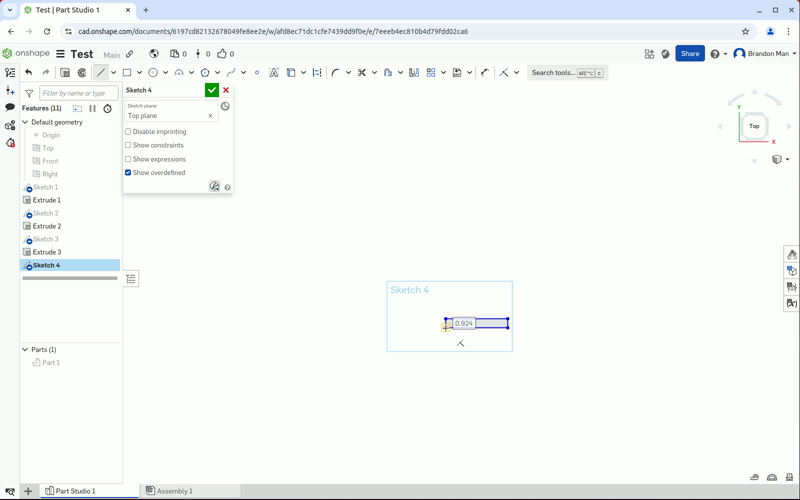
scroll(-6)
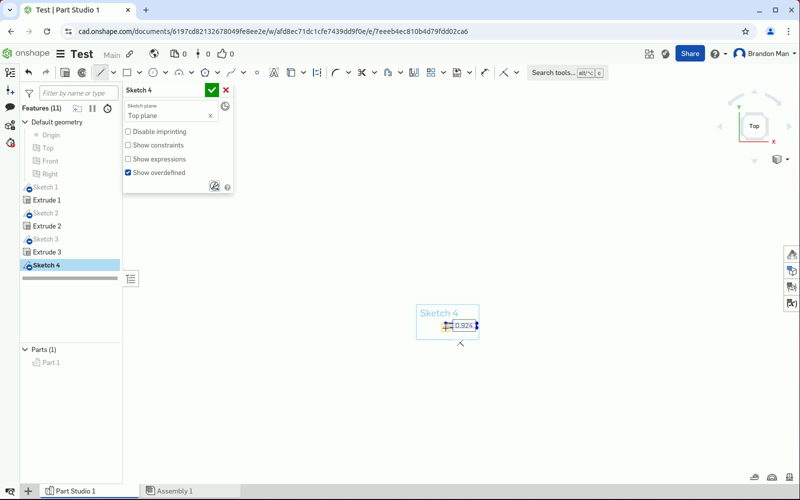
key(esc)
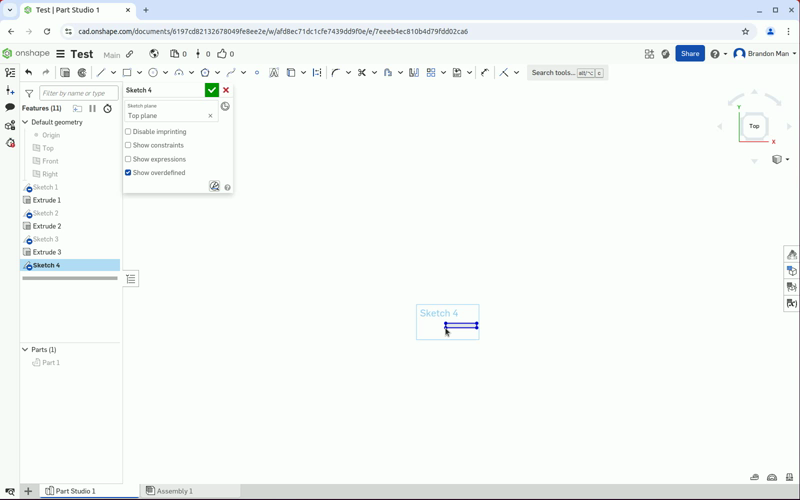
mouse_move(455, 325)
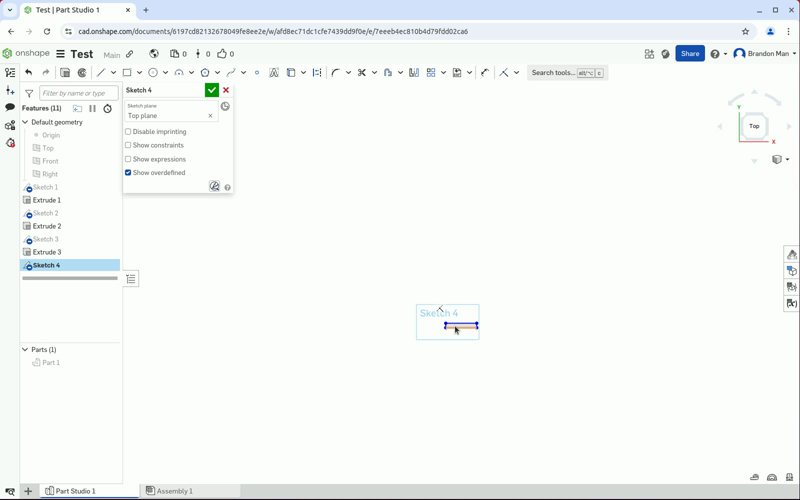
scroll(6)
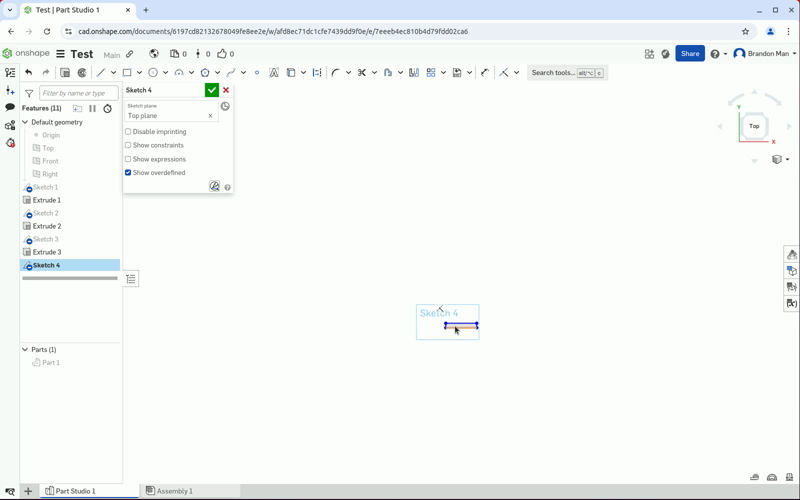
scroll(6)
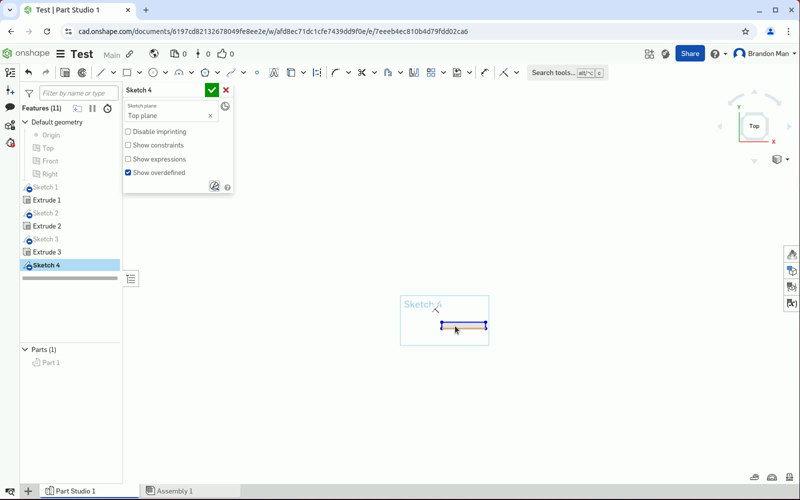
scroll(6)
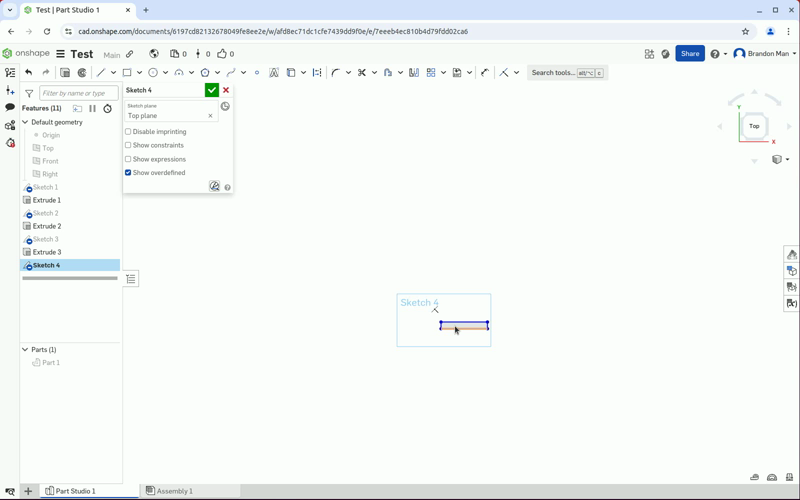
scroll(6)
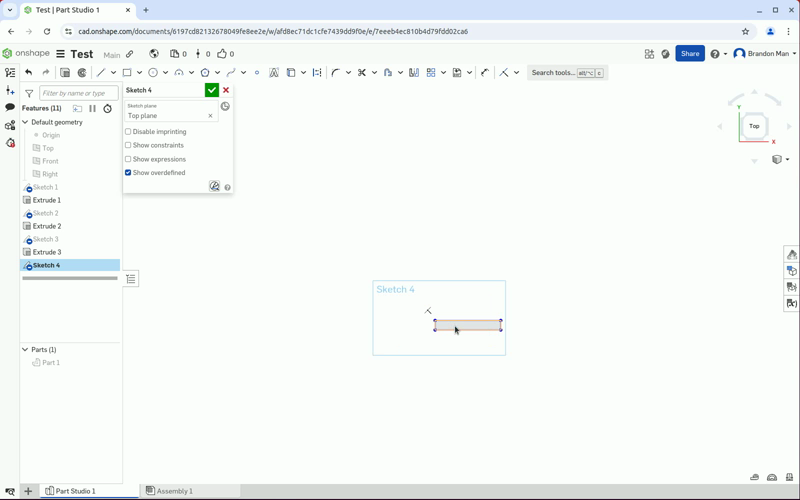
scroll(6)
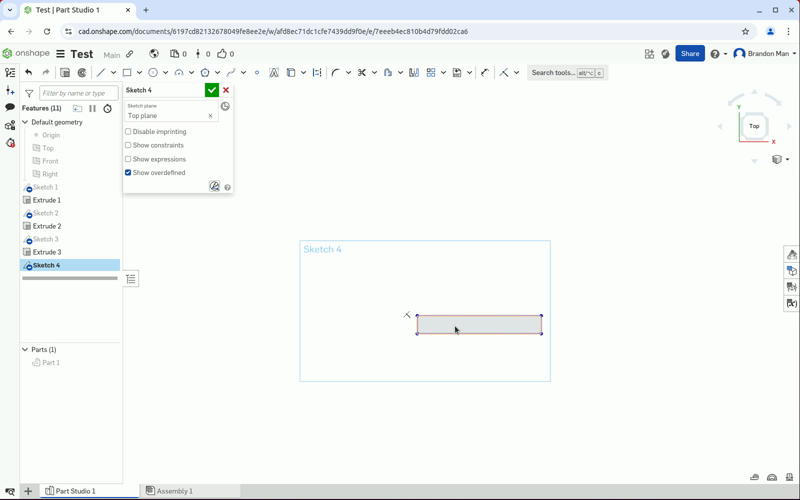
scroll(6)
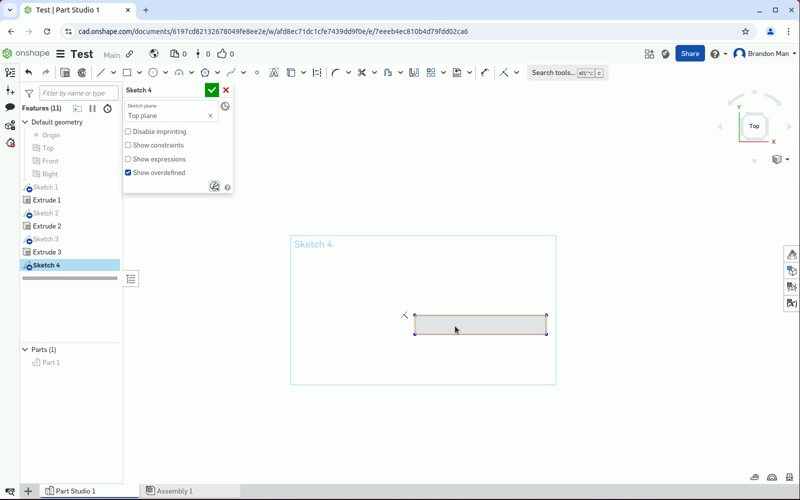
scroll(6)
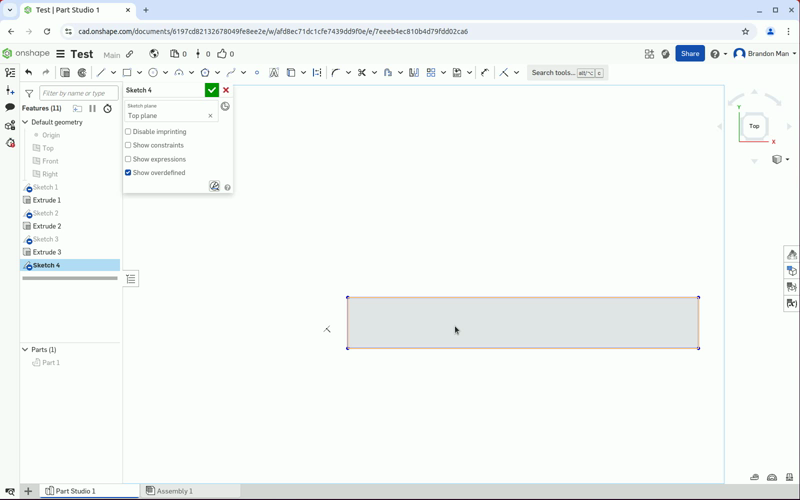
click(455, 325)
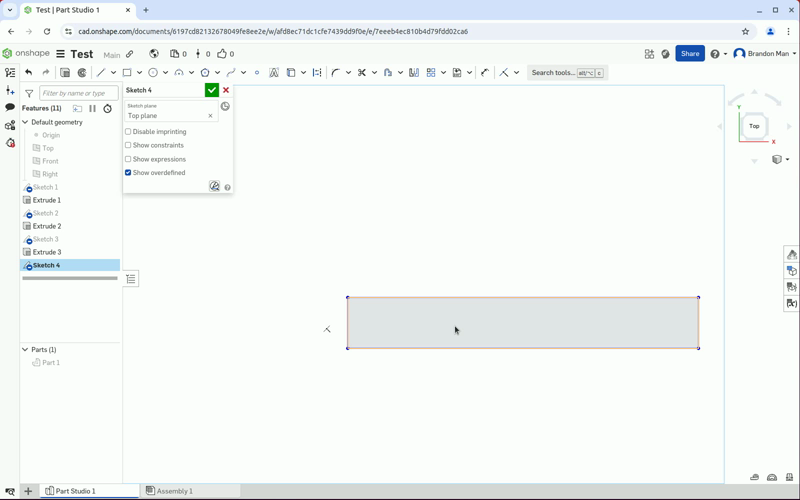
scroll(-6)
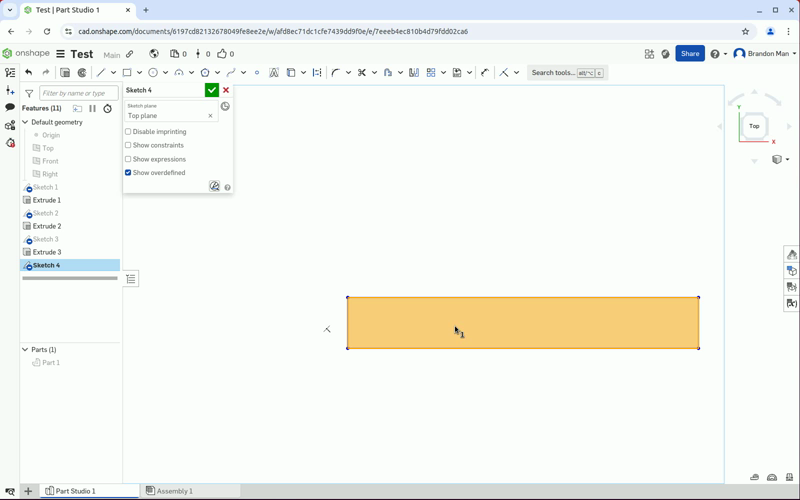
scroll(-6)
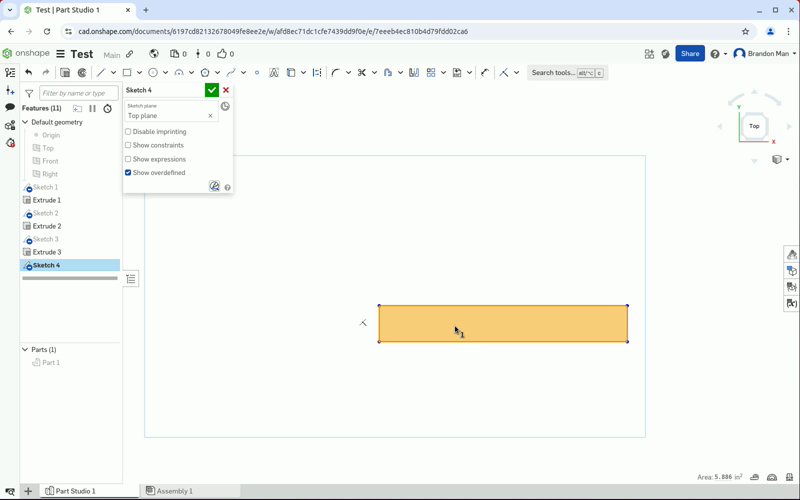
scroll(-6)
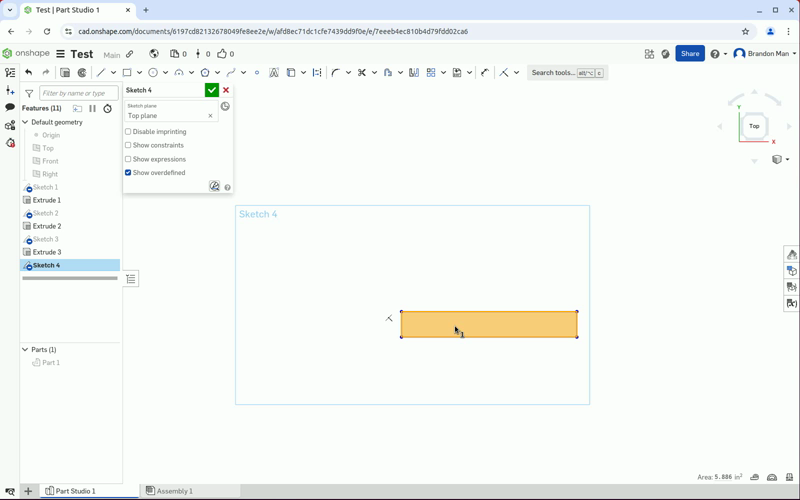
scroll(-6)
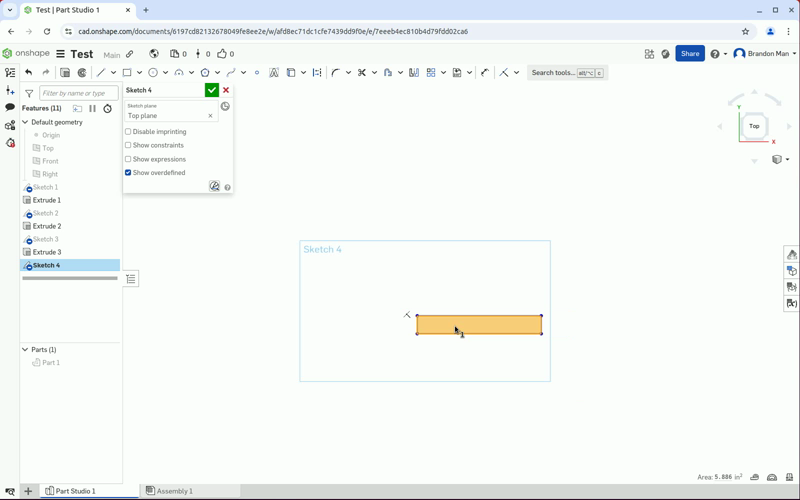
scroll(-6)
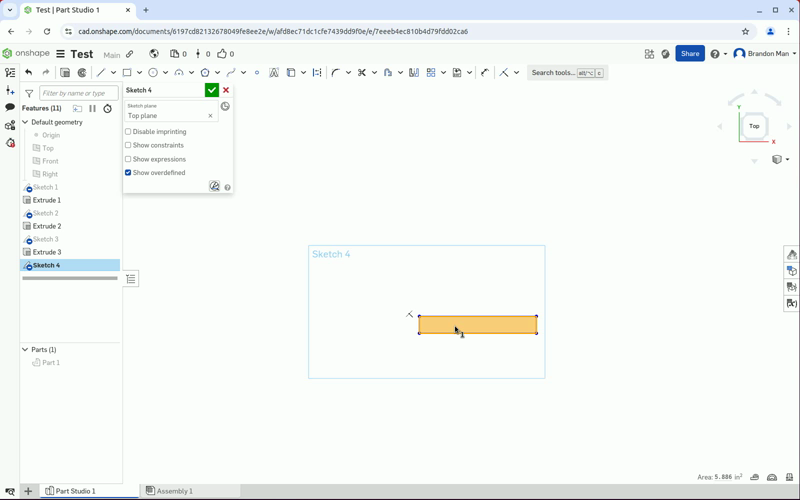
scroll(-6)
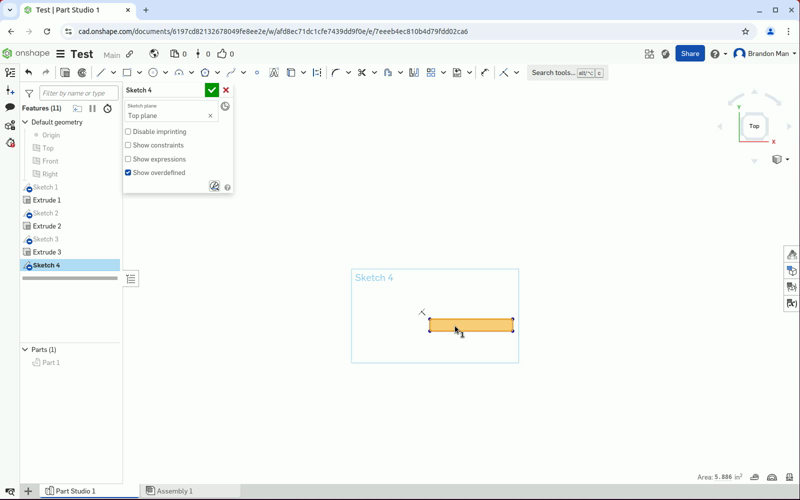
scroll(-6)
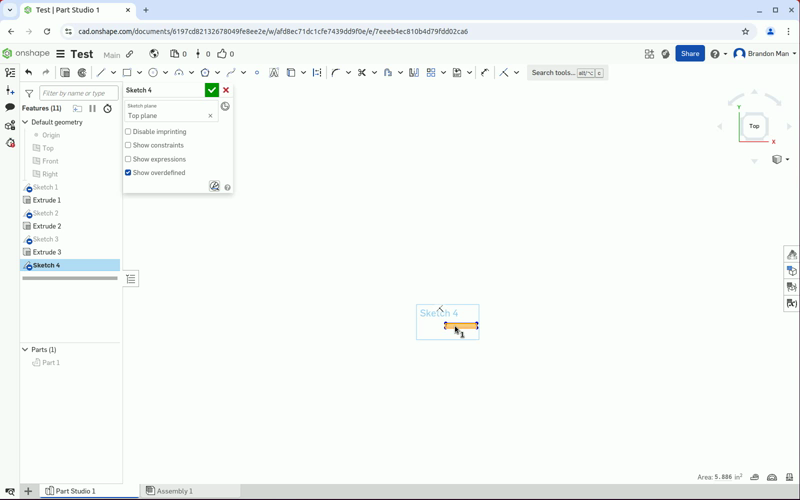
mouse_move(73, 352)
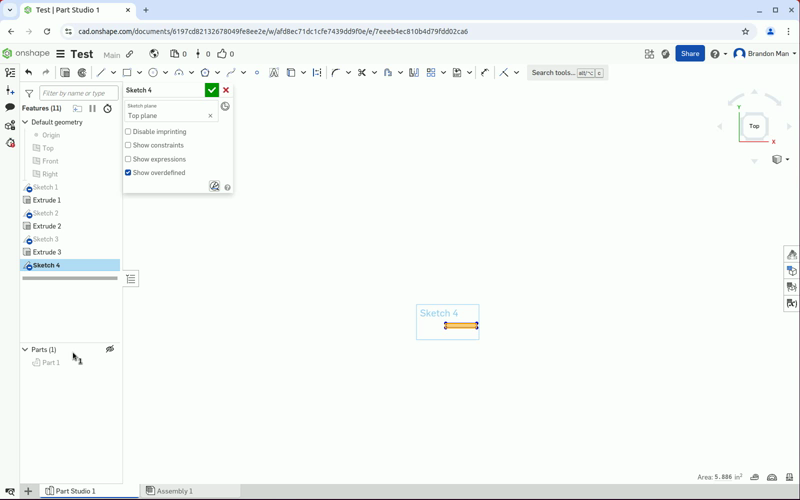
key(shift+y)
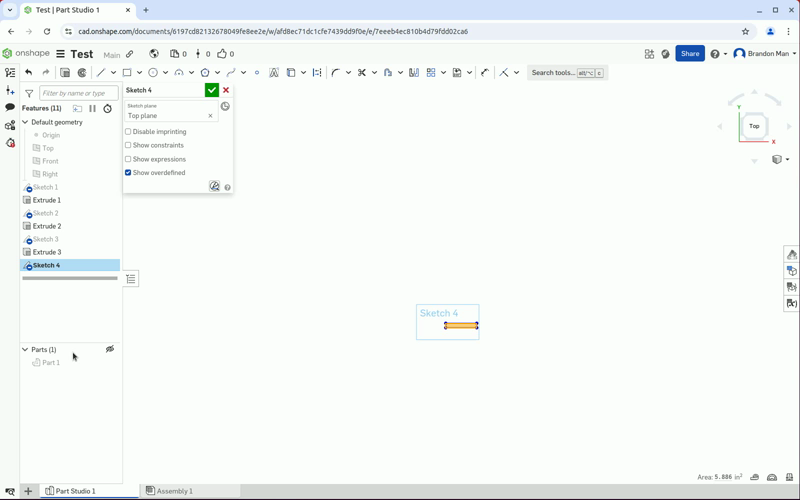
key(shift+e)
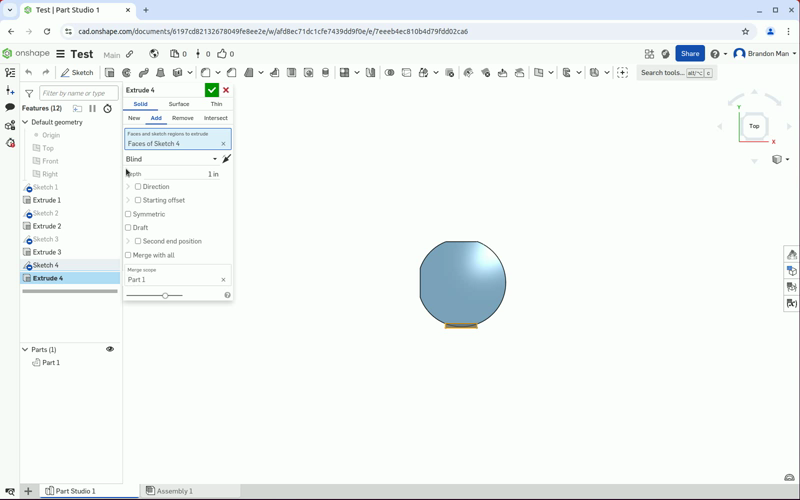
mouse_move(143, 106)
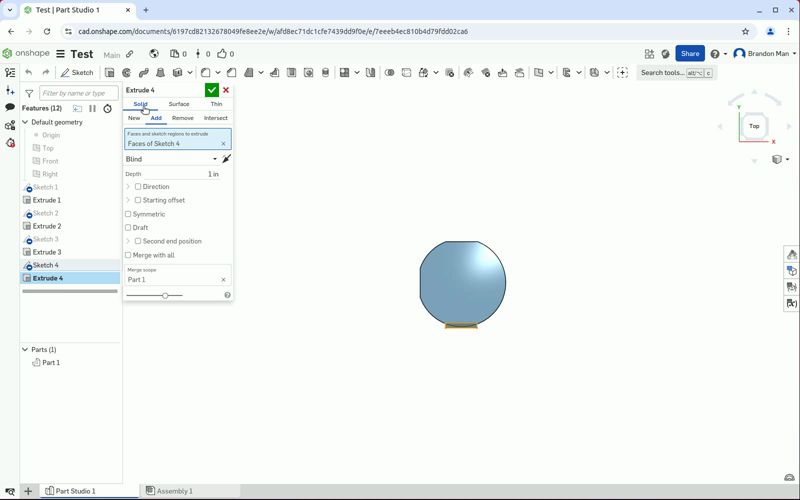
click(143, 106)
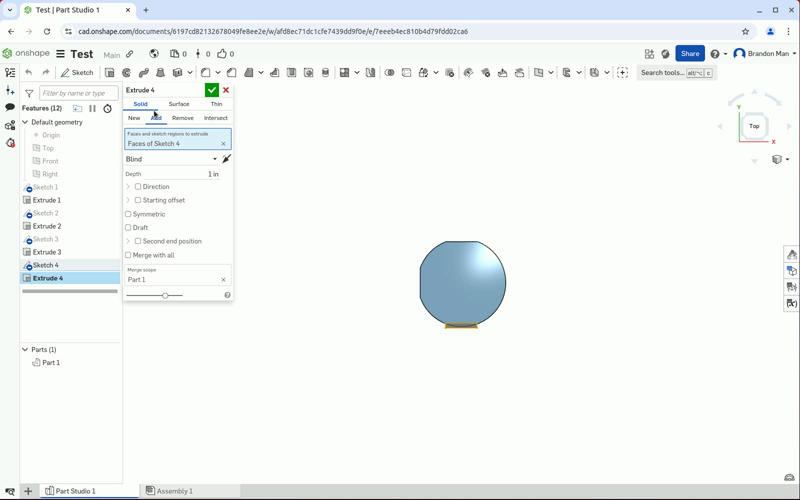
mouse_move(186, 120)
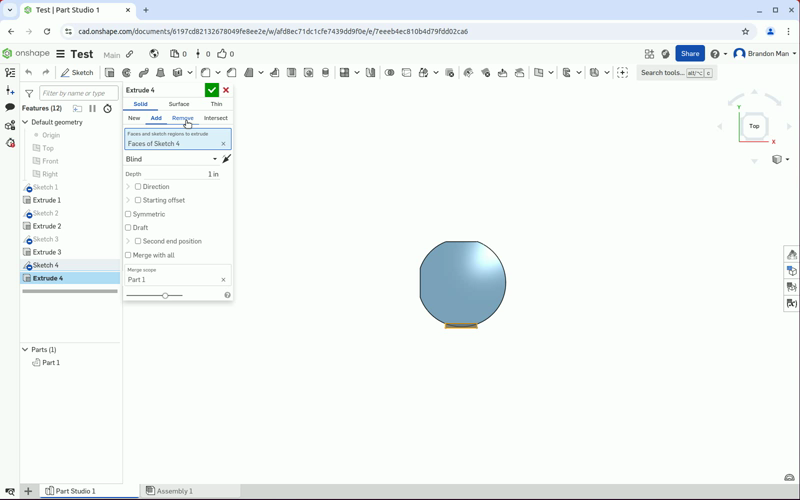
click(186, 120)
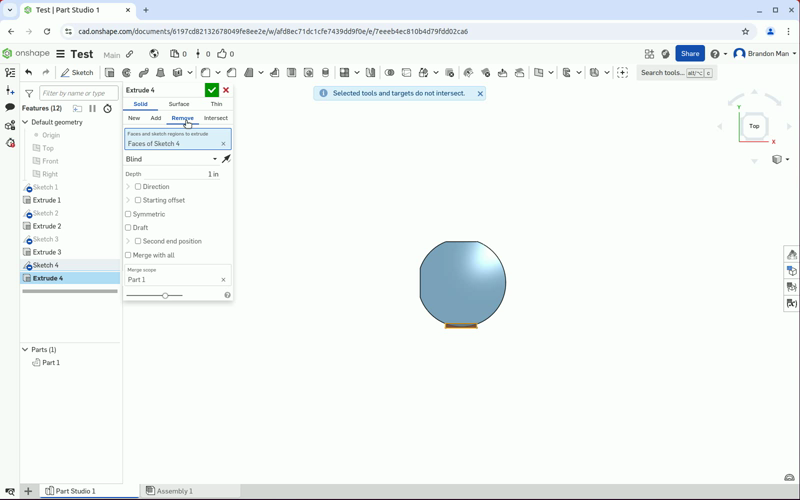
key(tab, 4)
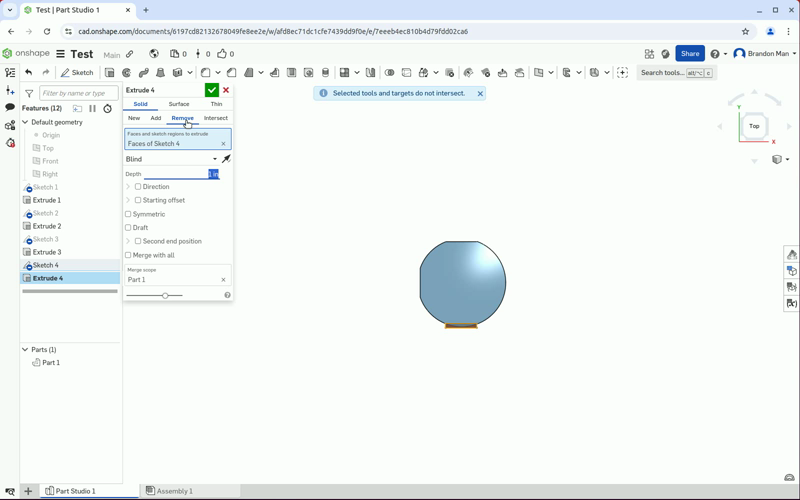
text(-30.57)
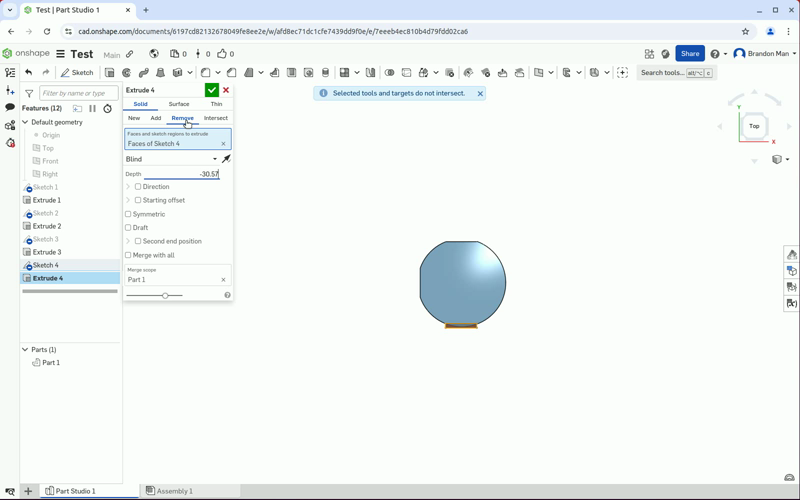
key(tab, 6)
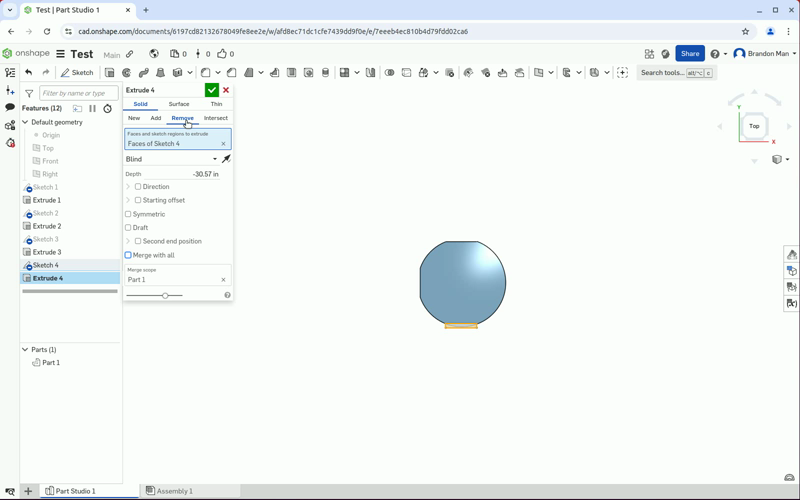
key(space)
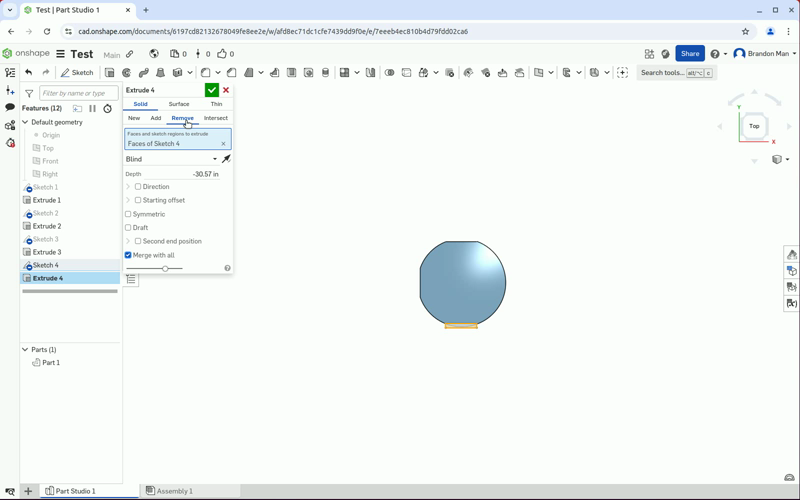
key(enter)
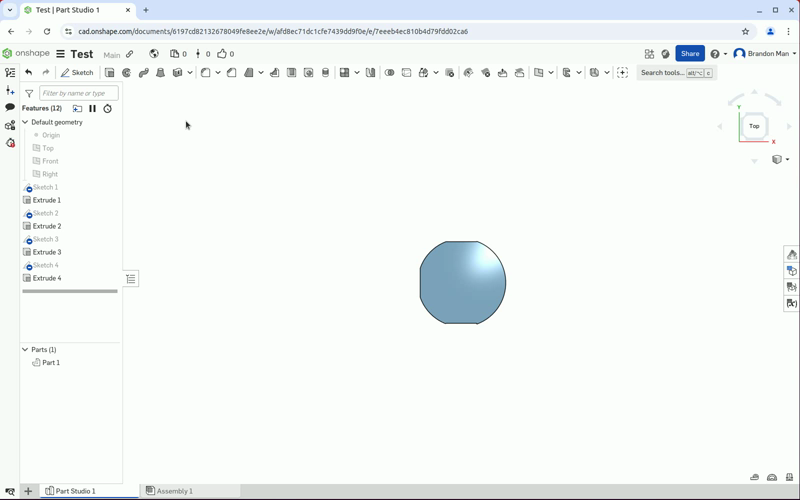
key(shift+h)
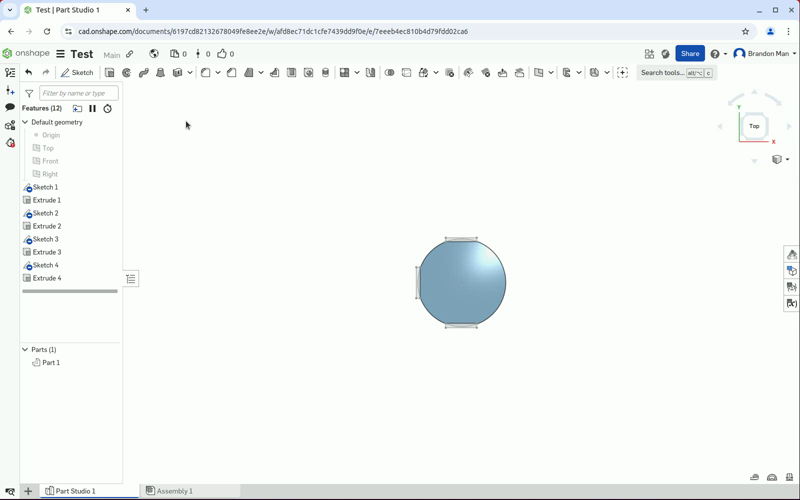
key(shift+h)
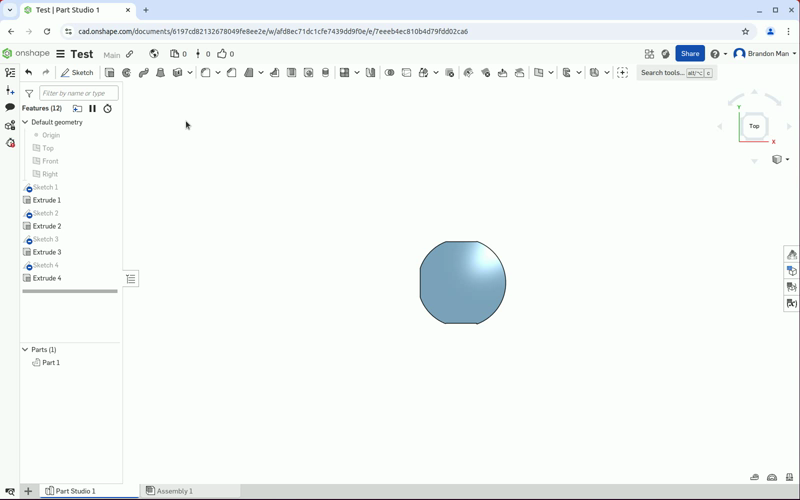
mouse_move(73, 189)
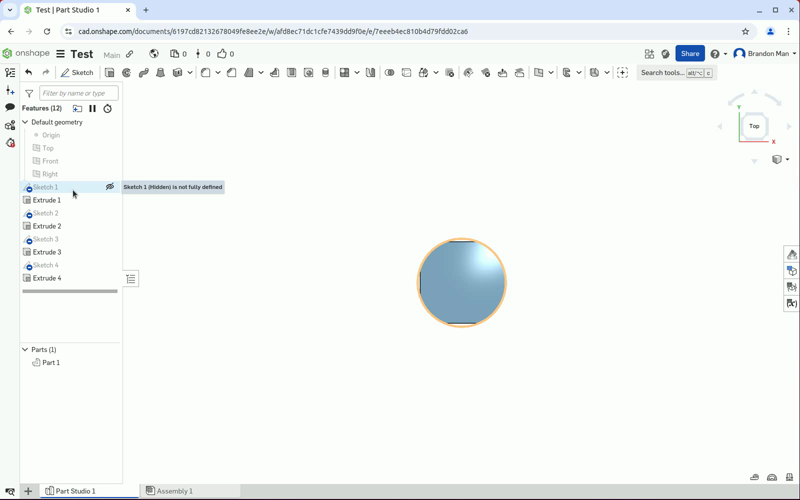
click(73, 189)
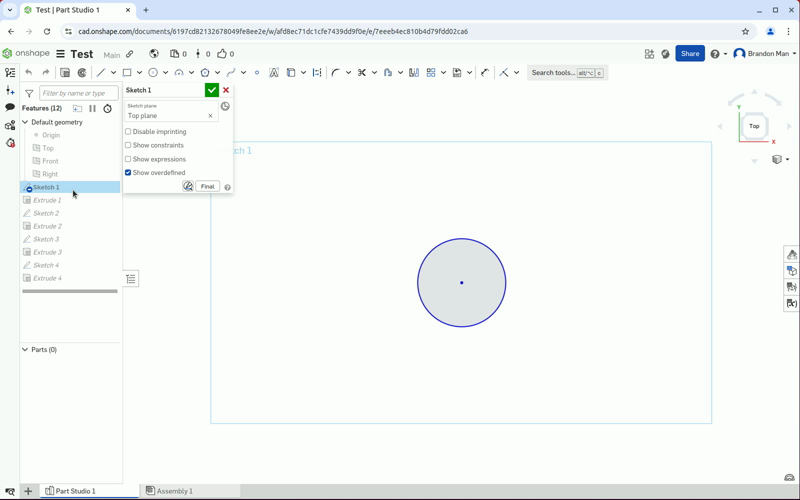
mouse_move(229, 92)
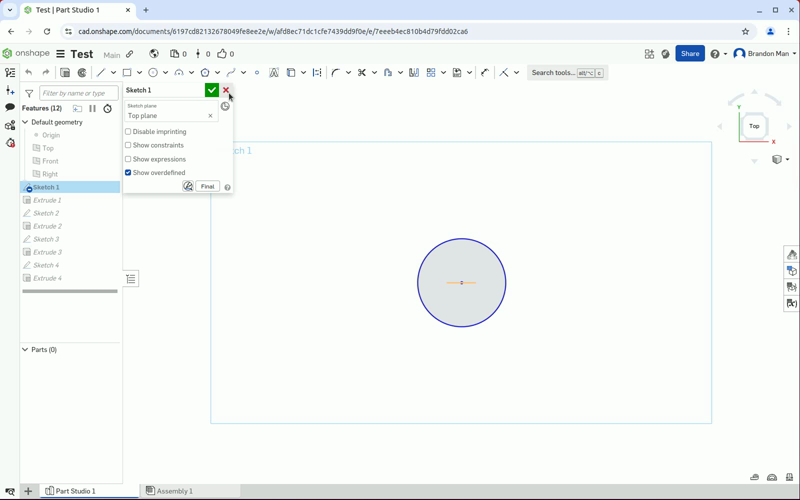
click(229, 92)
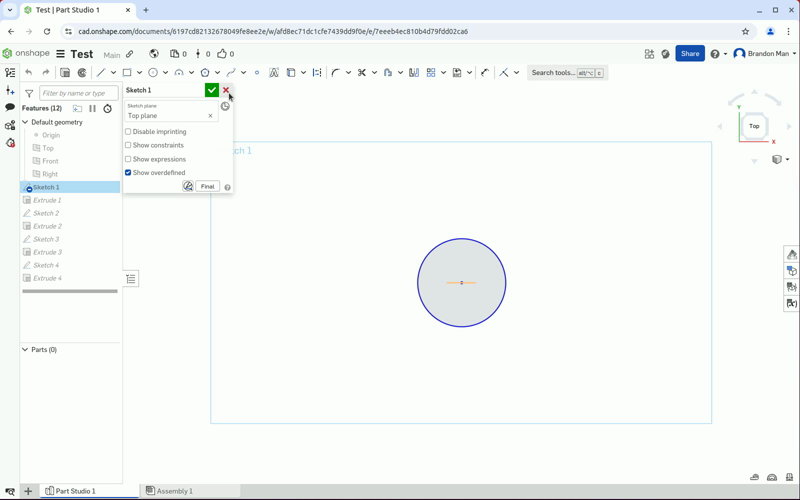
key(shift+s)
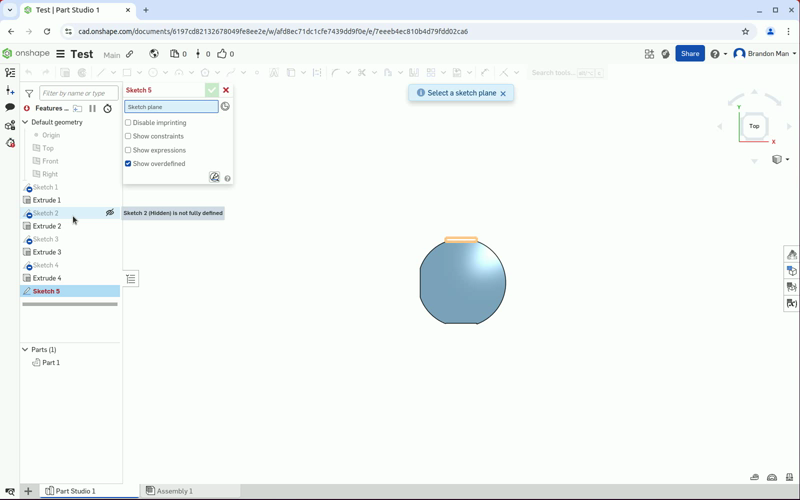
scroll(3)
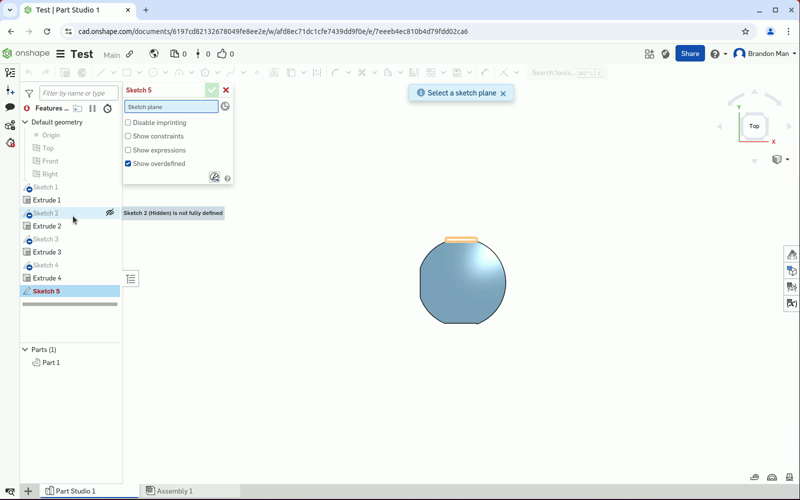
mouse_move(73, 150)
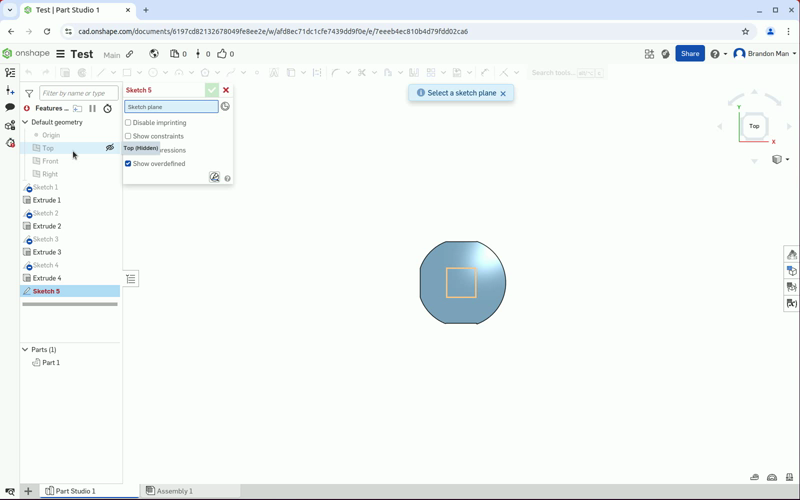
click(73, 150)
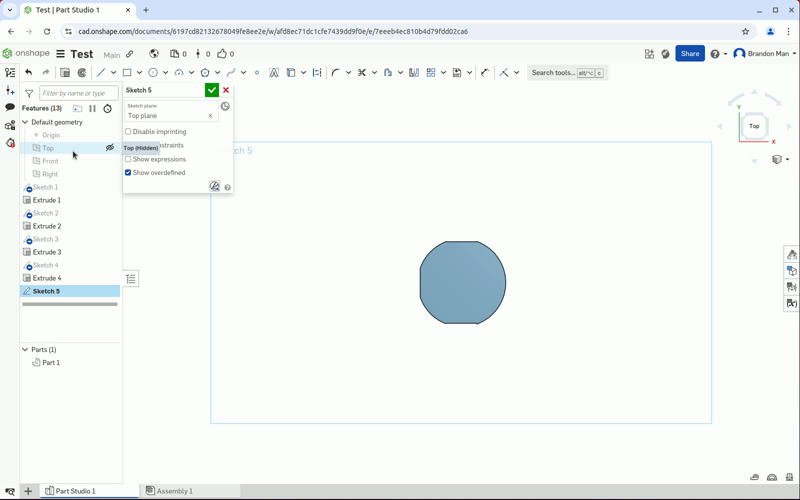
mouse_move(73, 352)
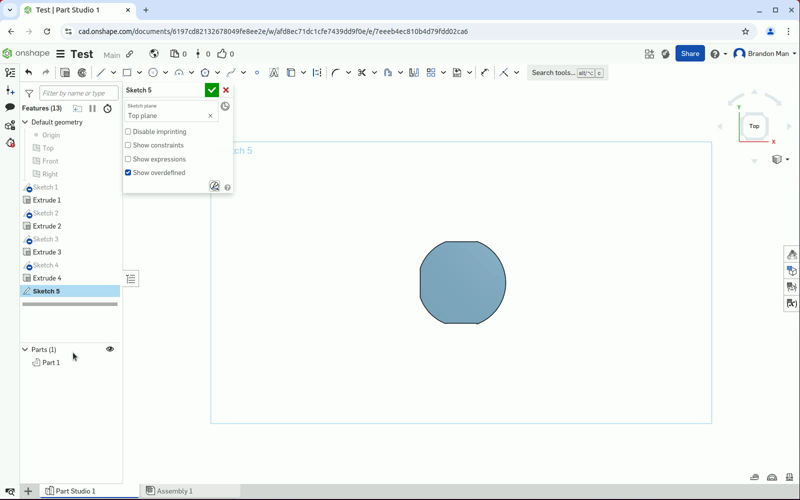
key(y)
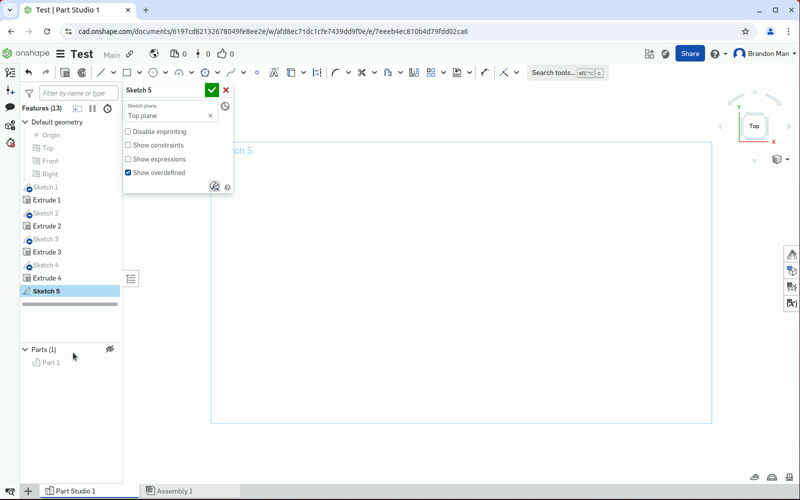
key(l)
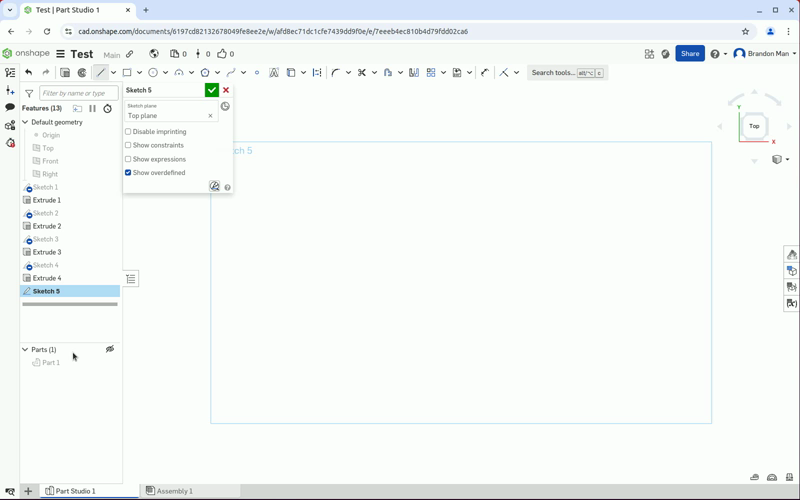
key_down(shift)
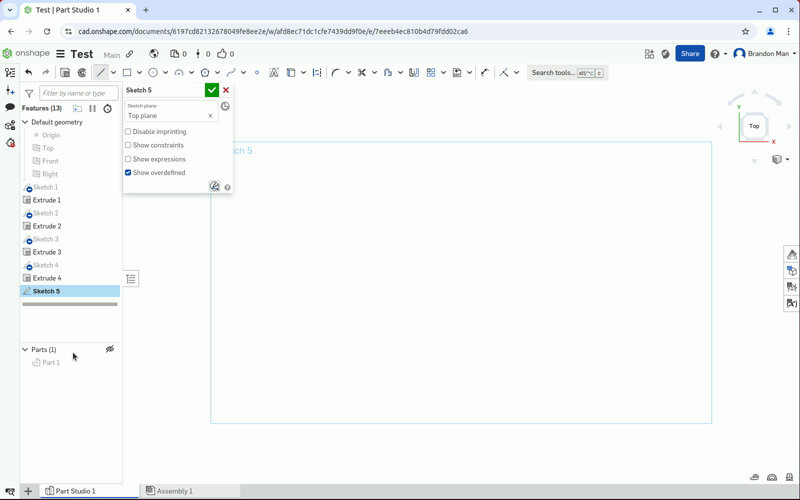
mouse_move(501, 298)
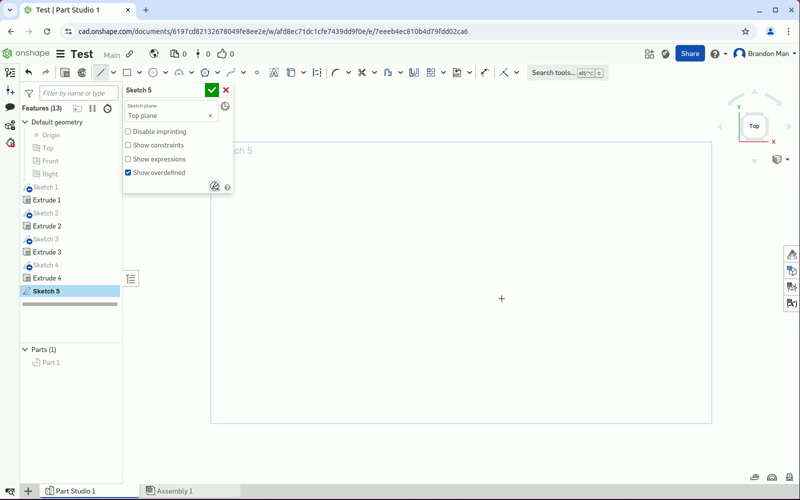
click(501, 298)
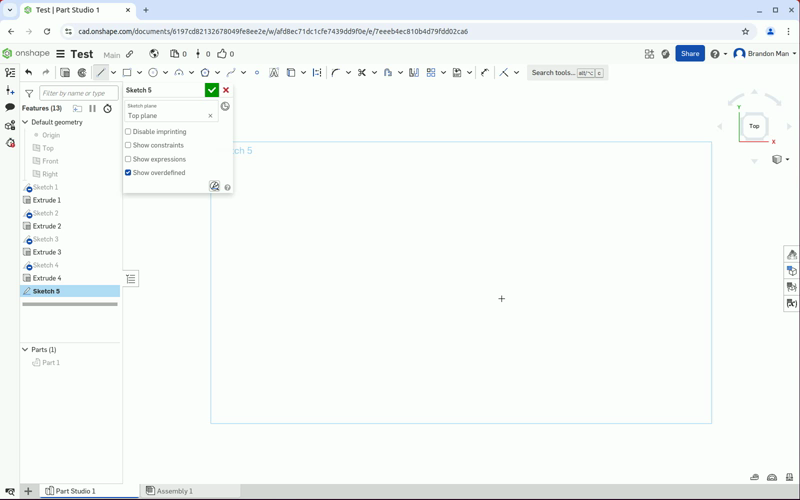
key_up(shift)
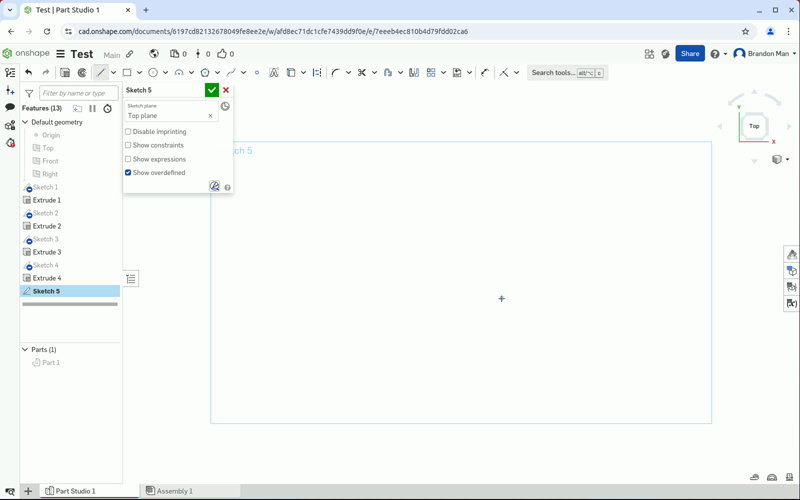
key_down(shift)
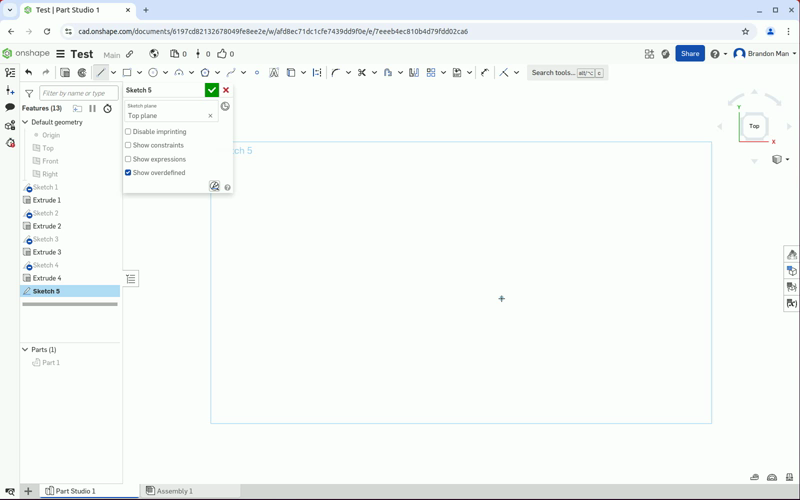
mouse_move(531, 298)
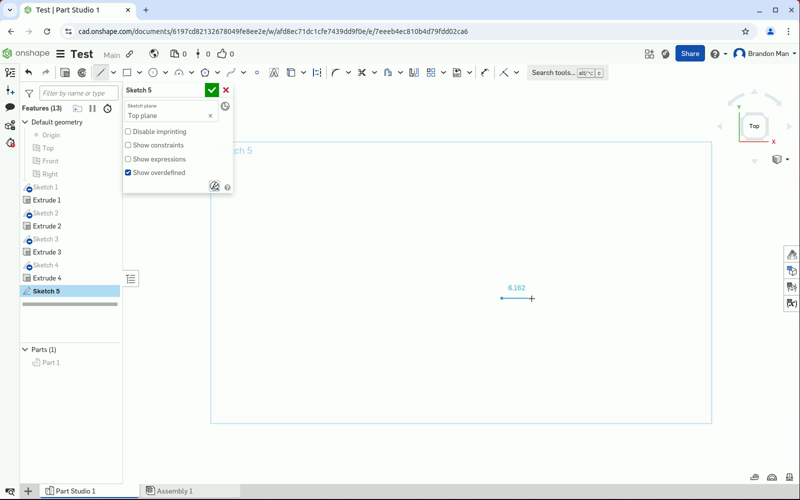
mouse_move(505, 298)
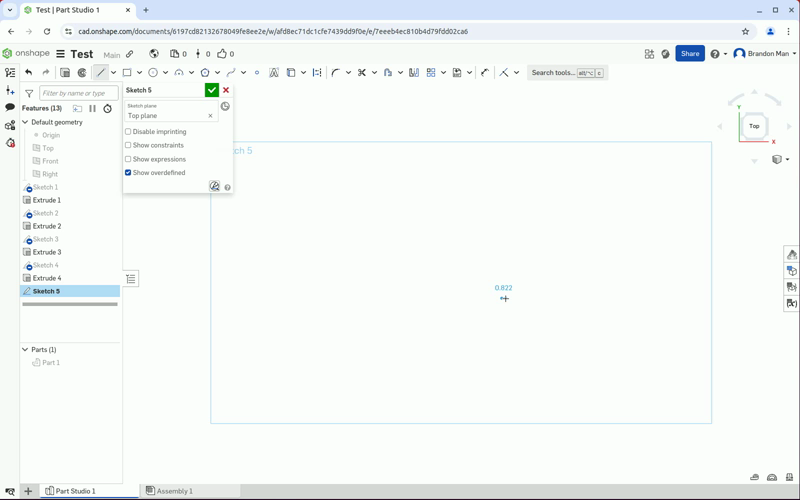
scroll(6)
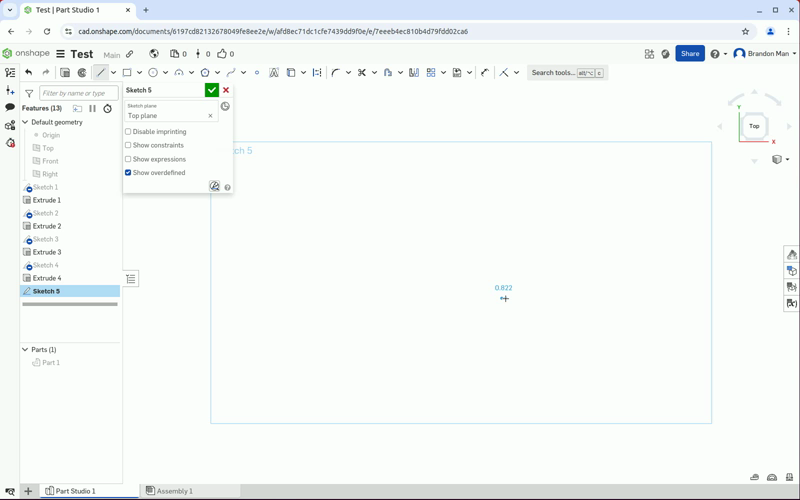
scroll(6)
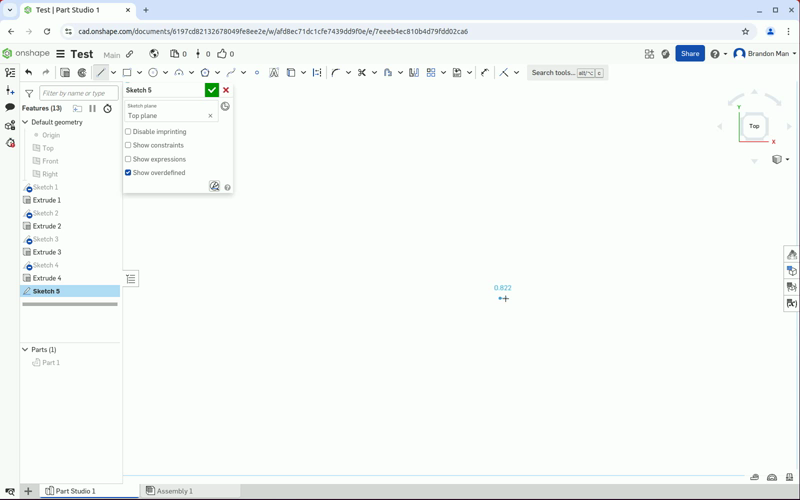
scroll(6)
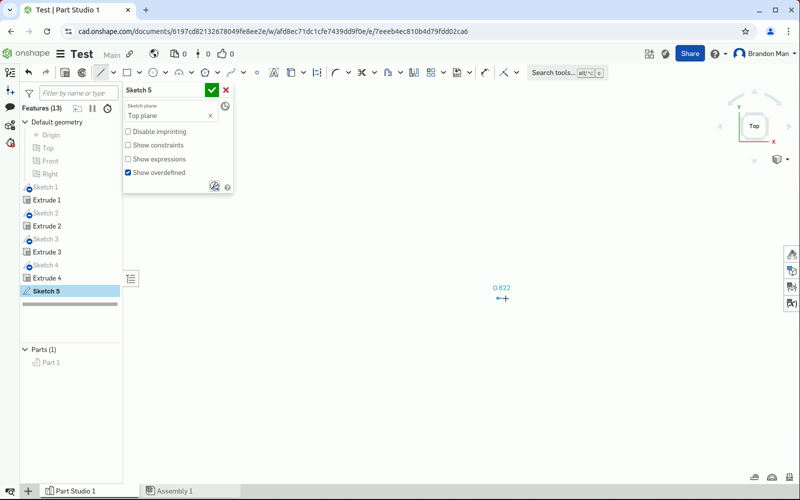
scroll(6)
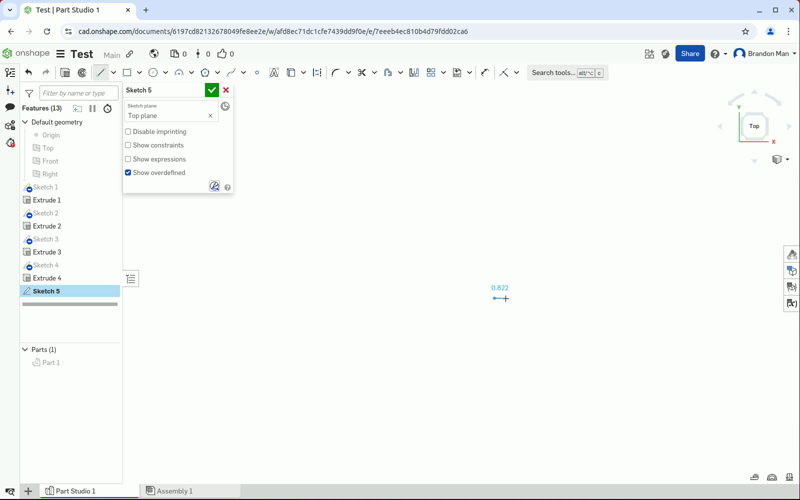
scroll(6)
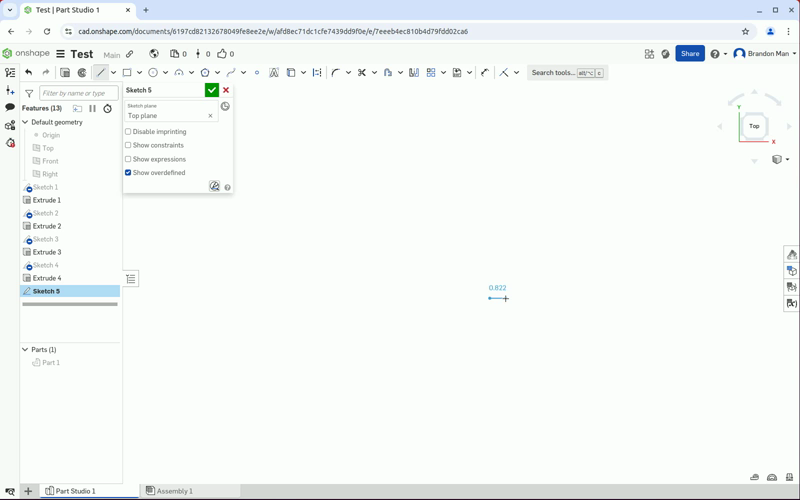
scroll(6)
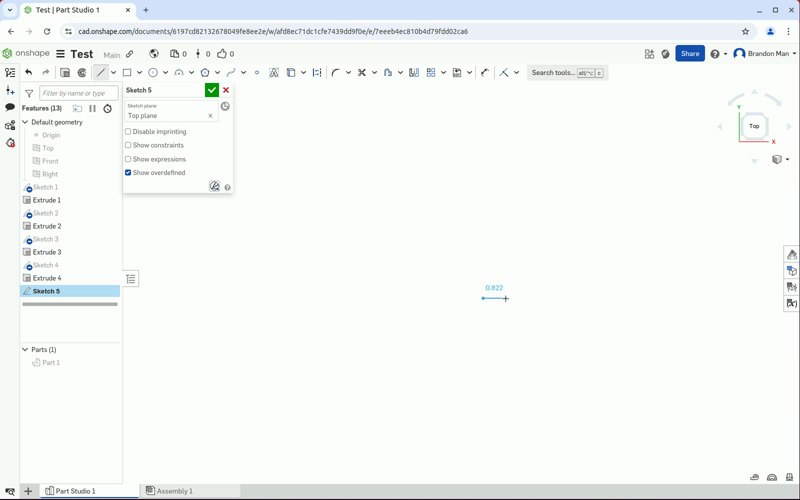
scroll(6)
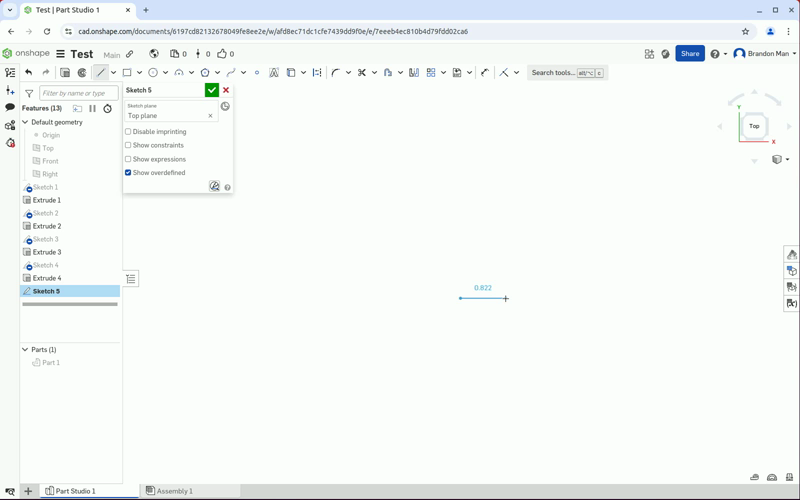
click(505, 298)
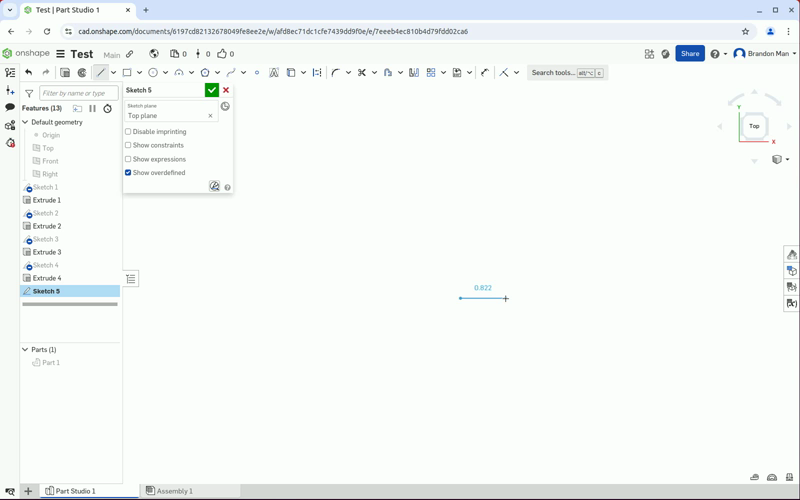
scroll(-6)
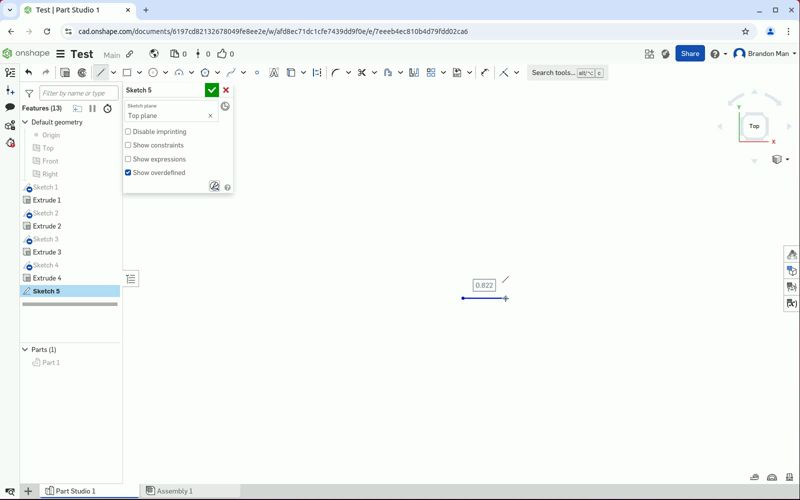
scroll(-6)
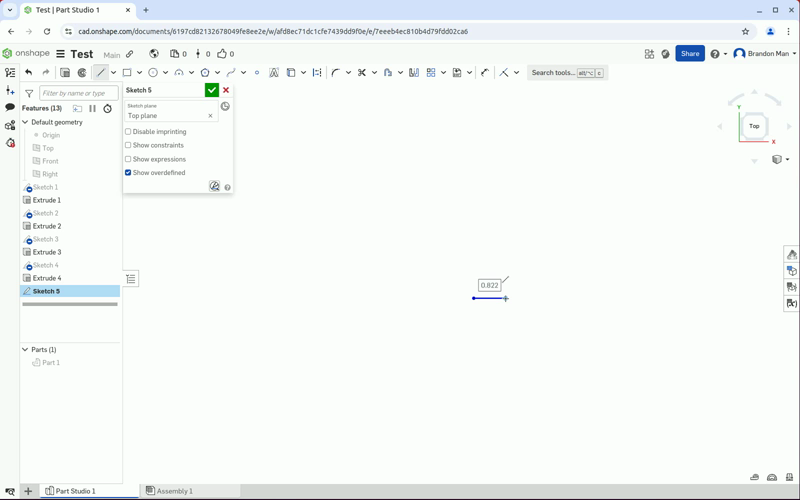
scroll(-6)
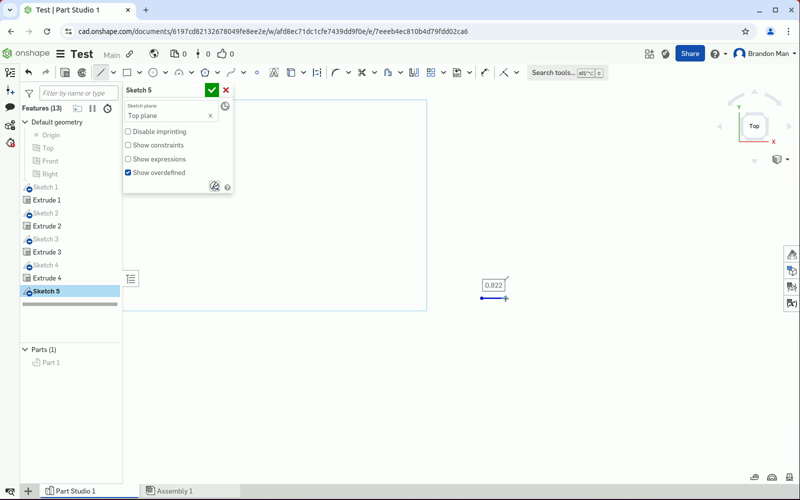
scroll(-6)
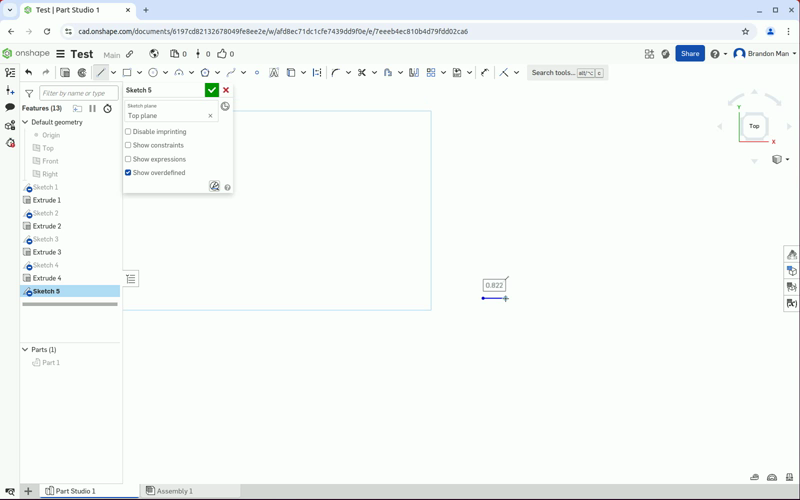
scroll(-6)
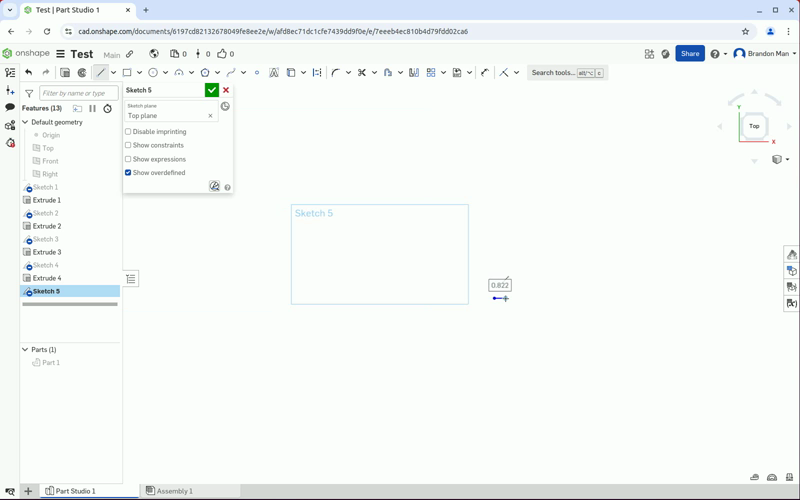
scroll(-6)
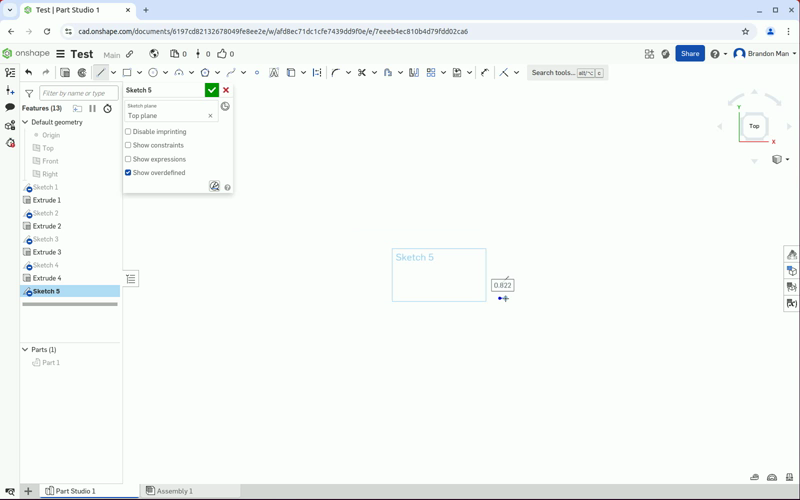
scroll(-6)
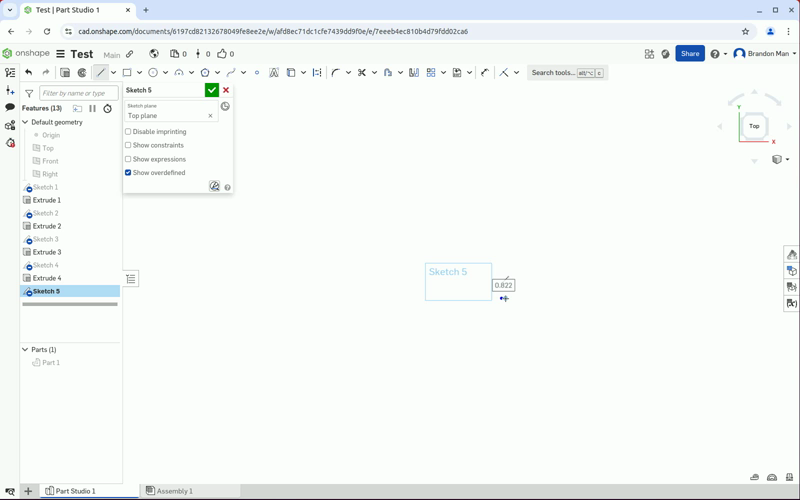
key_up(shift)
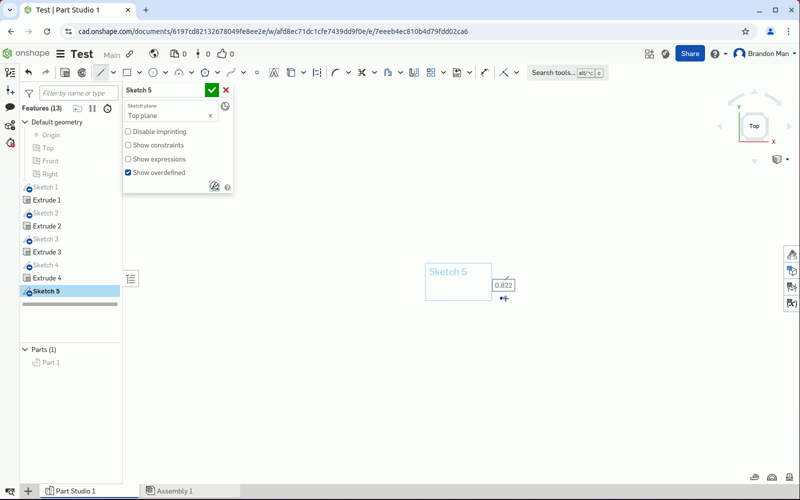
key_down(shift)
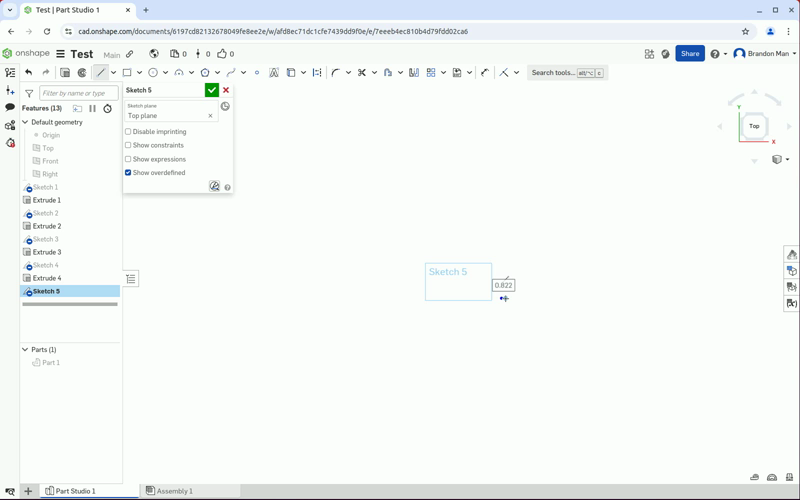
mouse_move(535, 298)
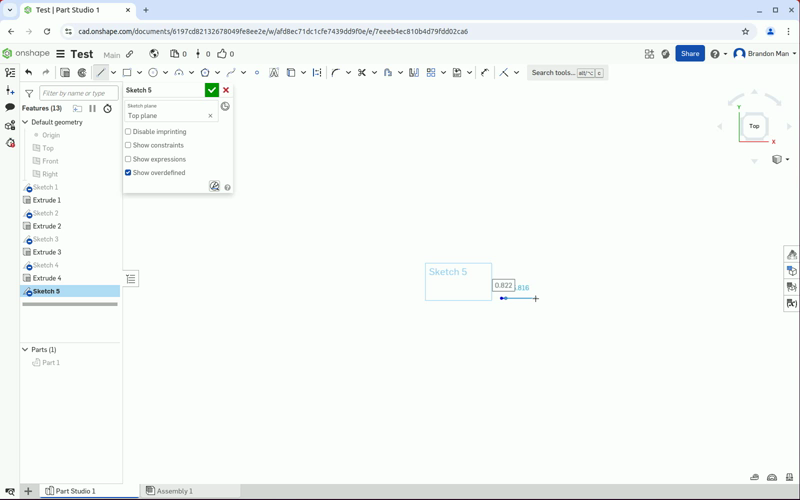
mouse_move(505, 267)
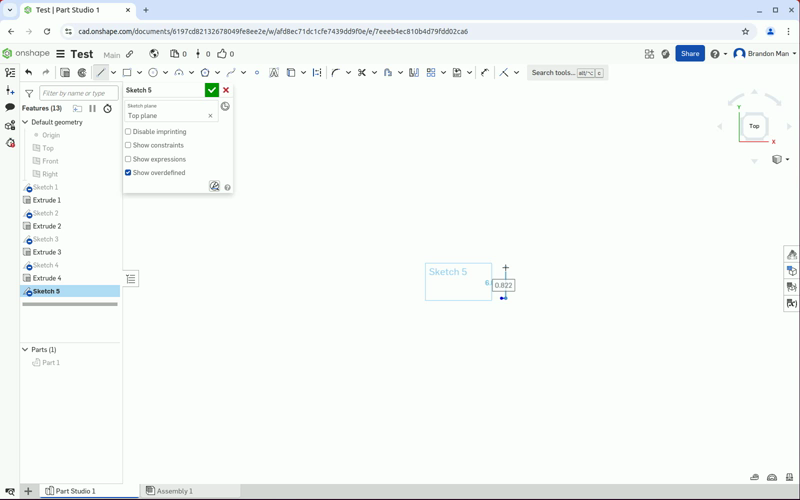
click(505, 267)
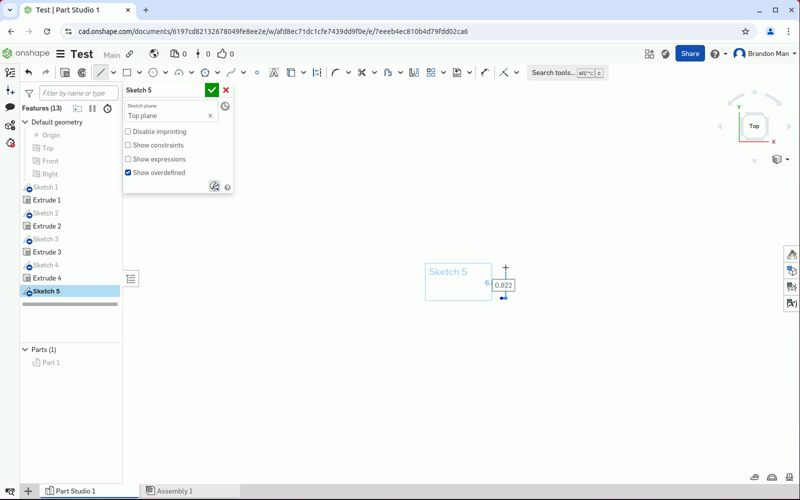
key_up(shift)
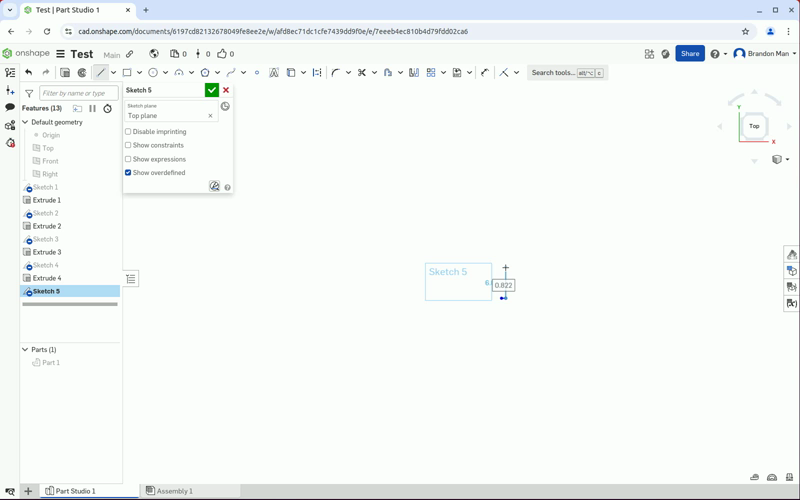
key_down(shift)
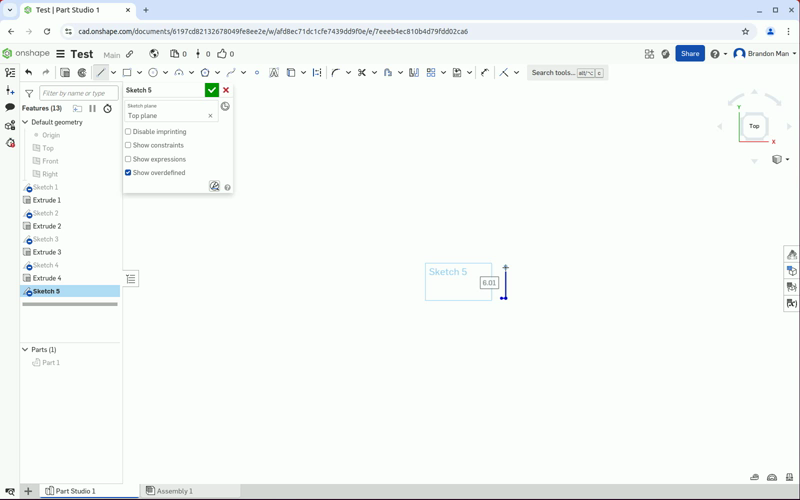
mouse_move(535, 267)
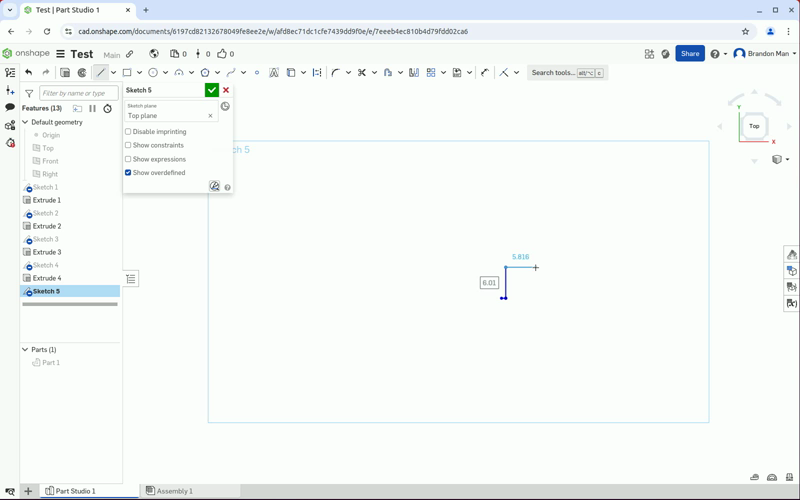
mouse_move(501, 267)
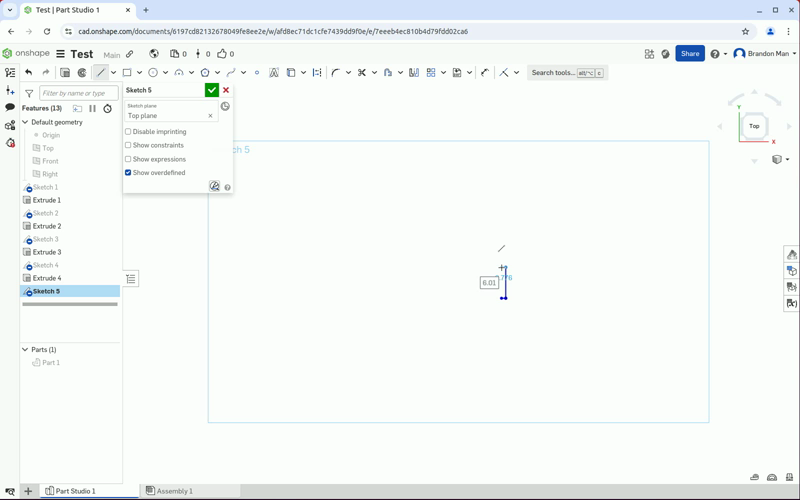
scroll(6)
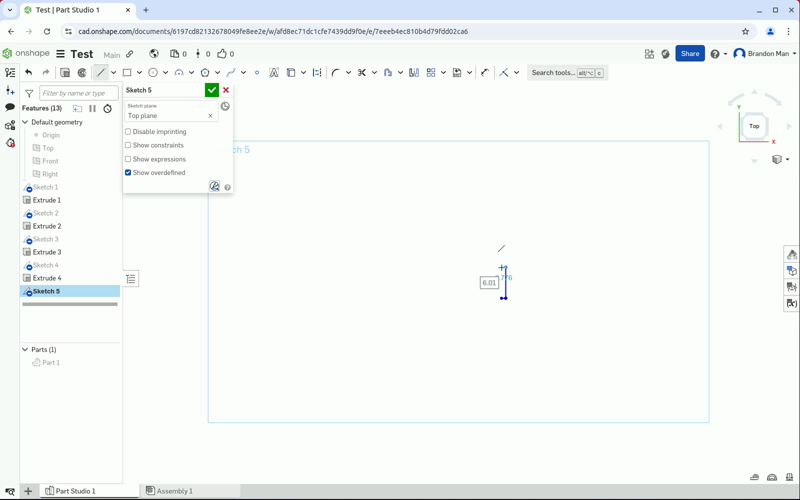
scroll(6)
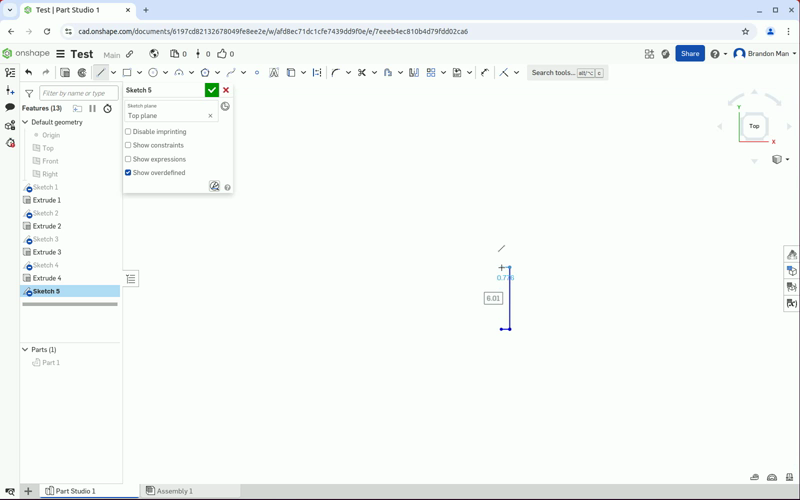
scroll(6)
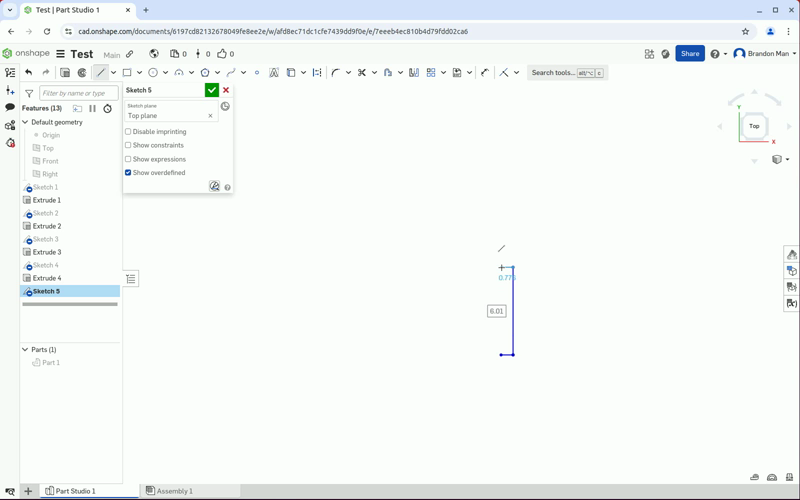
scroll(6)
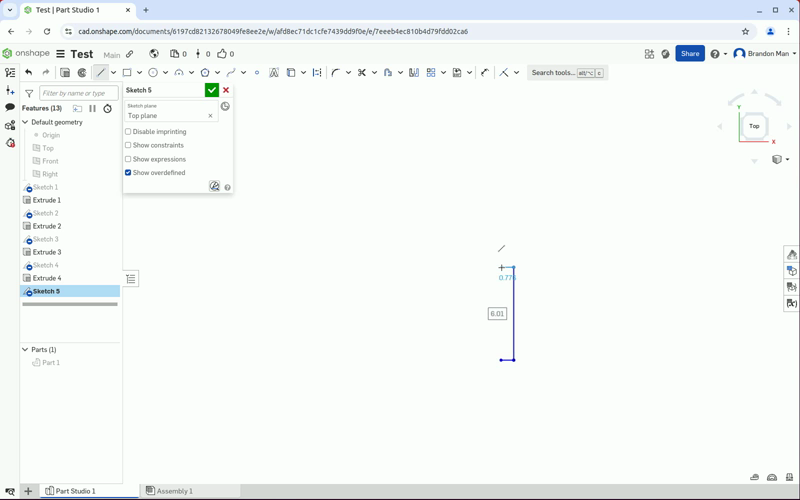
scroll(6)
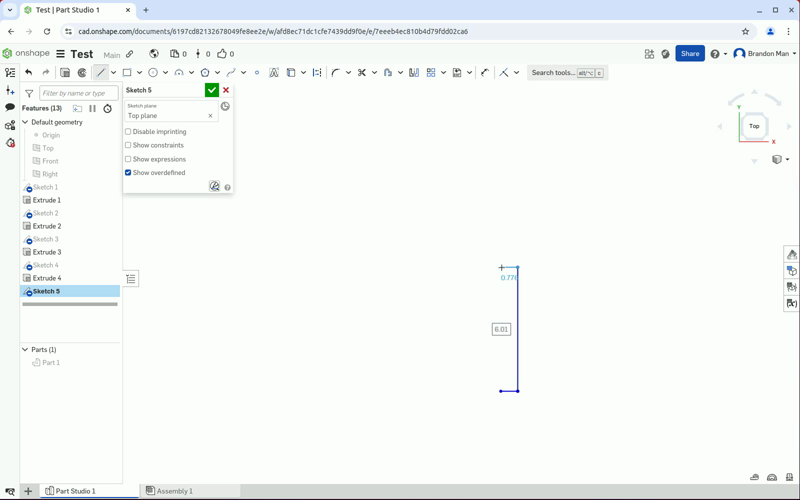
scroll(6)
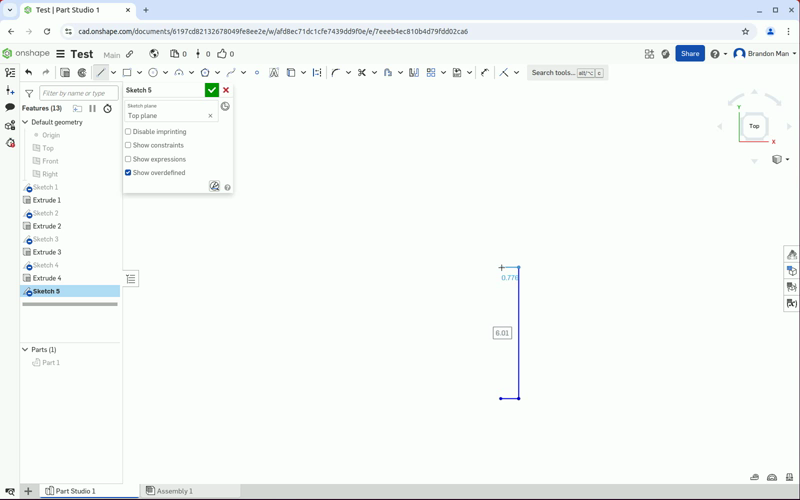
scroll(6)
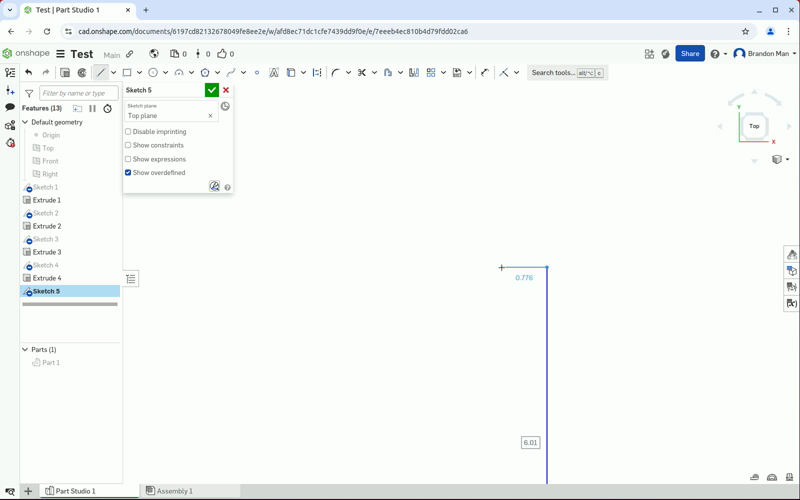
click(501, 267)
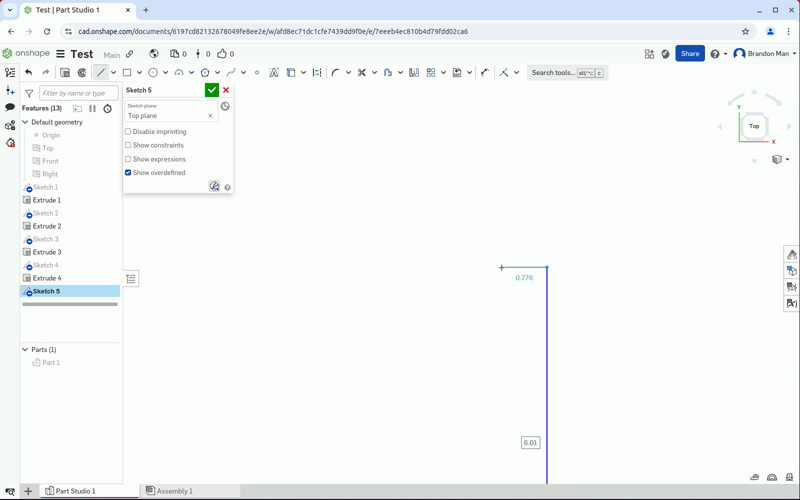
scroll(-6)
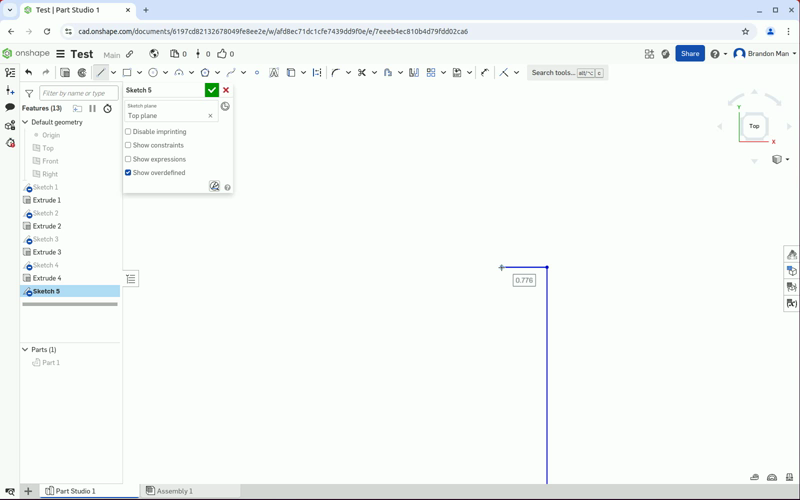
scroll(-6)
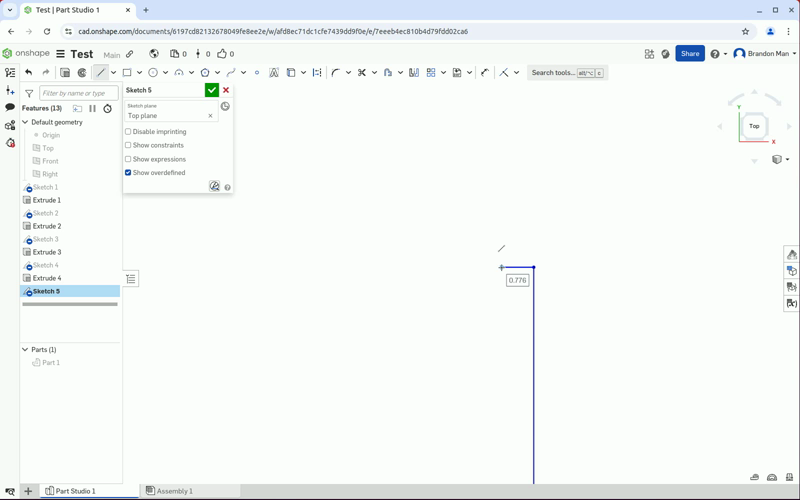
scroll(-6)
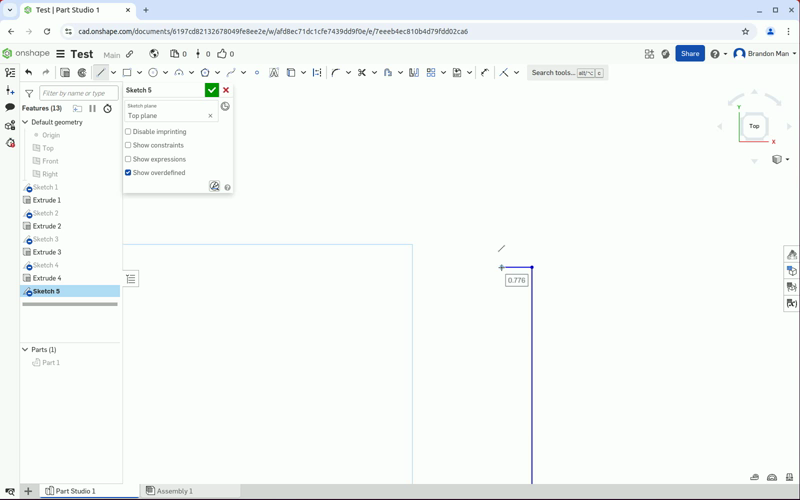
scroll(-6)
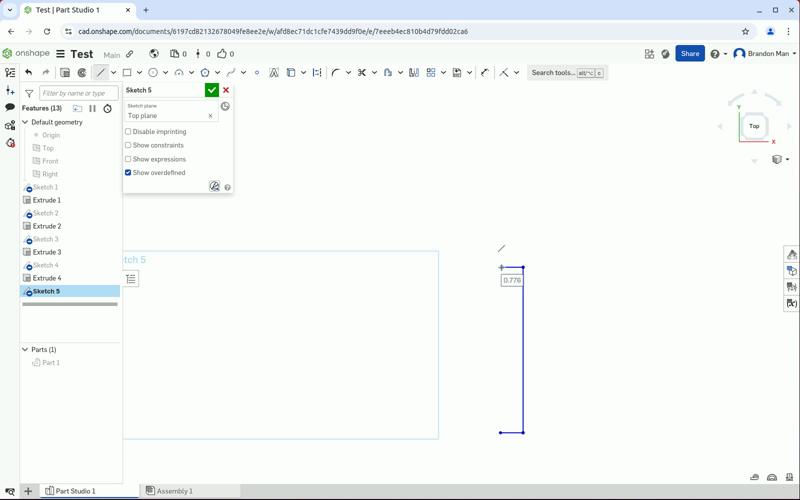
scroll(-6)
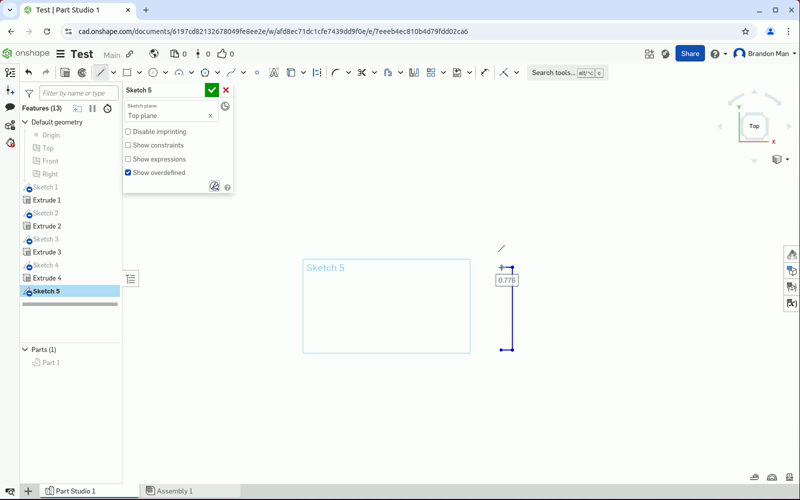
scroll(-6)
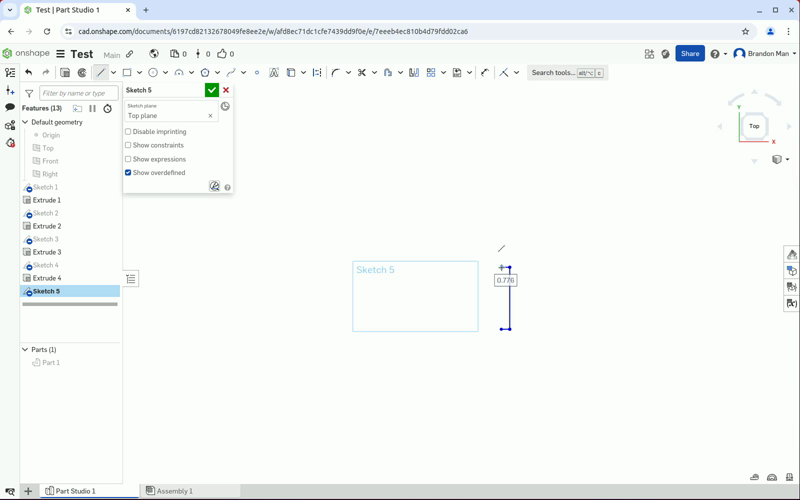
scroll(-6)
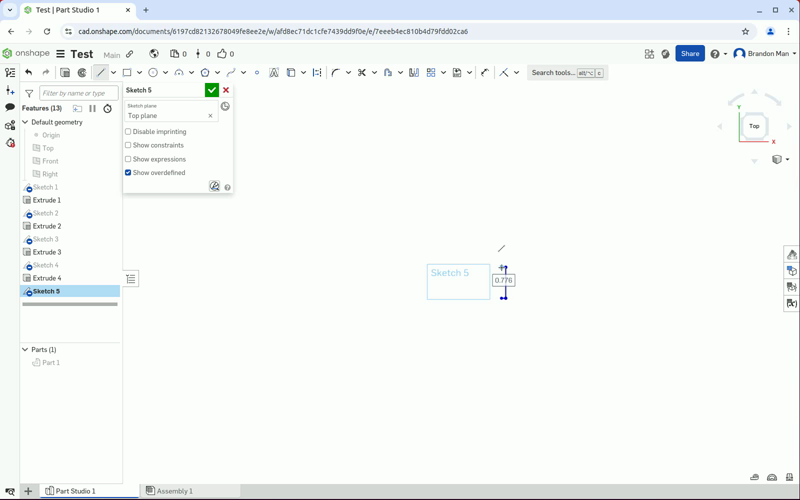
key_up(shift)
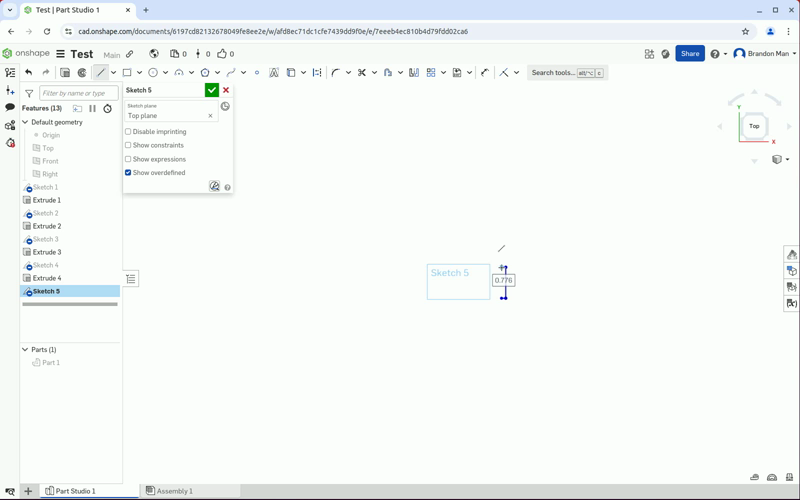
mouse_move(531, 267)
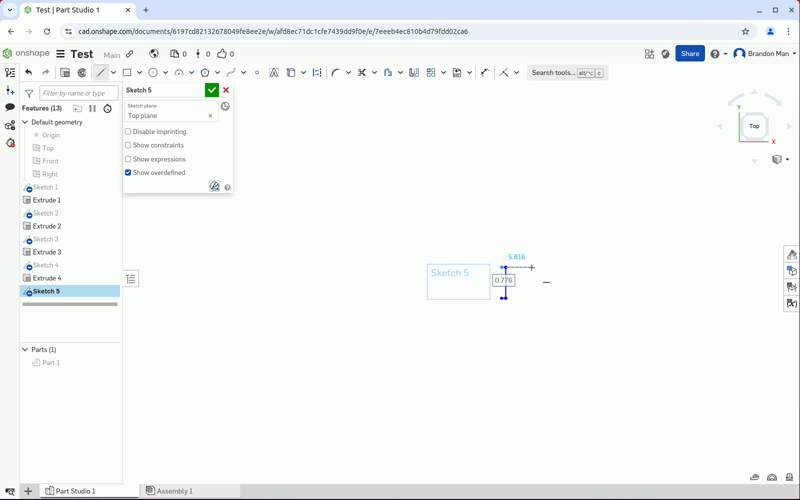
key_down(shift)
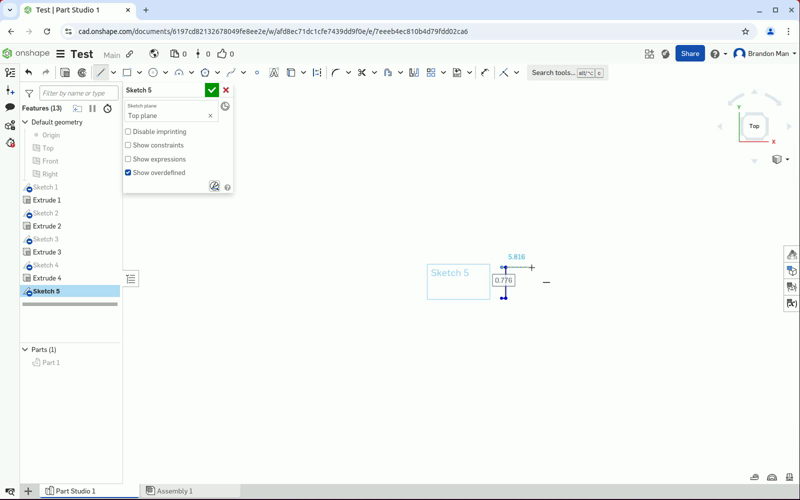
mouse_move(501, 298)
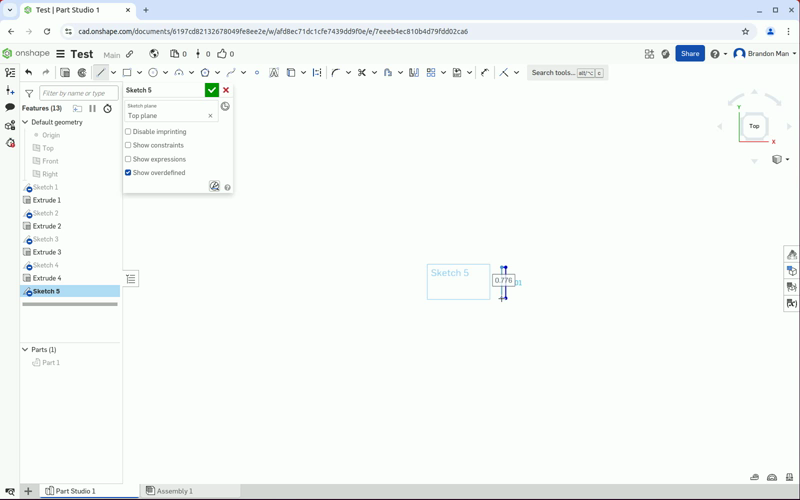
scroll(6)
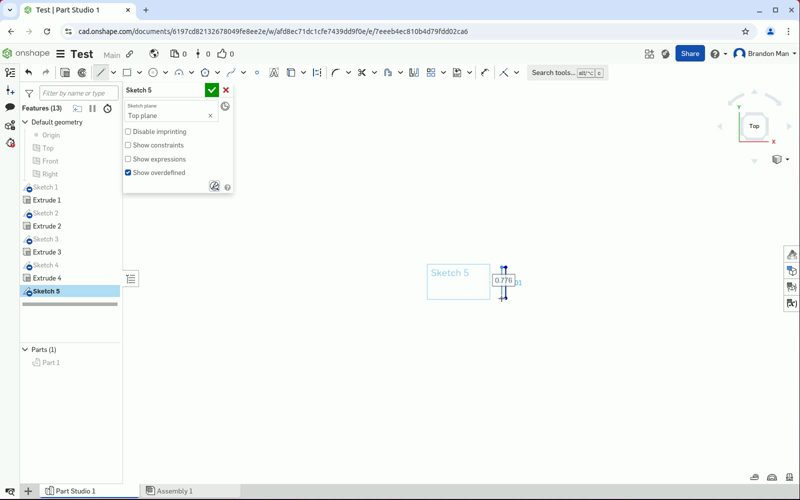
scroll(6)
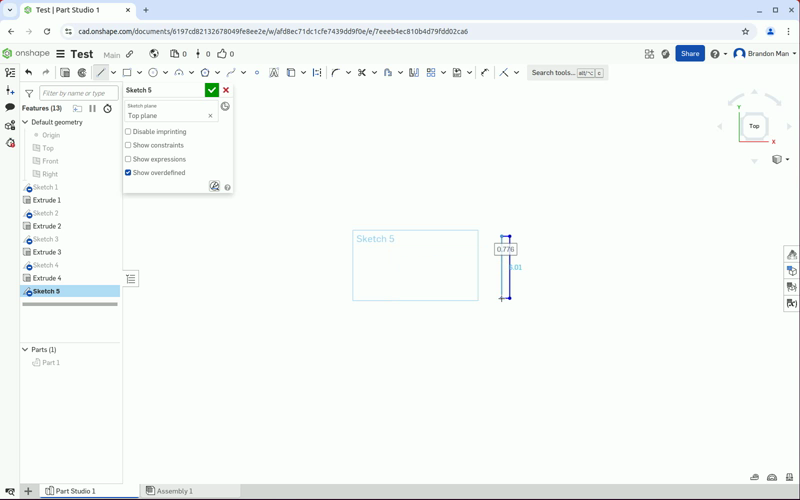
scroll(6)
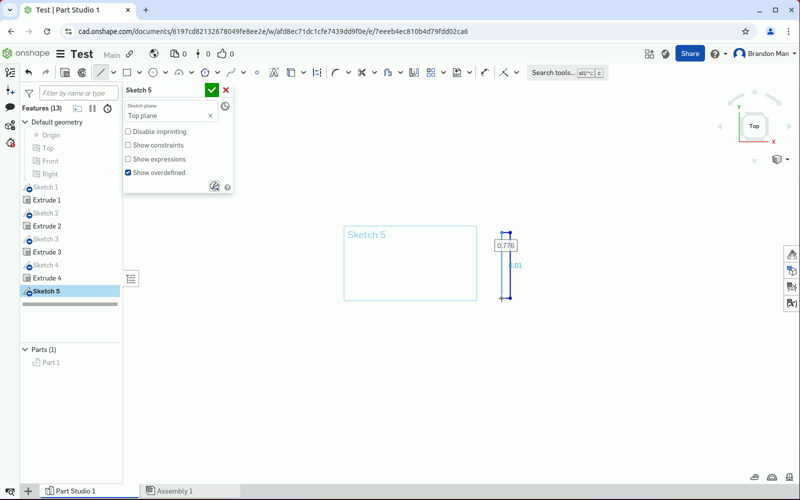
scroll(6)
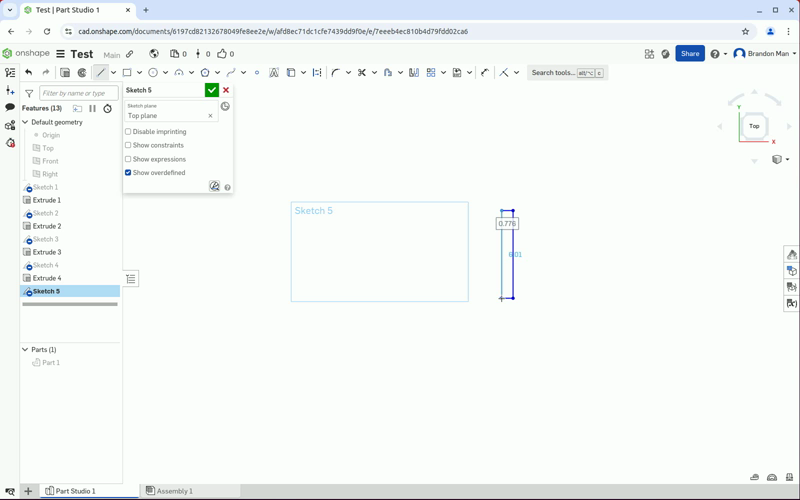
scroll(6)
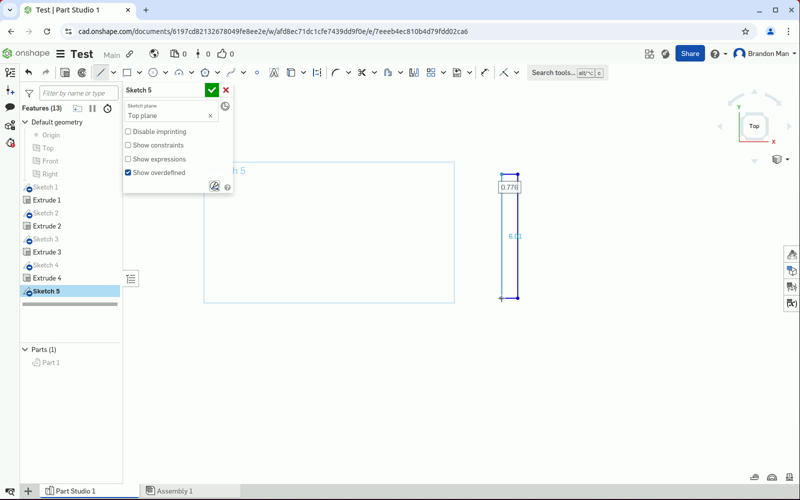
scroll(6)
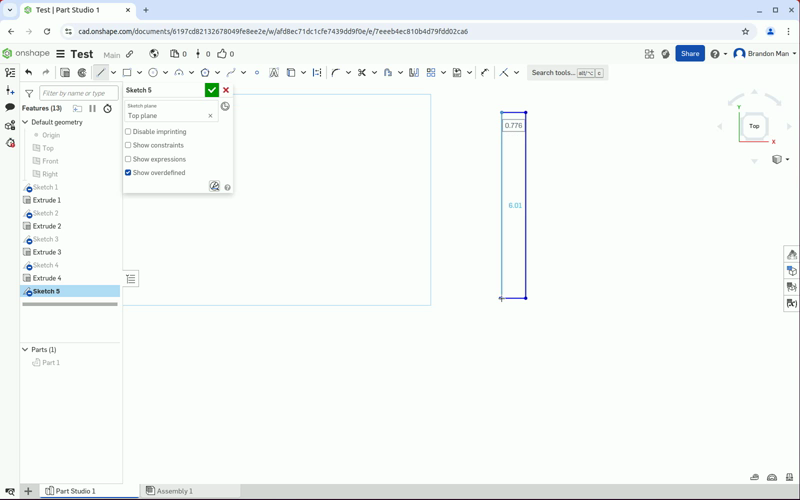
scroll(6)
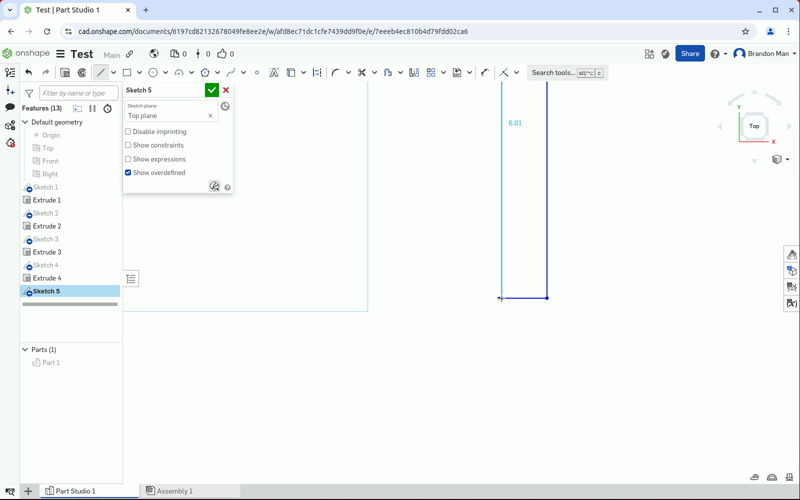
key_up(shift)
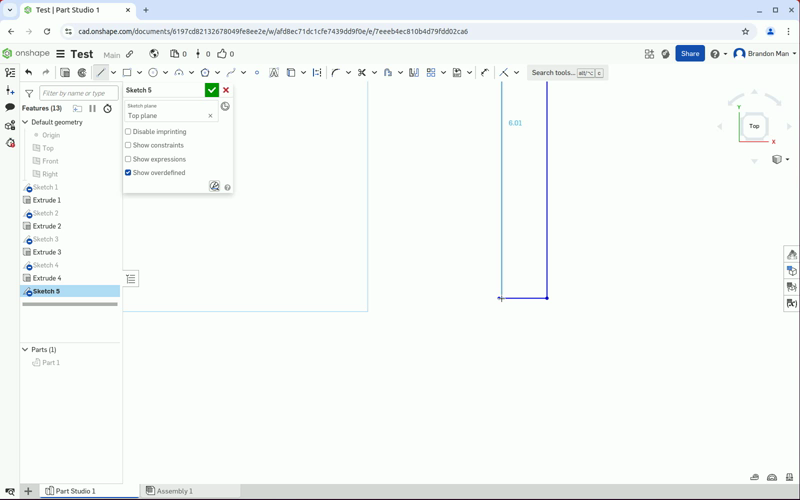
click(501, 298)
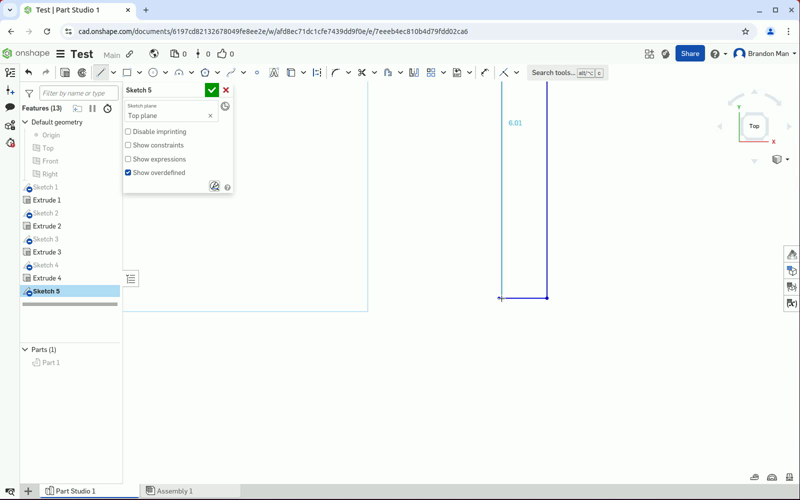
scroll(-6)
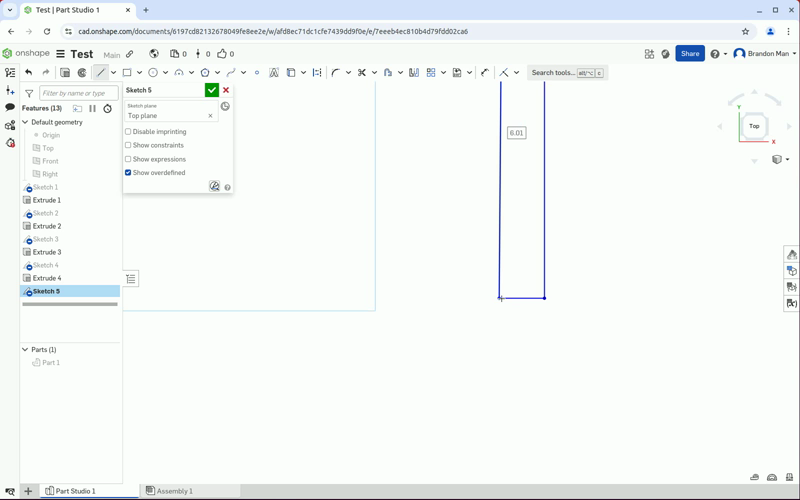
scroll(-6)
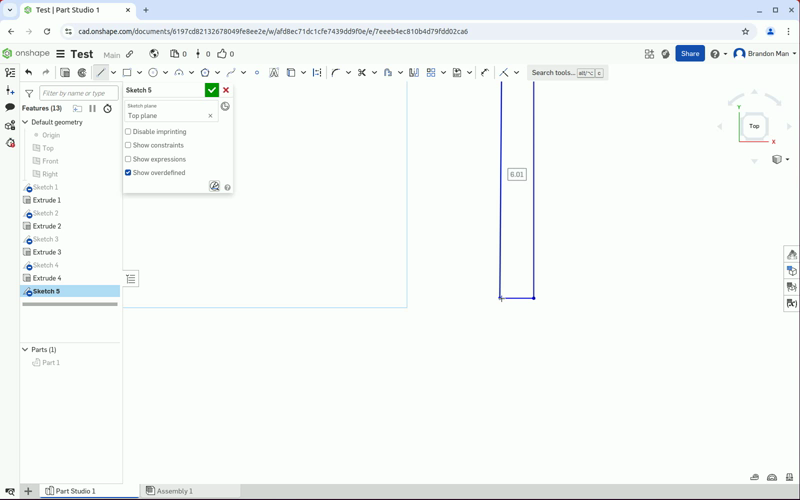
scroll(-6)
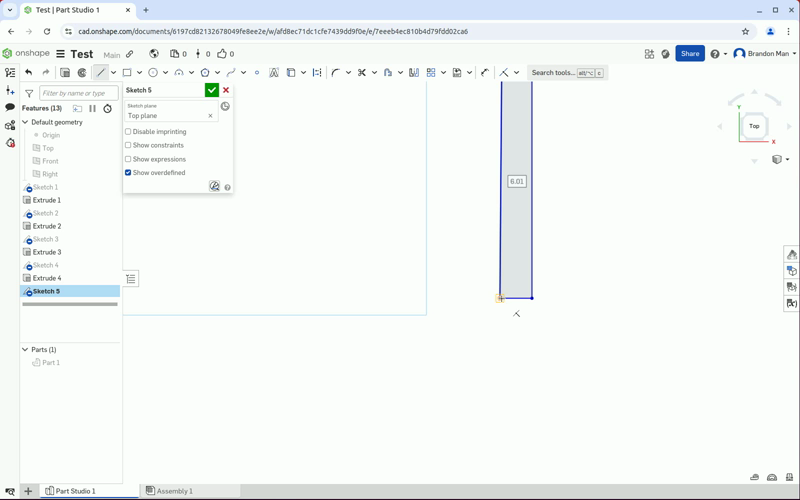
scroll(-6)
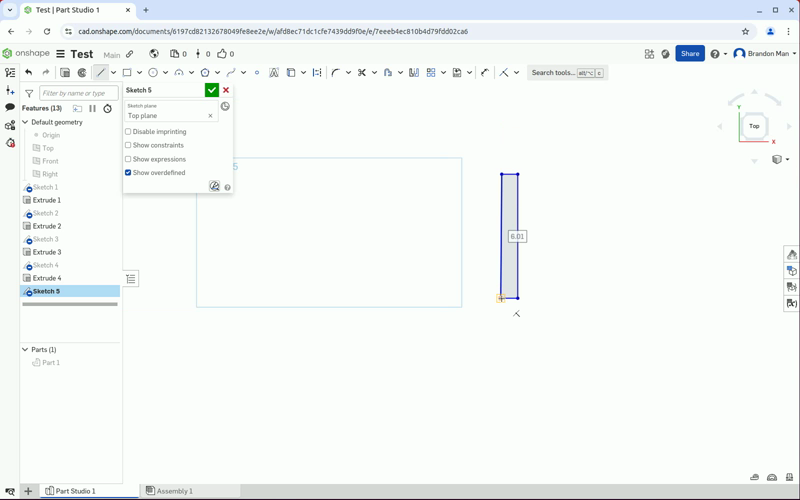
scroll(-6)
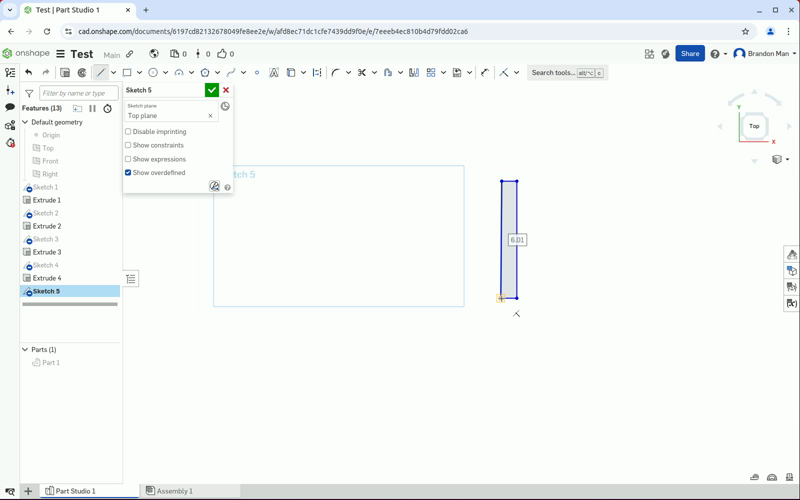
scroll(-6)
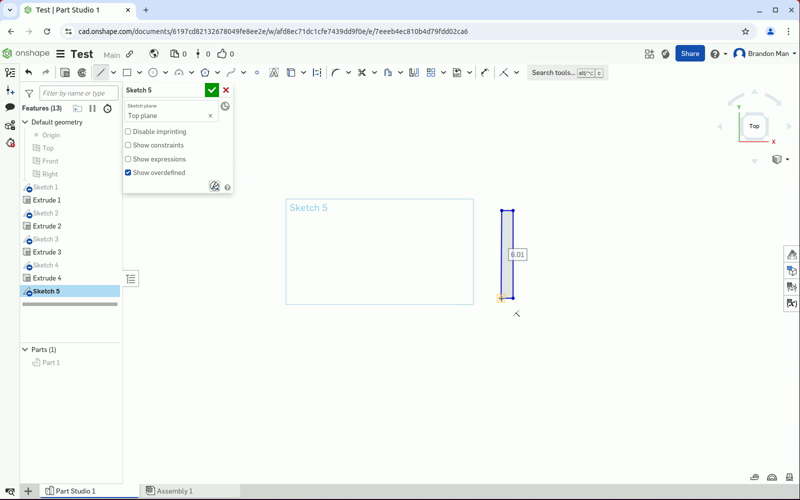
scroll(-6)
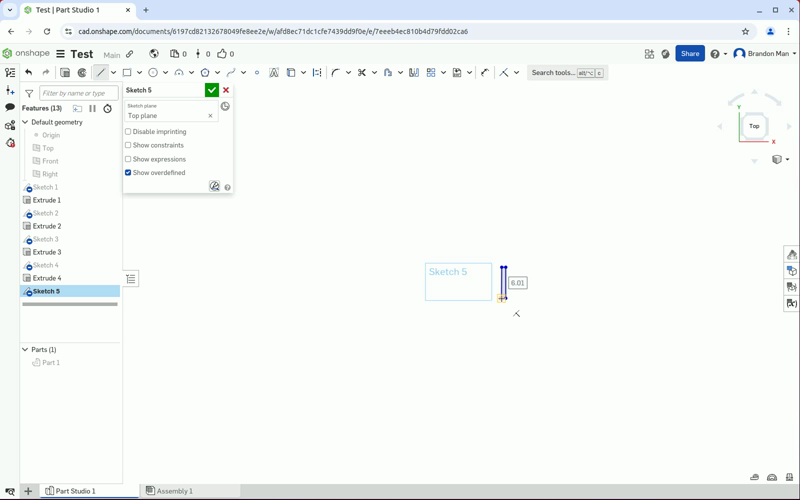
key(esc)
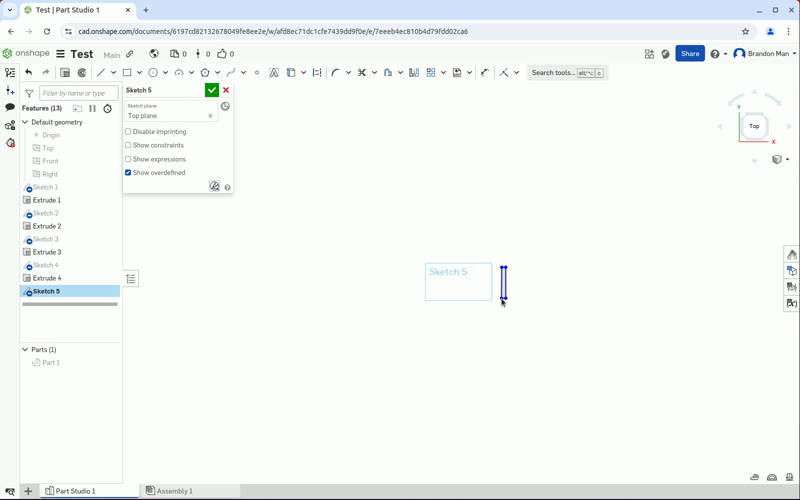
mouse_move(502, 290)
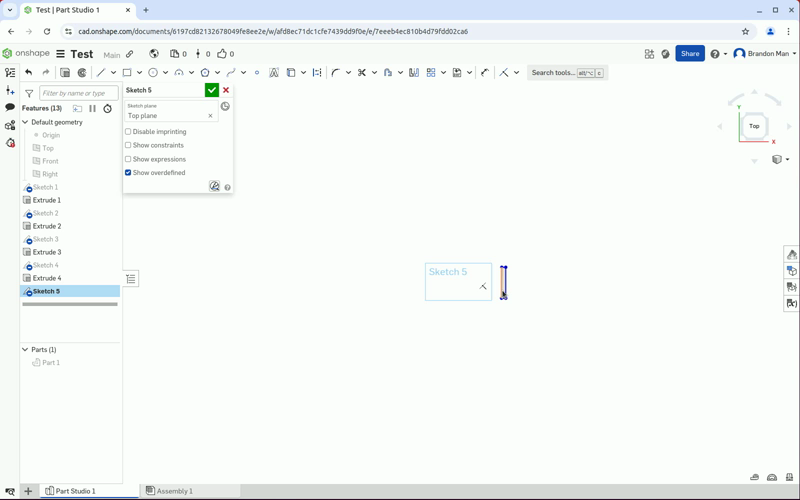
scroll(6)
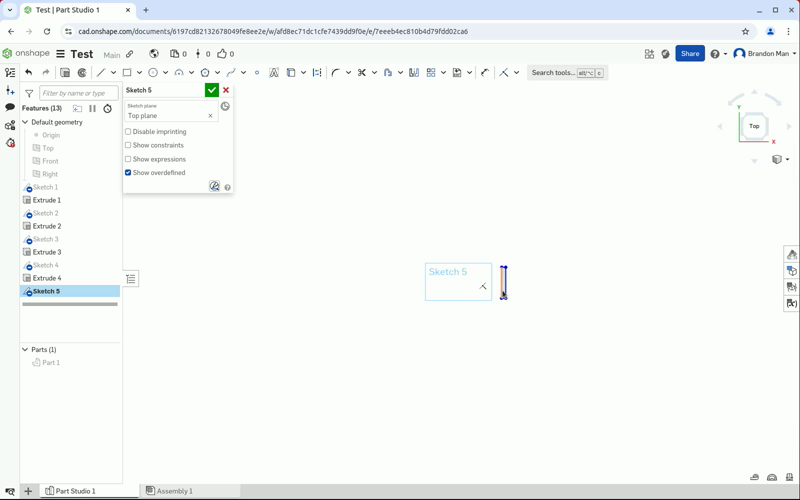
scroll(6)
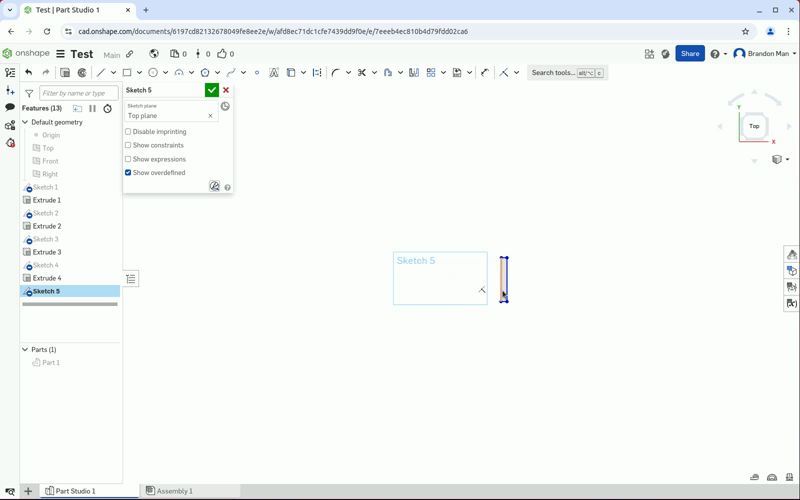
scroll(6)
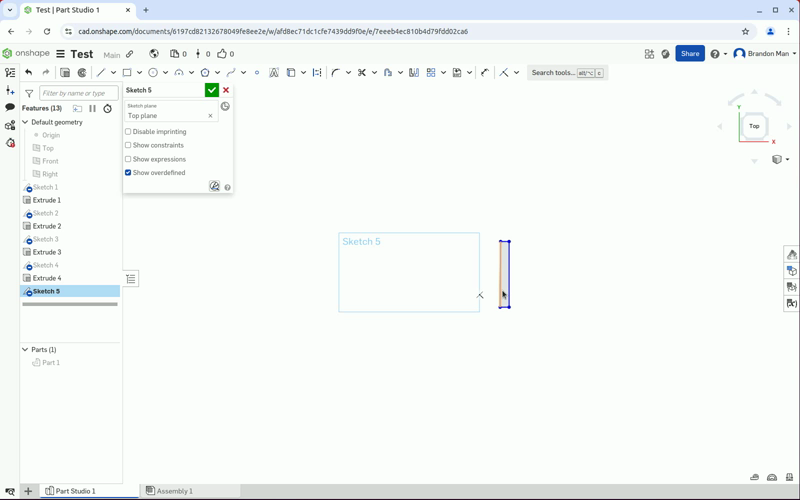
scroll(6)
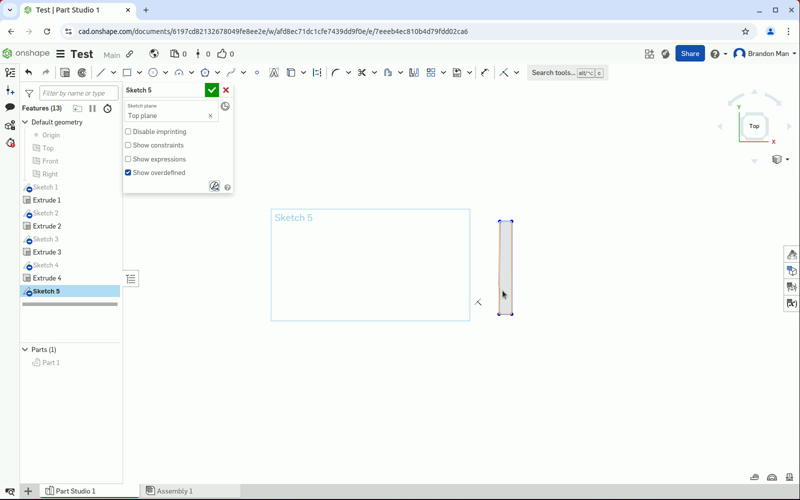
scroll(6)
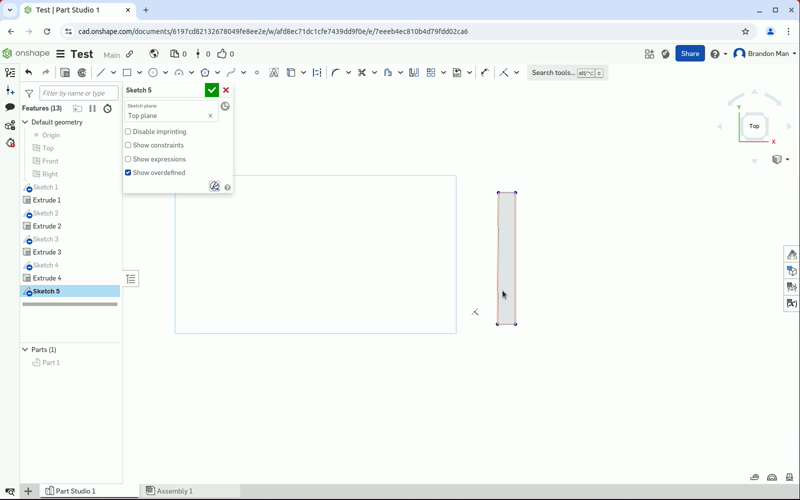
scroll(6)
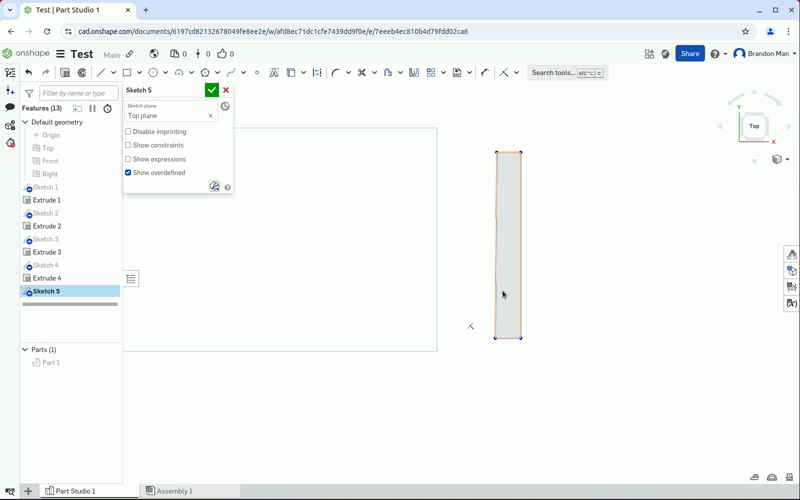
scroll(6)
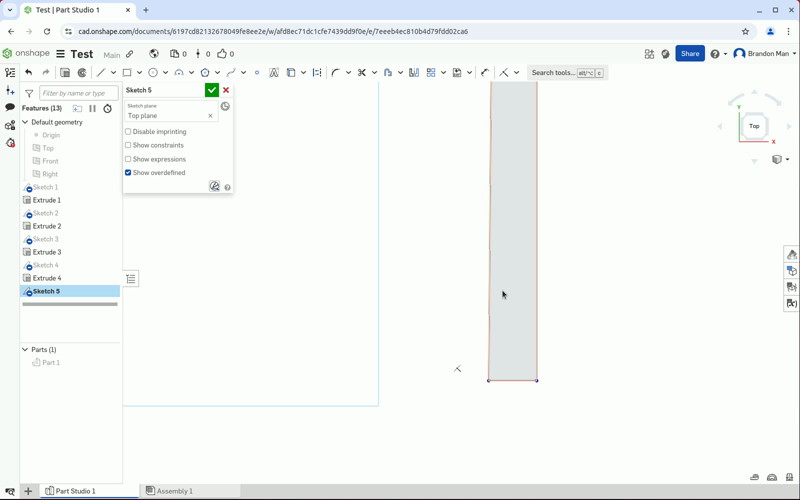
click(502, 290)
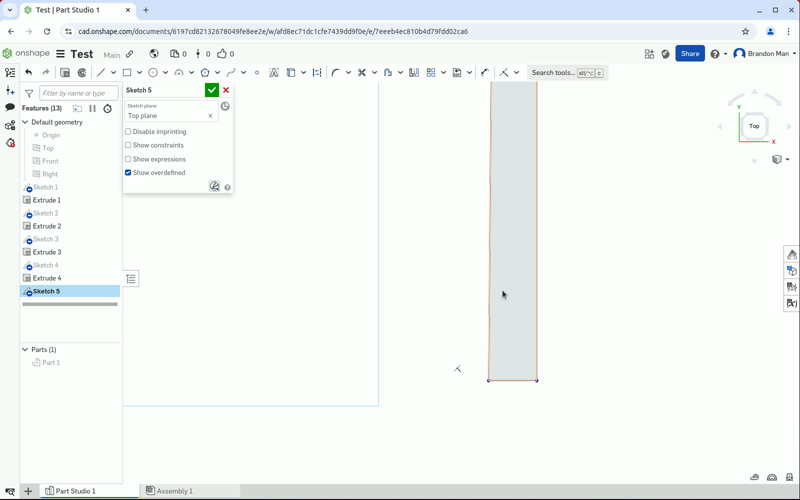
scroll(-6)
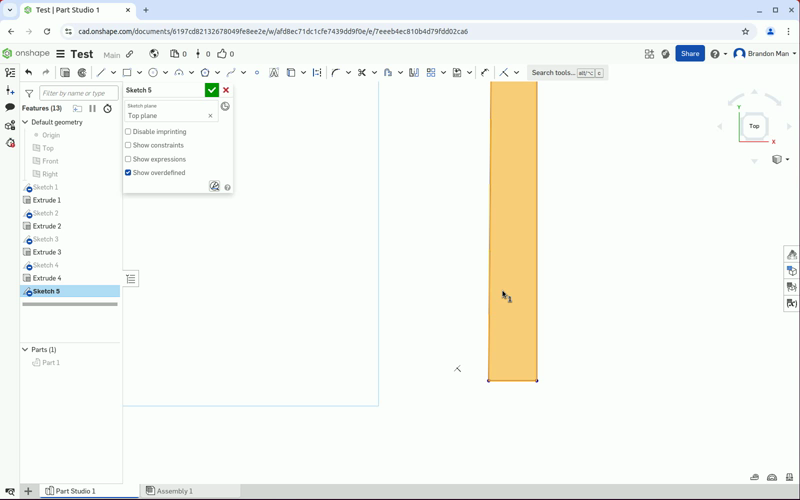
scroll(-6)
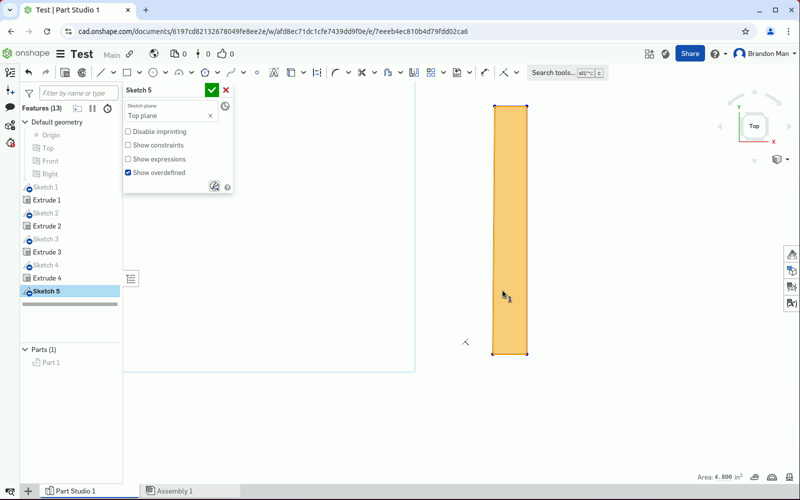
scroll(-6)
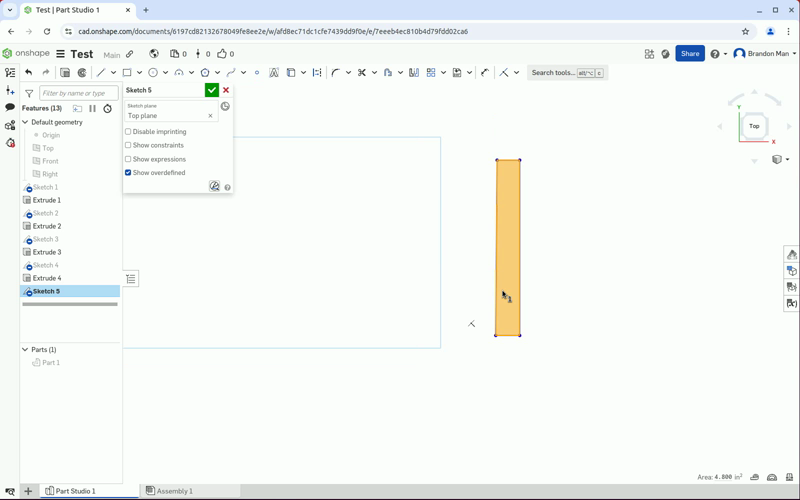
scroll(-6)
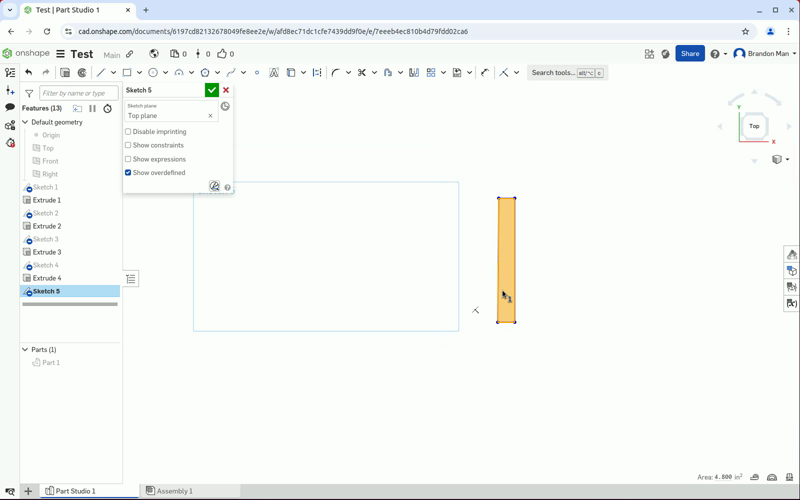
scroll(-6)
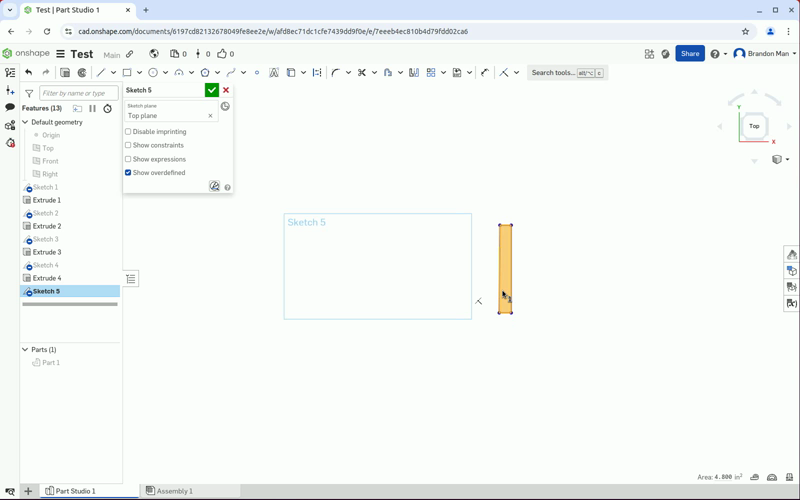
scroll(-6)
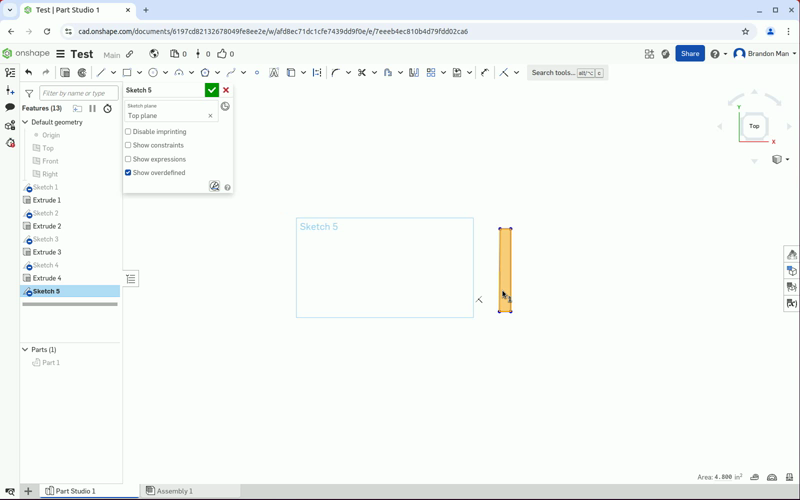
scroll(-6)
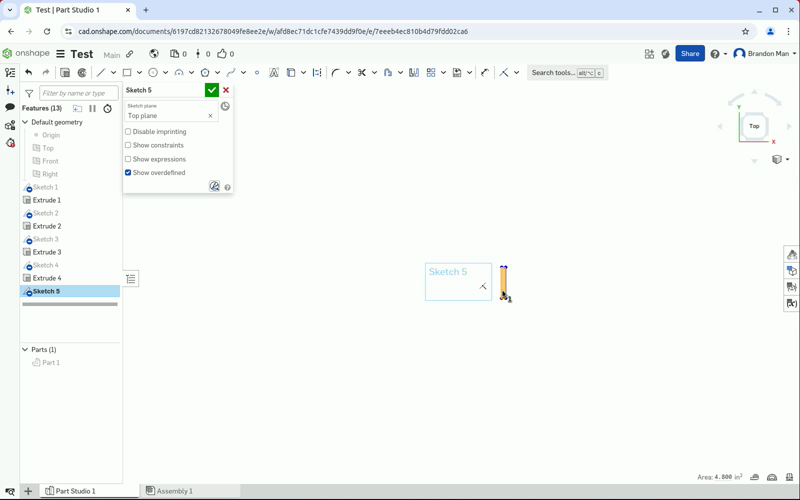
mouse_move(73, 352)
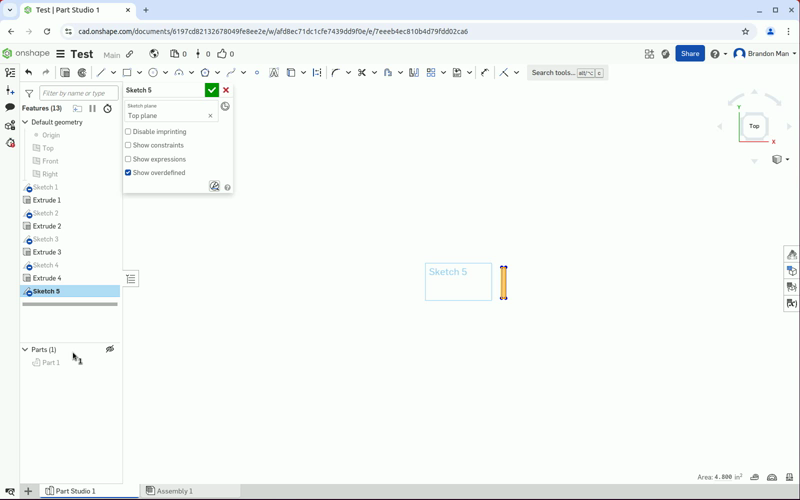
key(shift+y)
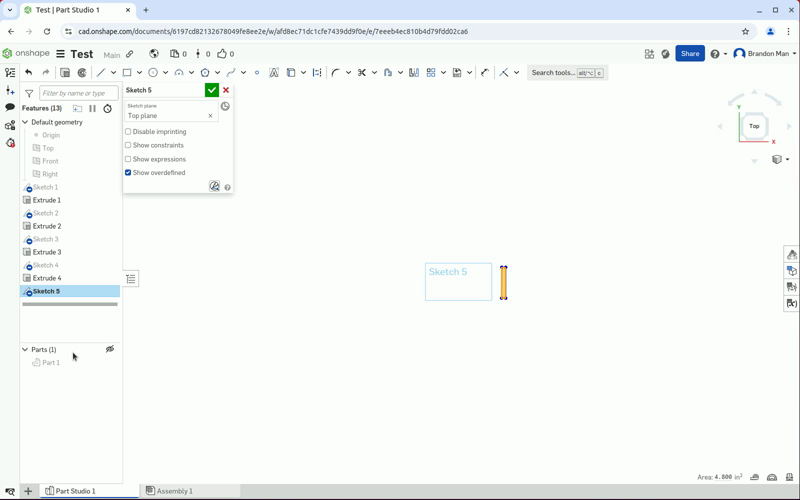
key(shift+e)
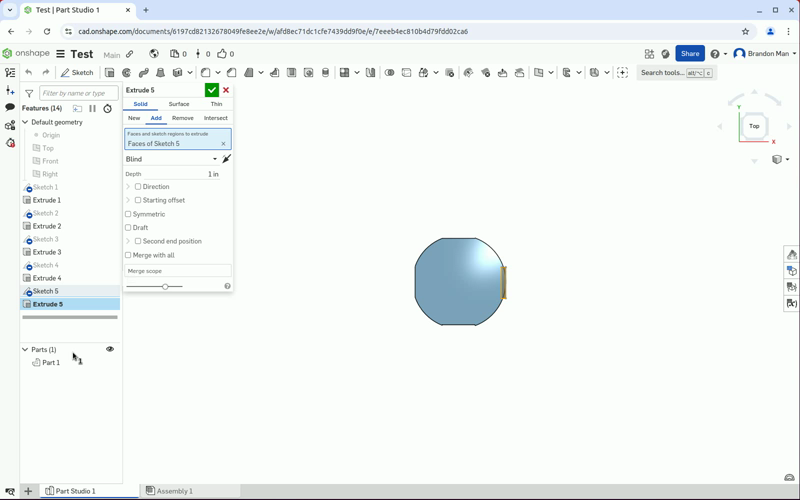
mouse_move(143, 106)
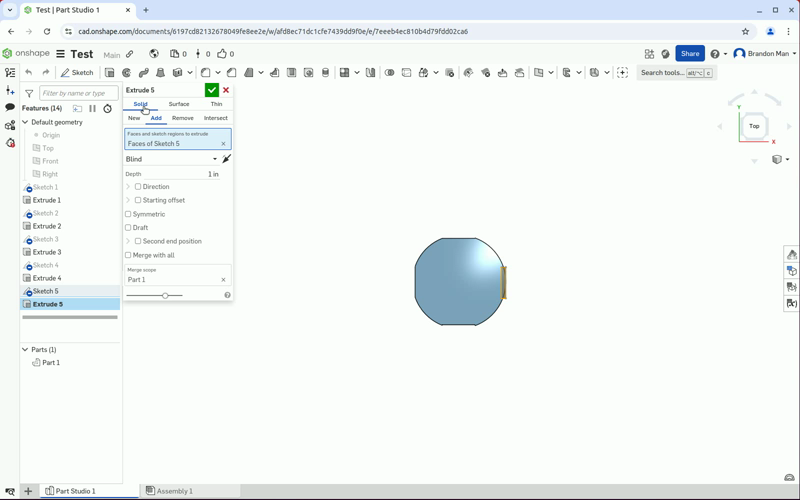
click(143, 106)
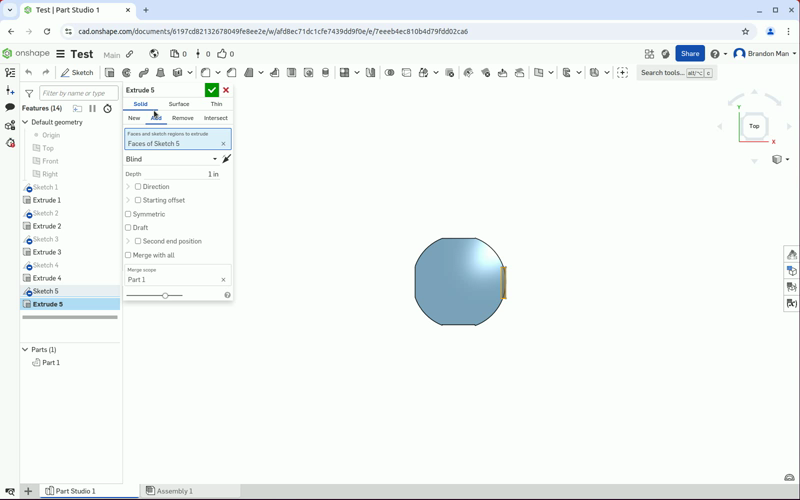
mouse_move(186, 120)
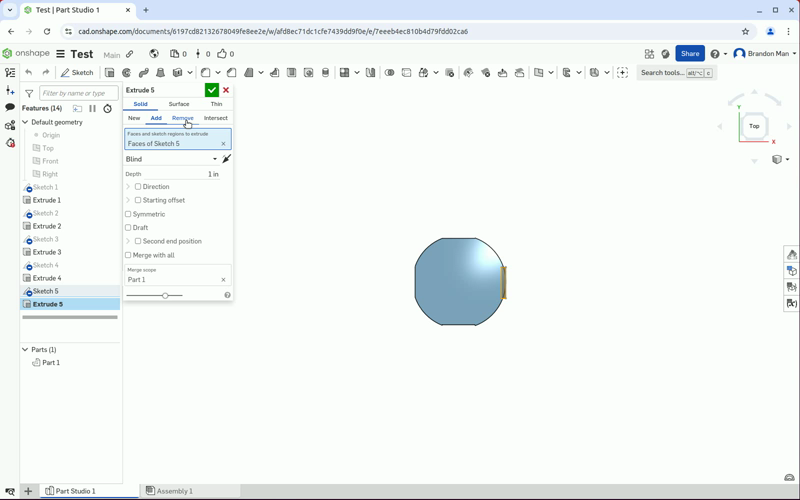
click(186, 120)
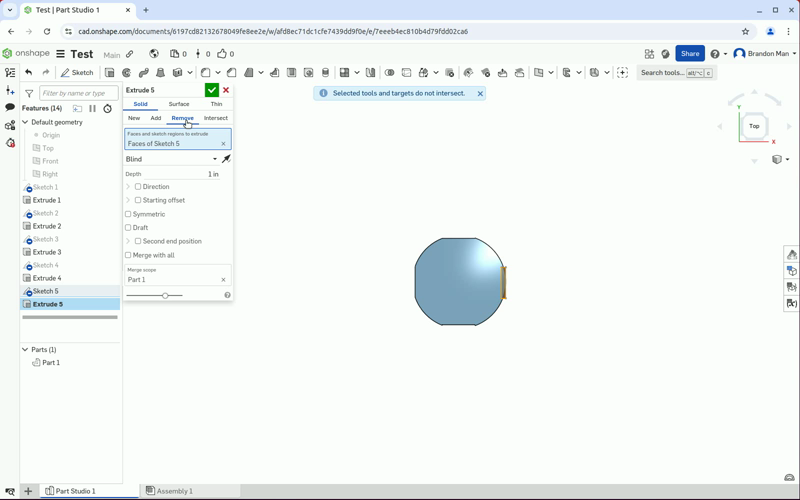
key(tab, 4)
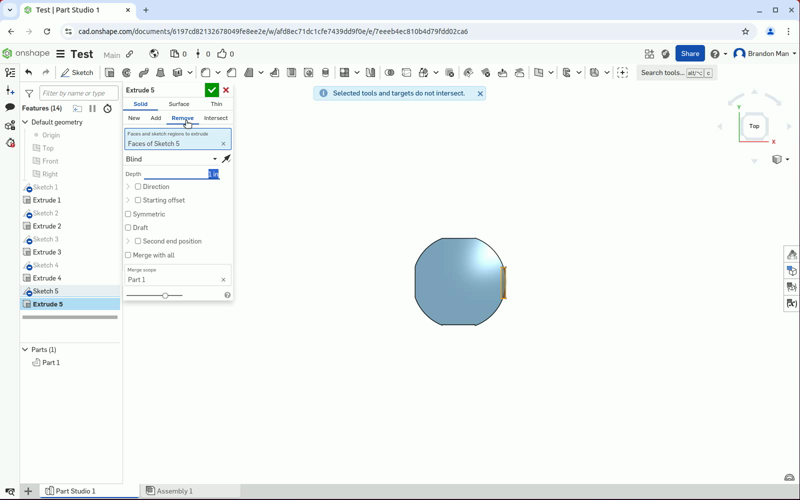
text(-30.57)
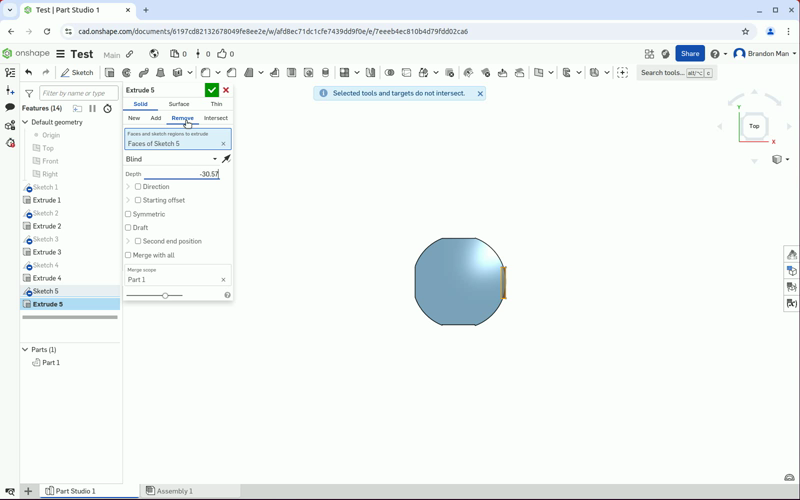
key(tab, 6)
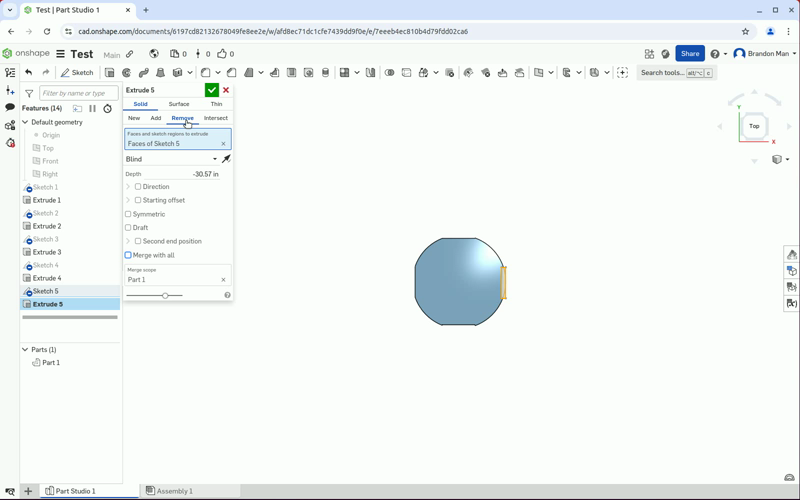
key(space)
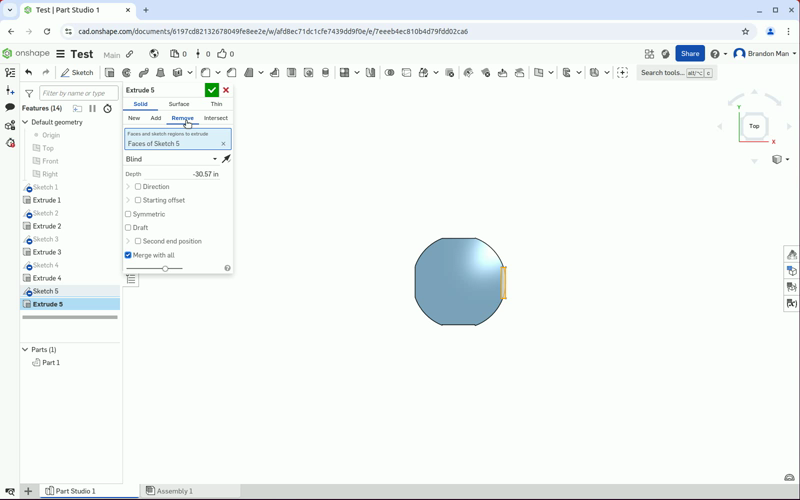
key(enter)
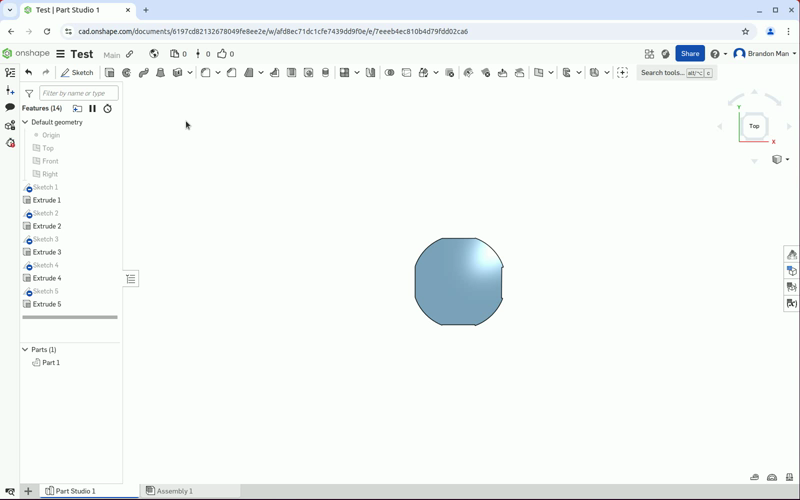
key(shift+h)
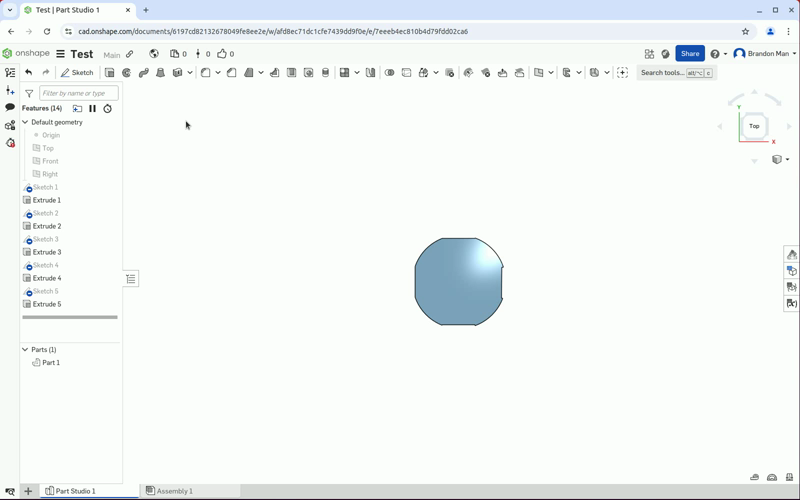
key(shift+h)
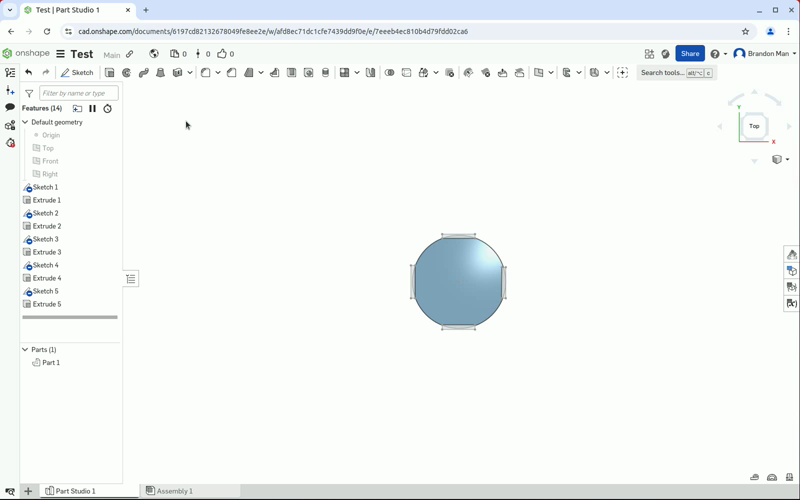
key(shift+7)
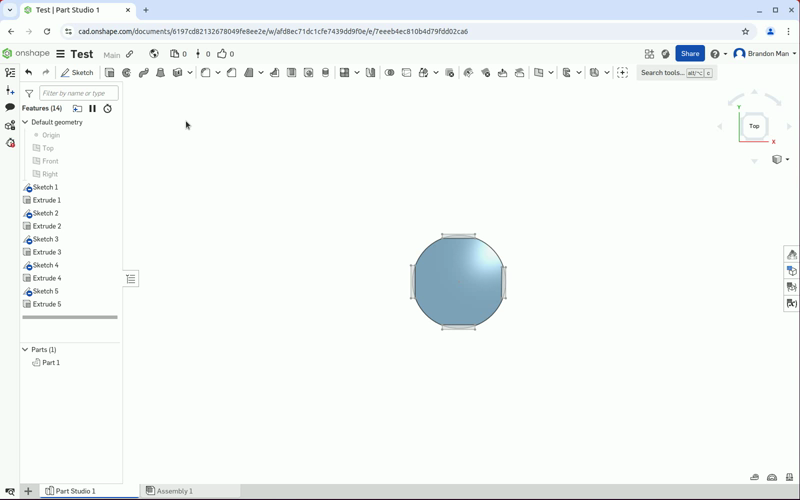
key(up, 3)
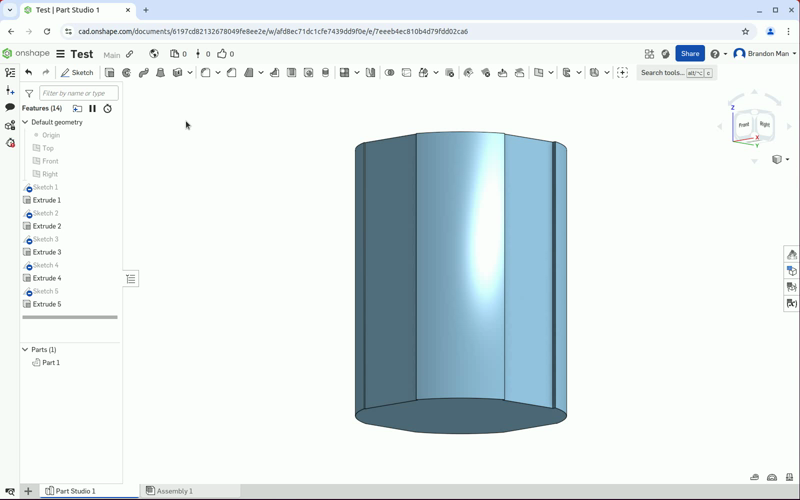
key(left, 3)
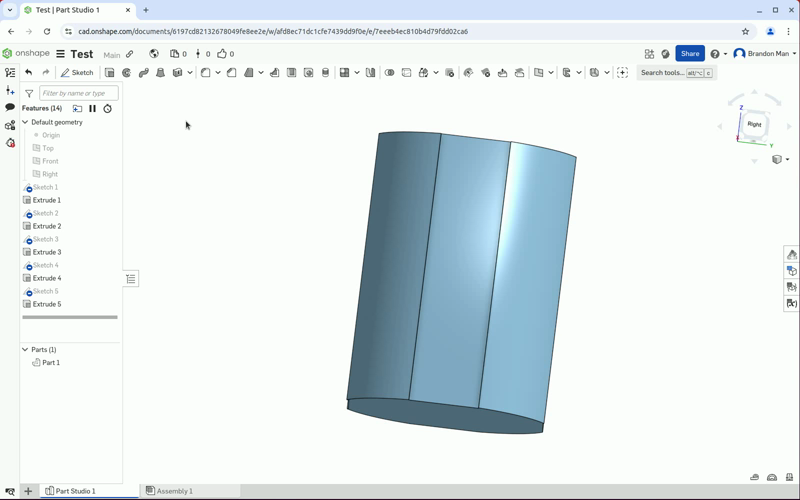
key(right, 3)
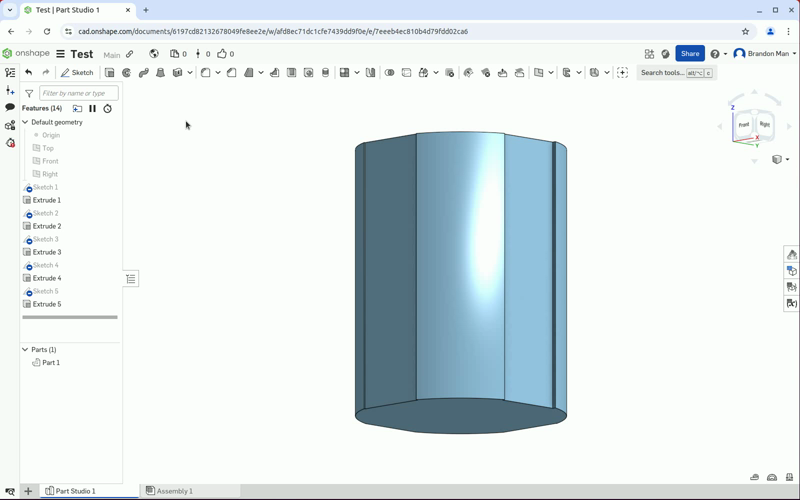
key(down, 3)
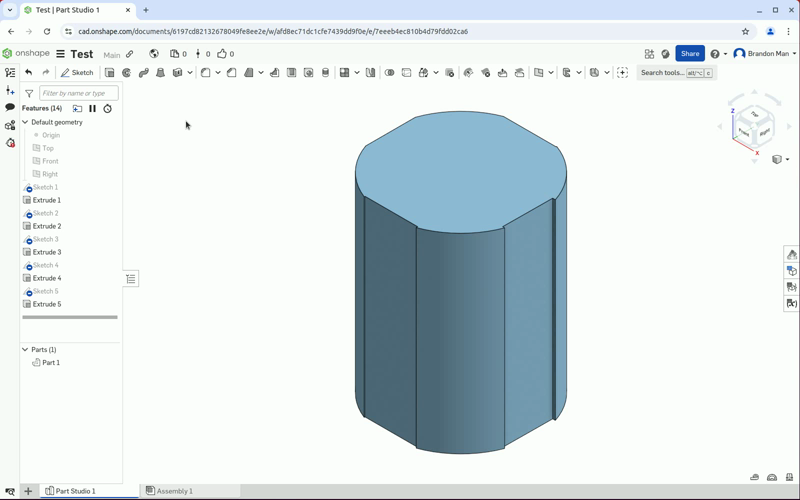
mouse_move(73, 189)
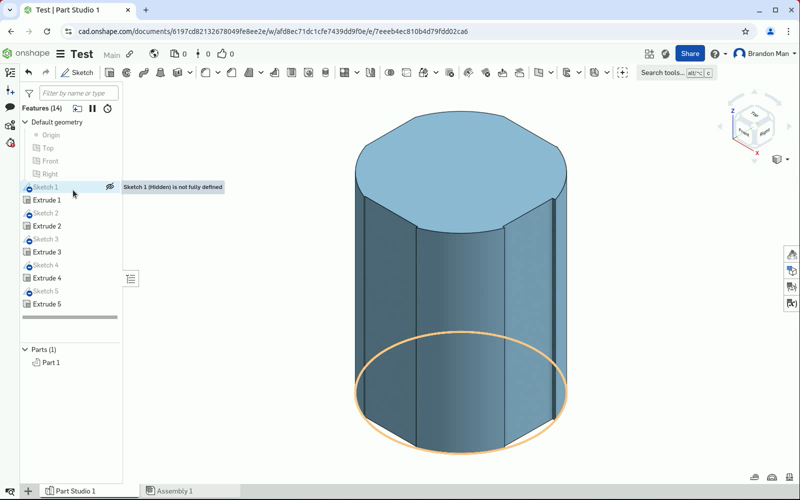
click(73, 189)